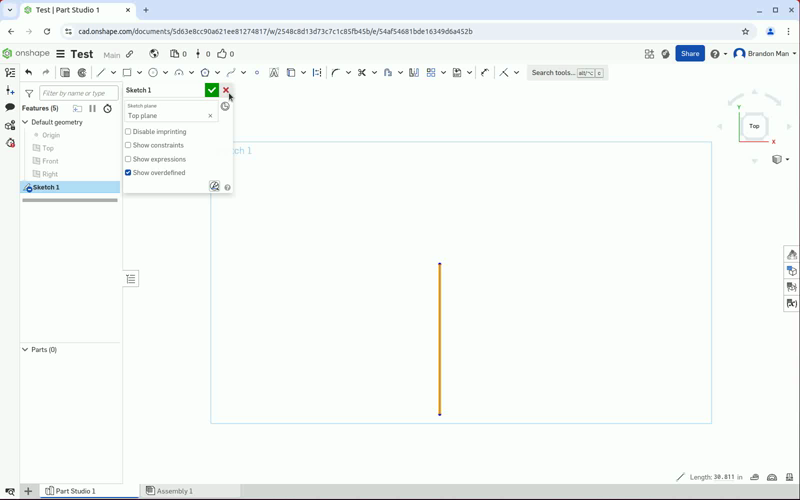
key(shift+h)
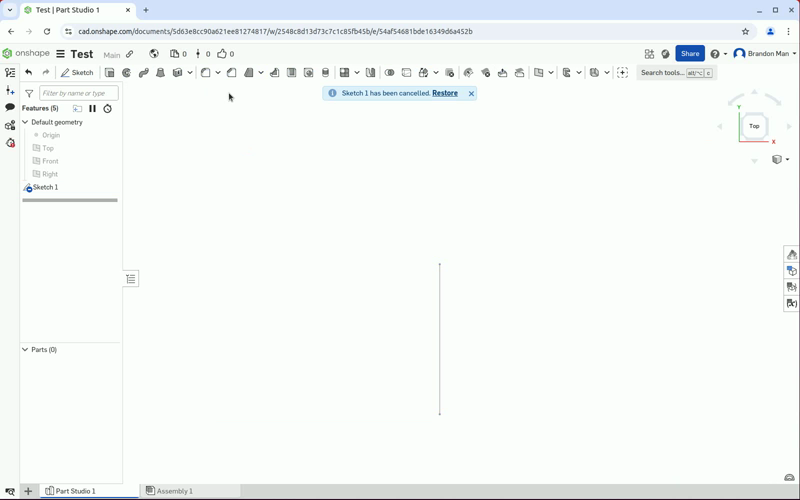
key(shift+s)
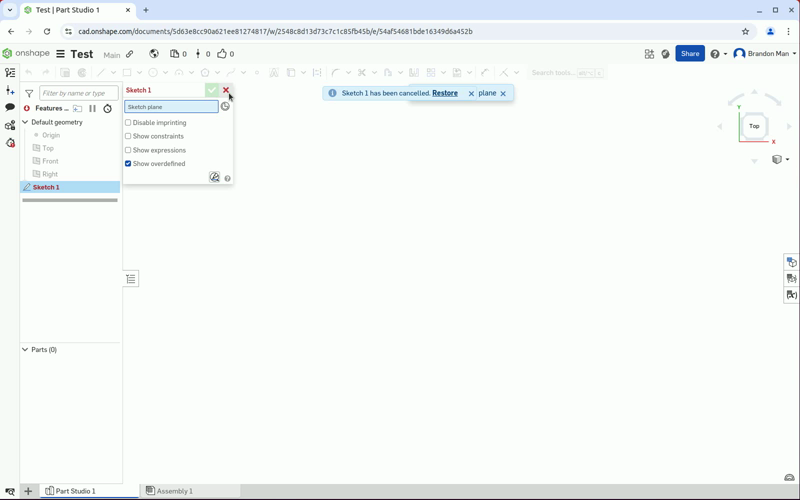
mouse_move(73, 150)
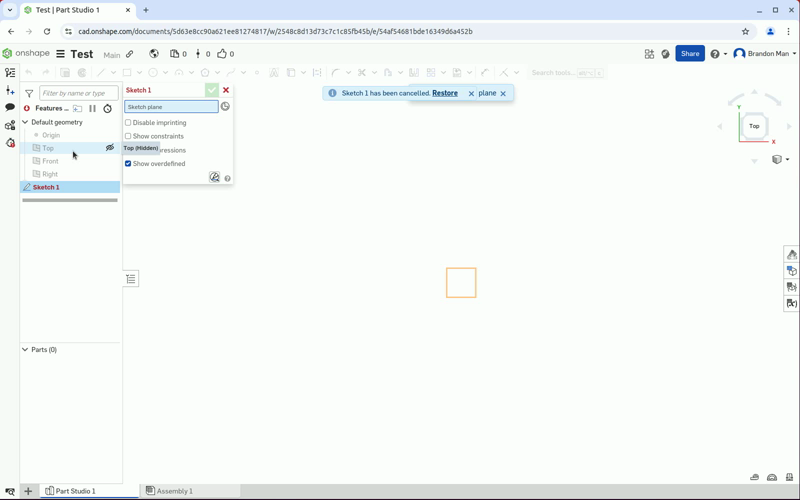
click(73, 150)
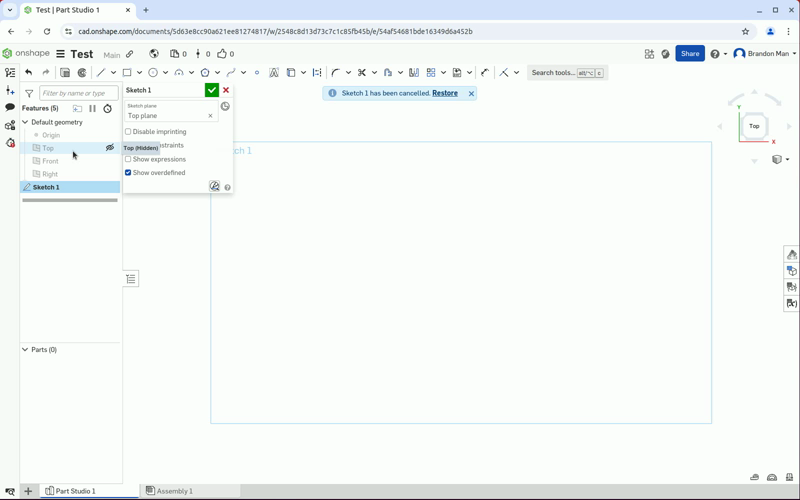
mouse_move(73, 352)
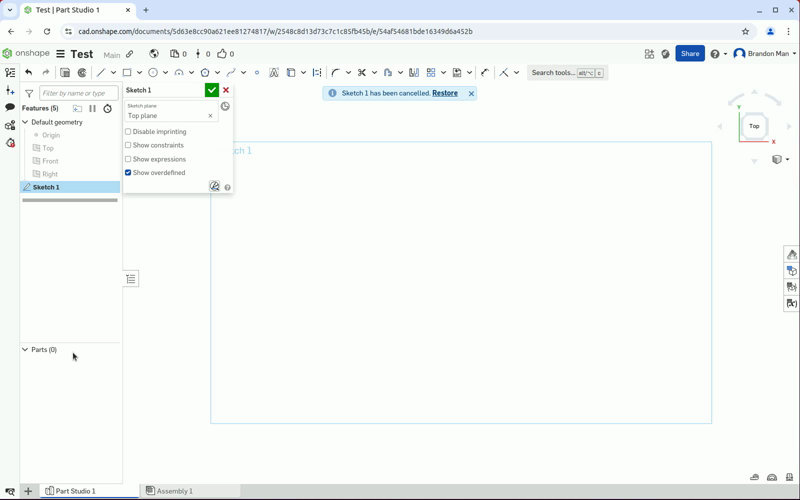
key(y)
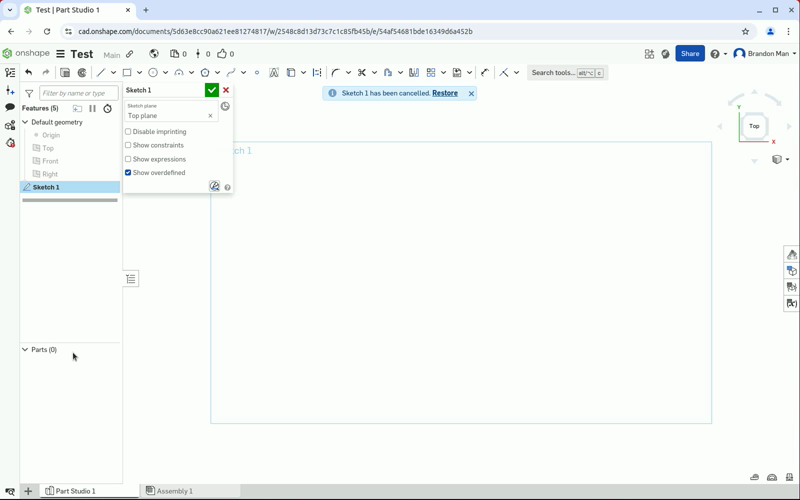
key(l)
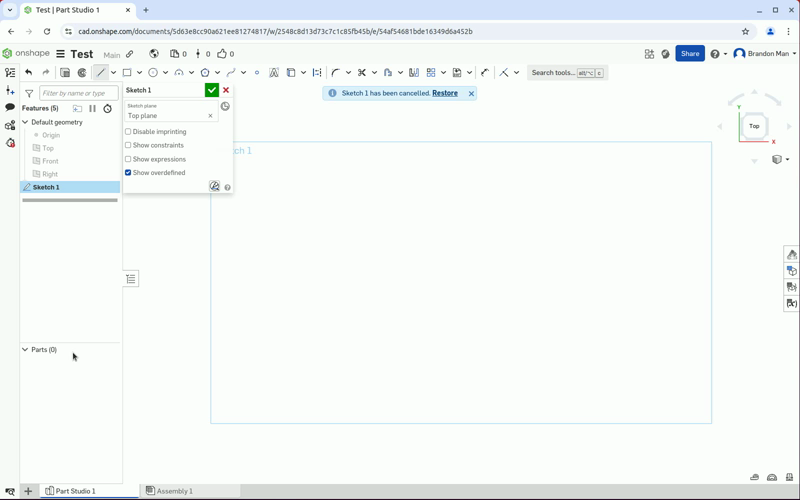
key_down(shift)
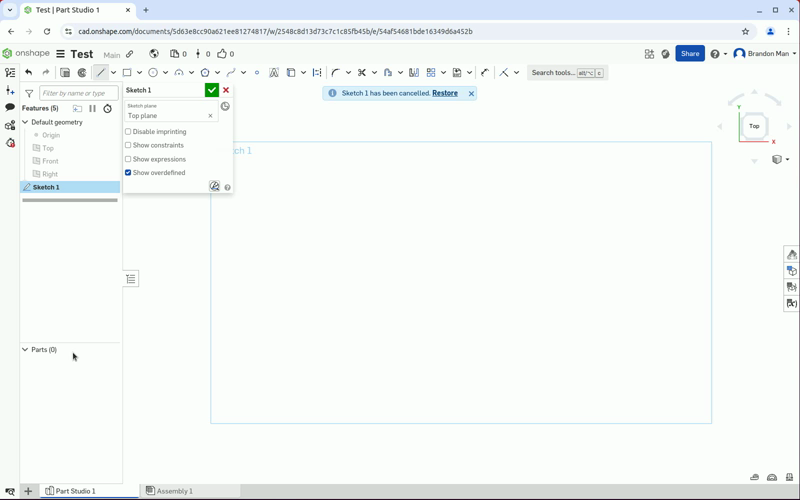
mouse_move(446, 337)
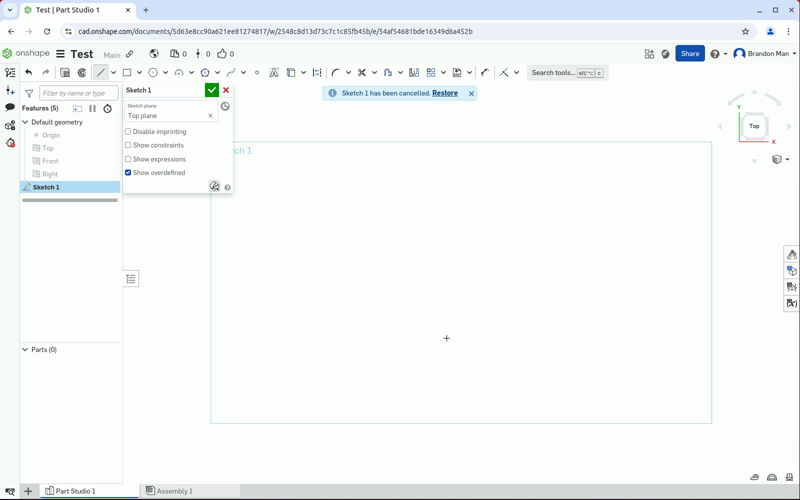
click(446, 337)
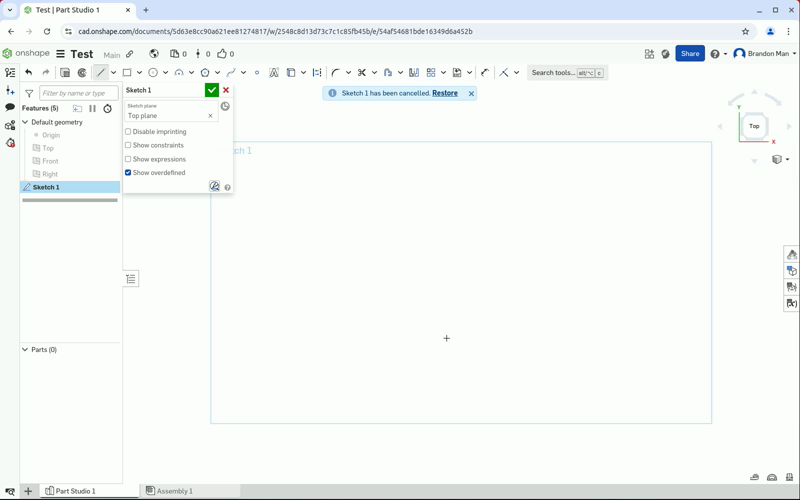
key_up(shift)
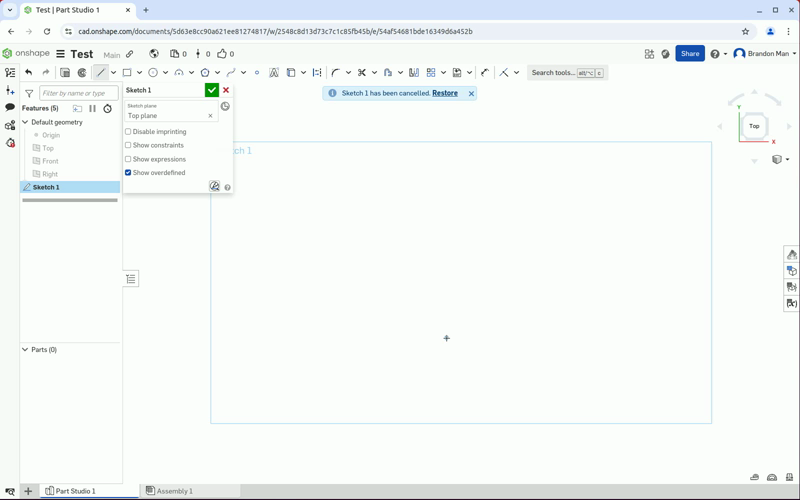
key_down(shift)
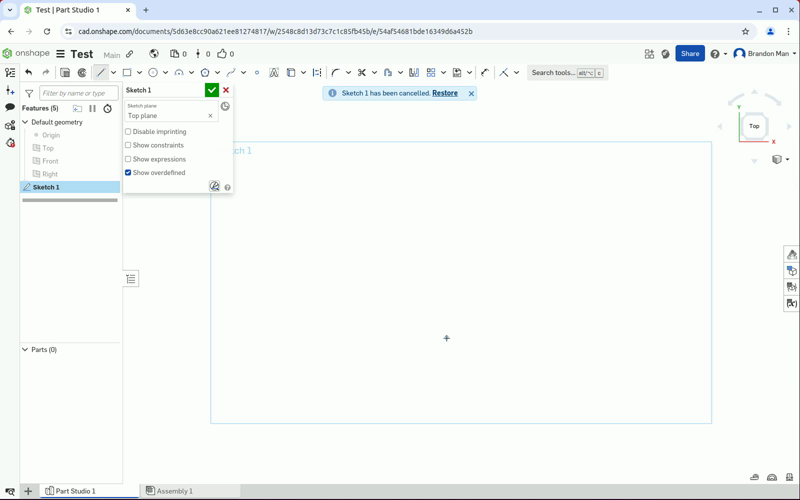
mouse_move(476, 337)
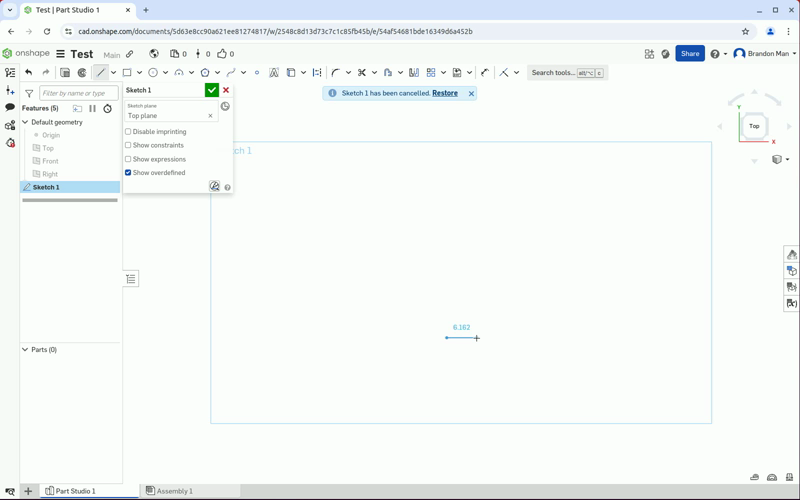
mouse_move(458, 396)
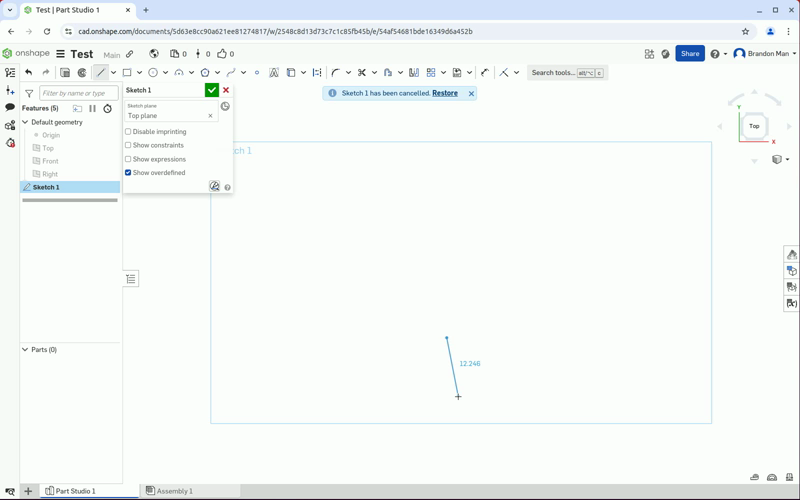
click(458, 396)
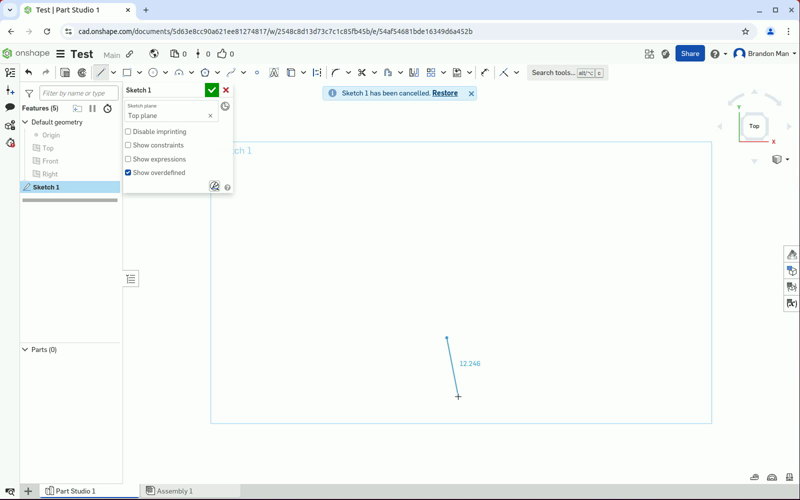
key_up(shift)
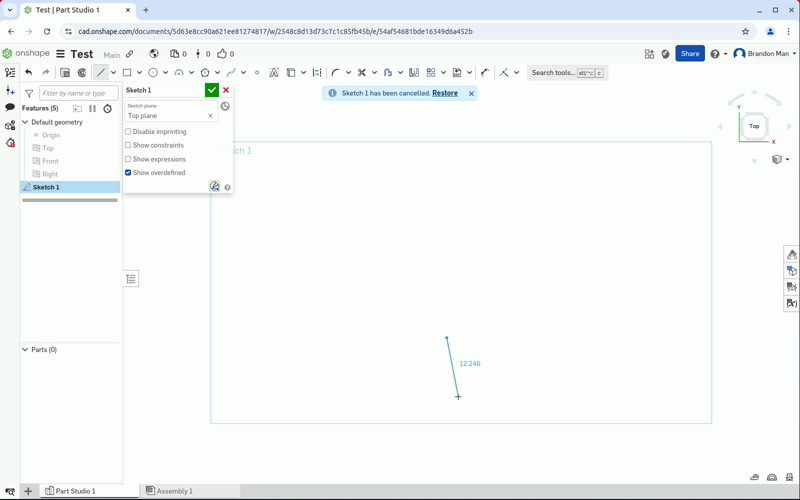
key_down(shift)
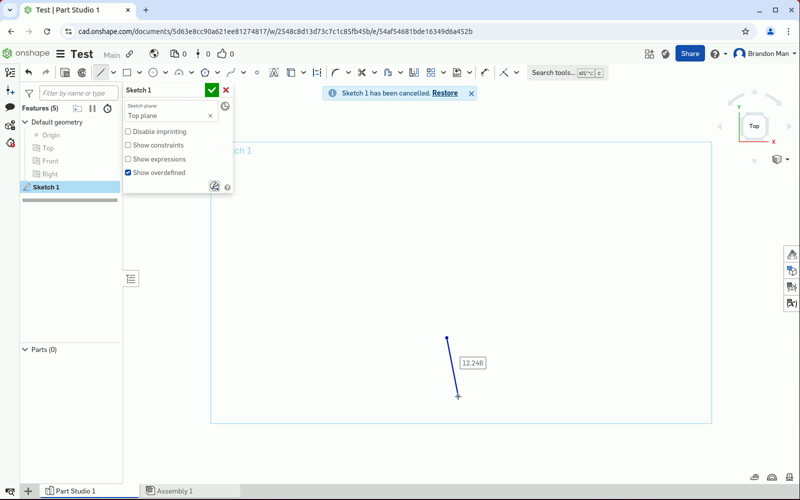
mouse_move(488, 396)
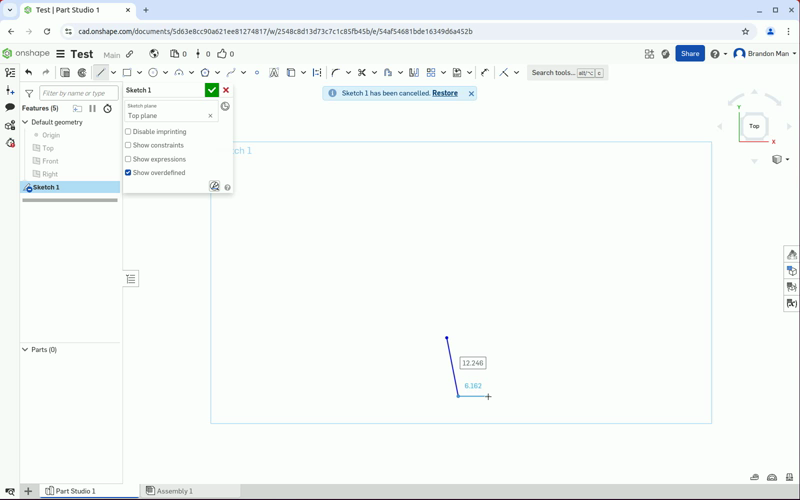
mouse_move(460, 396)
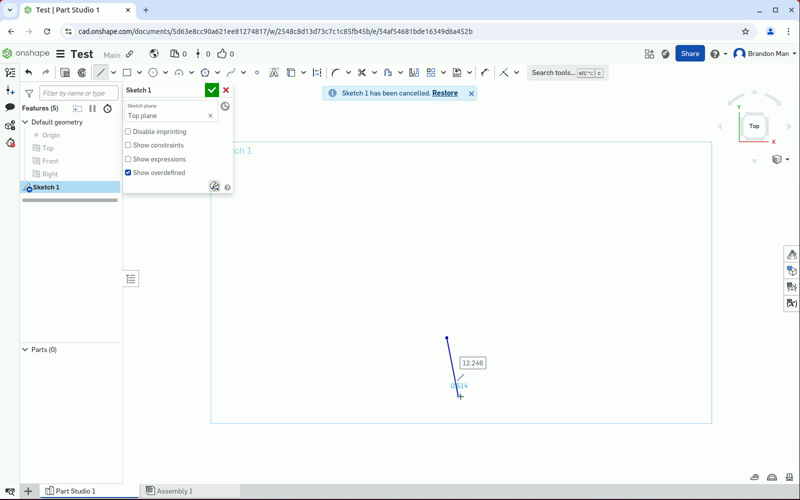
scroll(6)
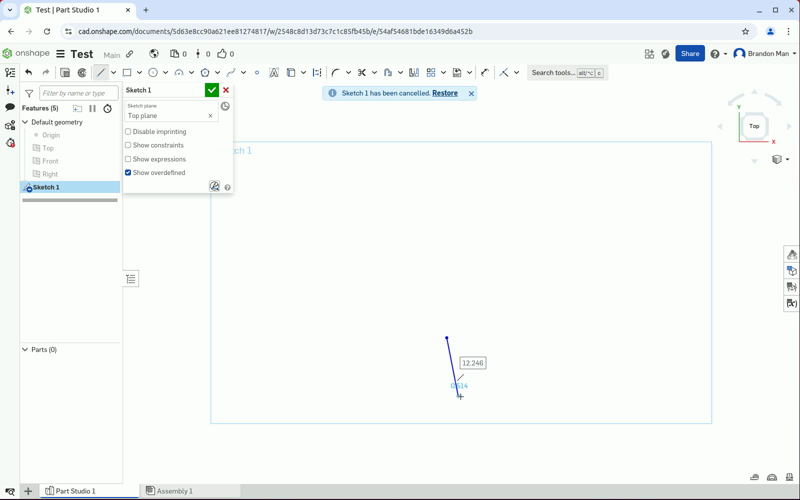
scroll(6)
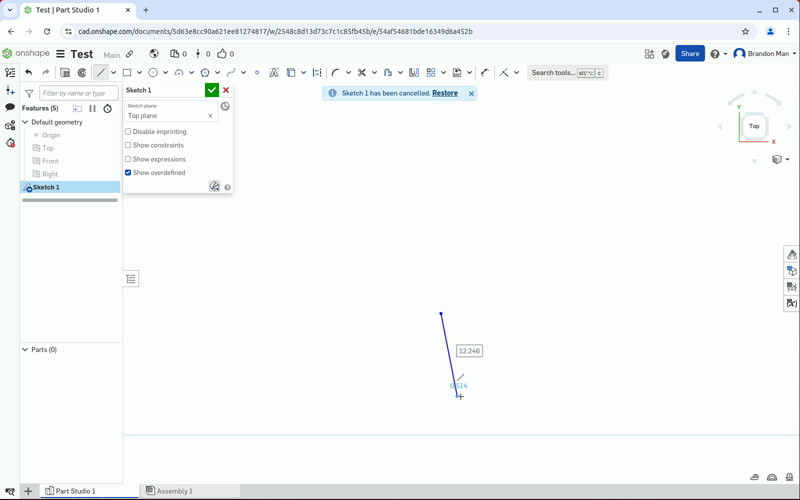
scroll(6)
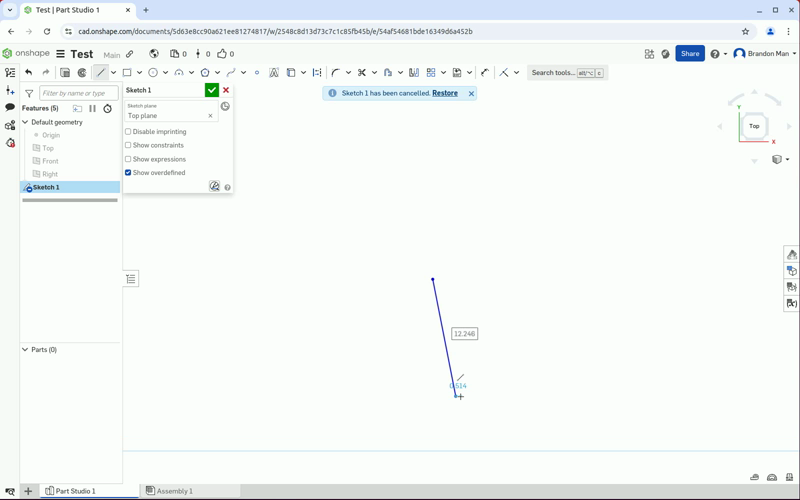
scroll(6)
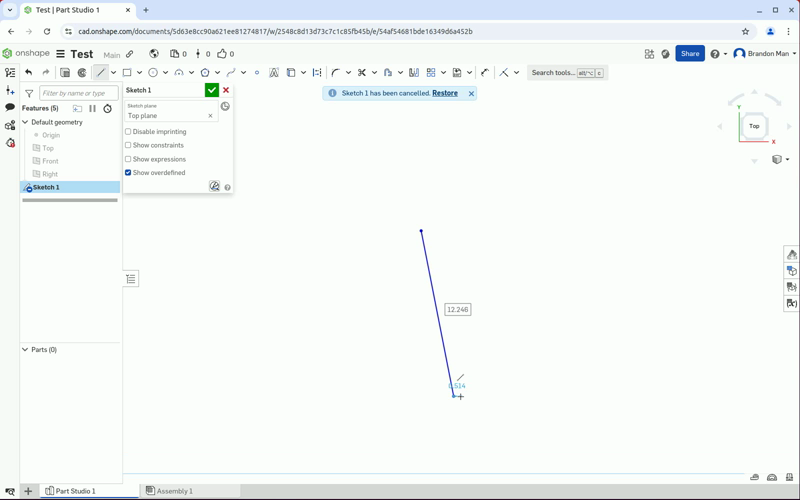
scroll(6)
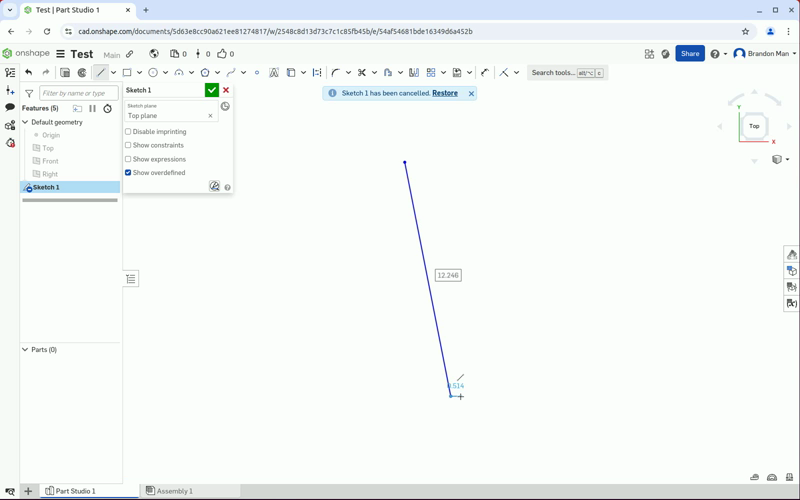
scroll(6)
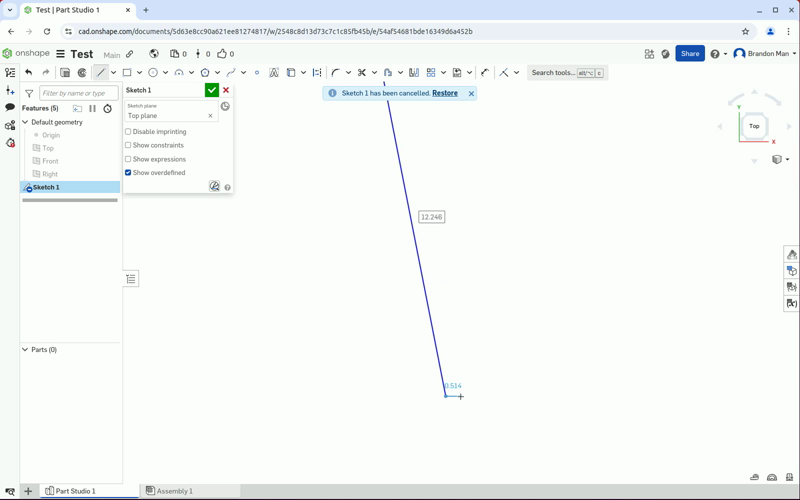
scroll(6)
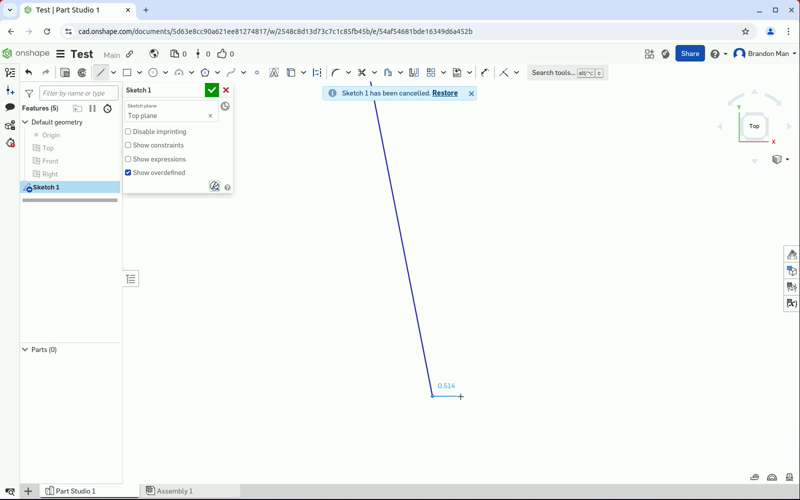
click(460, 396)
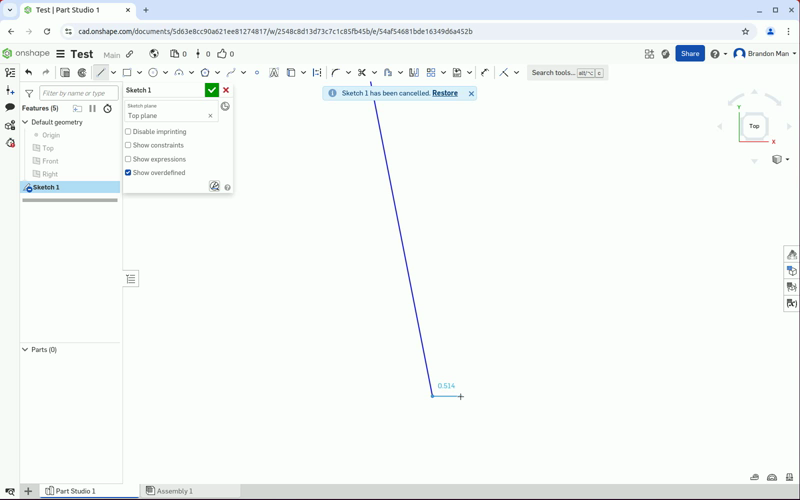
scroll(-6)
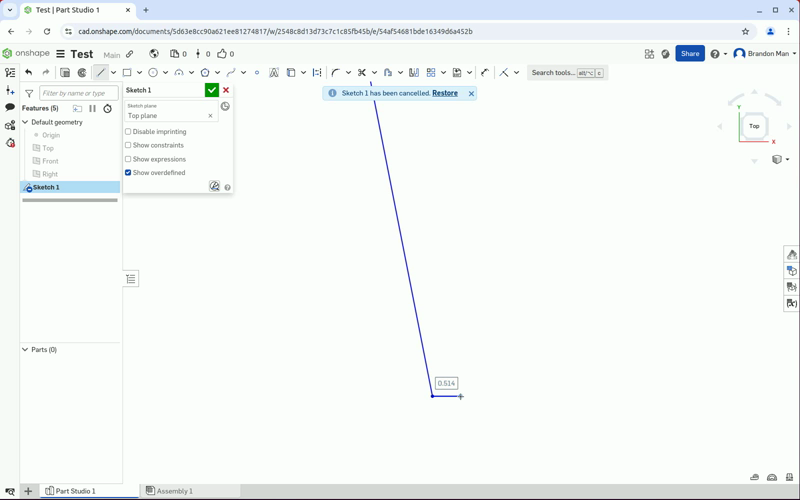
scroll(-6)
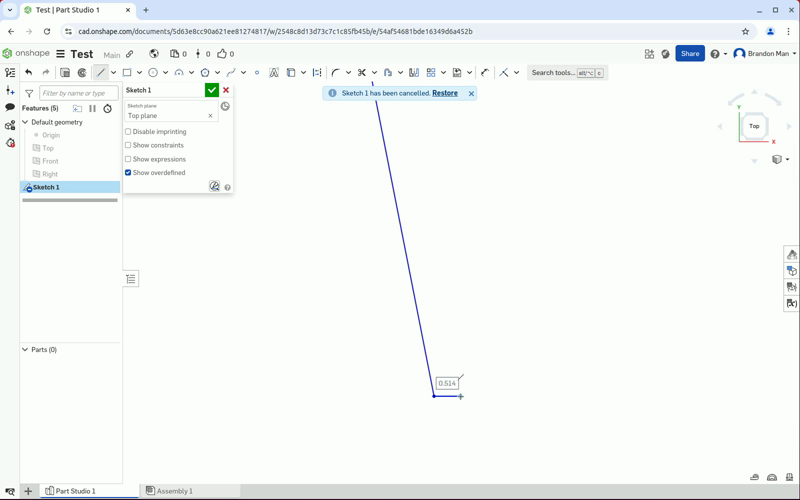
scroll(-6)
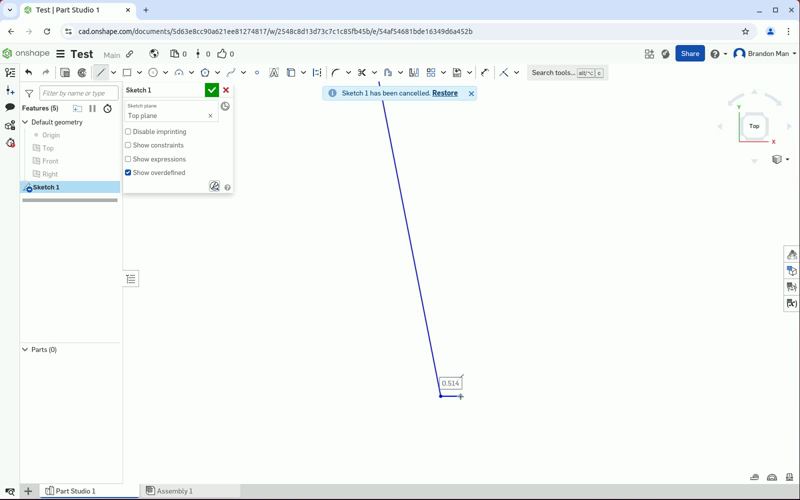
scroll(-6)
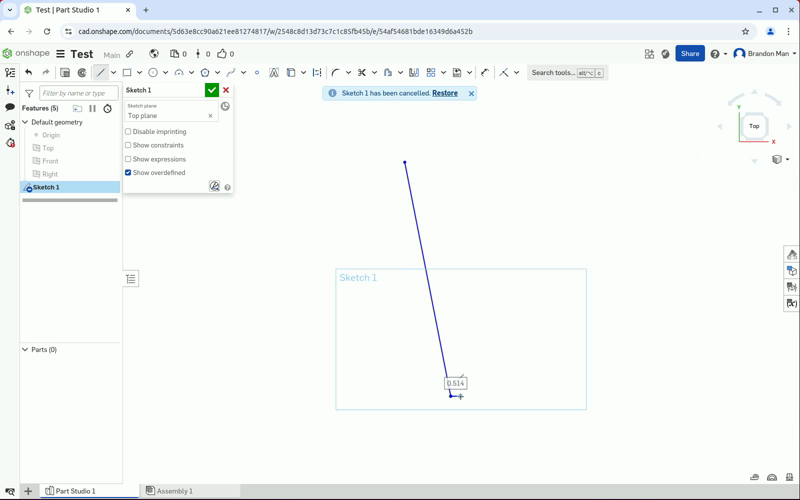
scroll(-6)
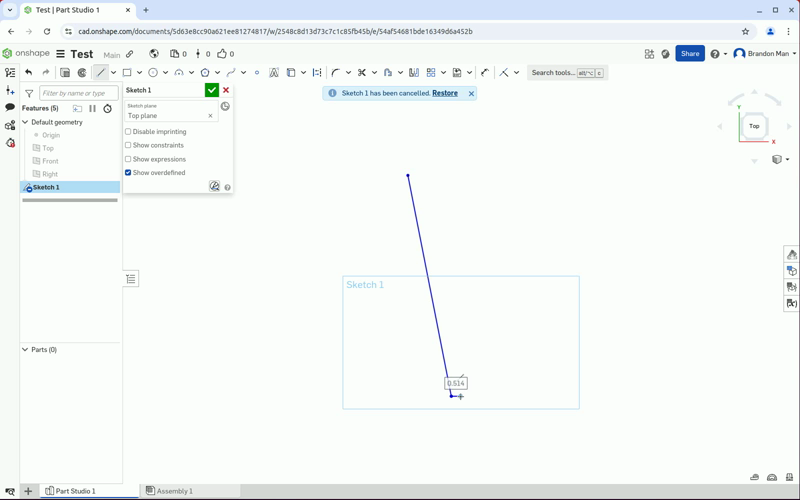
scroll(-6)
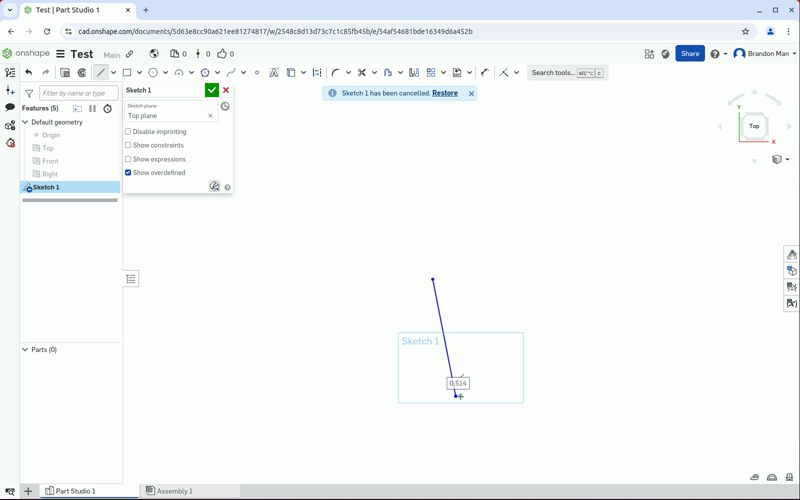
scroll(-6)
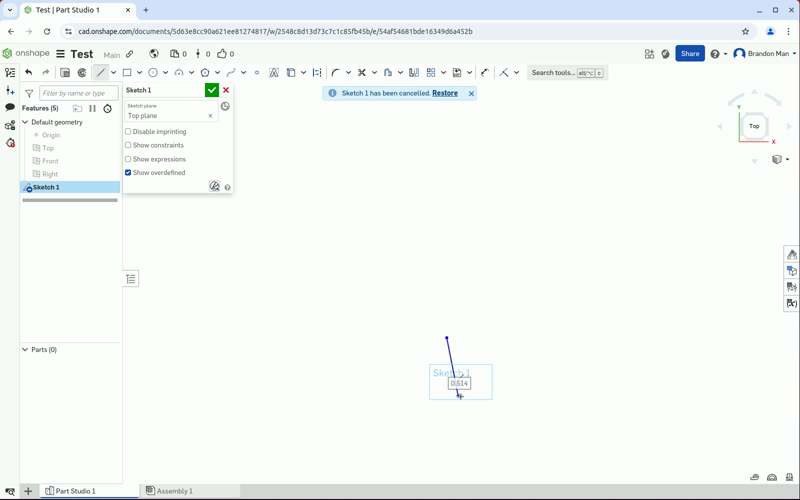
key_up(shift)
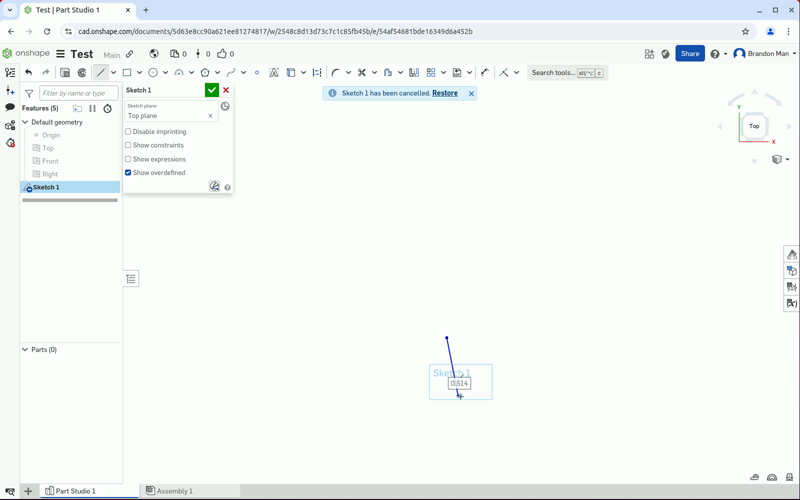
key_down(shift)
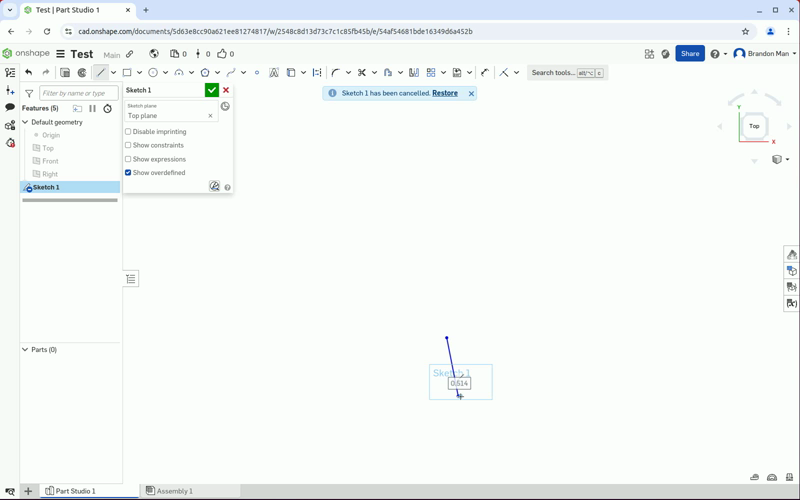
mouse_move(460, 281)
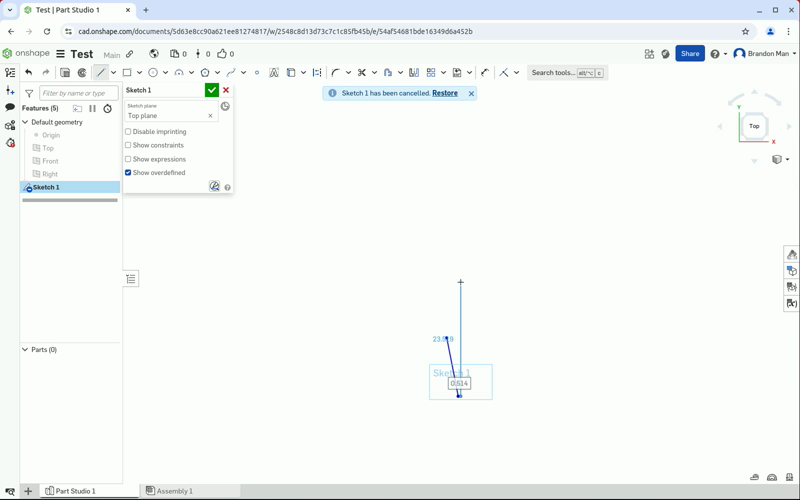
click(460, 281)
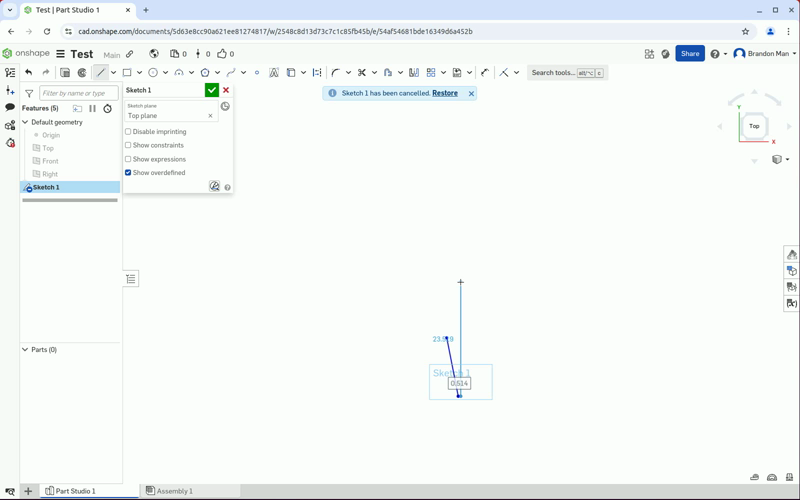
key_up(shift)
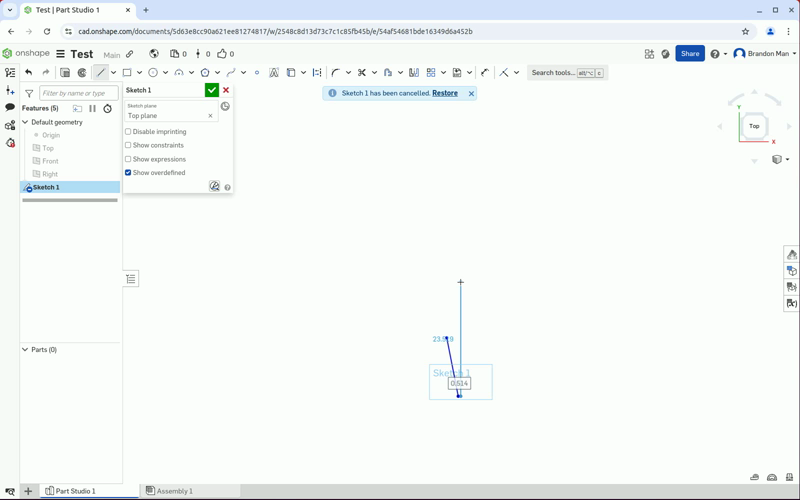
key_down(shift)
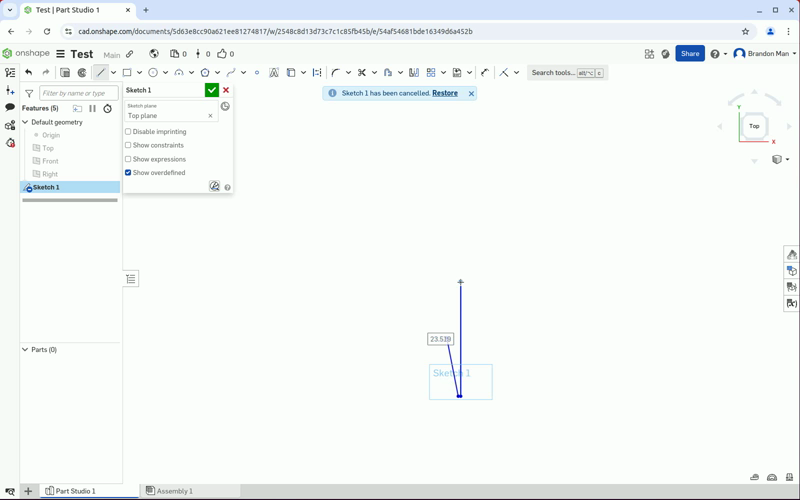
mouse_move(490, 281)
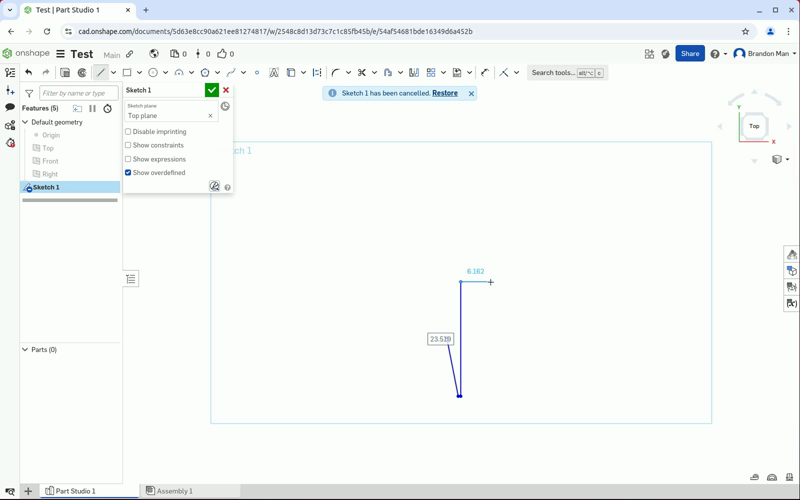
mouse_move(446, 281)
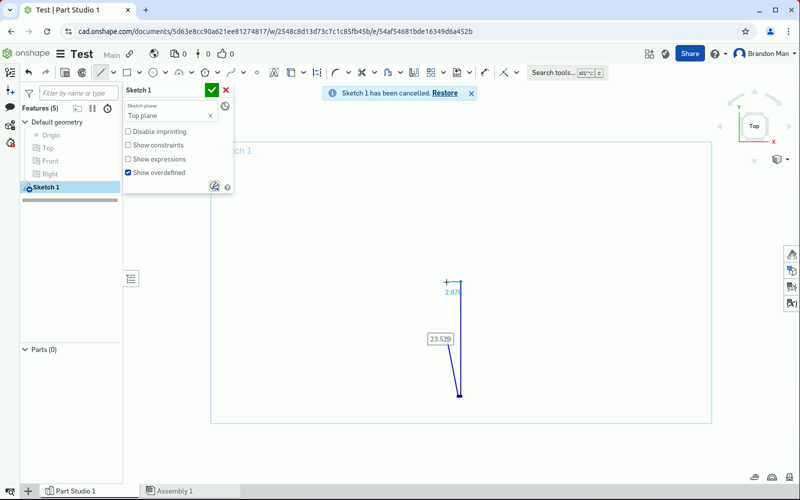
click(446, 281)
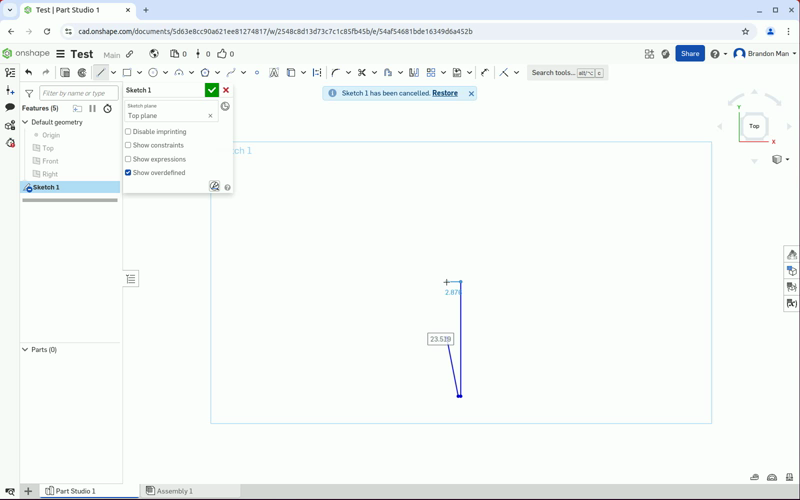
key_up(shift)
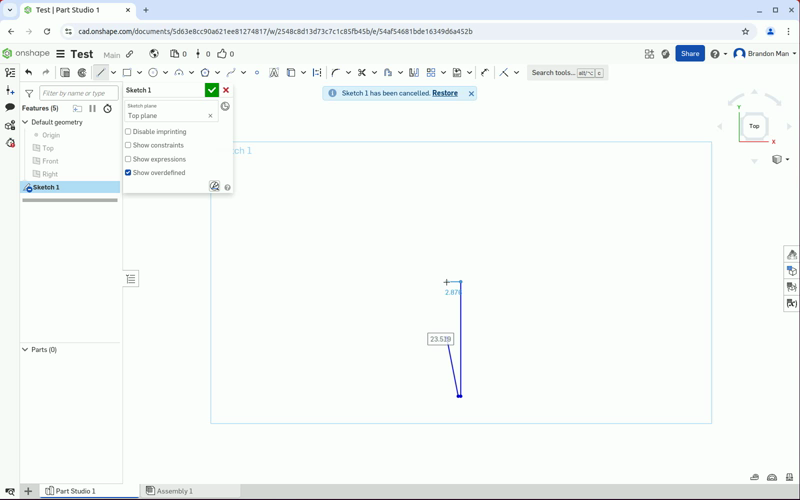
mouse_move(476, 281)
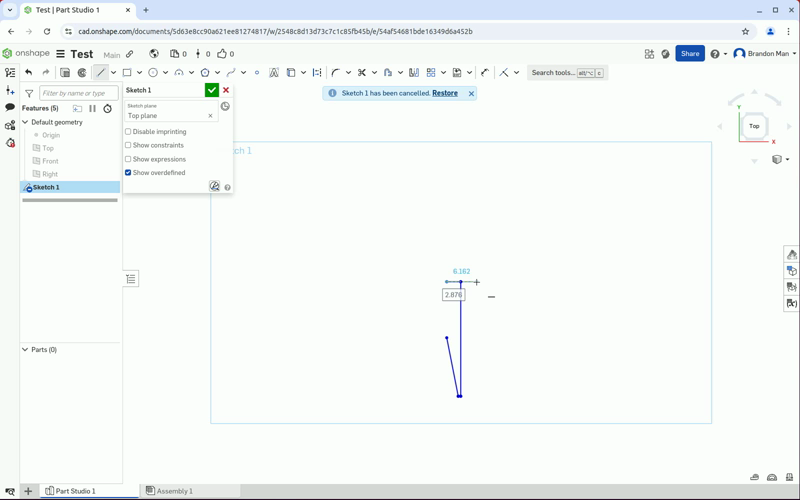
key_down(shift)
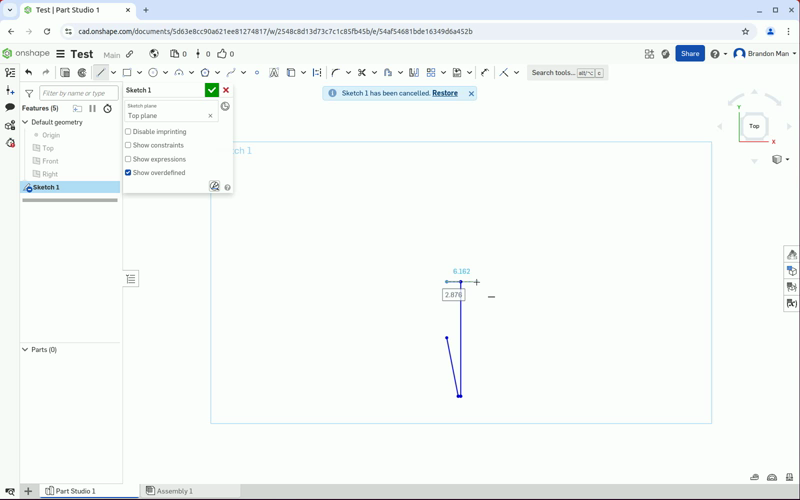
mouse_move(446, 337)
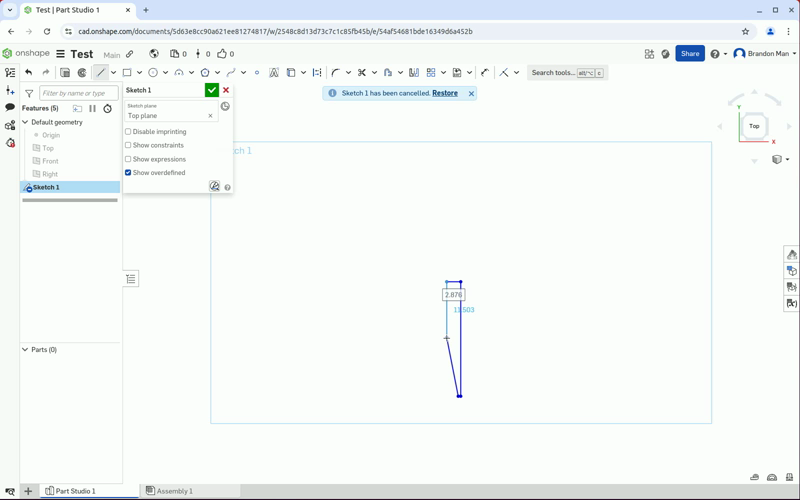
key_up(shift)
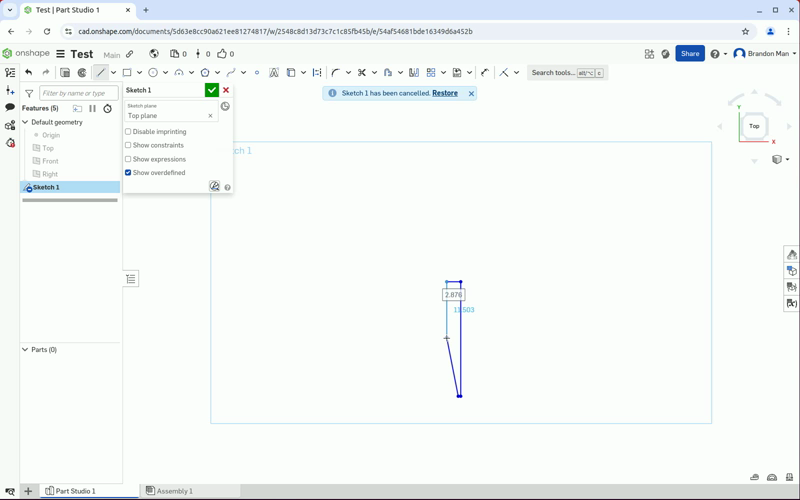
click(446, 337)
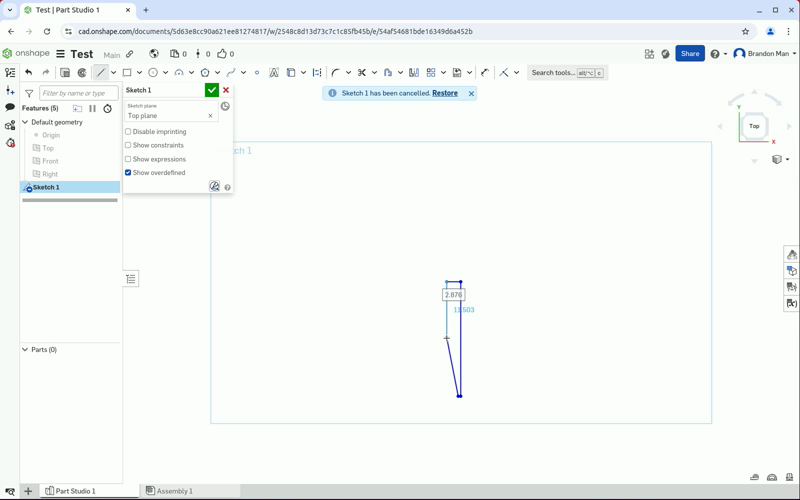
key(esc)
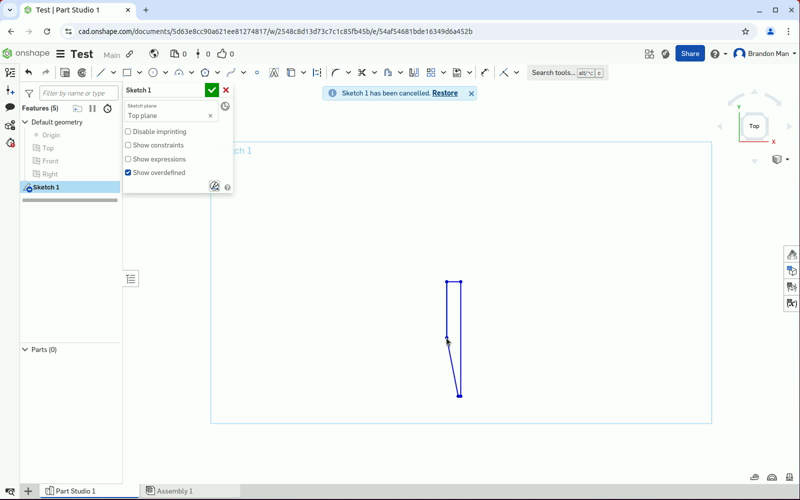
mouse_move(459, 380)
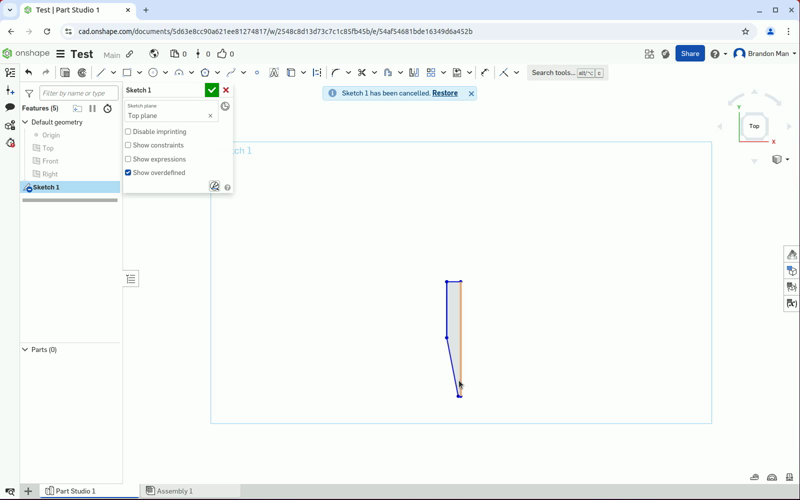
scroll(6)
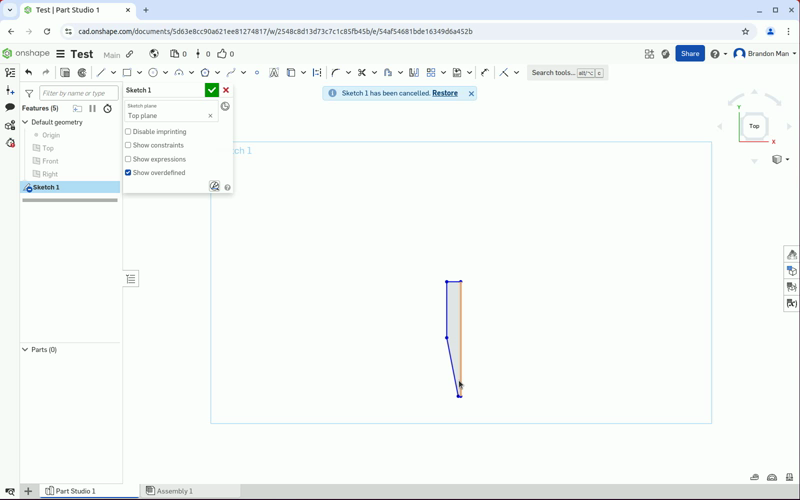
scroll(6)
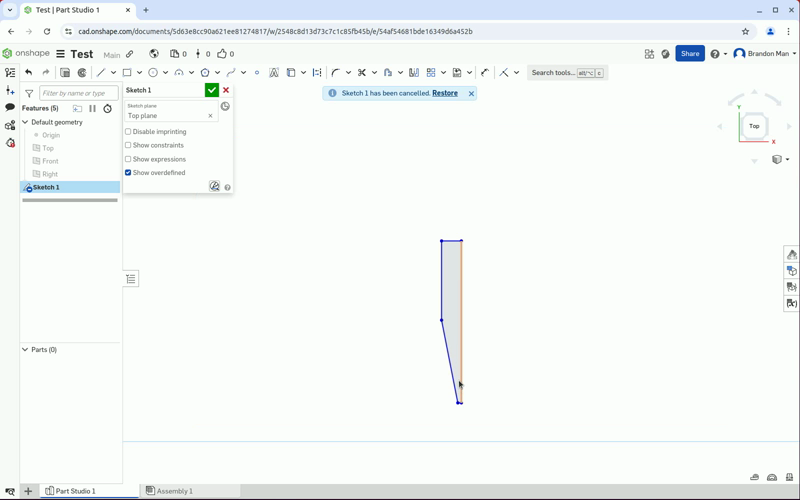
scroll(6)
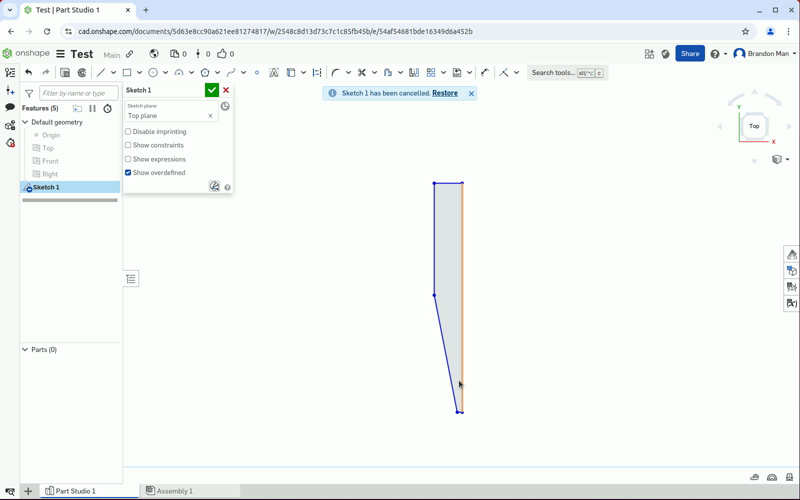
scroll(6)
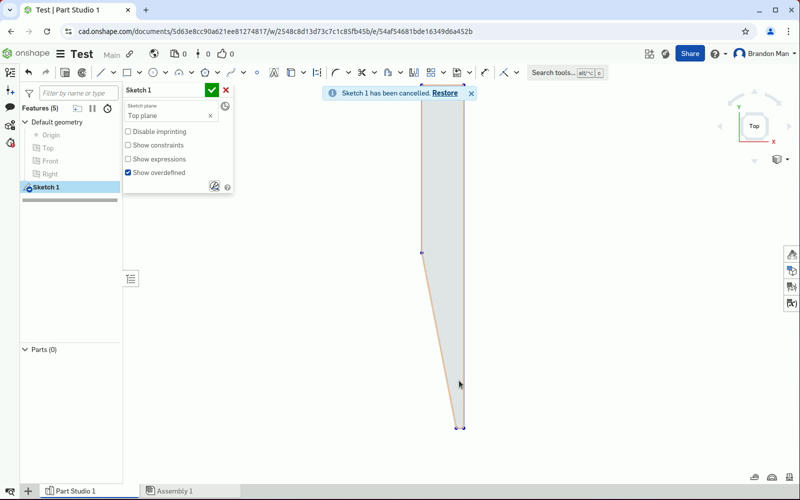
scroll(6)
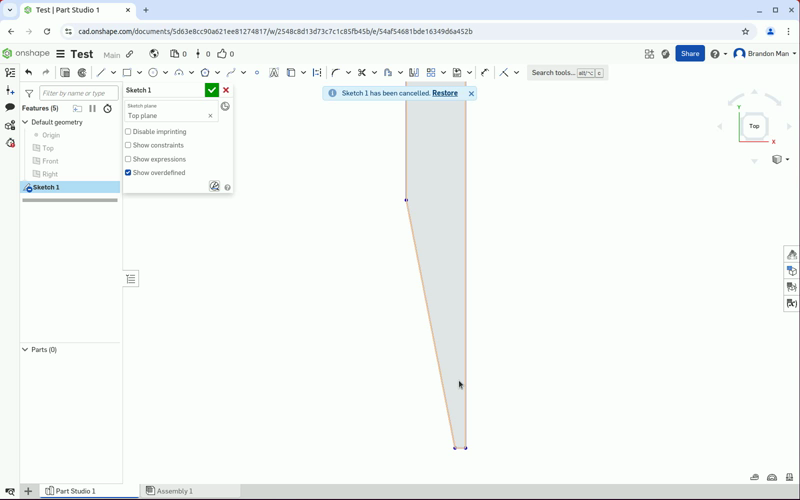
scroll(6)
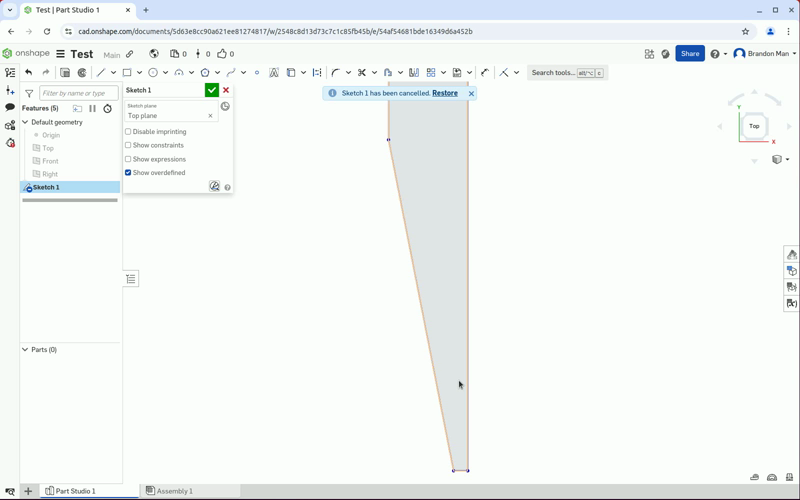
scroll(6)
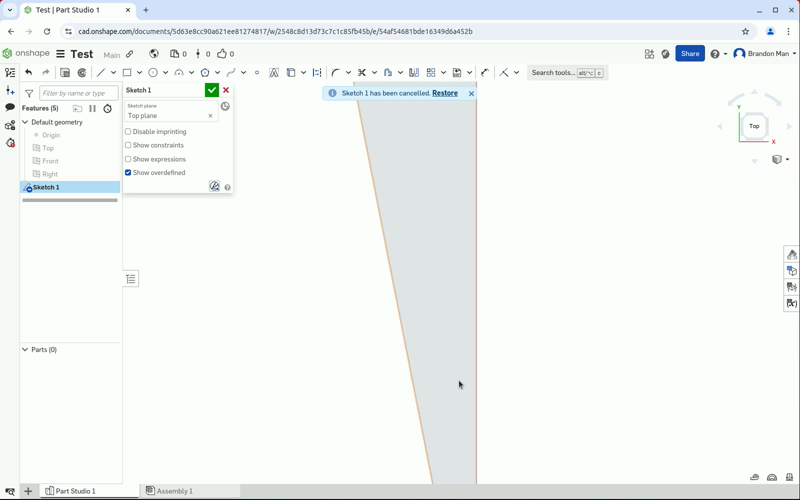
click(459, 380)
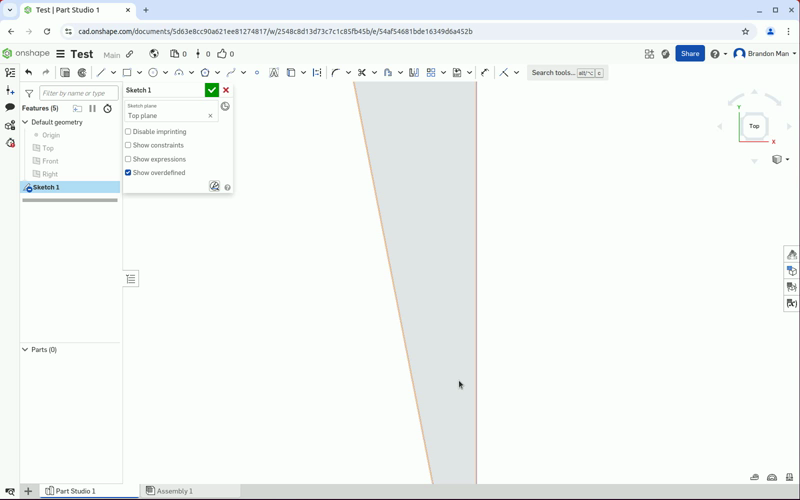
scroll(-6)
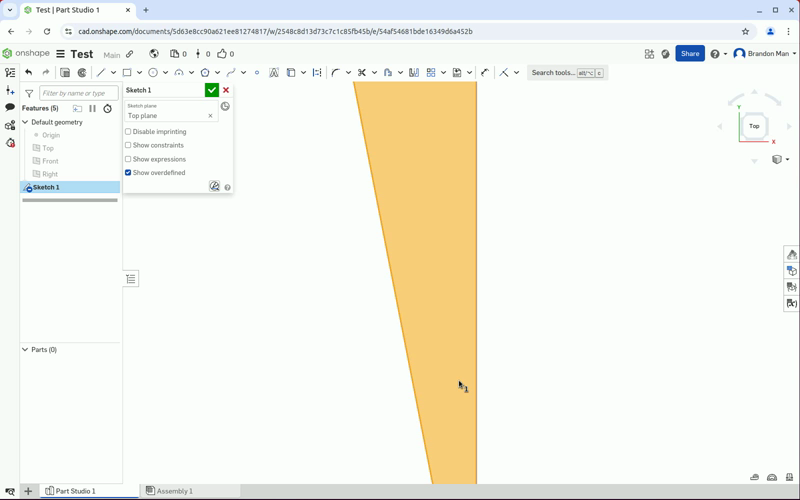
scroll(-6)
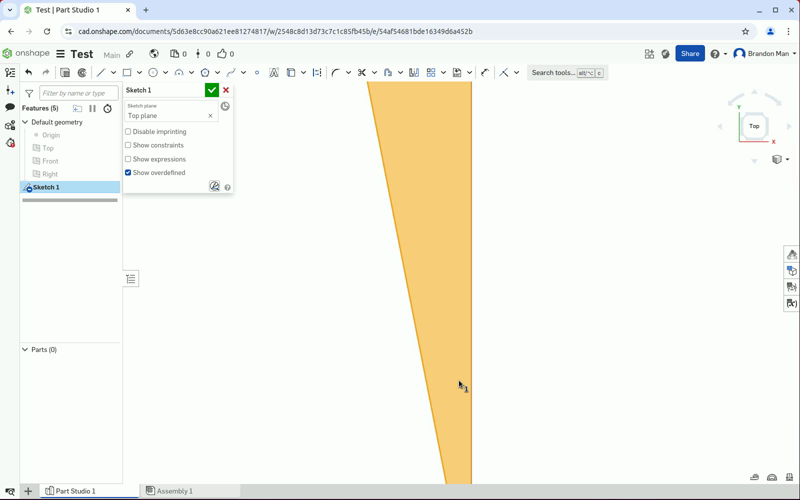
scroll(-6)
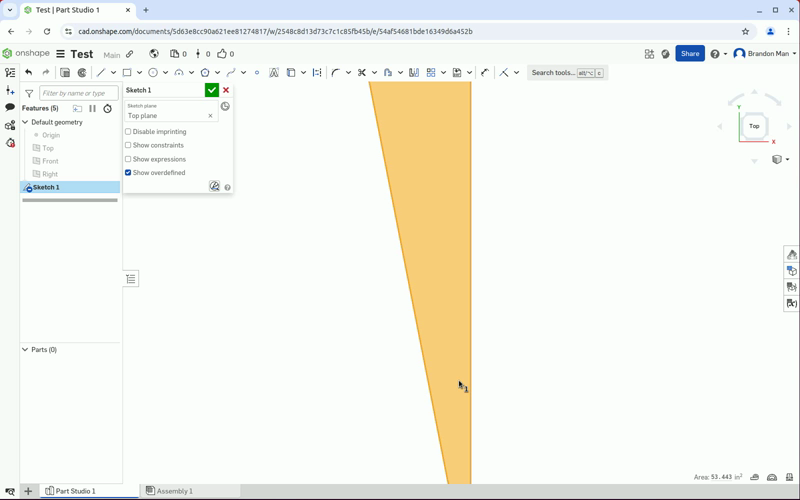
scroll(-6)
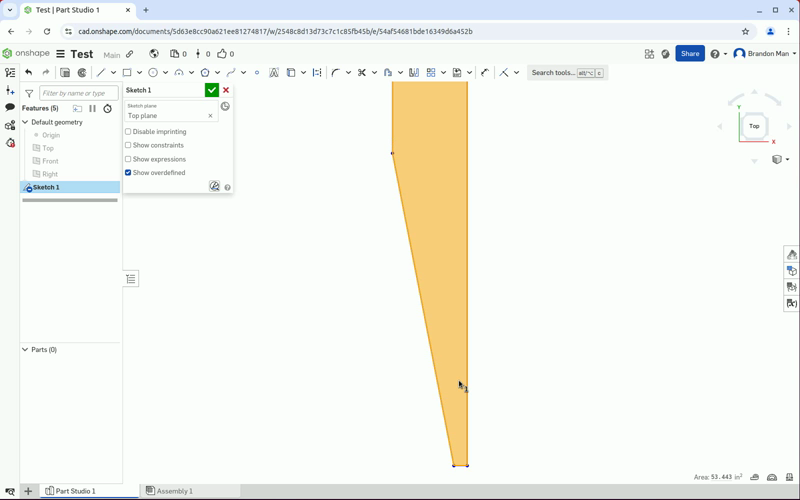
scroll(-6)
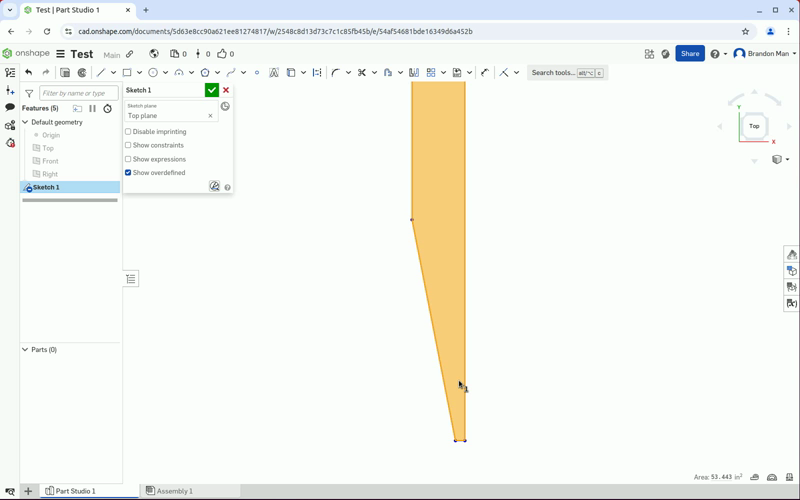
scroll(-6)
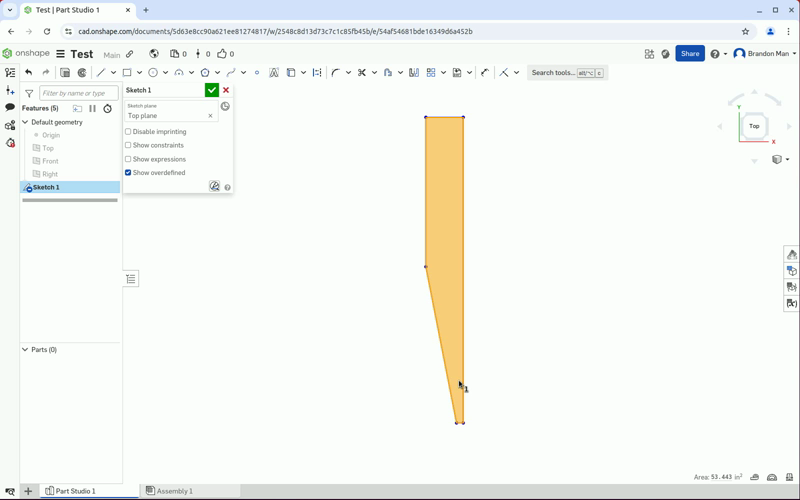
scroll(-6)
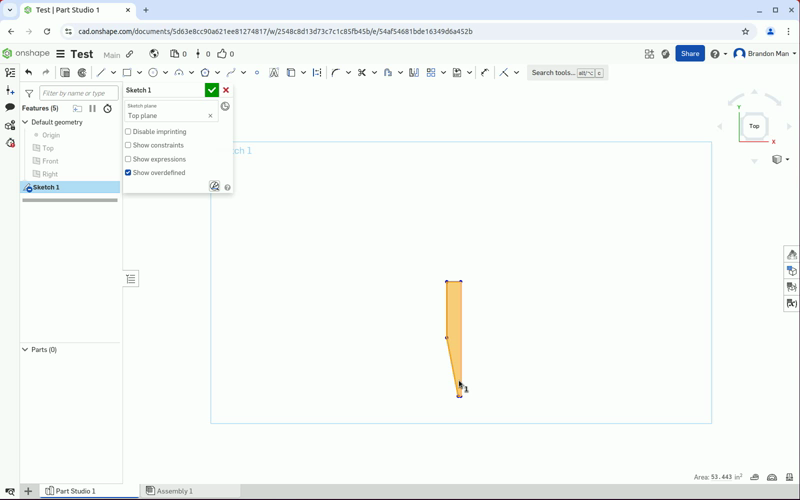
mouse_move(73, 352)
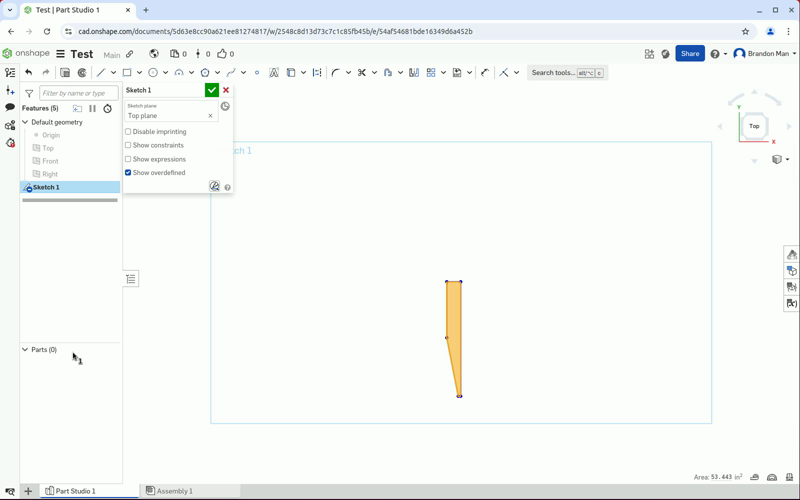
key(shift+y)
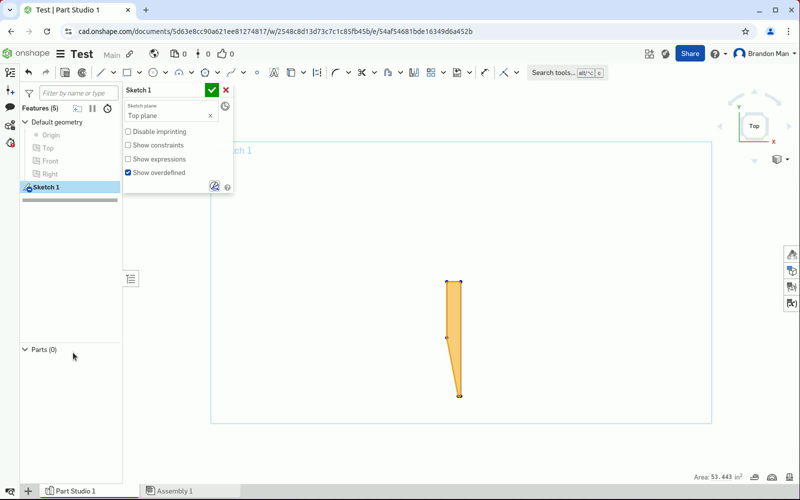
key(shift+e)
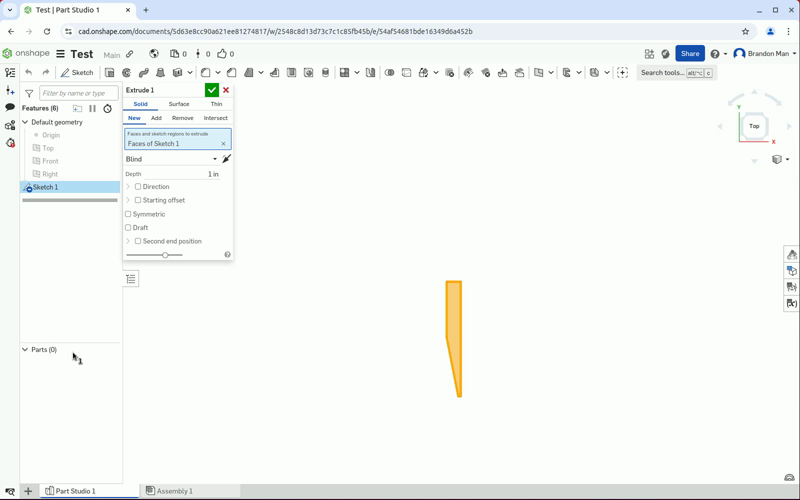
mouse_move(143, 106)
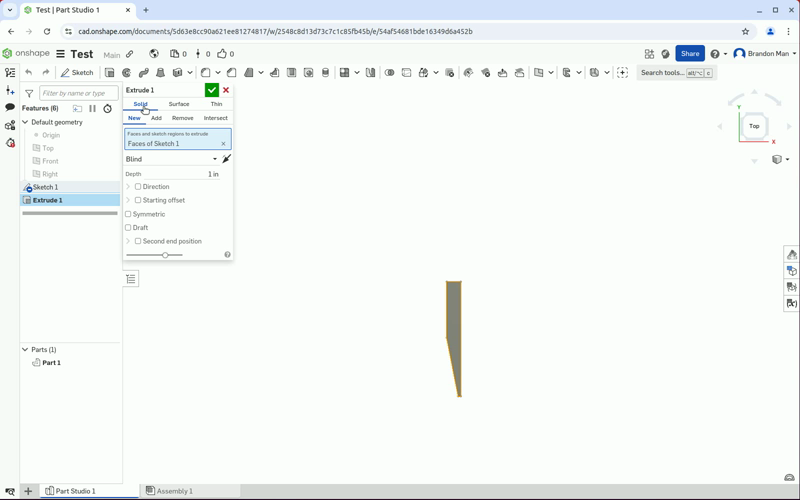
click(143, 106)
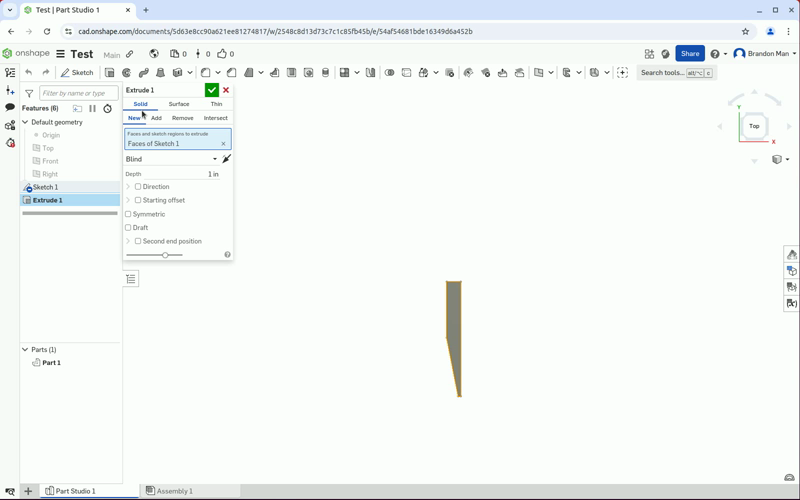
mouse_move(137, 120)
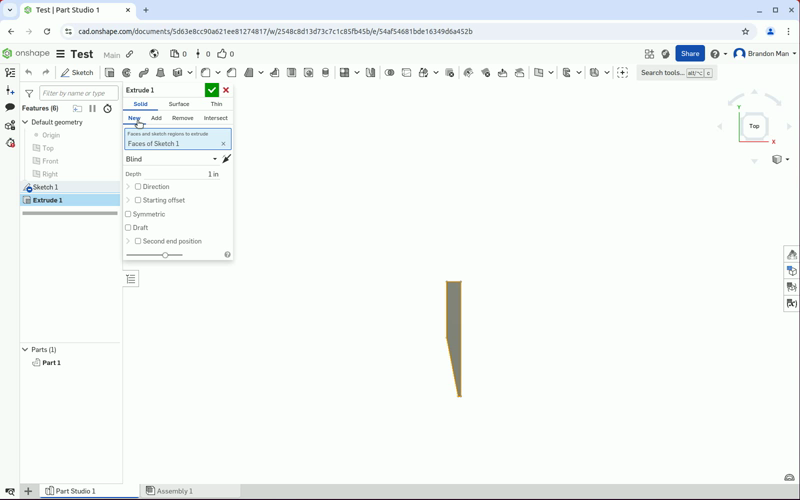
click(137, 120)
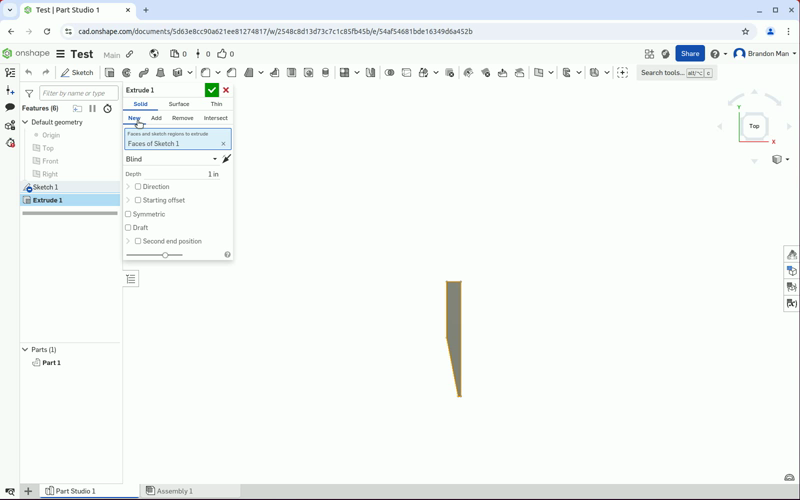
key(tab, 4)
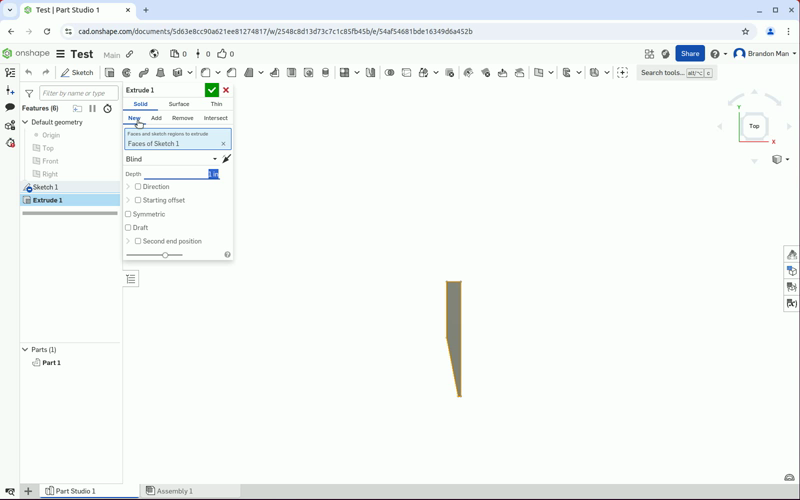
text(5.536)
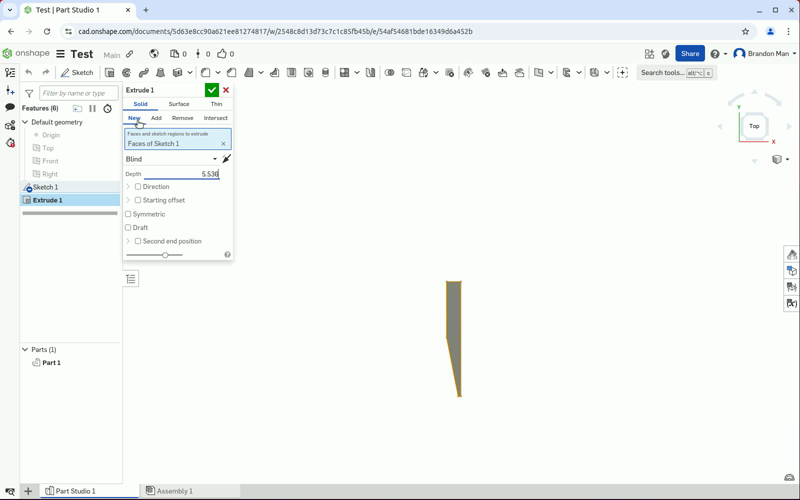
key(enter)
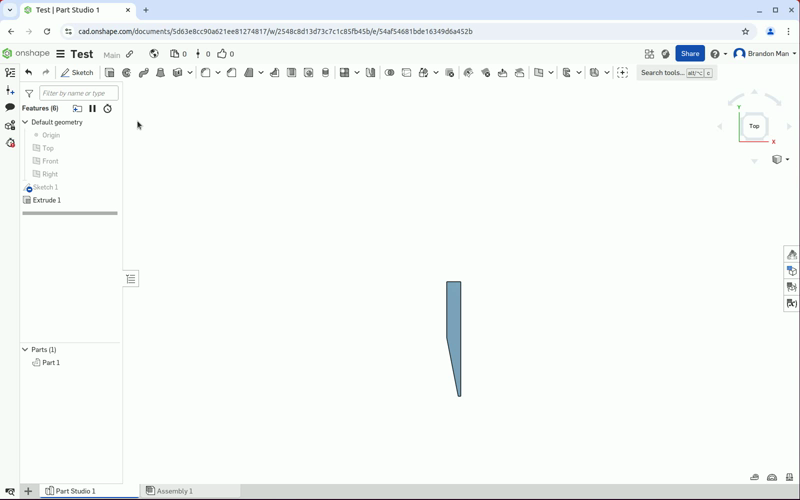
key(shift+h)
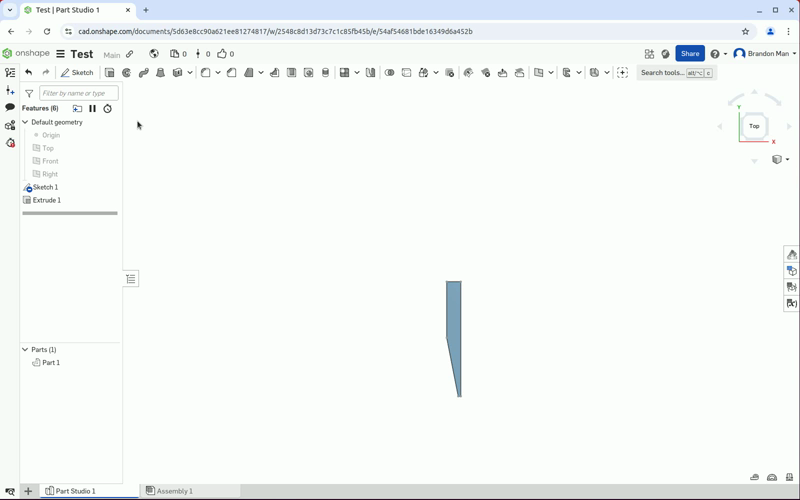
key(shift+h)
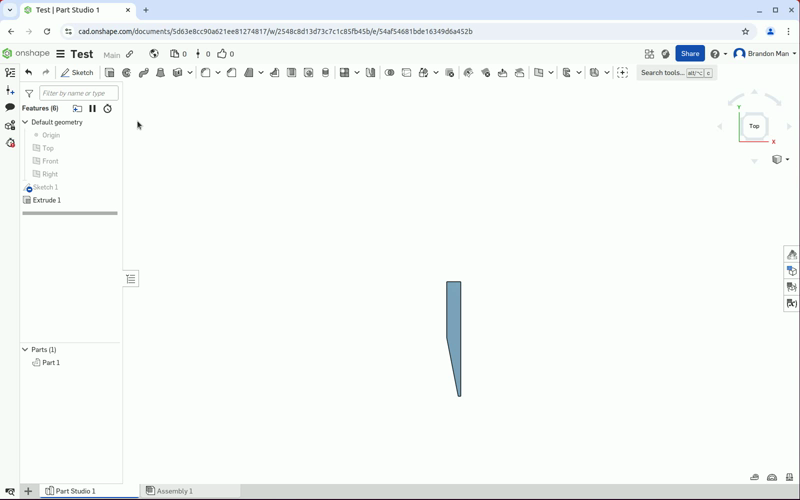
mouse_move(73, 189)
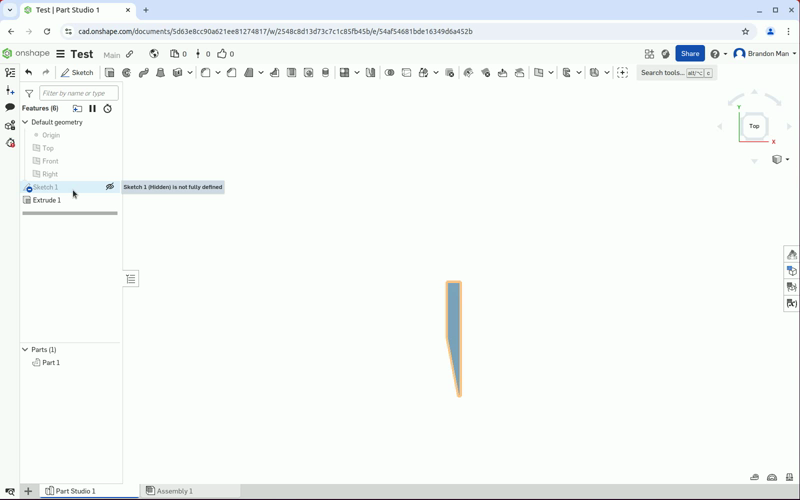
click(73, 189)
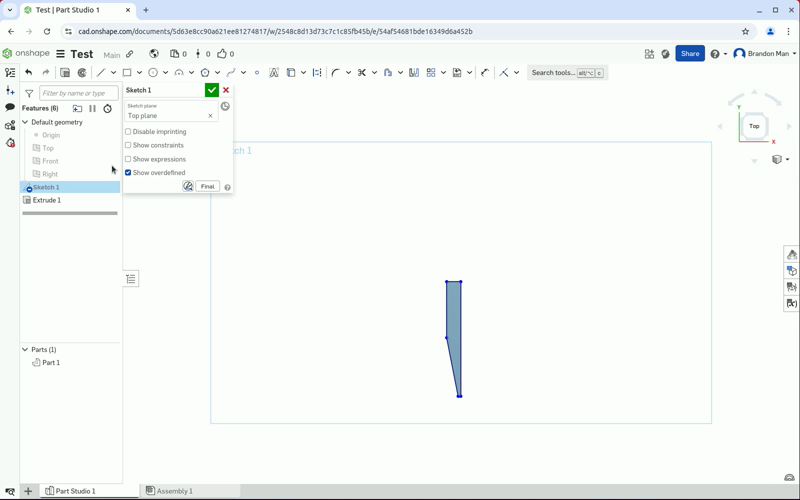
mouse_move(229, 92)
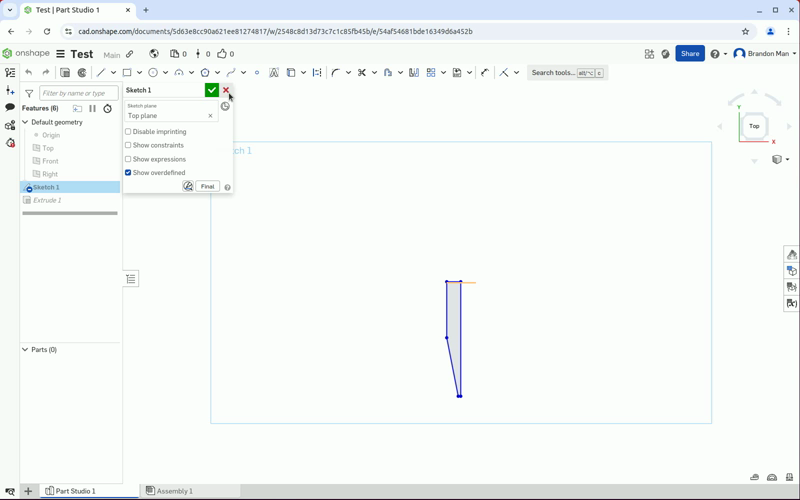
click(229, 92)
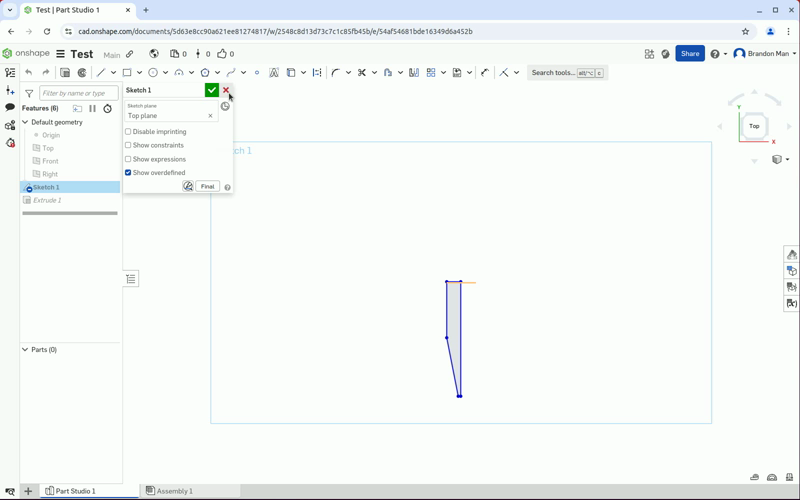
key(shift+s)
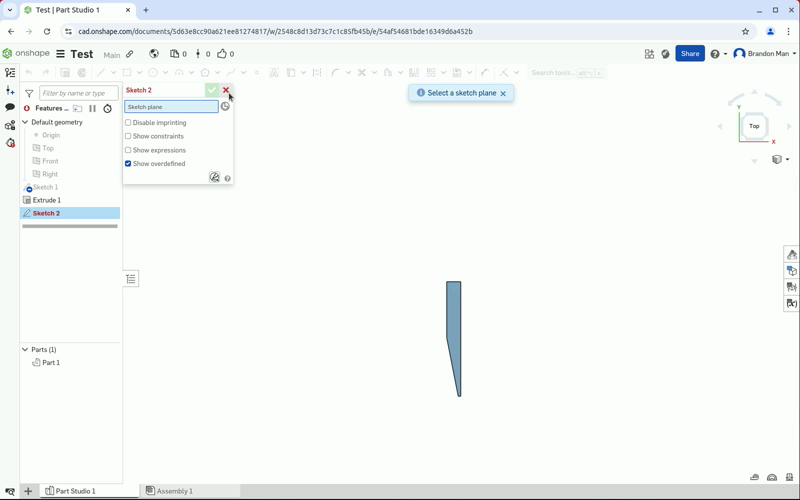
mouse_move(73, 150)
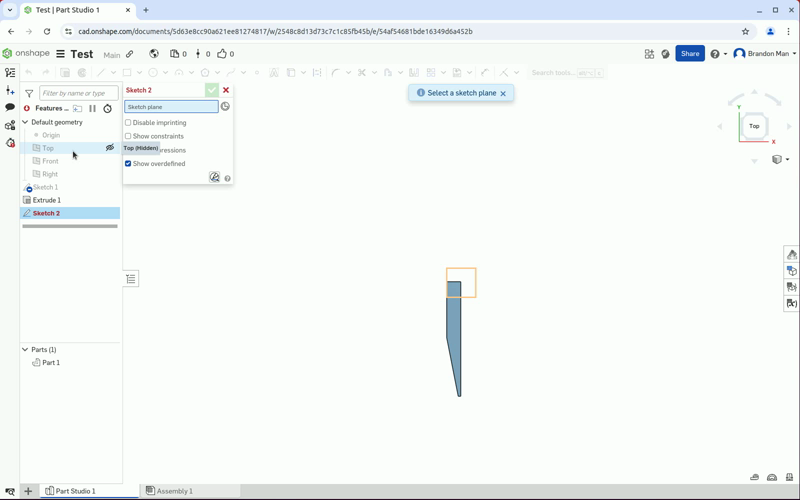
click(73, 150)
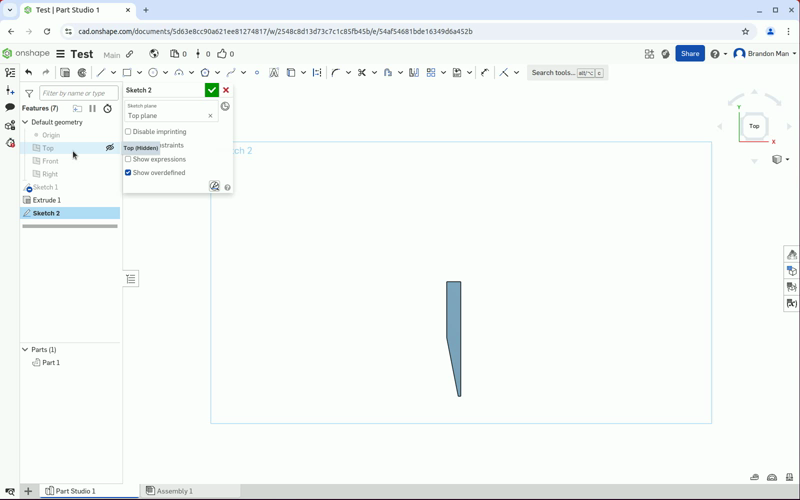
mouse_move(73, 352)
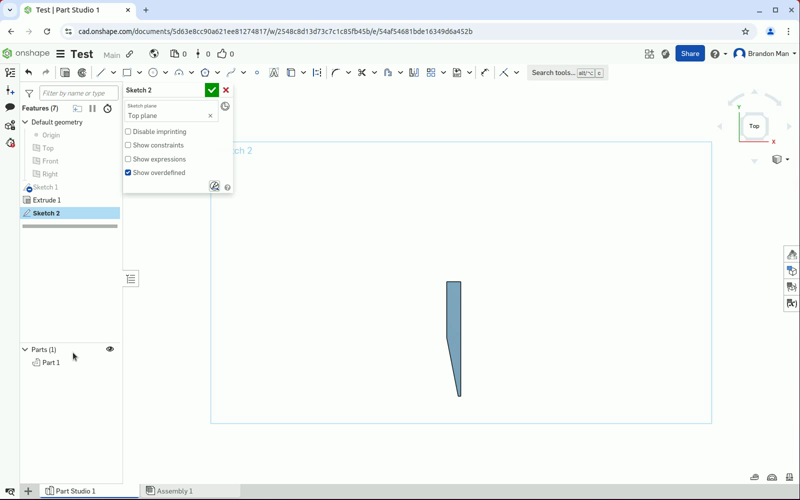
key(y)
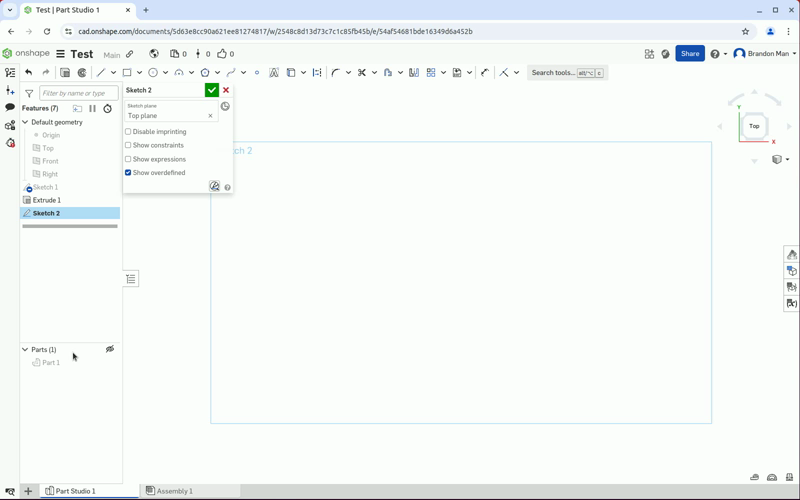
key(l)
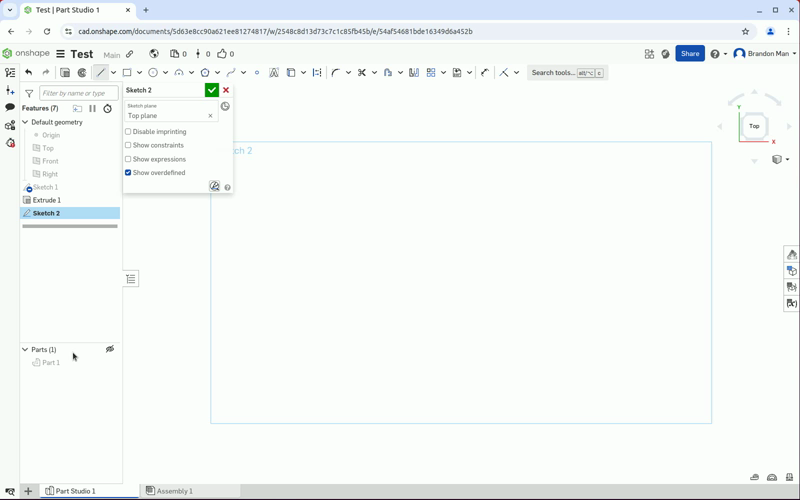
key_down(shift)
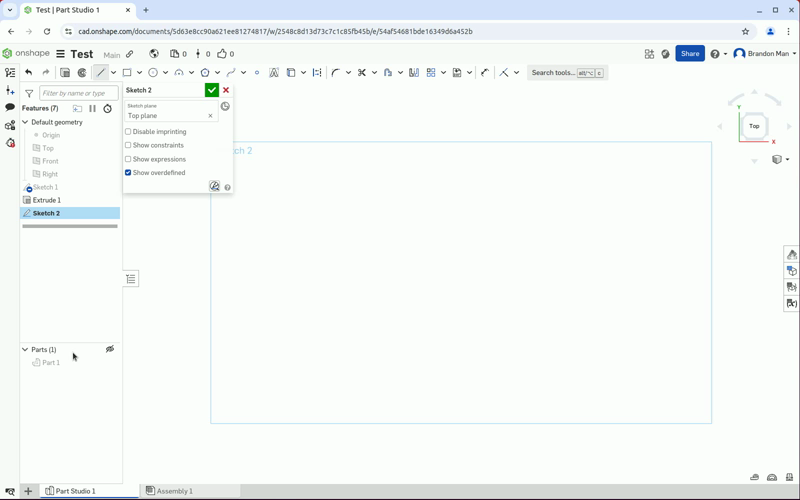
mouse_move(460, 395)
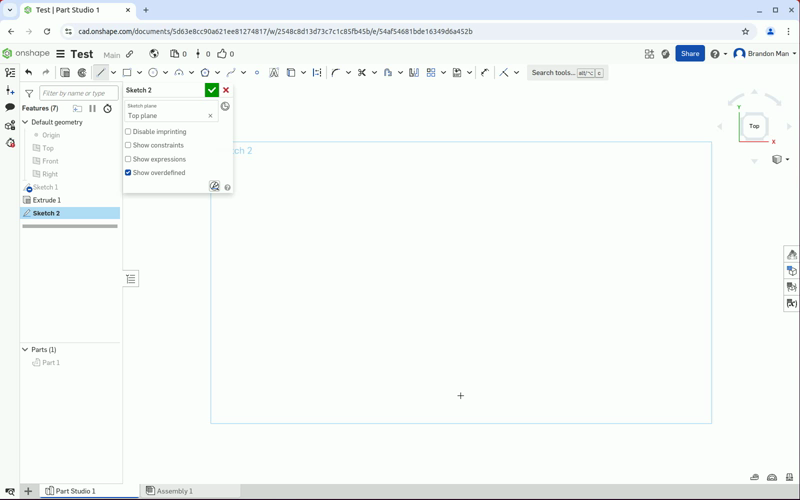
click(460, 395)
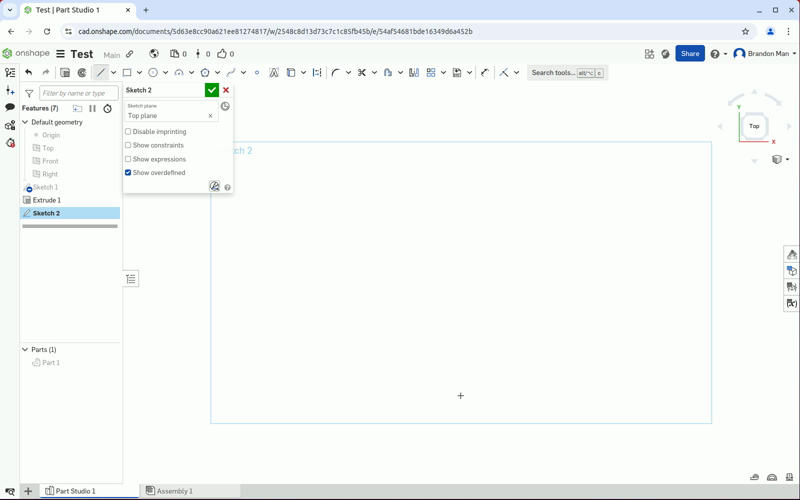
key_up(shift)
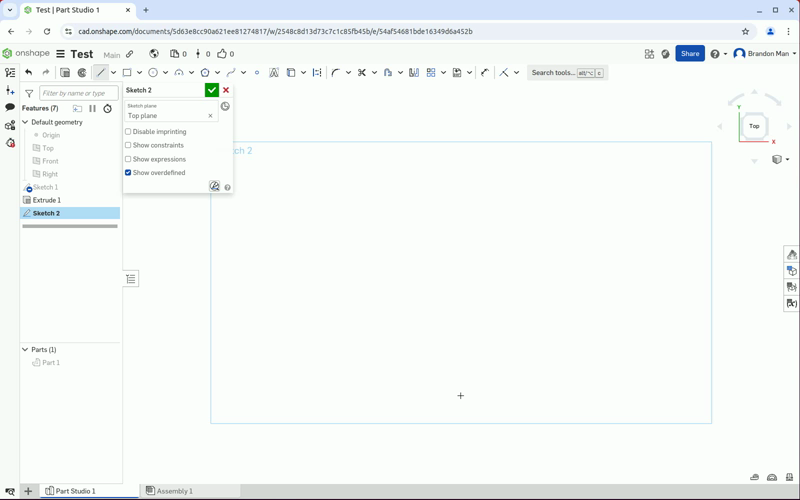
key_down(shift)
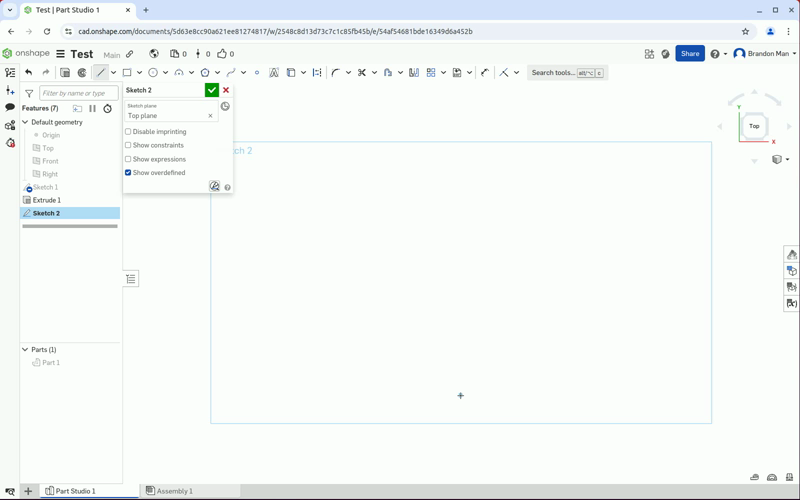
mouse_move(490, 395)
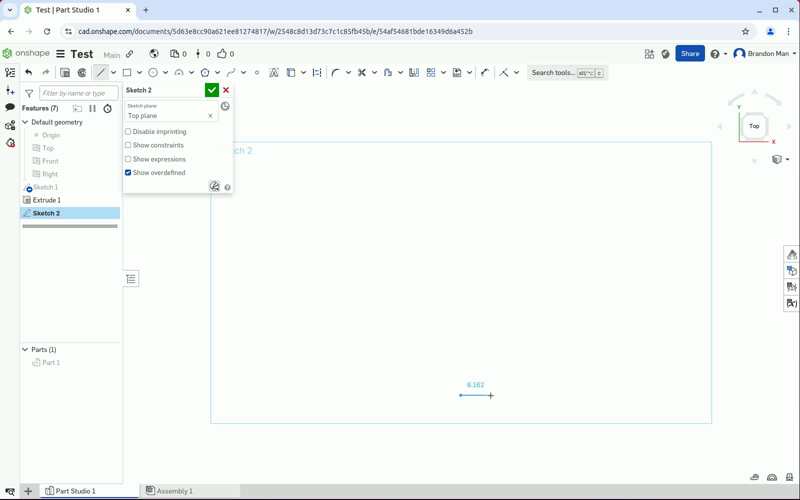
mouse_move(463, 395)
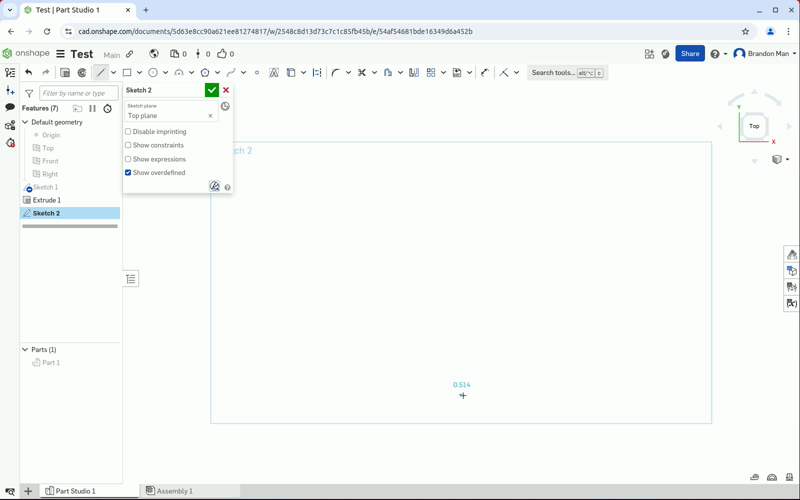
scroll(6)
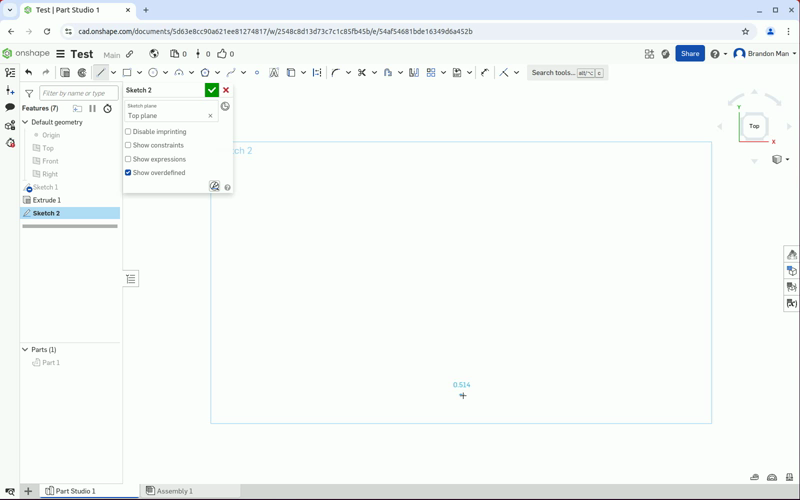
scroll(6)
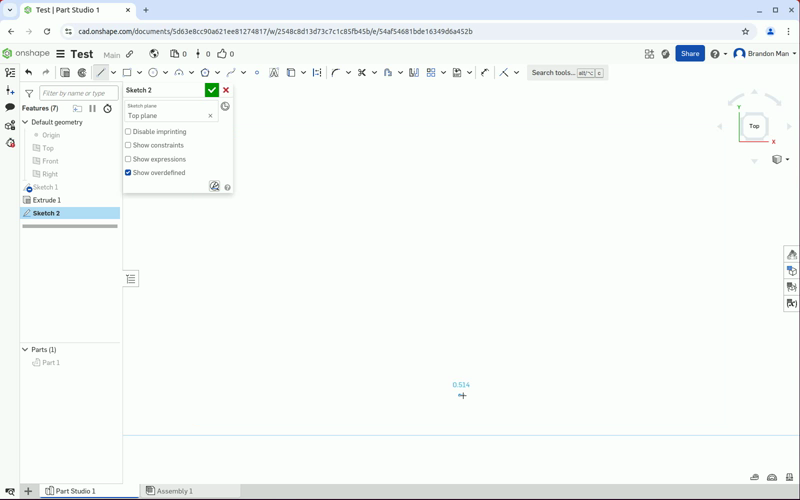
scroll(6)
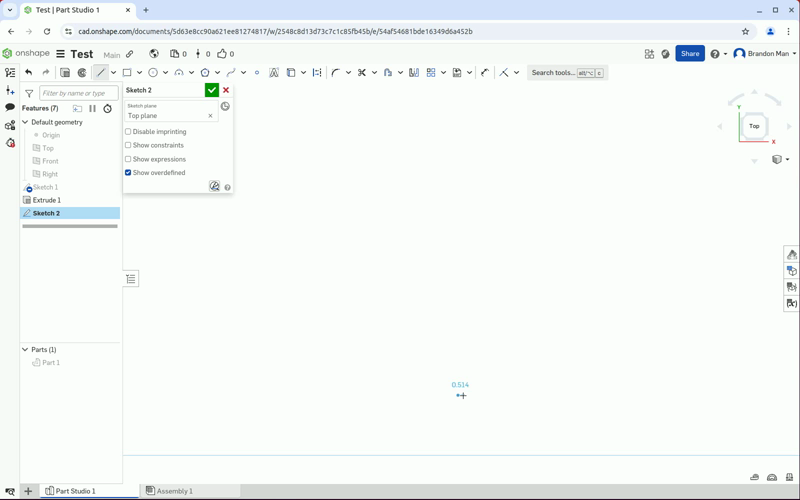
scroll(6)
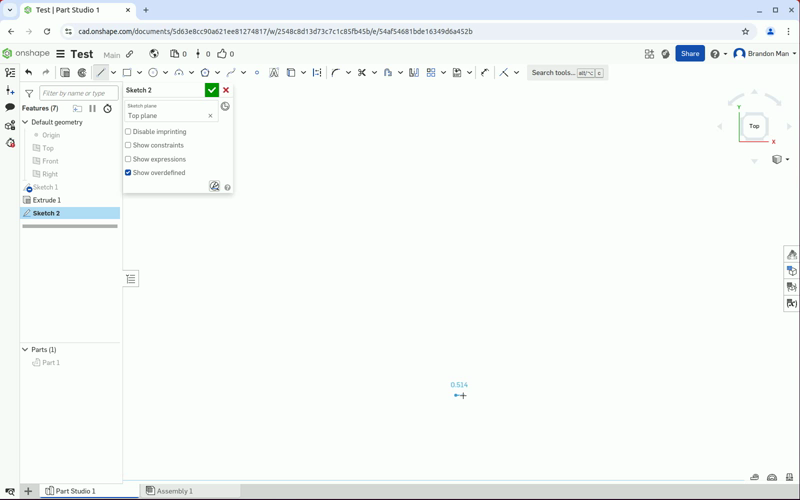
scroll(6)
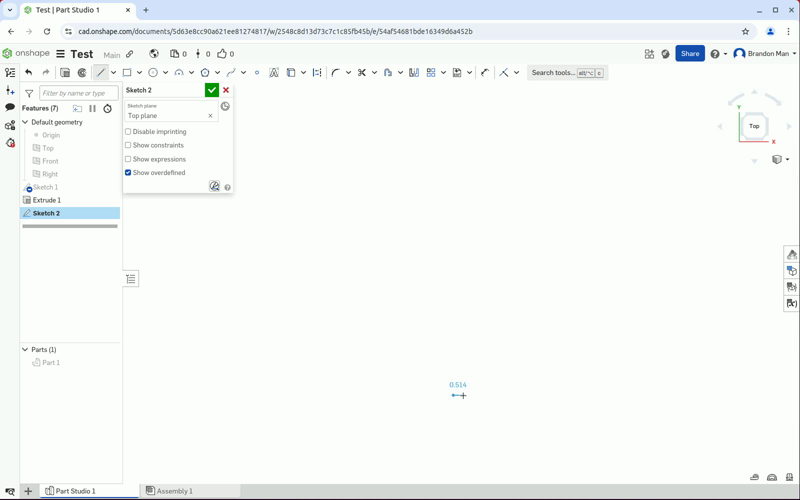
scroll(6)
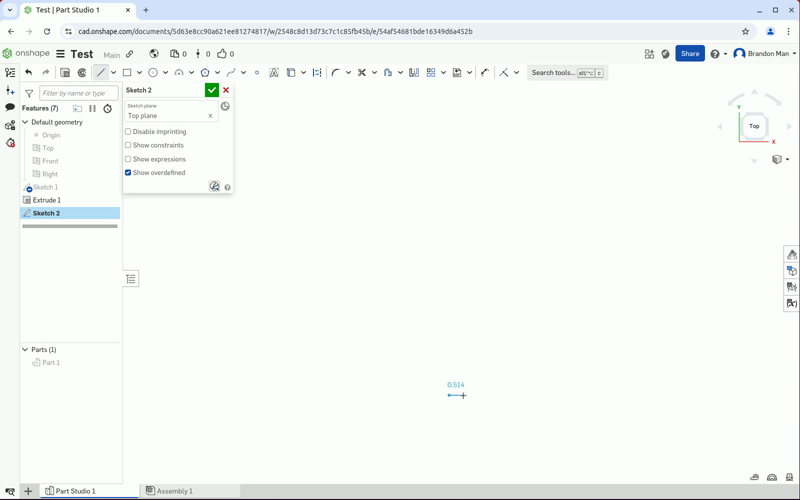
scroll(6)
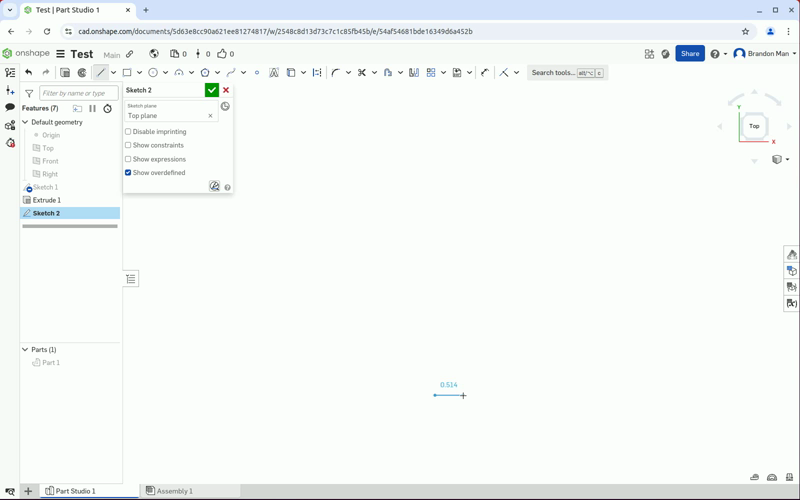
click(463, 395)
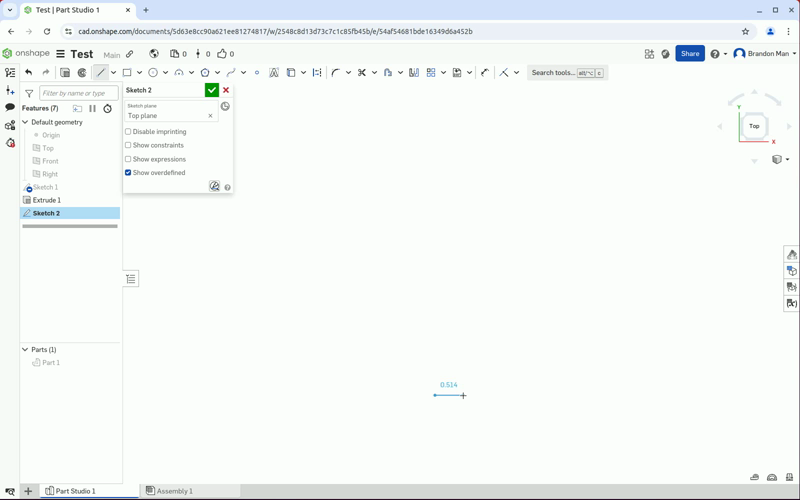
scroll(-6)
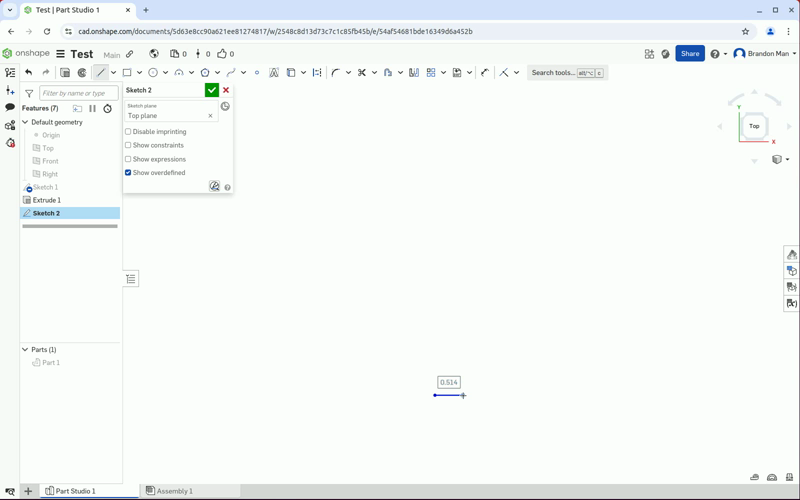
scroll(-6)
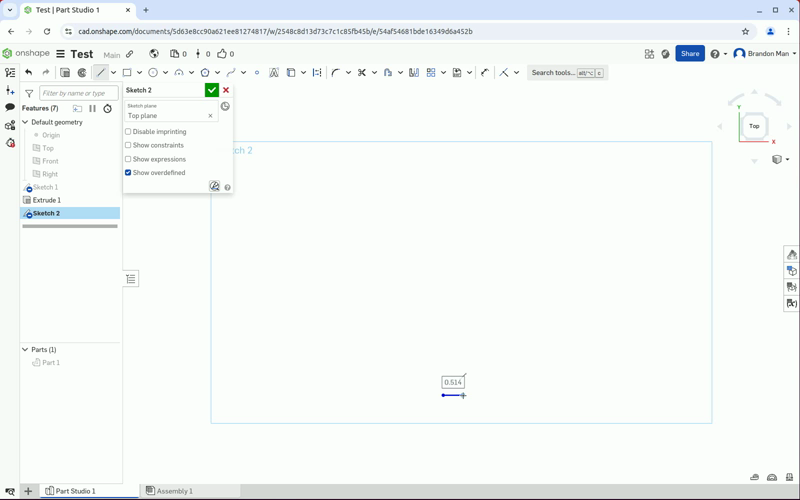
scroll(-6)
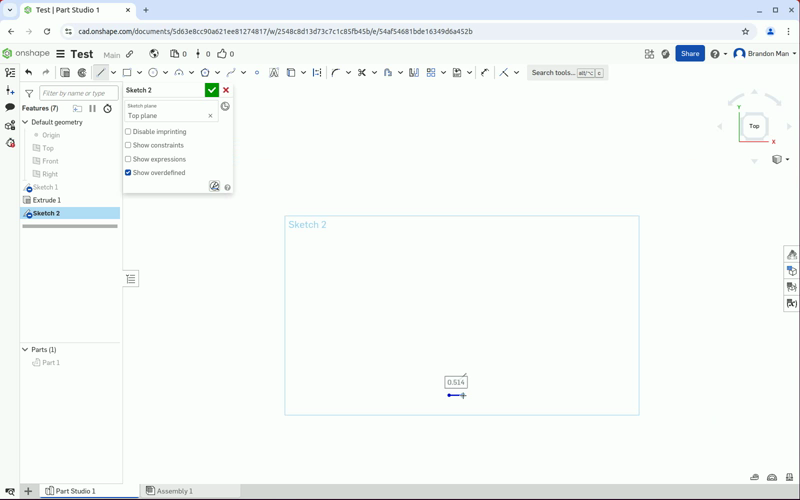
scroll(-6)
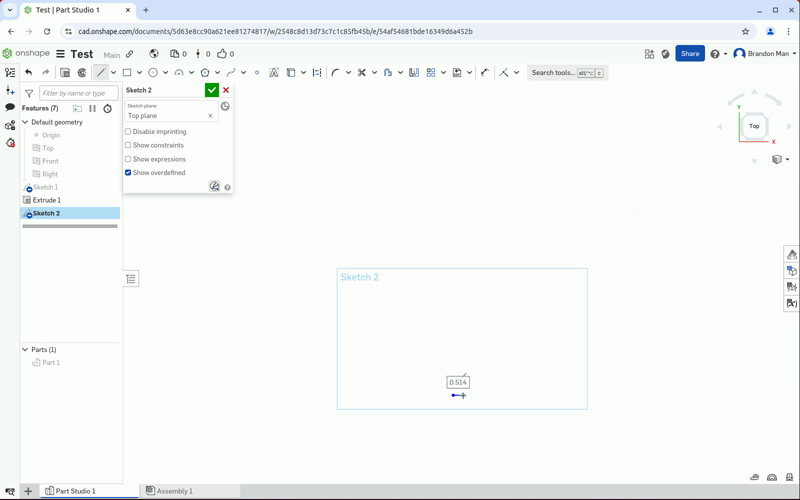
scroll(-6)
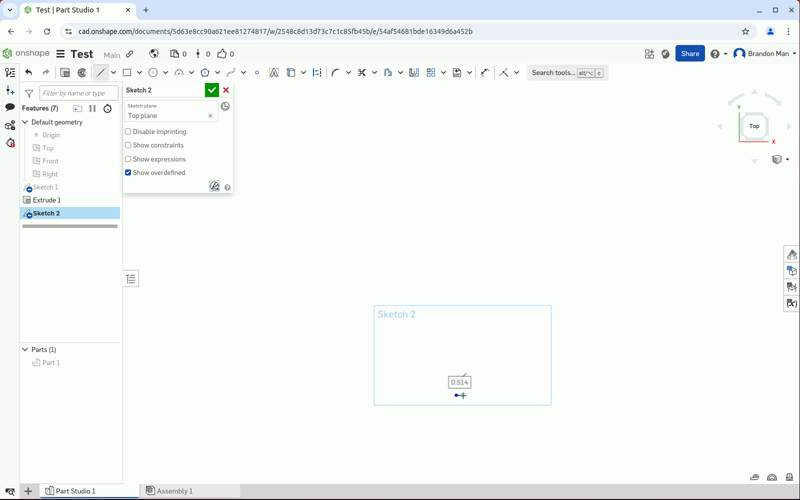
scroll(-6)
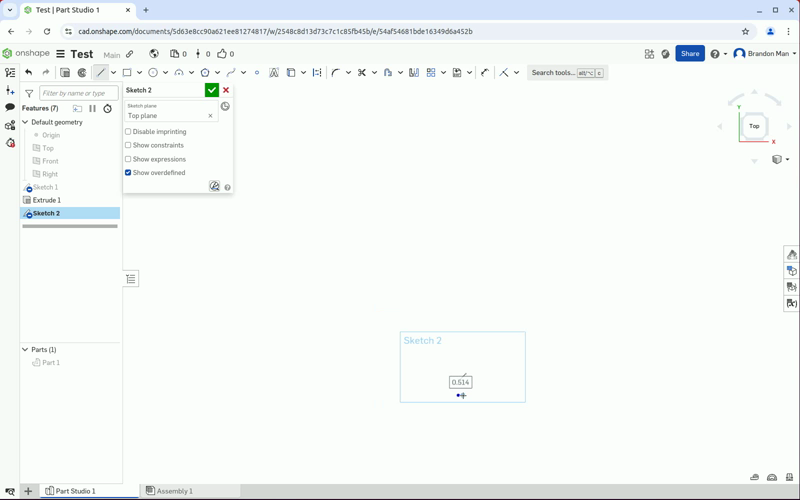
scroll(-6)
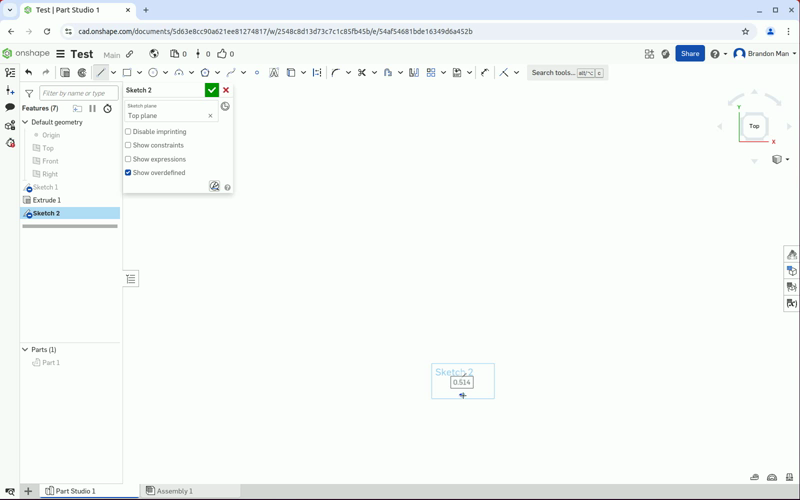
key_up(shift)
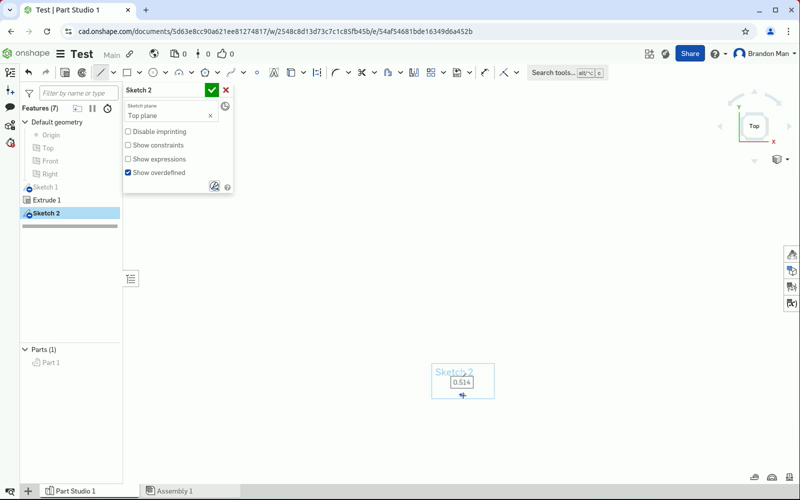
key_down(shift)
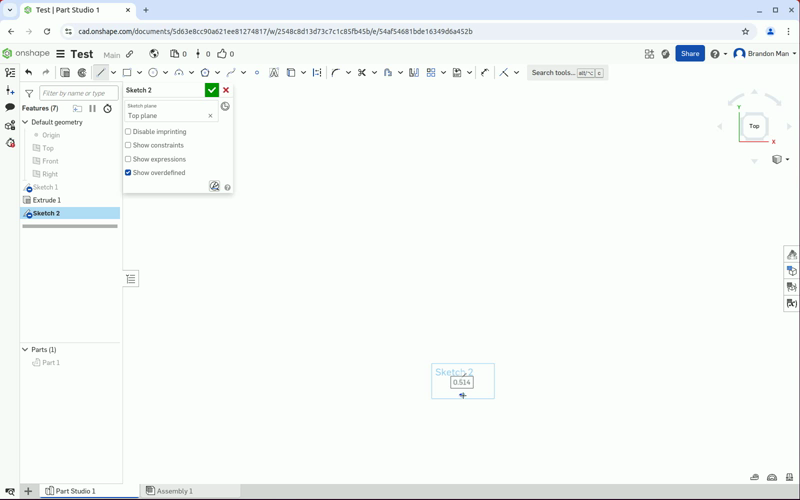
mouse_move(493, 395)
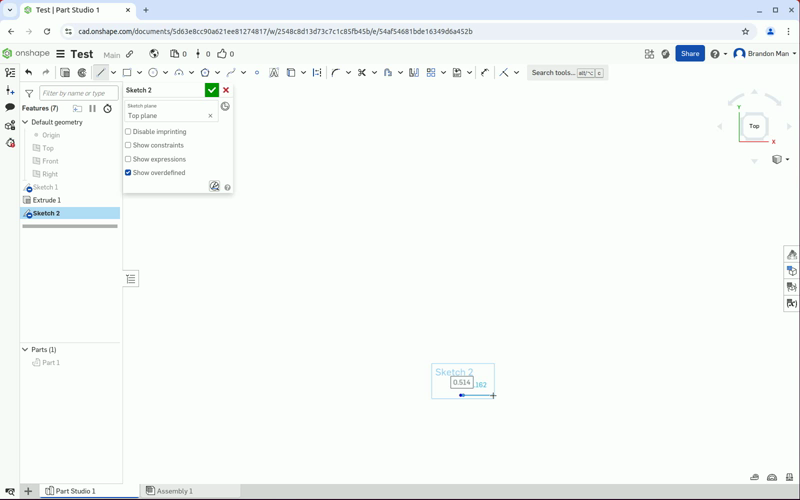
mouse_move(474, 338)
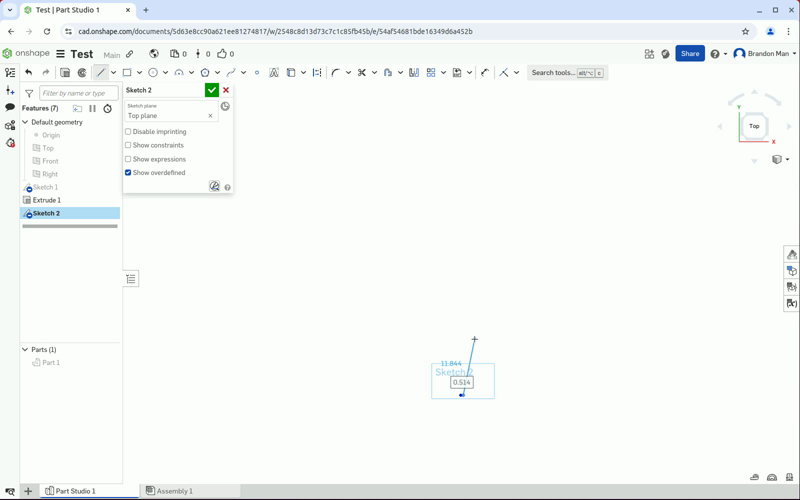
click(474, 338)
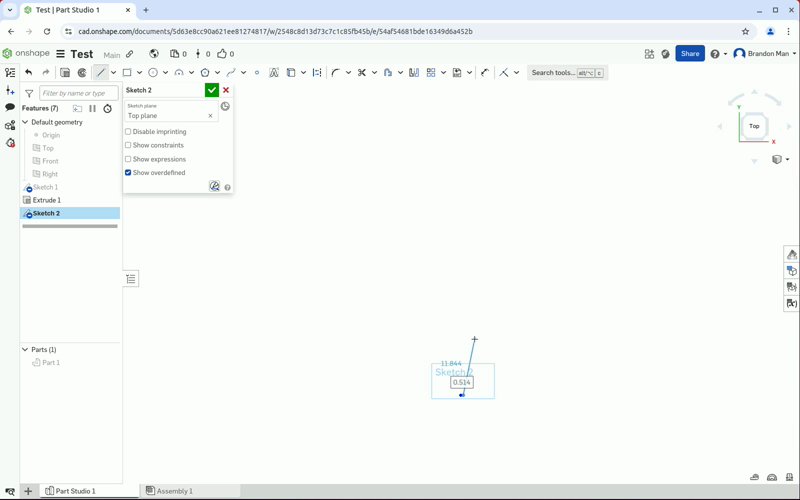
key_up(shift)
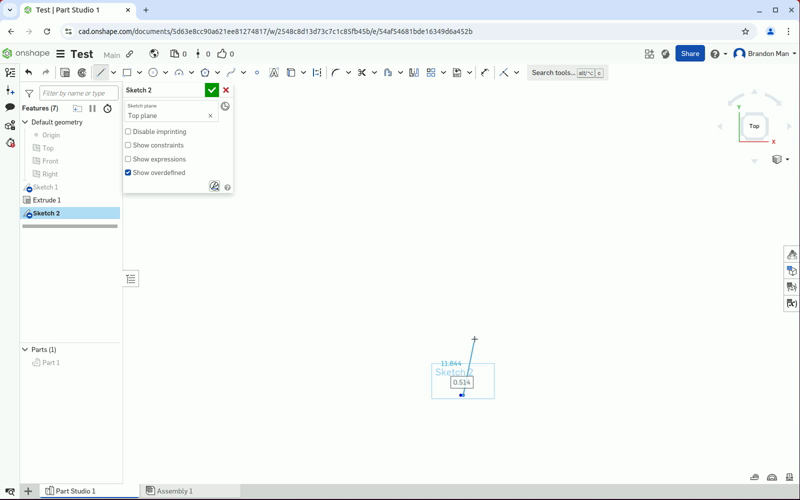
key_down(shift)
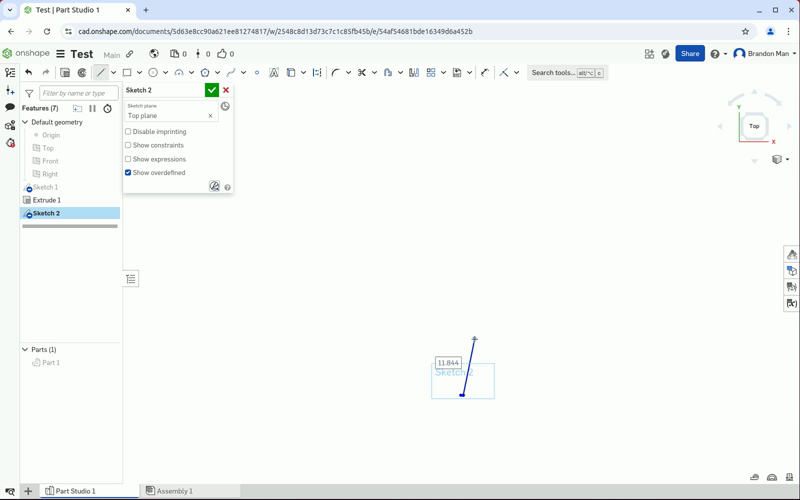
mouse_move(504, 338)
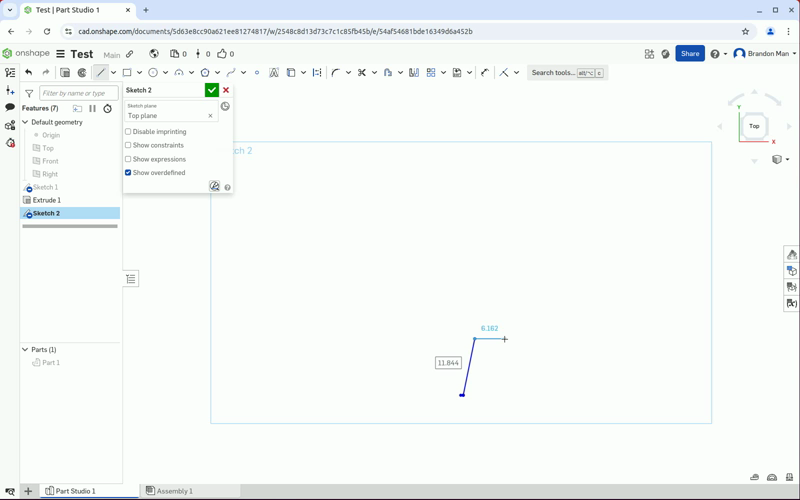
mouse_move(474, 282)
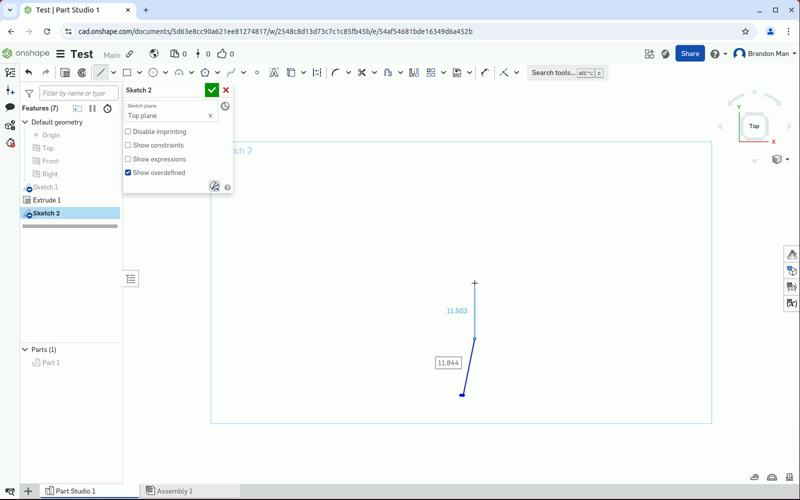
click(474, 282)
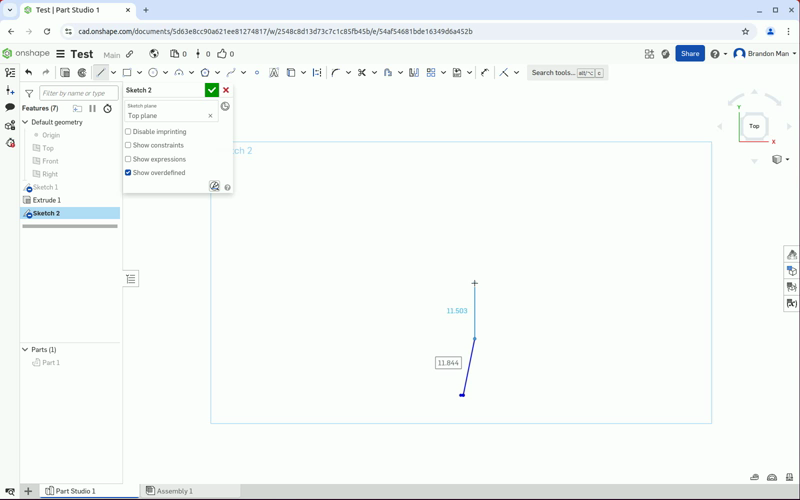
key_up(shift)
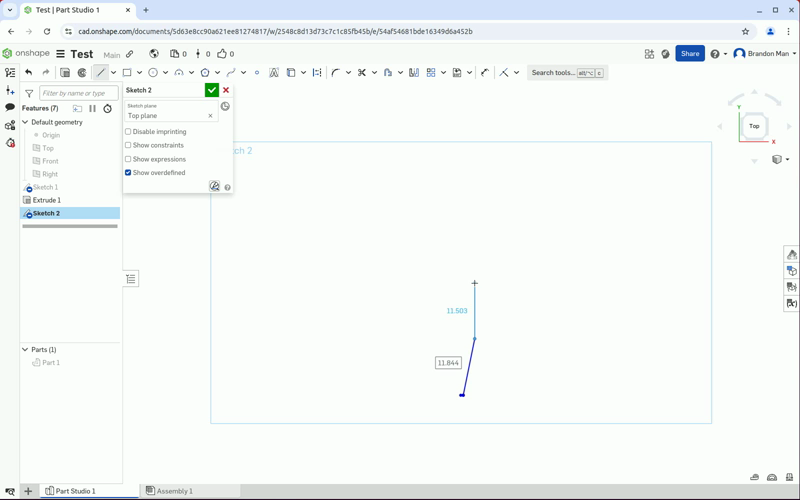
key_down(shift)
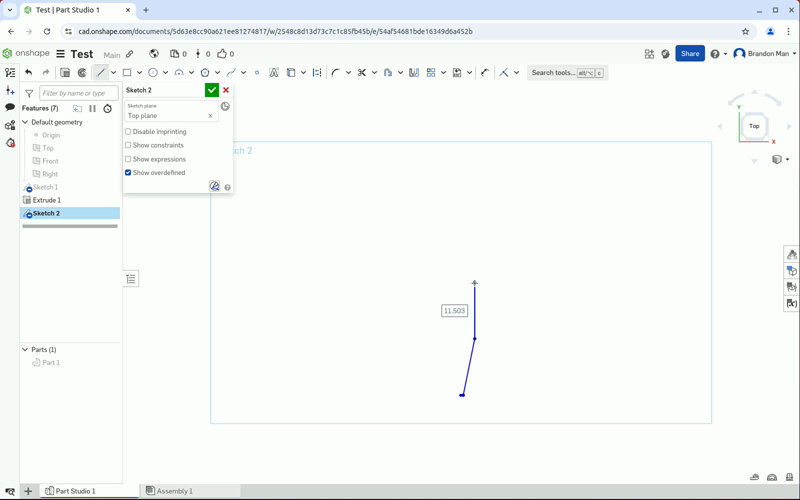
mouse_move(504, 282)
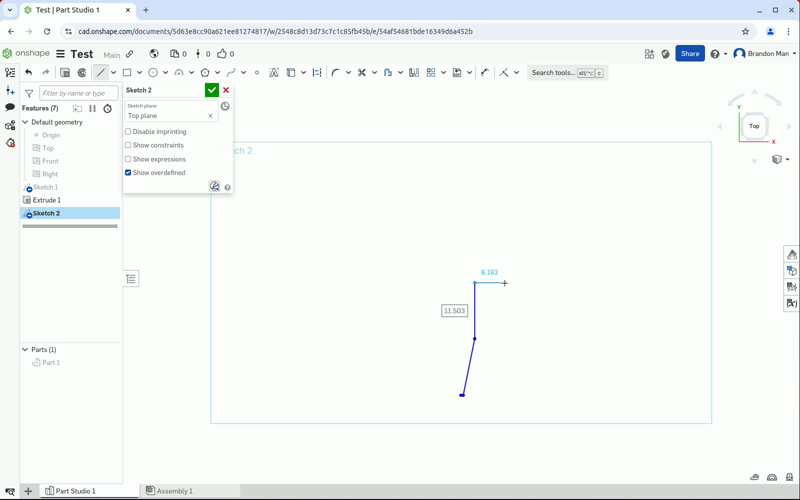
mouse_move(460, 282)
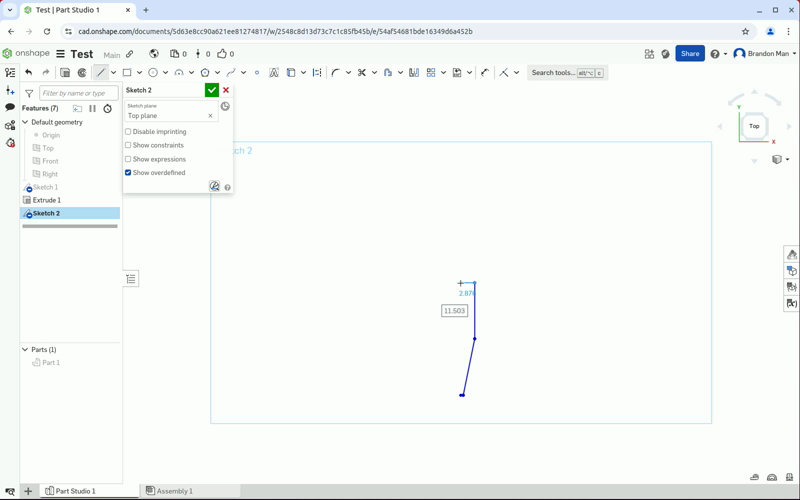
click(460, 282)
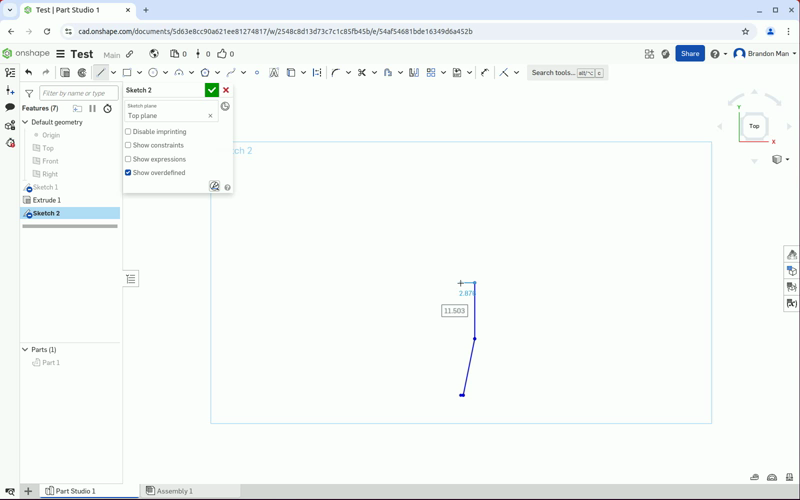
key_up(shift)
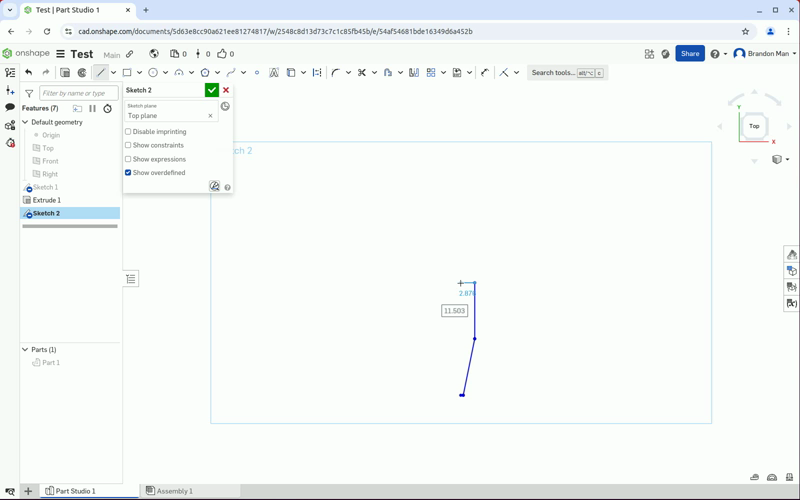
key_down(shift)
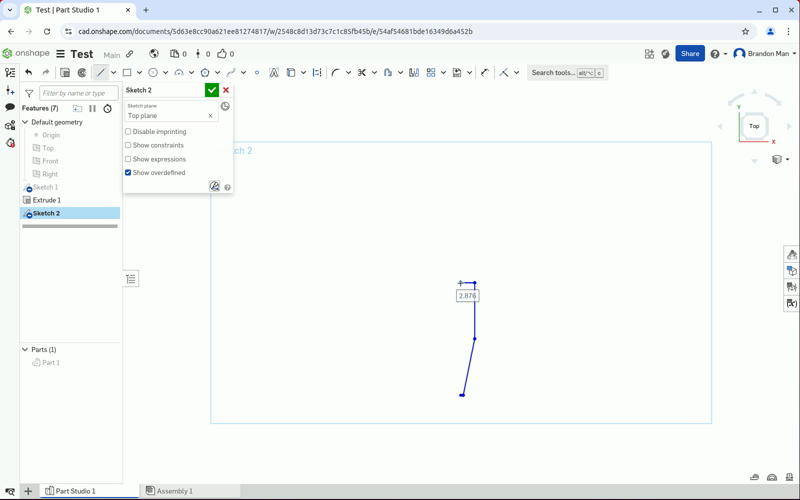
mouse_move(460, 395)
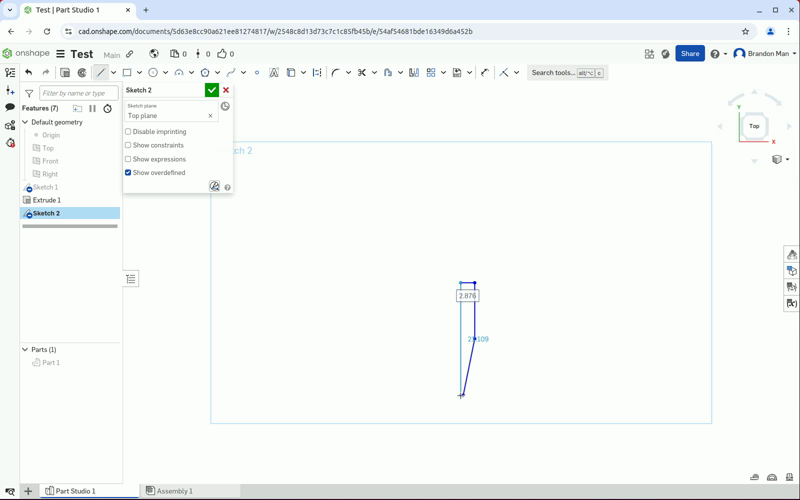
scroll(6)
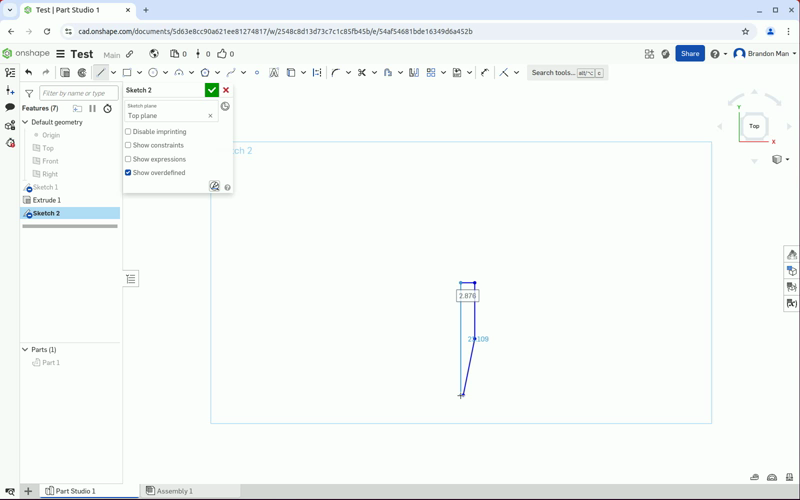
scroll(6)
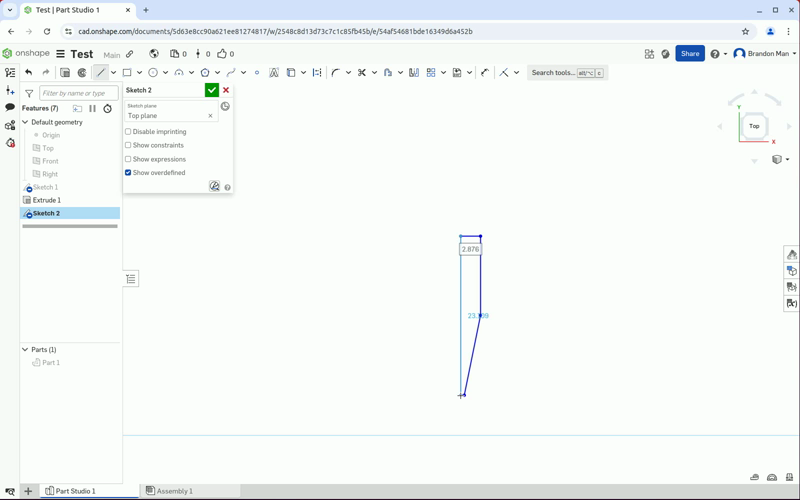
scroll(6)
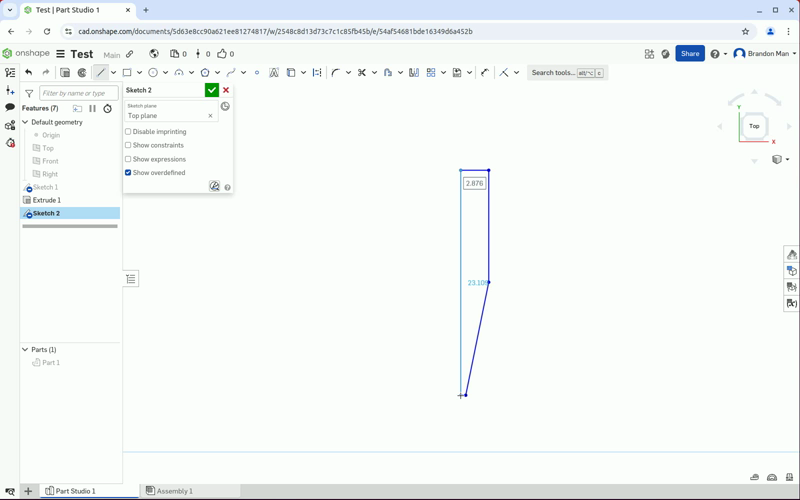
scroll(6)
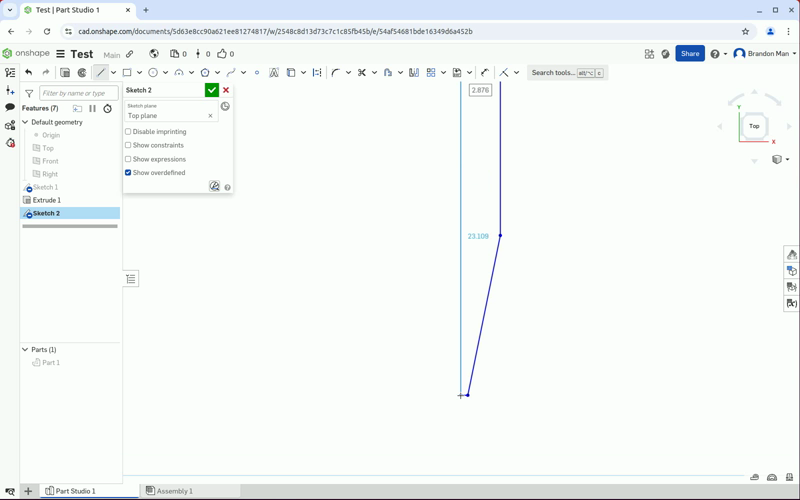
scroll(6)
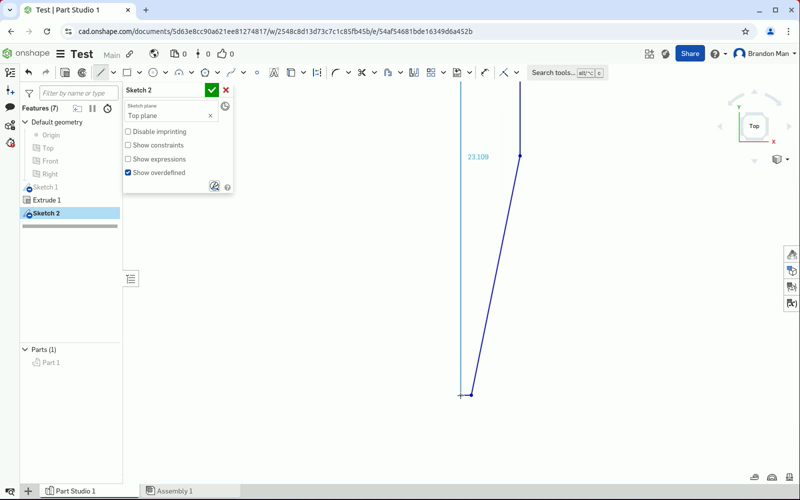
scroll(6)
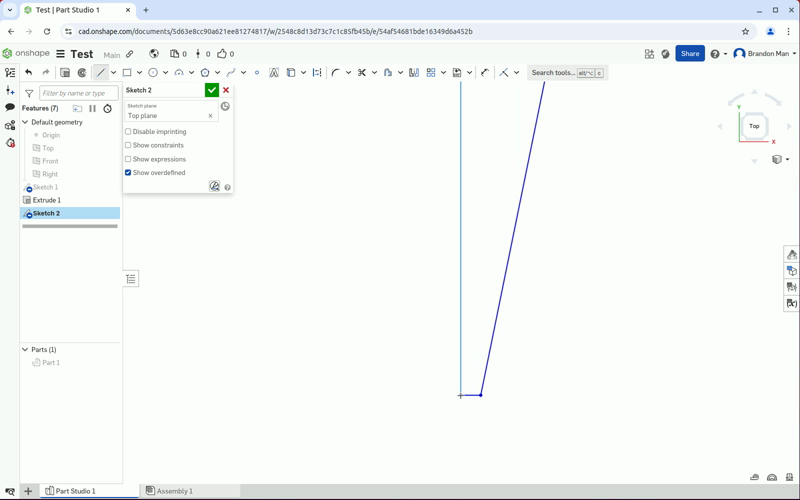
scroll(6)
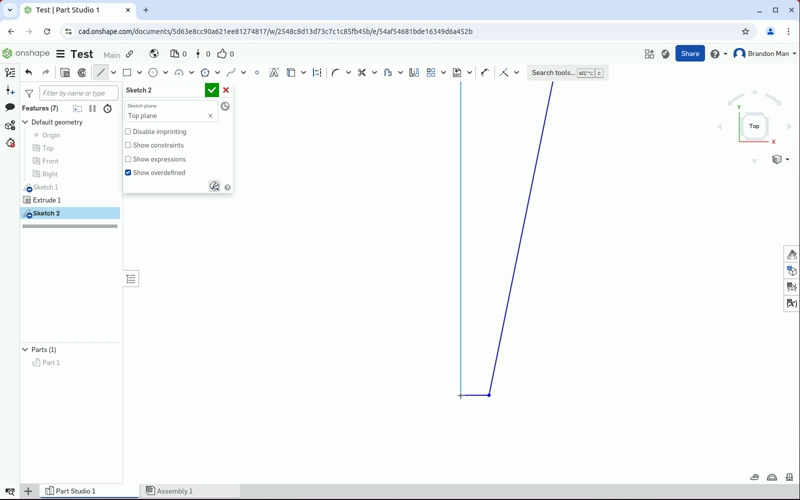
key_up(shift)
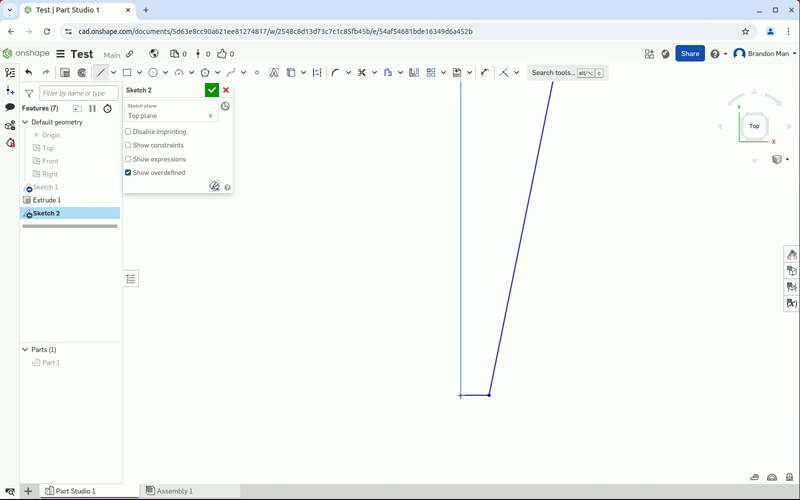
click(460, 395)
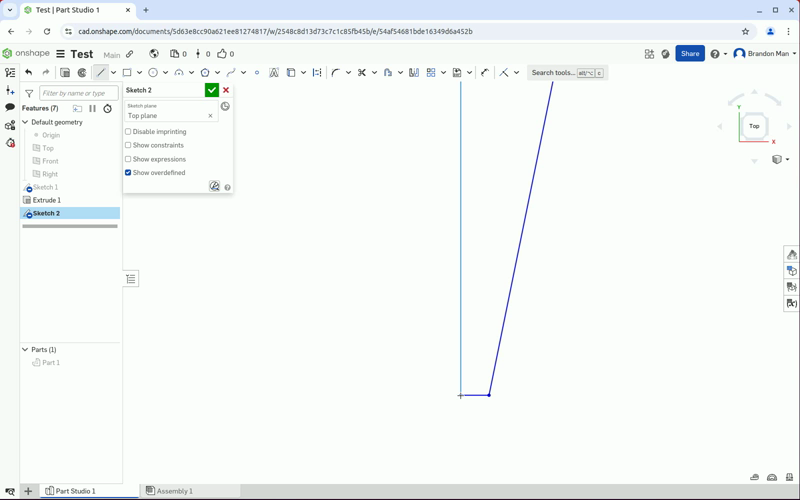
scroll(-6)
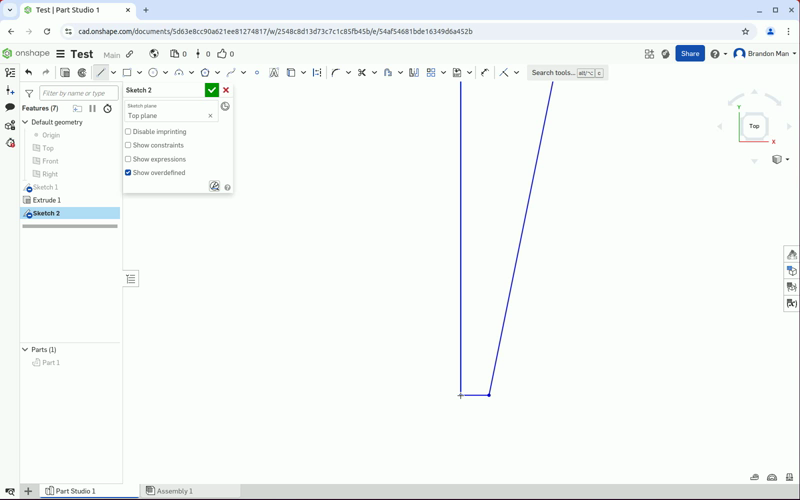
scroll(-6)
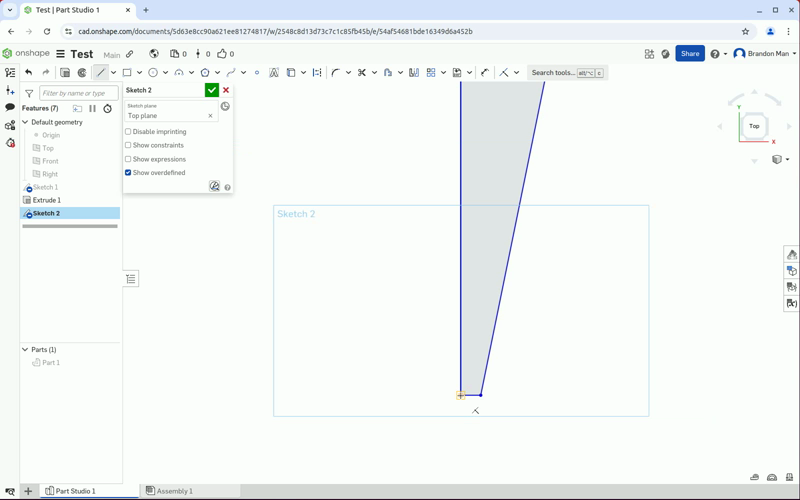
scroll(-6)
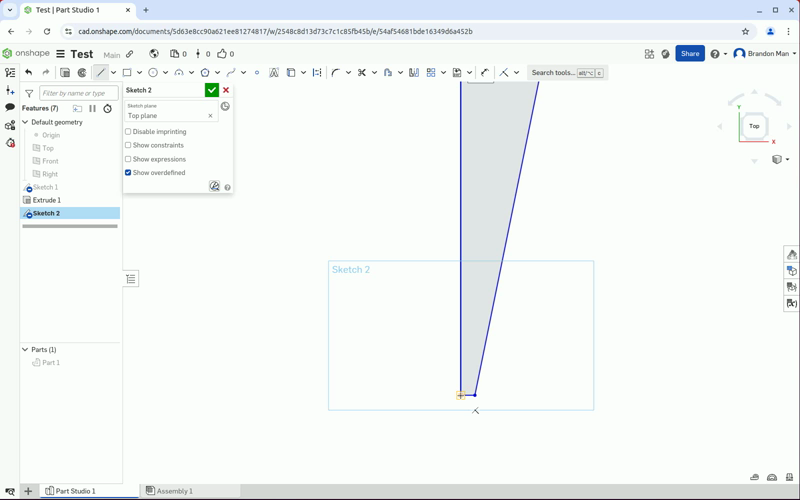
scroll(-6)
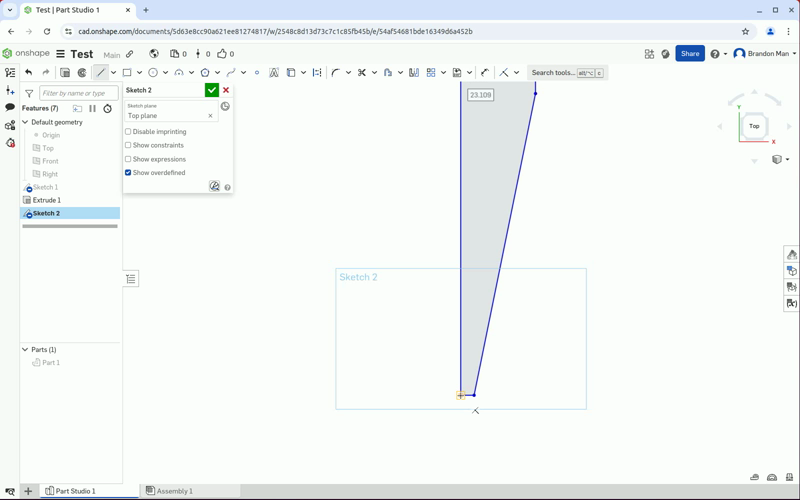
scroll(-6)
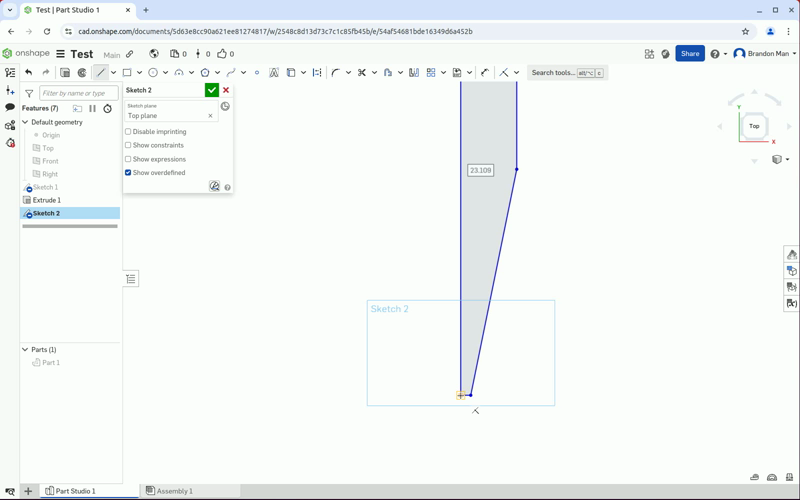
scroll(-6)
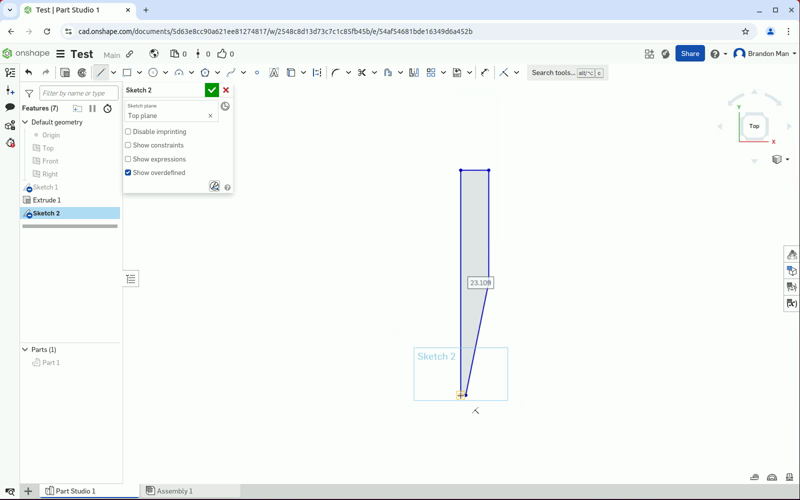
scroll(-6)
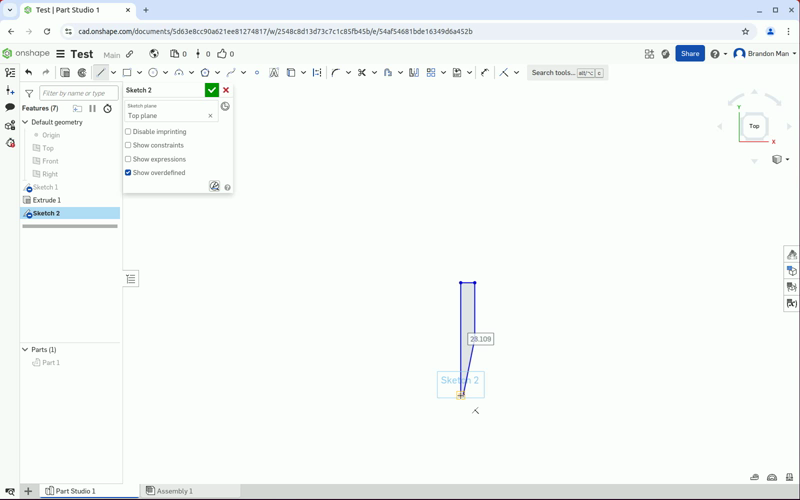
key(esc)
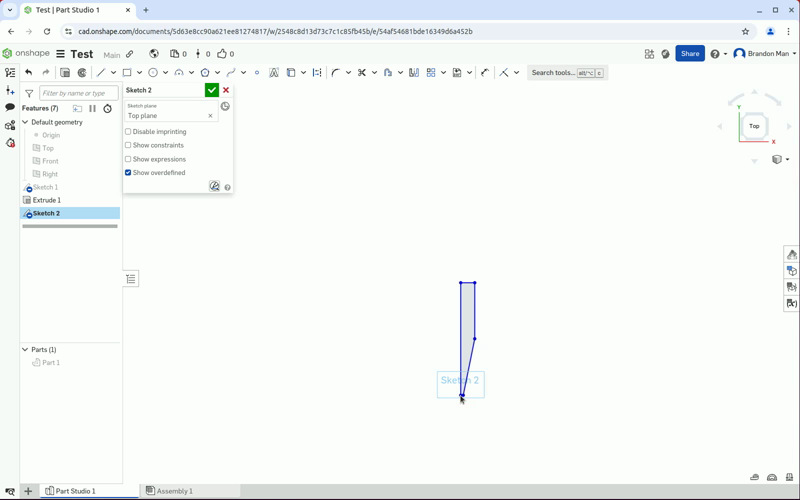
mouse_move(462, 284)
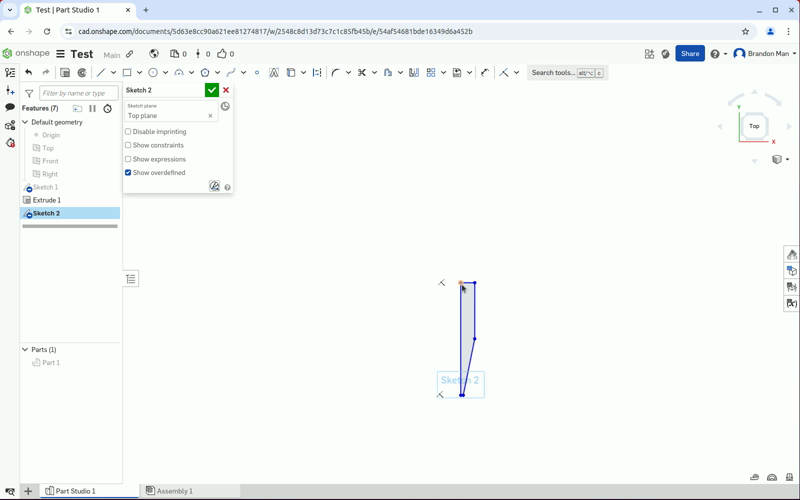
scroll(6)
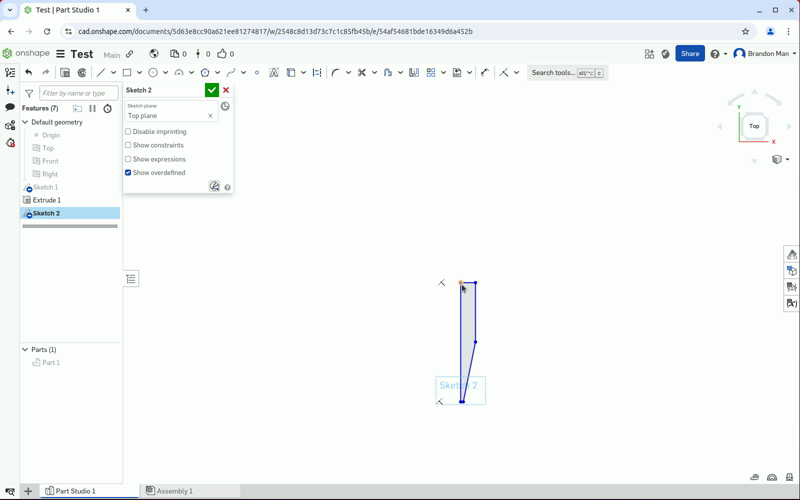
scroll(6)
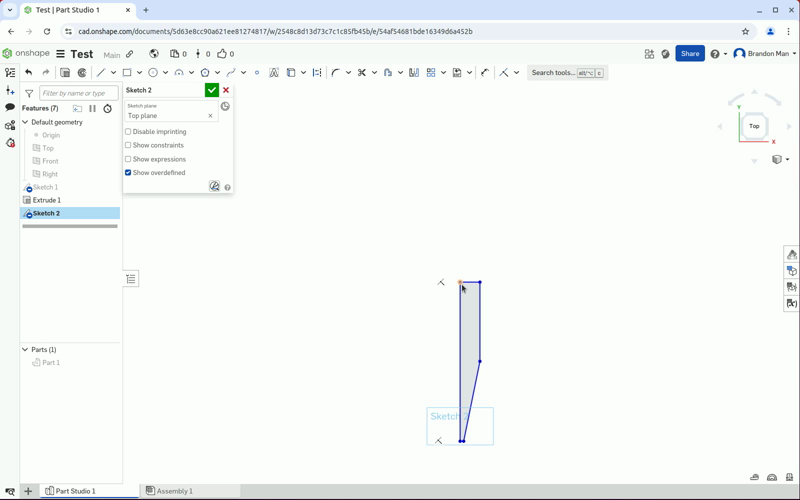
scroll(6)
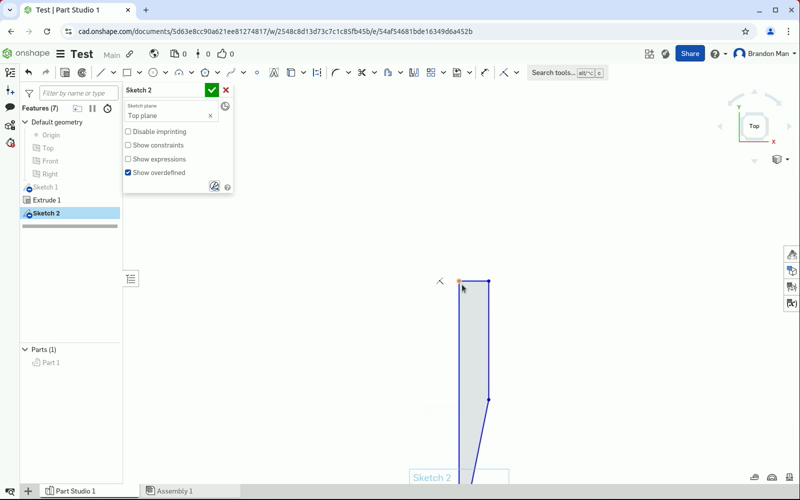
scroll(6)
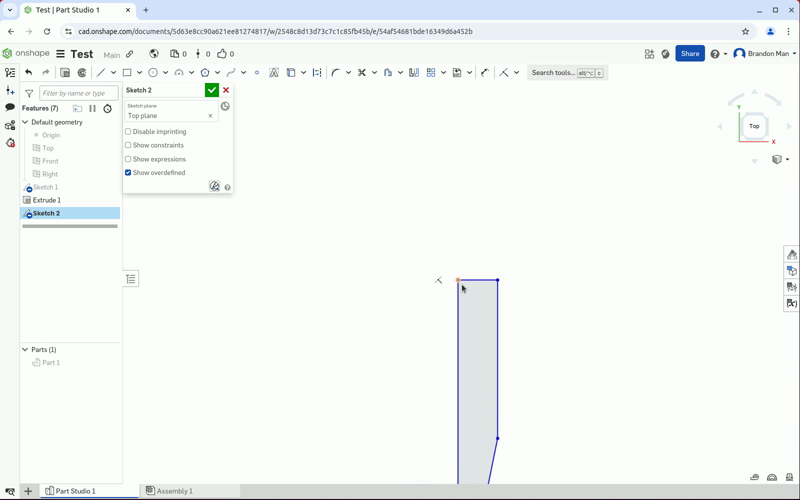
scroll(6)
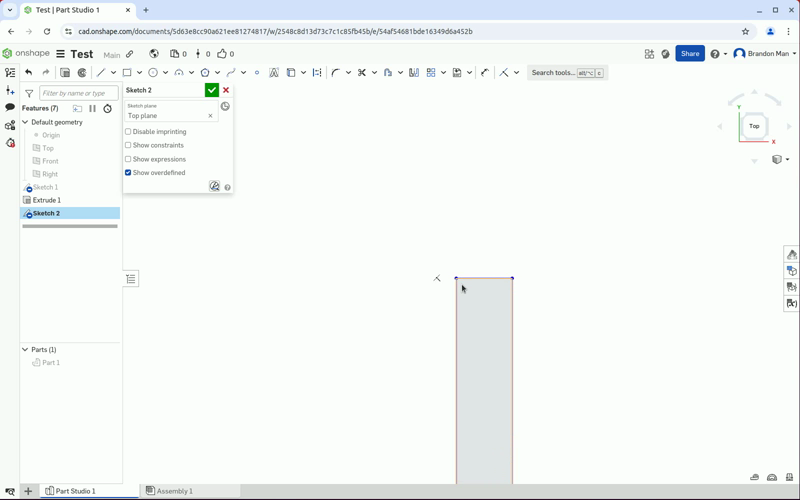
scroll(6)
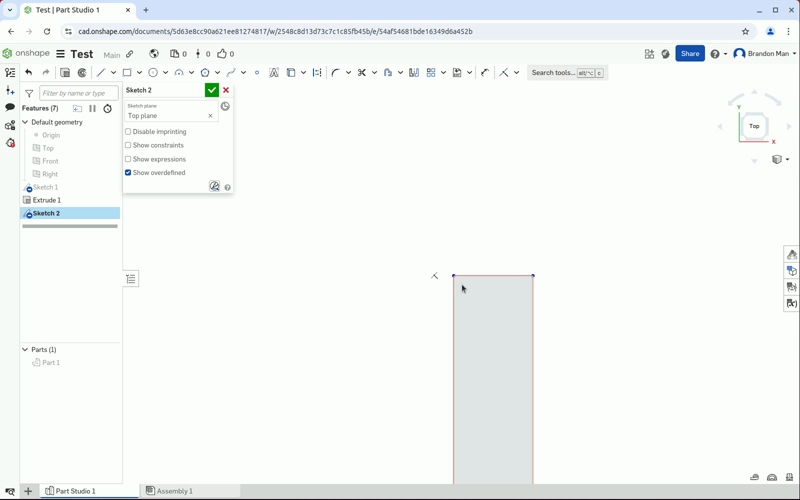
scroll(6)
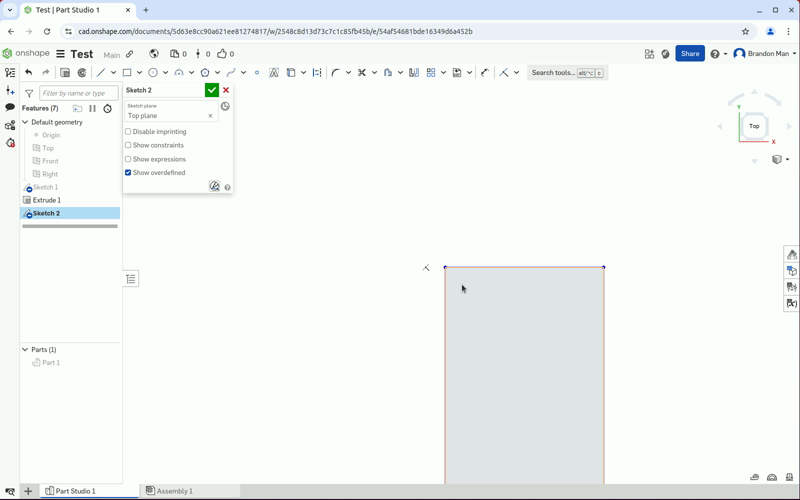
click(462, 284)
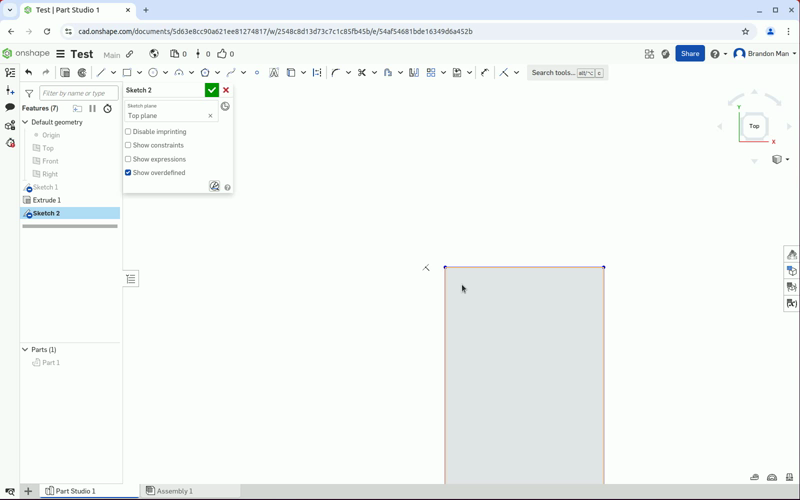
scroll(-6)
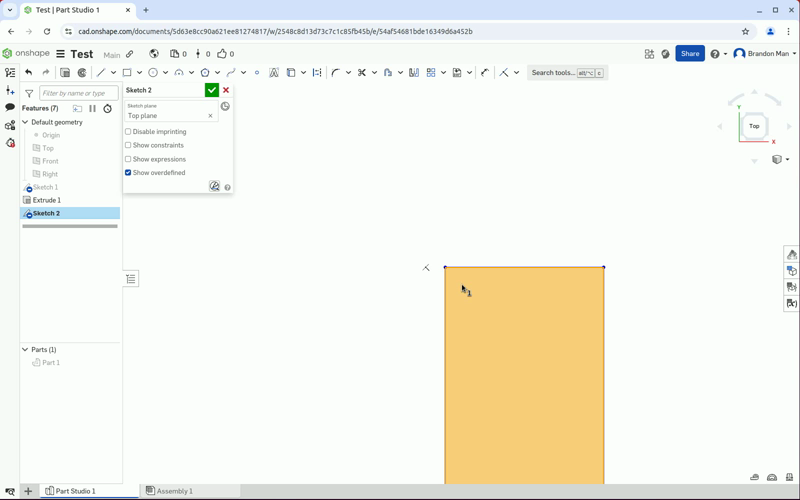
scroll(-6)
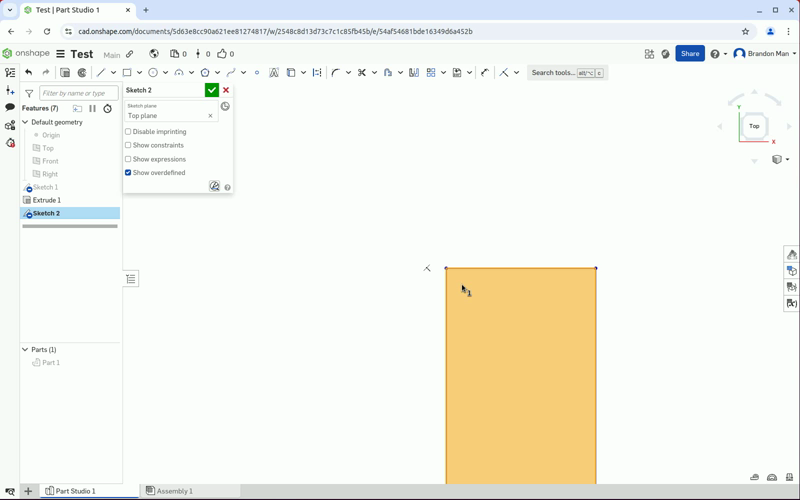
scroll(-6)
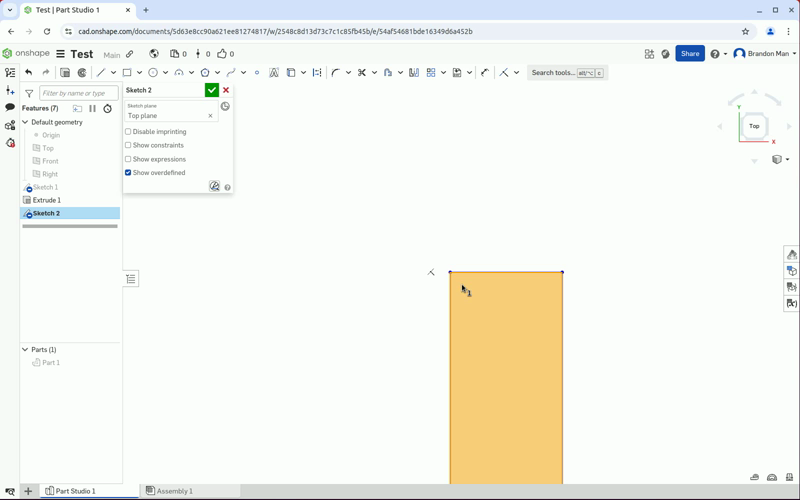
scroll(-6)
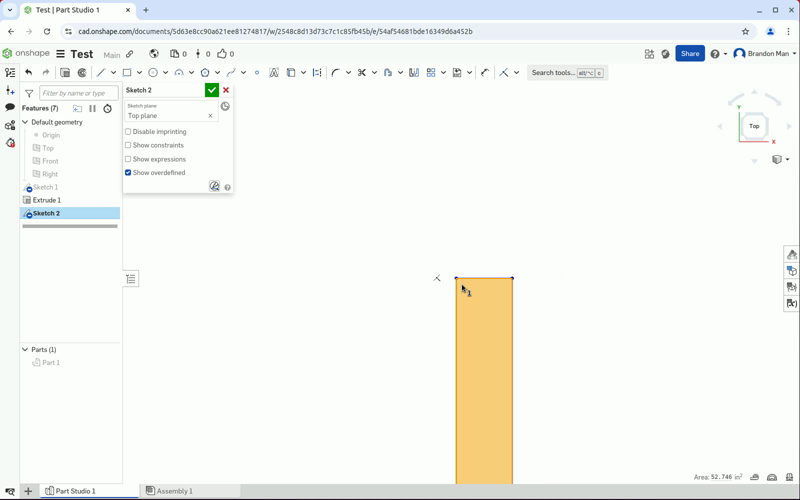
scroll(-6)
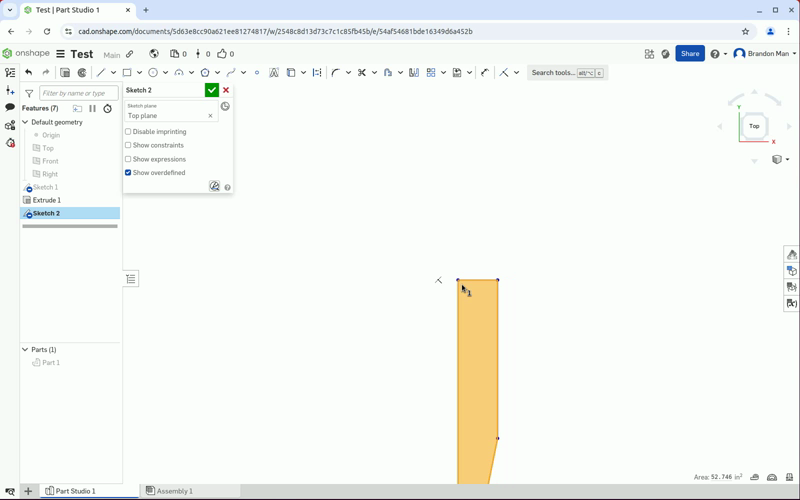
scroll(-6)
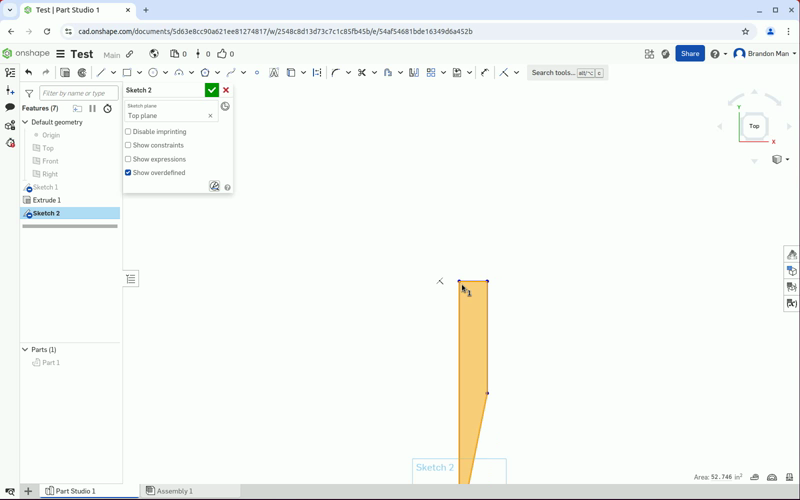
scroll(-6)
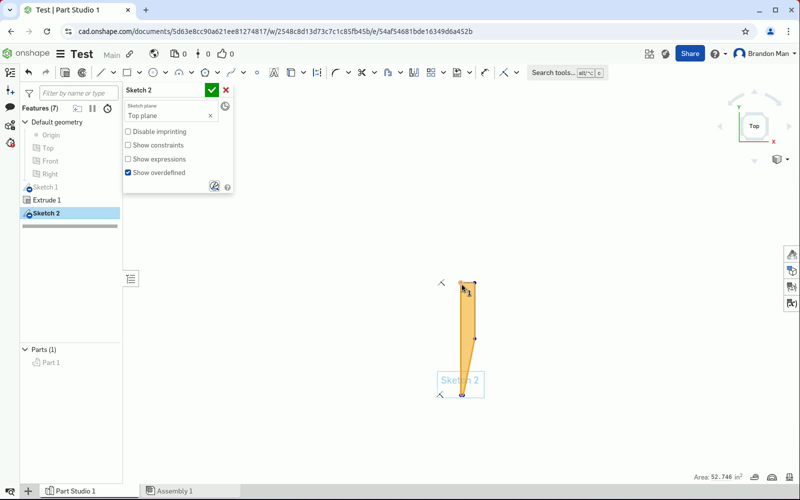
mouse_move(73, 352)
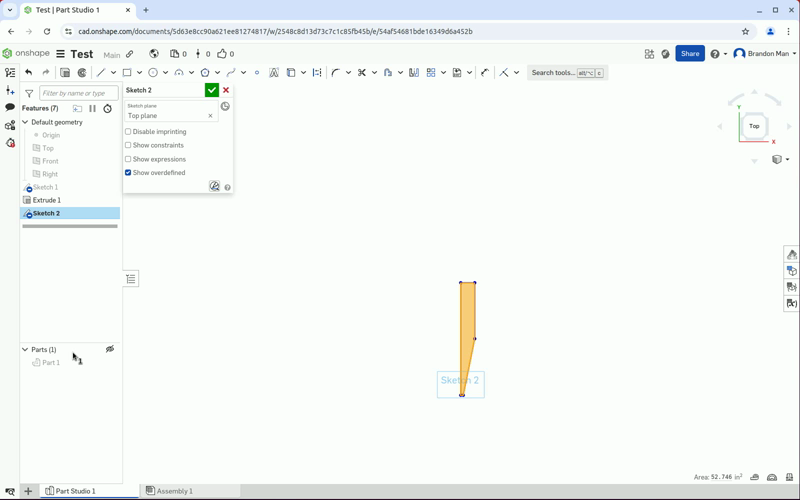
key(shift+y)
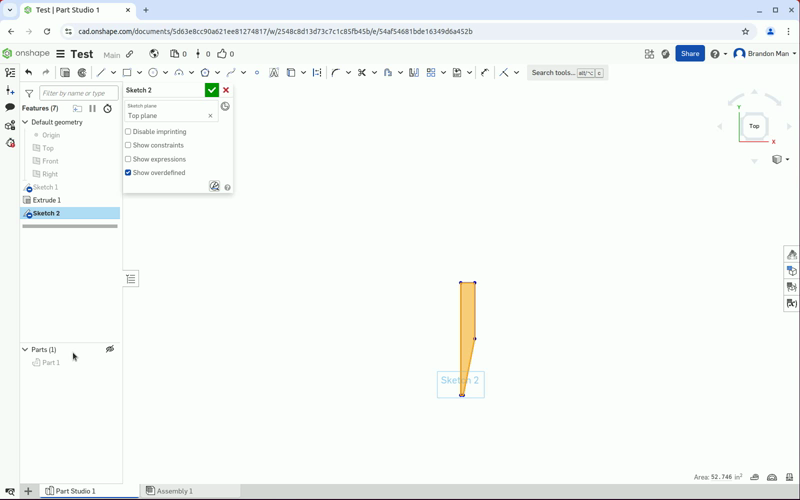
key(shift+e)
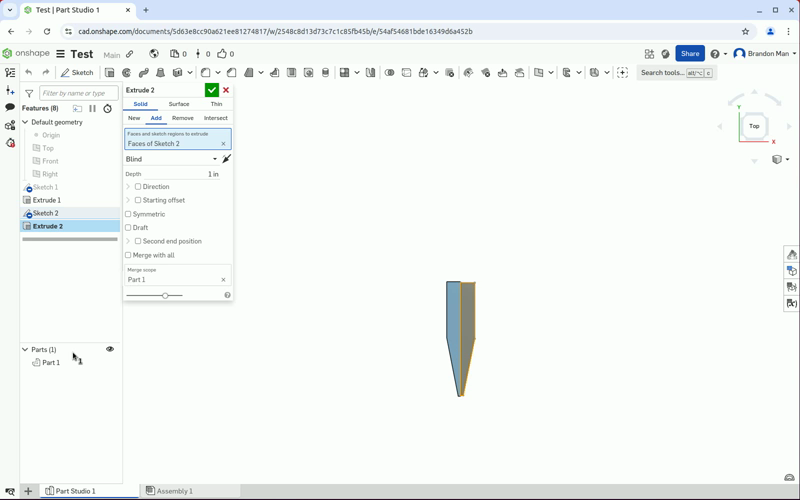
mouse_move(143, 106)
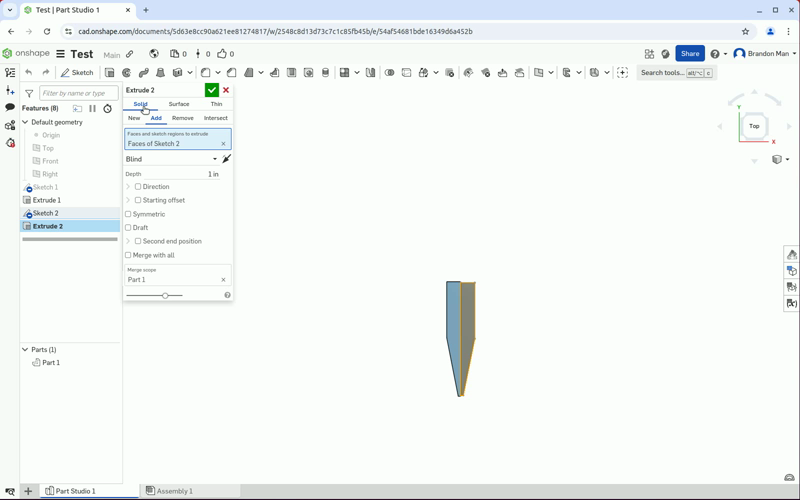
click(143, 106)
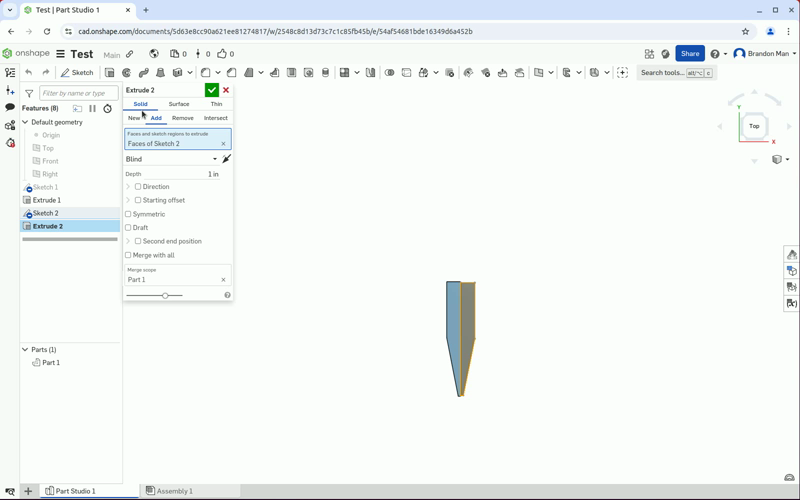
mouse_move(137, 120)
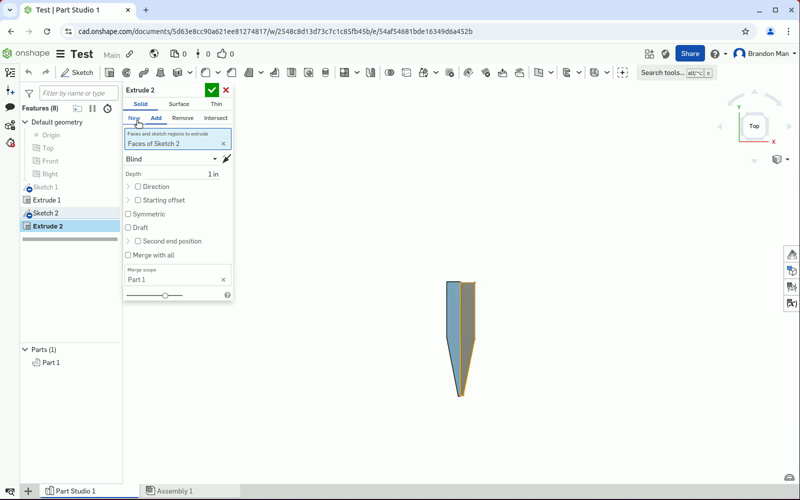
click(137, 120)
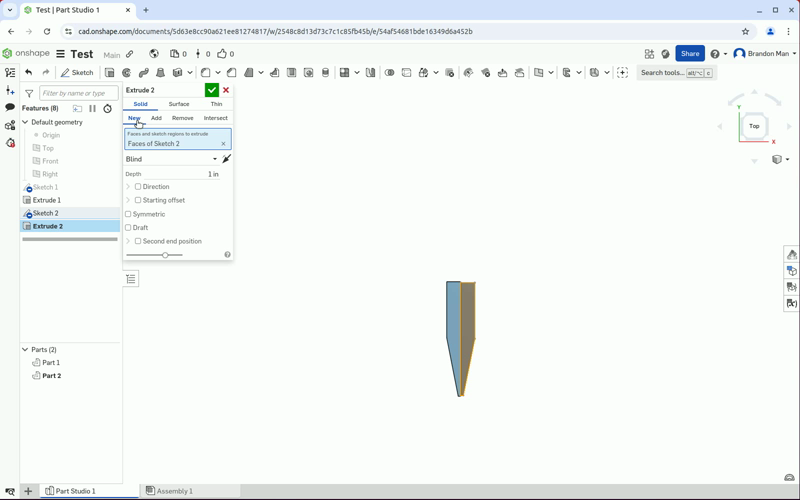
key(tab, 4)
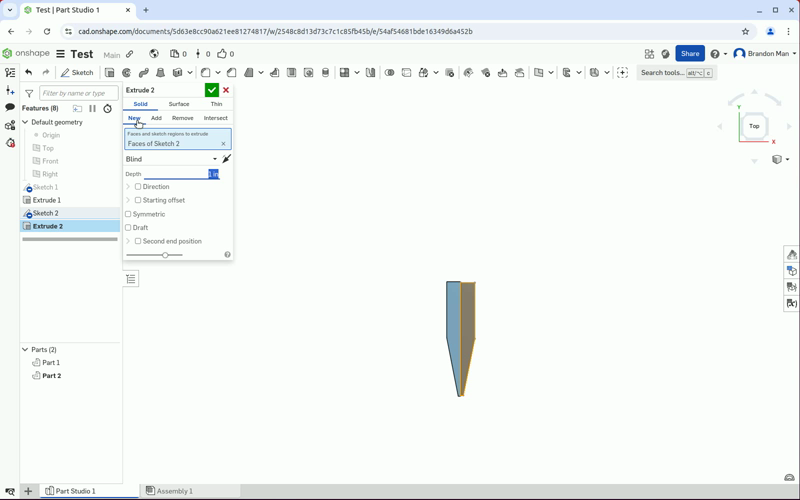
text(5.536)
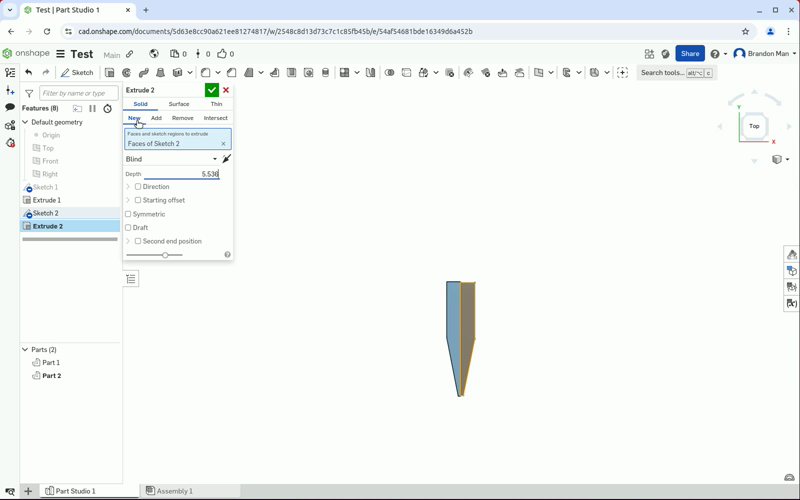
key(enter)
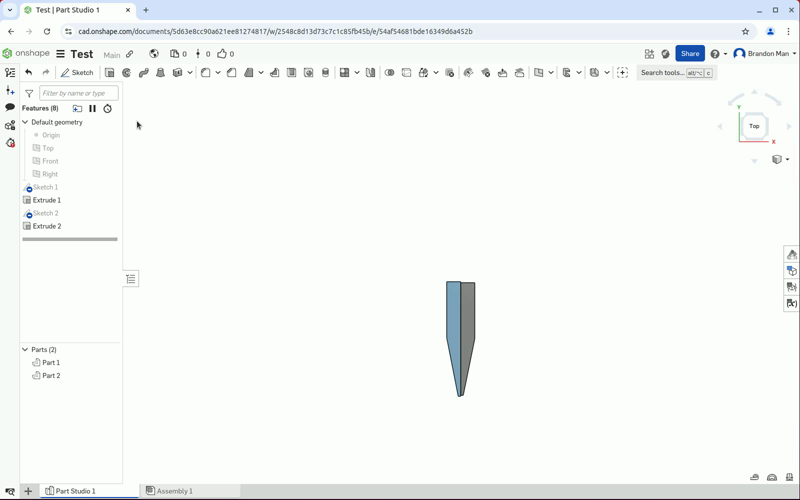
key(shift+h)
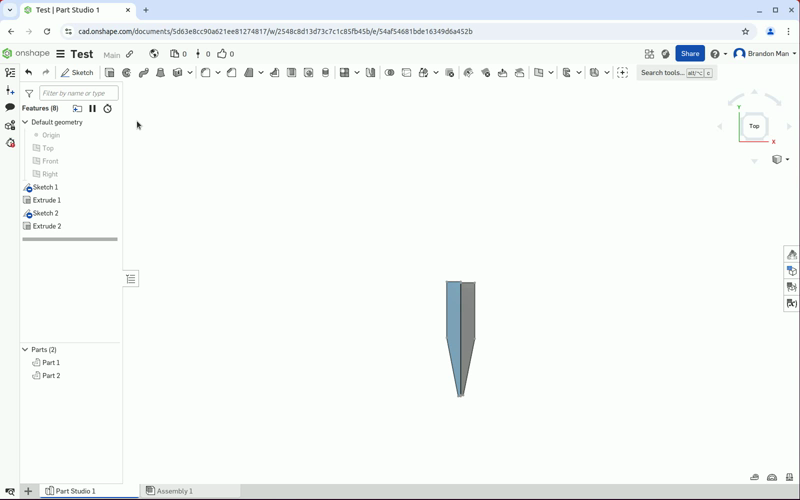
key(shift+h)
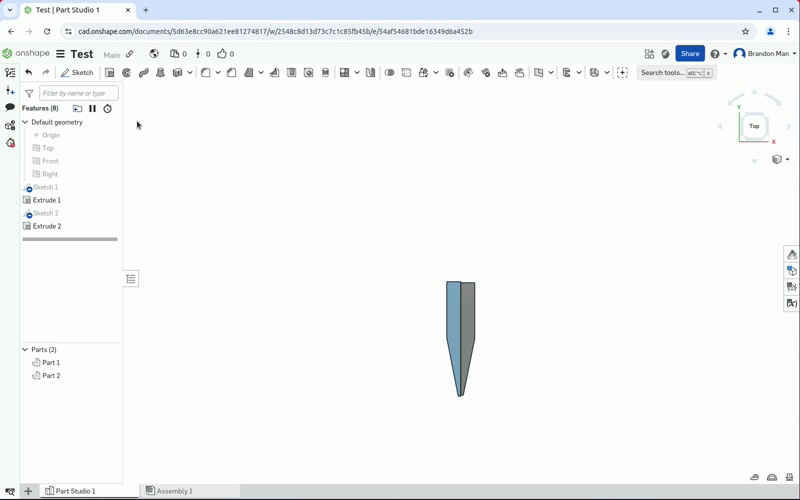
mouse_move(73, 189)
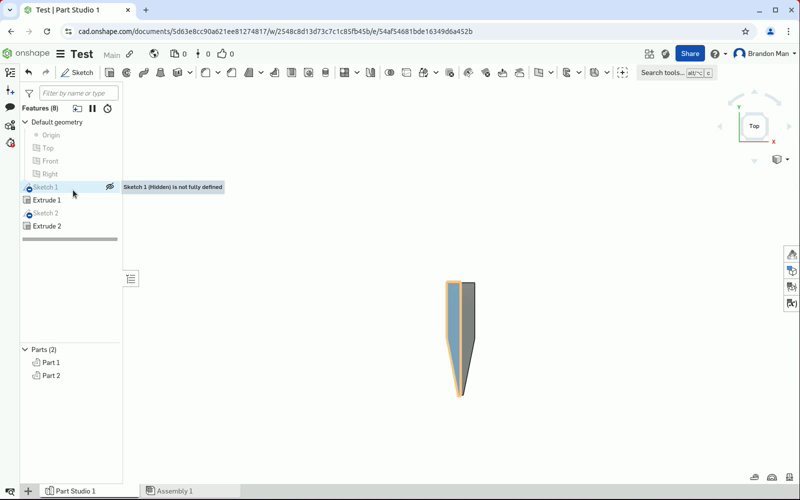
click(73, 189)
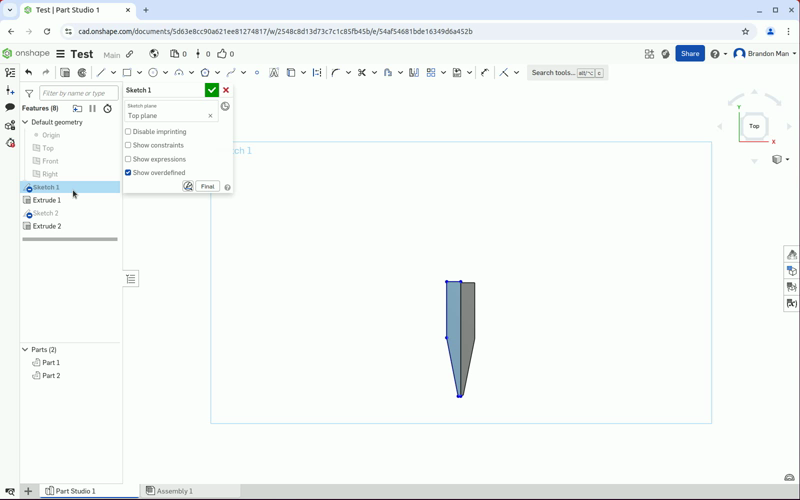
mouse_move(229, 92)
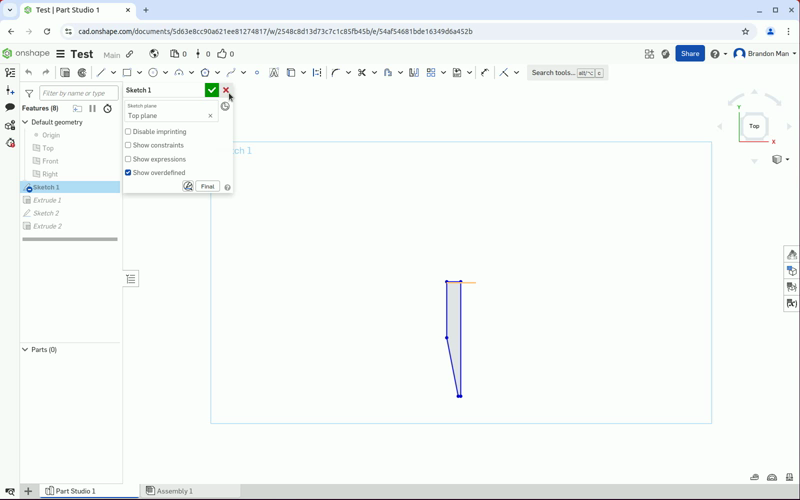
click(229, 92)
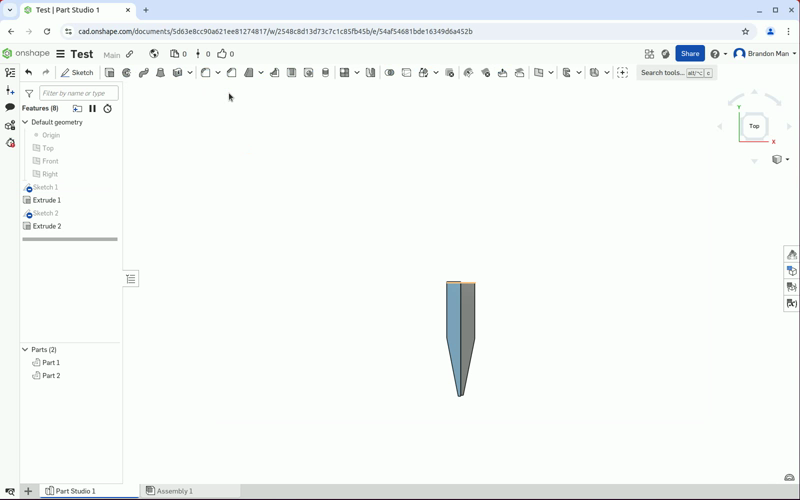
mouse_move(73, 352)
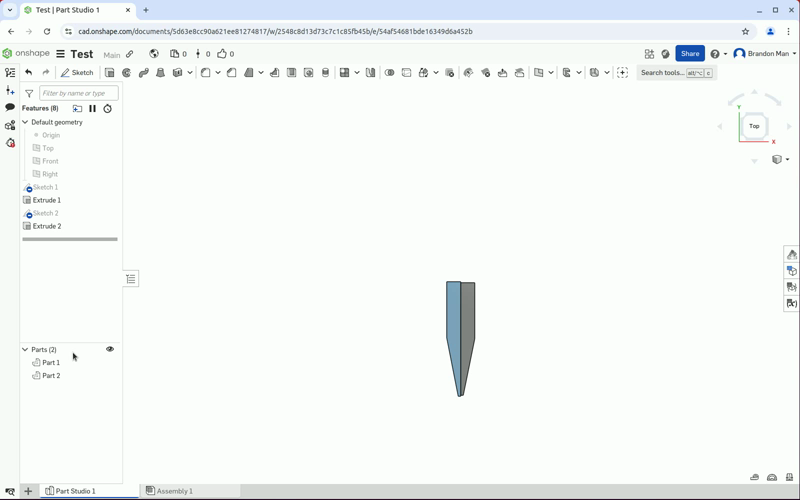
key(y)
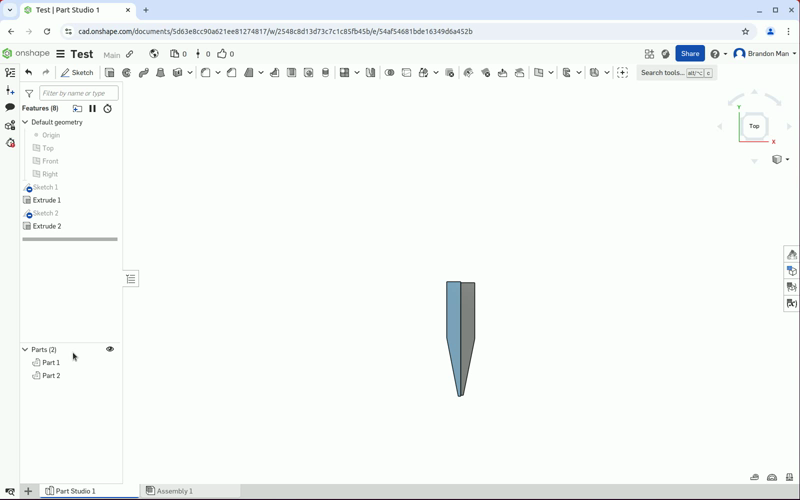
key(shift+p)
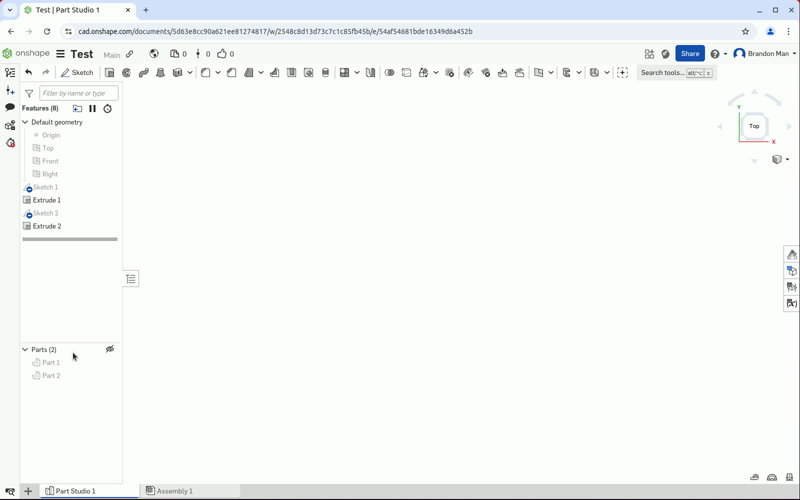
key(space)
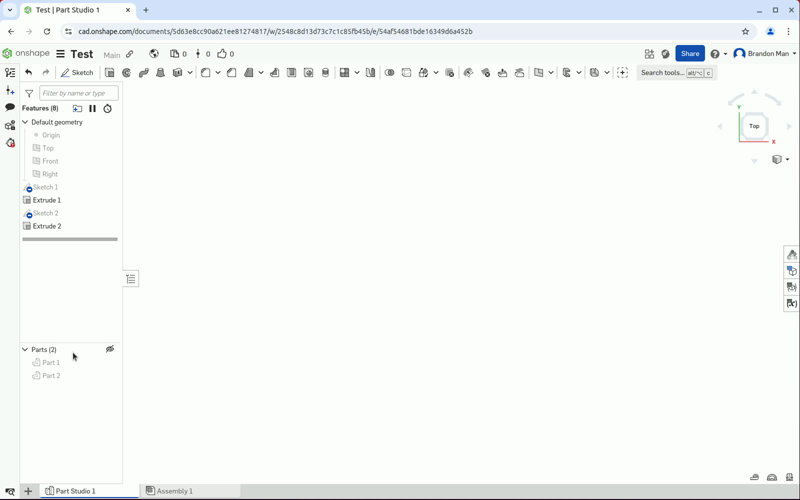
key_down(shift)
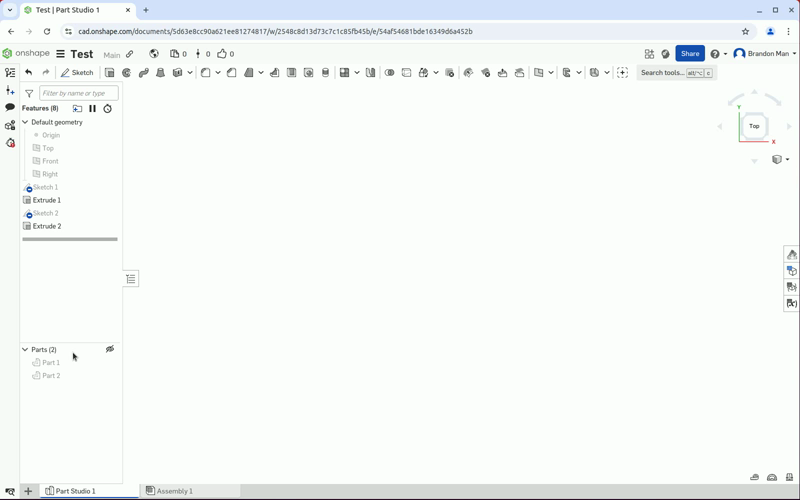
key(up)
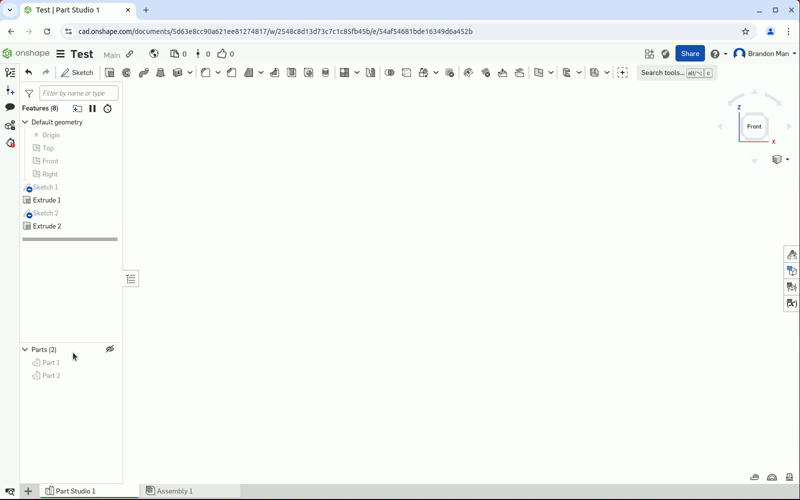
key_up(shift)
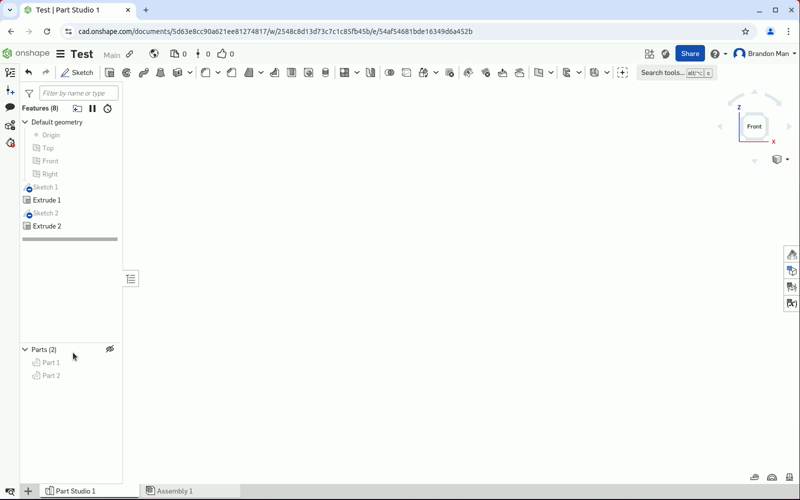
key(space)
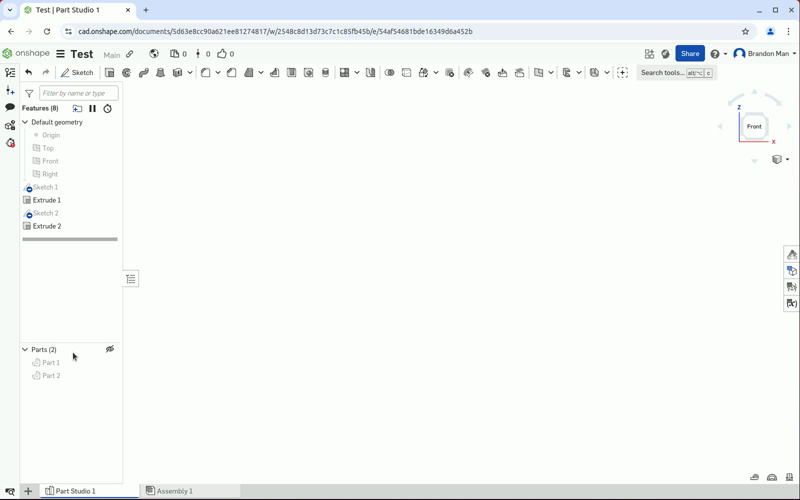
key_down(shift)
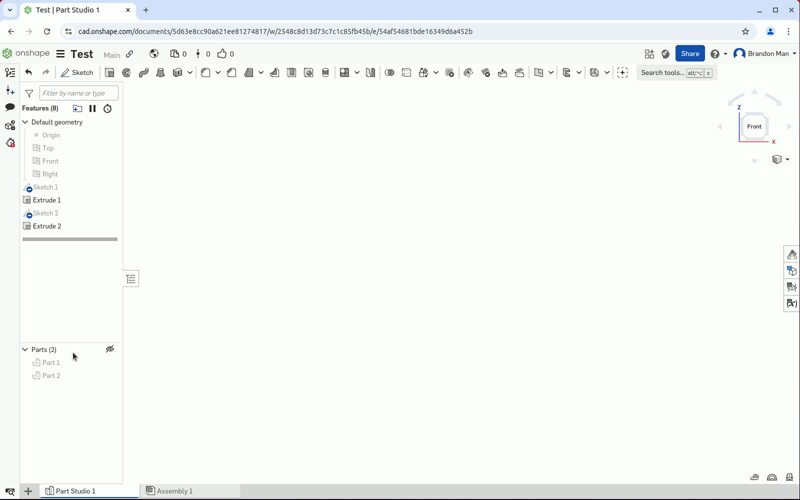
key(left)
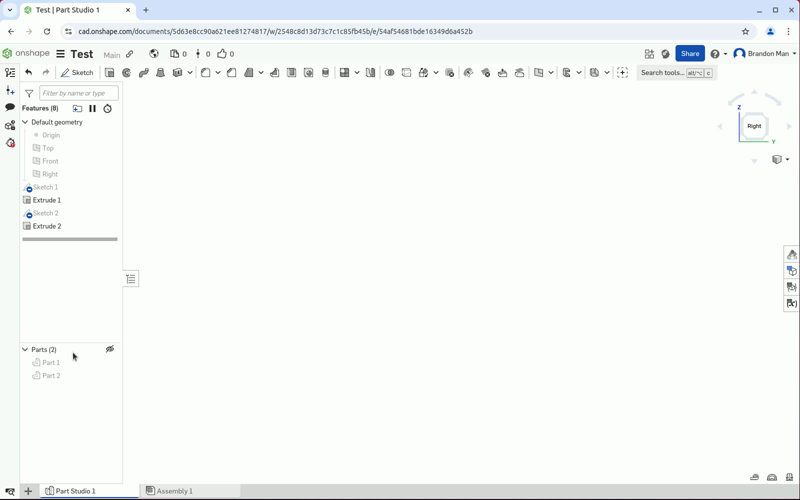
key_up(shift)
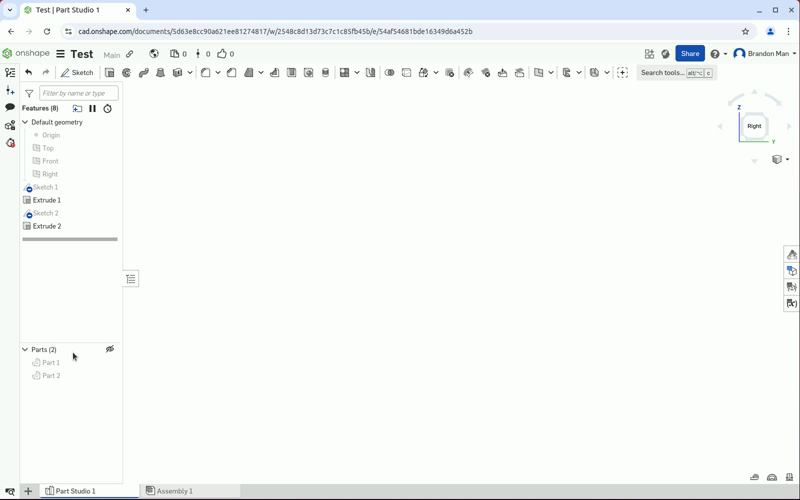
mouse_move(73, 352)
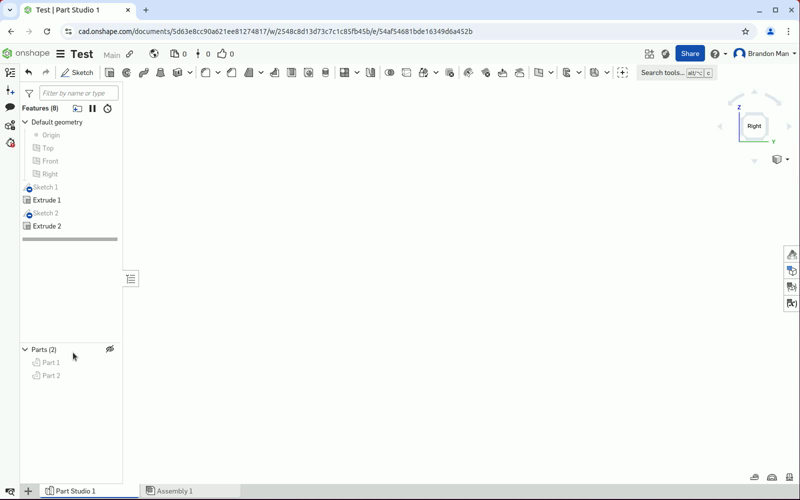
key(shift+y)
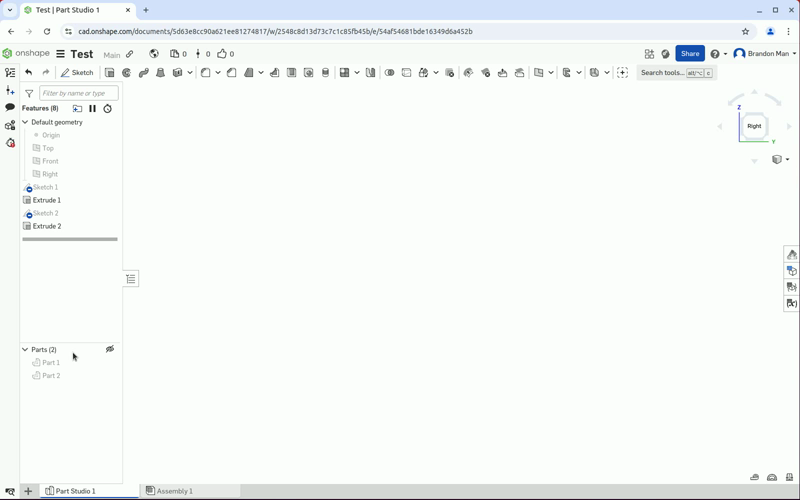
key(shift+s)
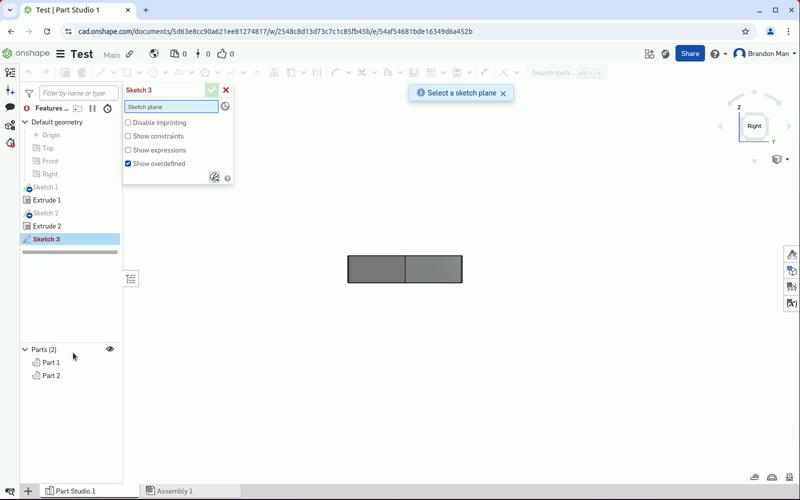
mouse_move(73, 176)
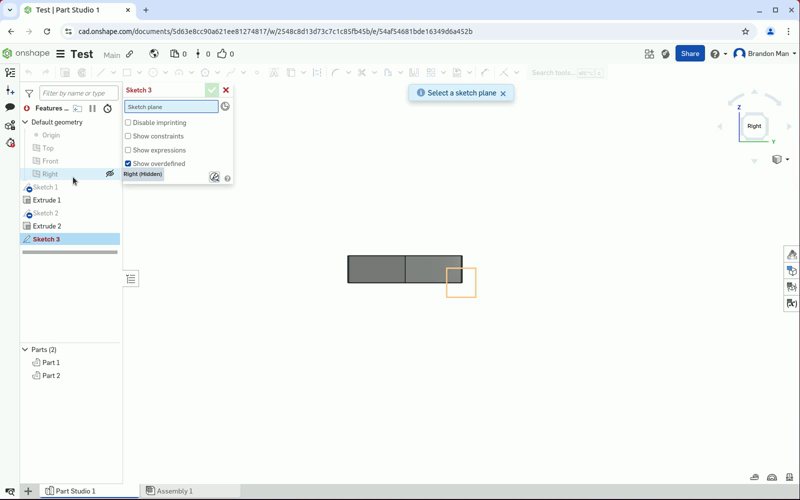
click(73, 176)
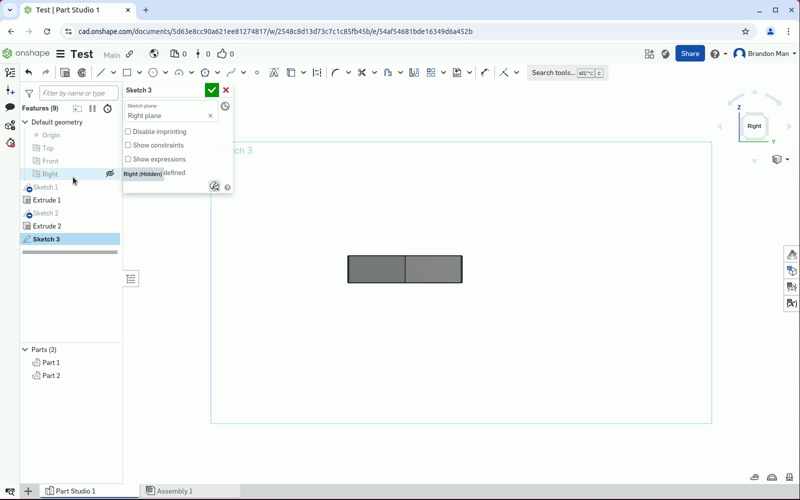
mouse_move(73, 352)
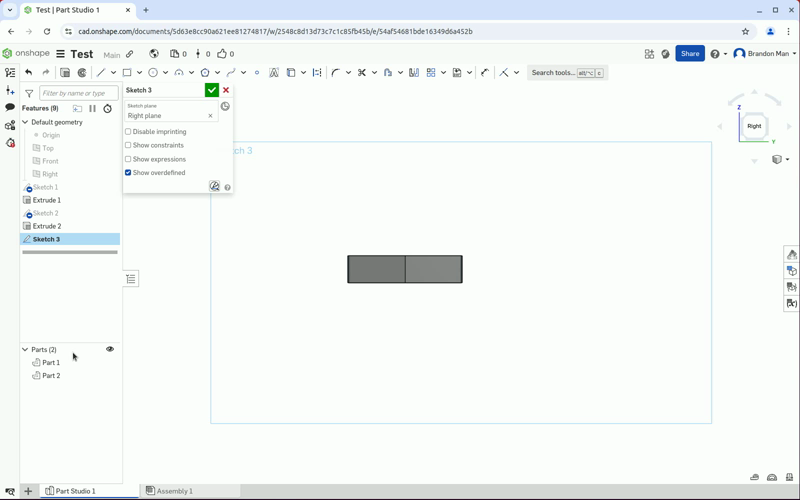
key(y)
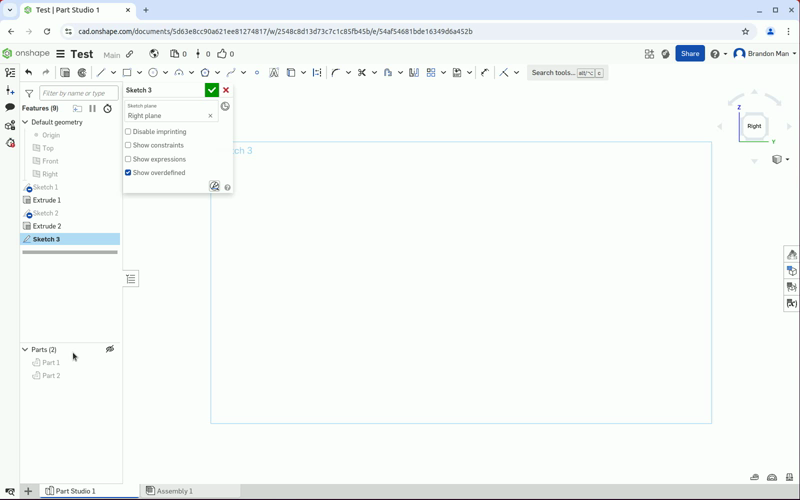
key(l)
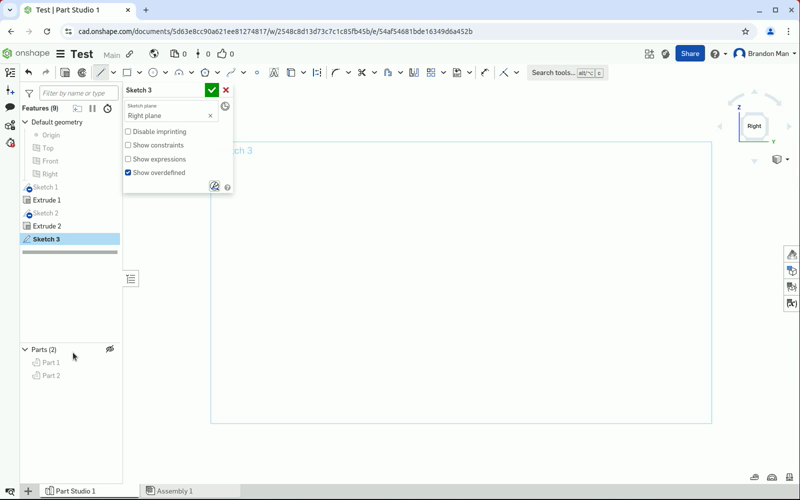
key_down(shift)
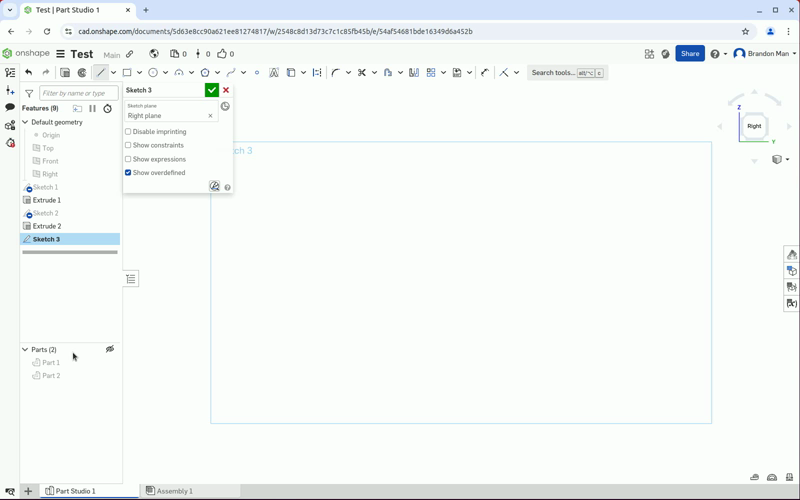
mouse_move(358, 316)
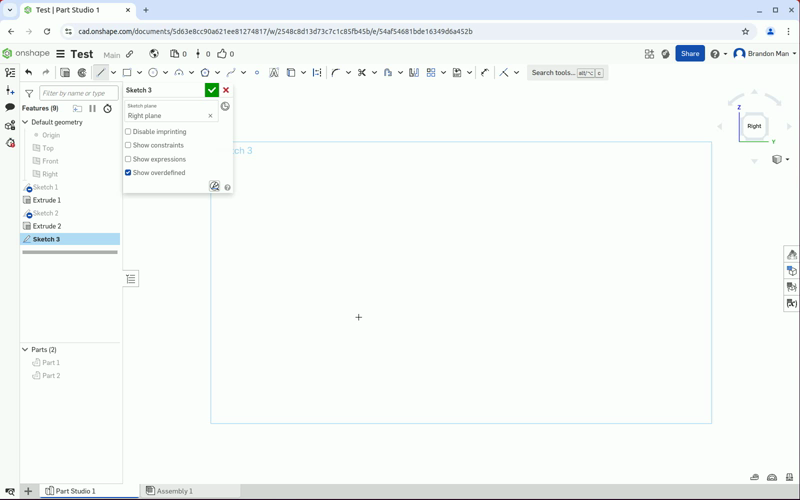
click(358, 316)
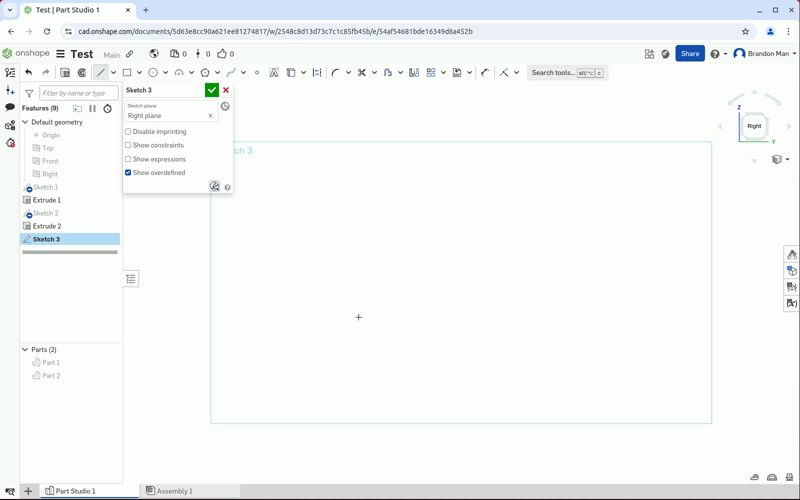
key_up(shift)
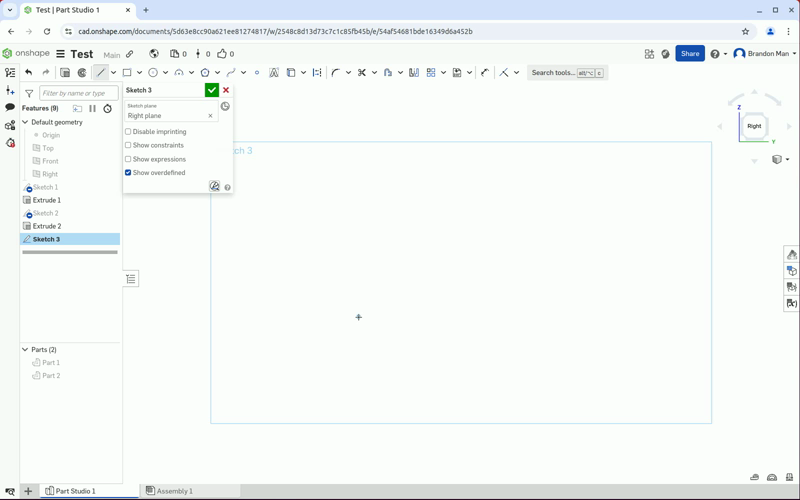
key_down(shift)
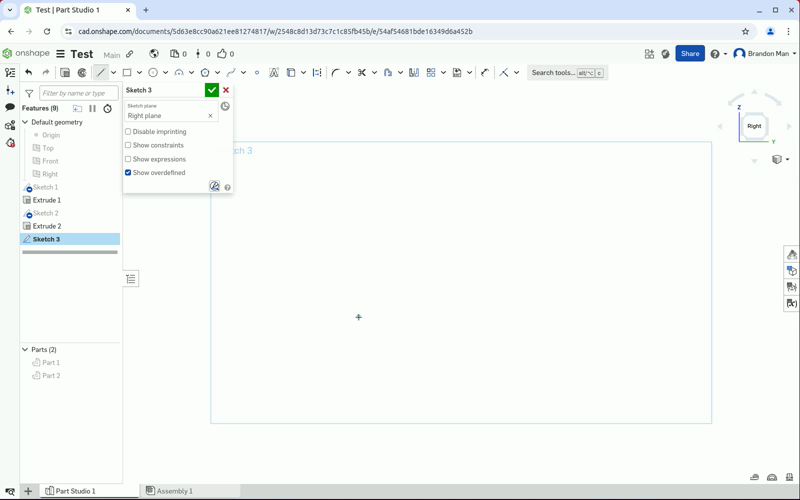
mouse_move(460, 307)
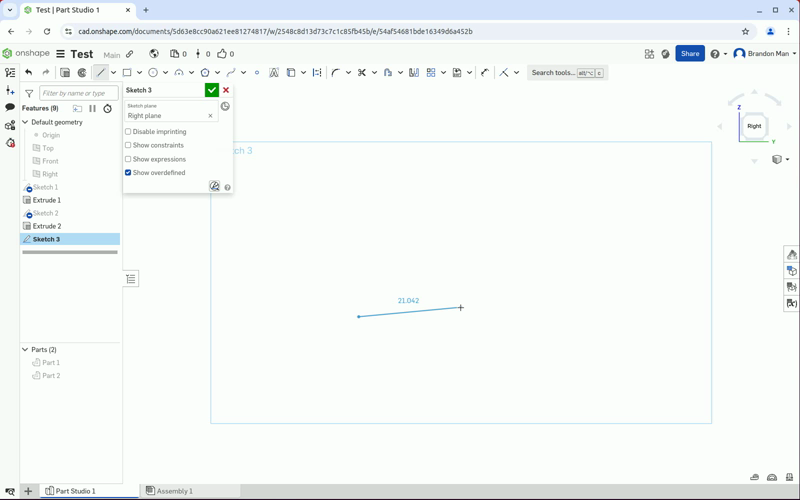
click(460, 307)
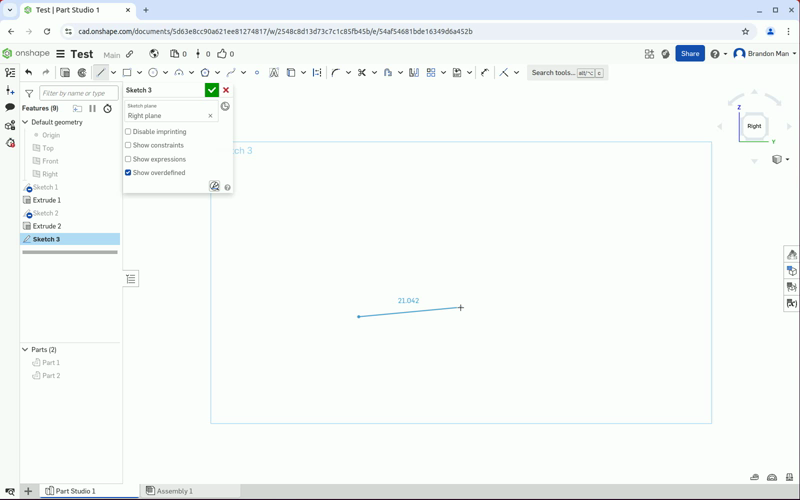
key_up(shift)
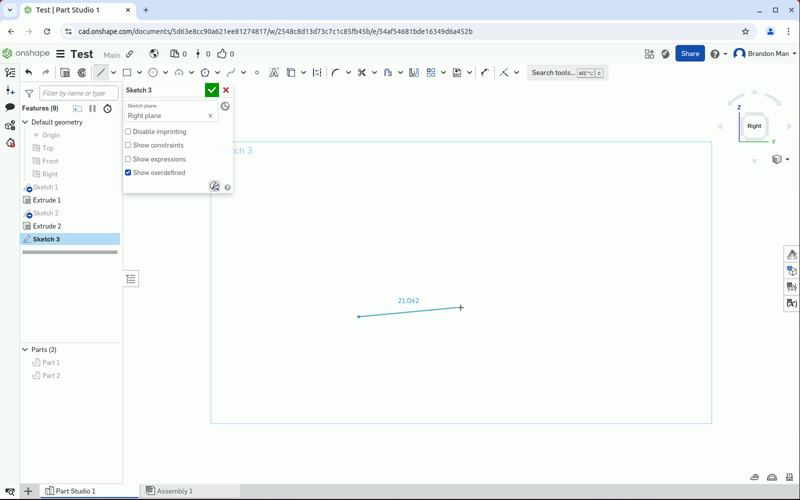
key_down(shift)
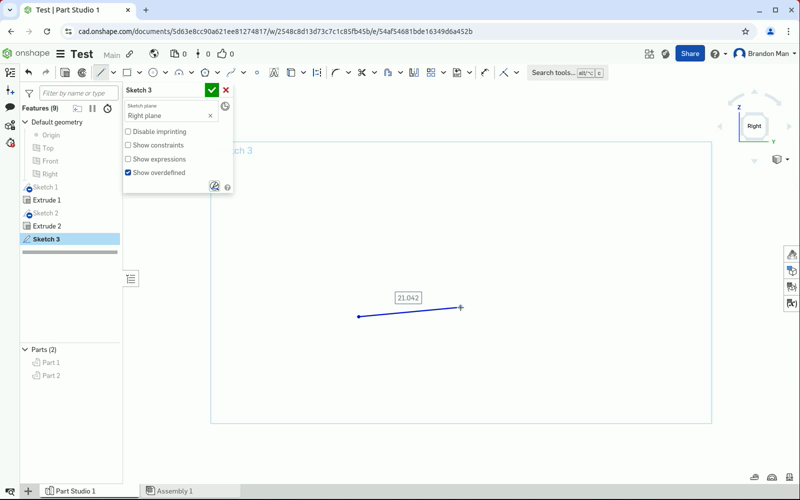
mouse_move(490, 307)
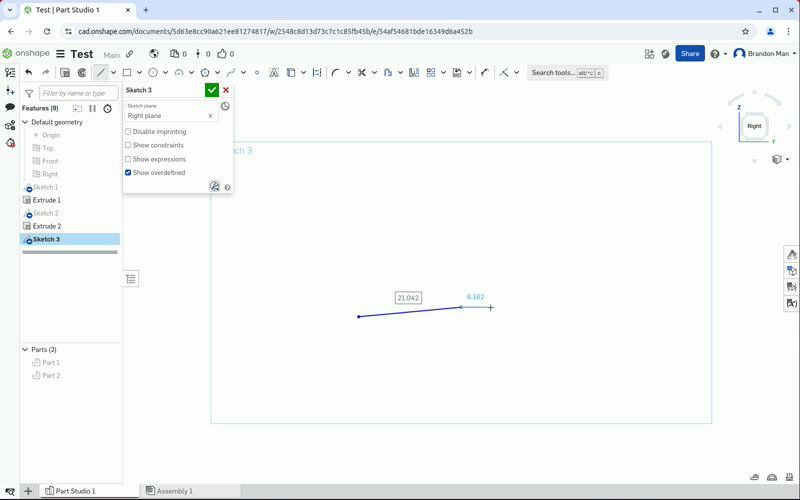
mouse_move(460, 264)
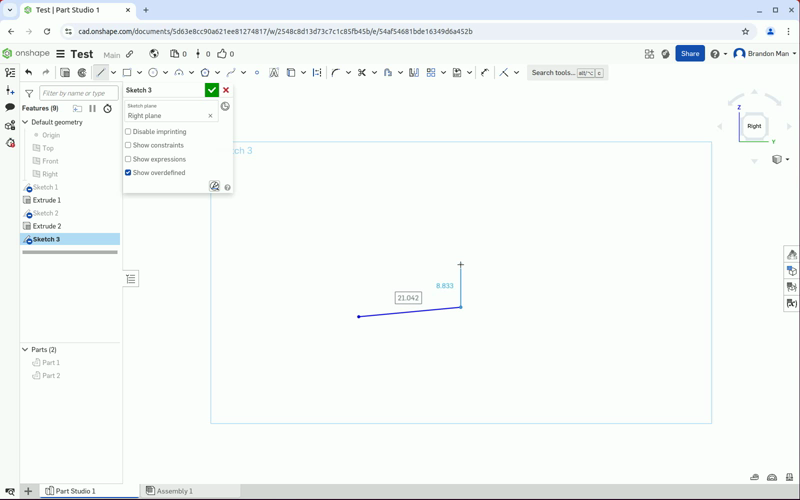
click(460, 264)
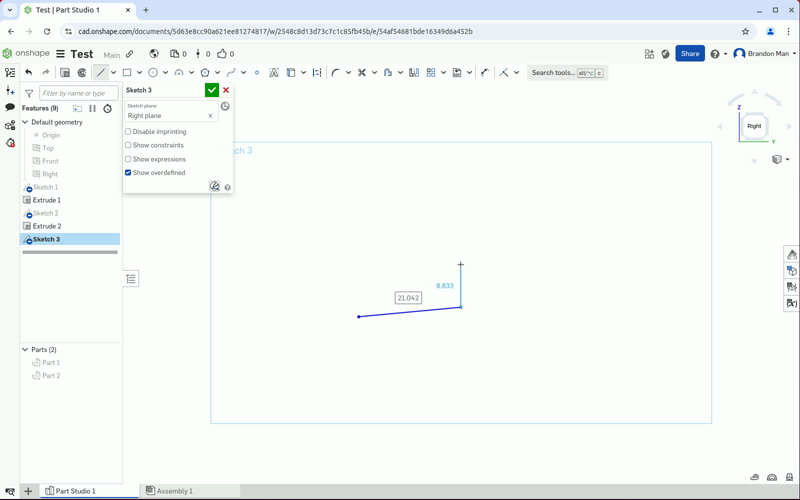
key_up(shift)
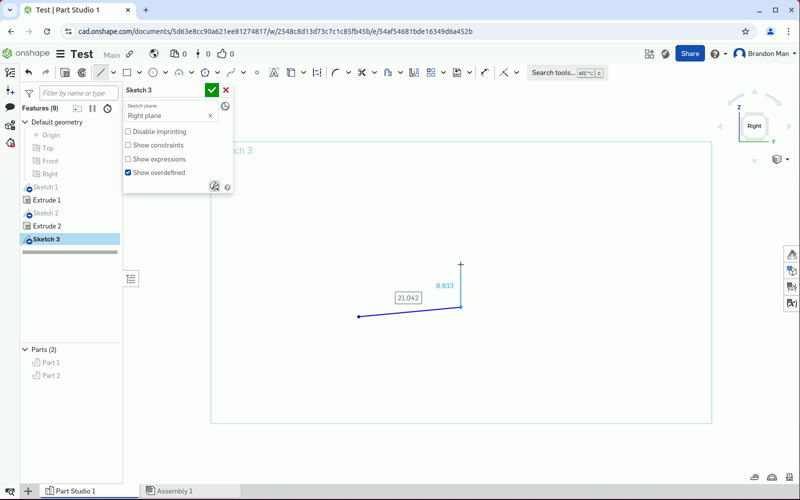
key_down(shift)
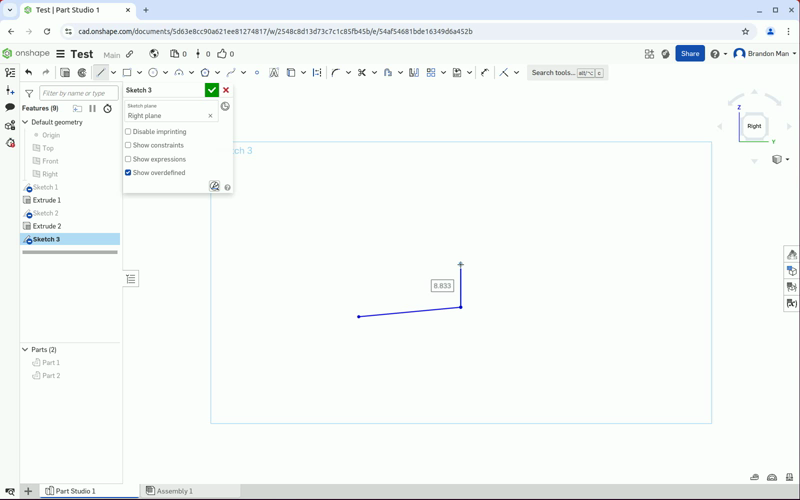
mouse_move(369, 264)
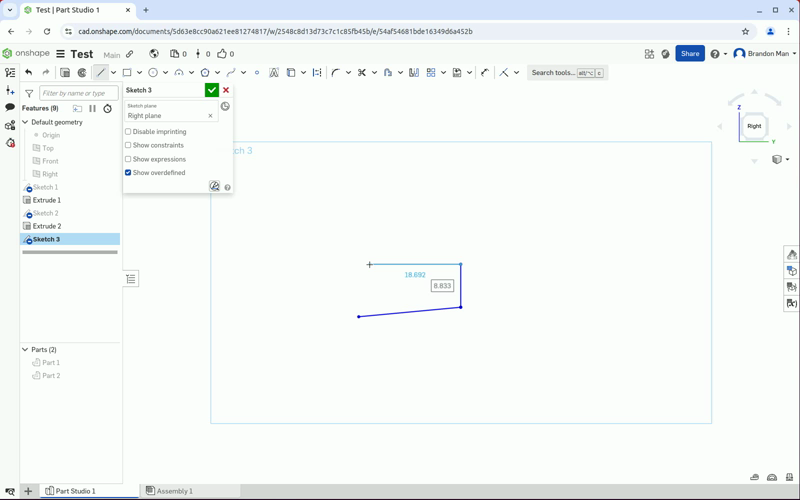
click(369, 264)
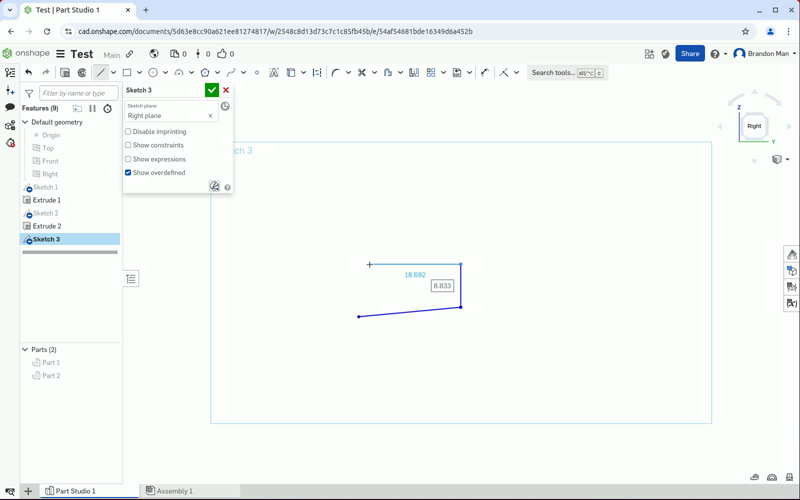
key_up(shift)
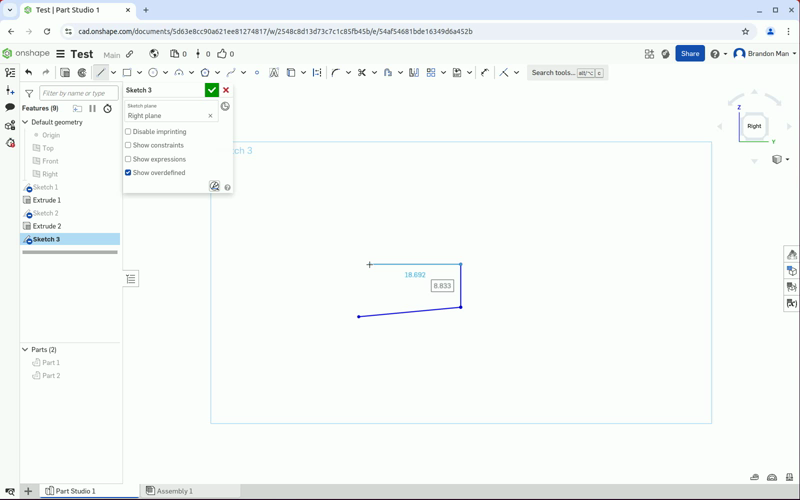
key_down(shift)
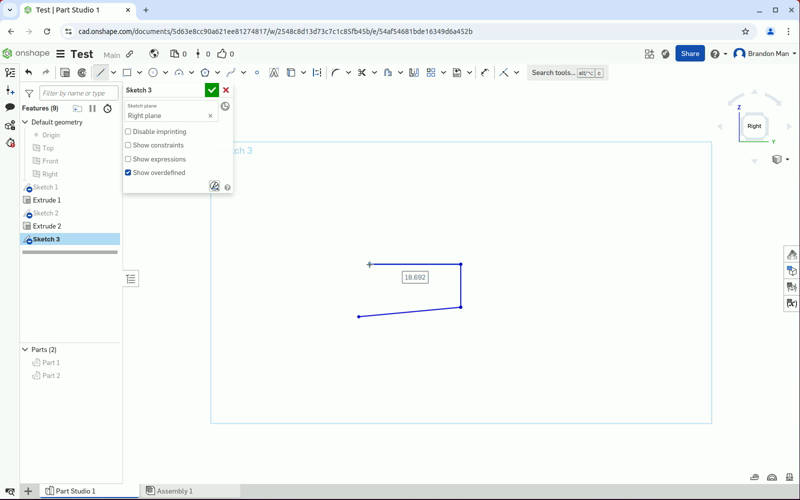
mouse_move(399, 264)
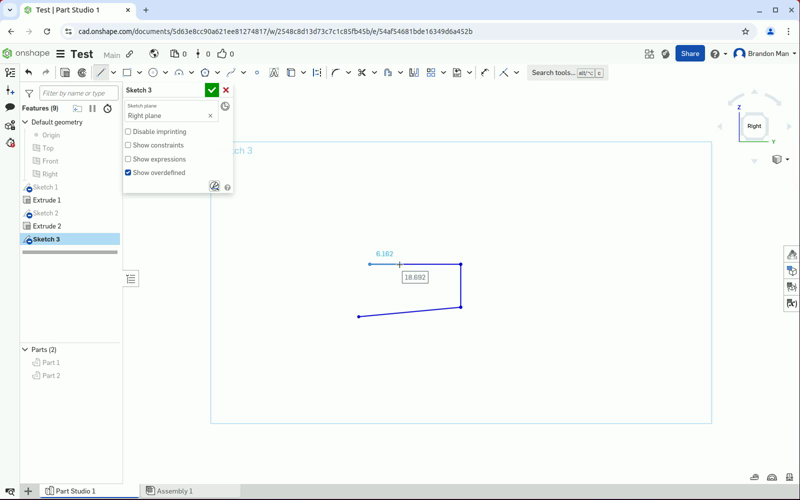
mouse_move(358, 282)
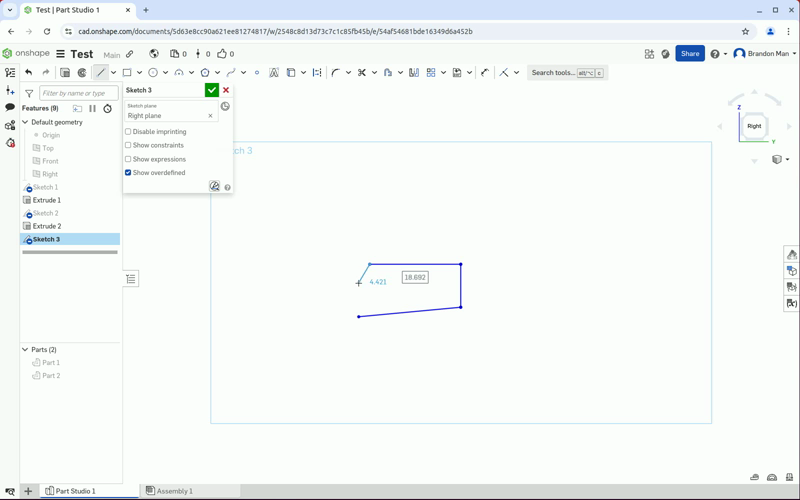
click(358, 282)
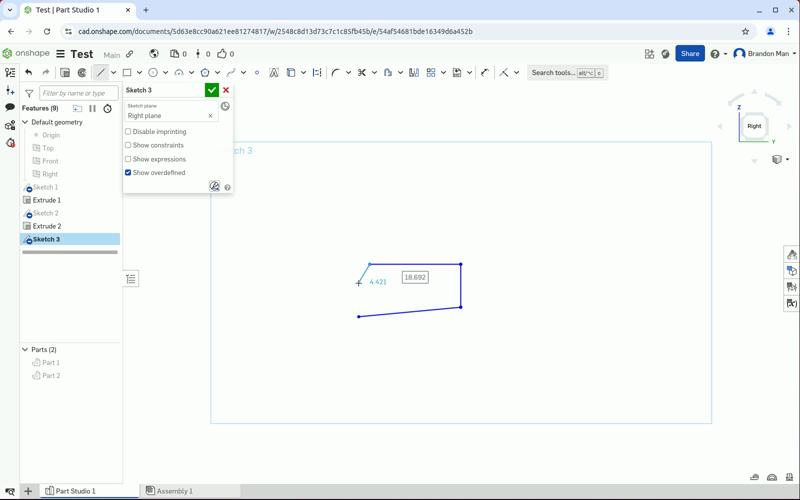
key_up(shift)
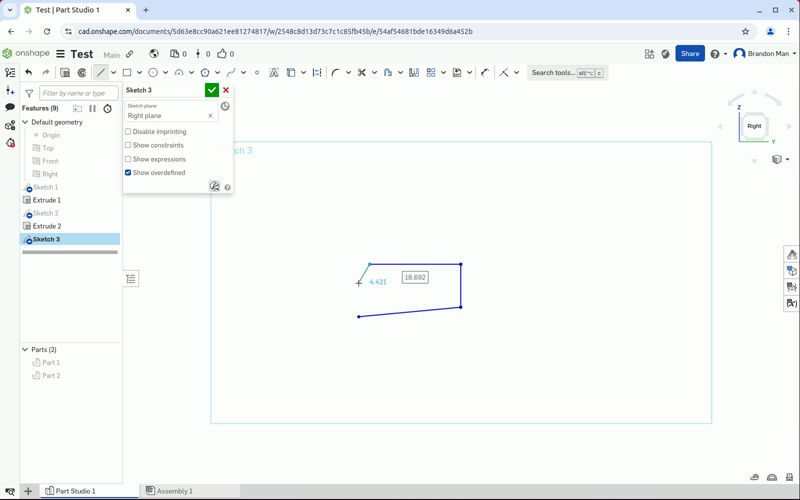
mouse_move(388, 282)
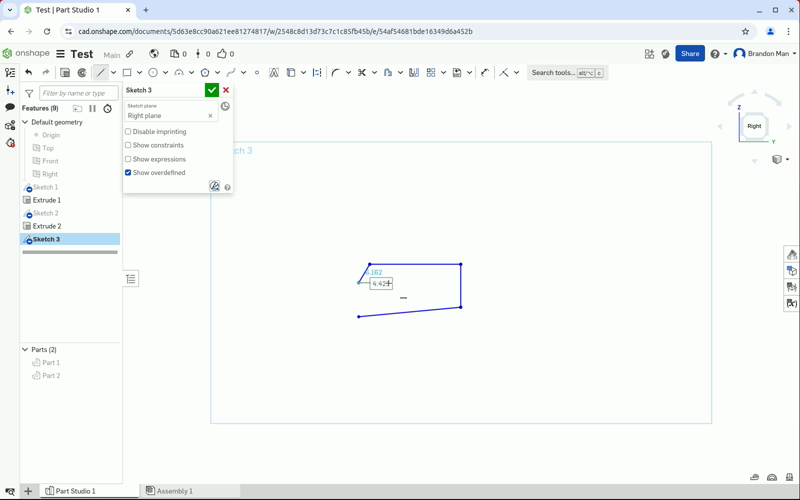
key_down(shift)
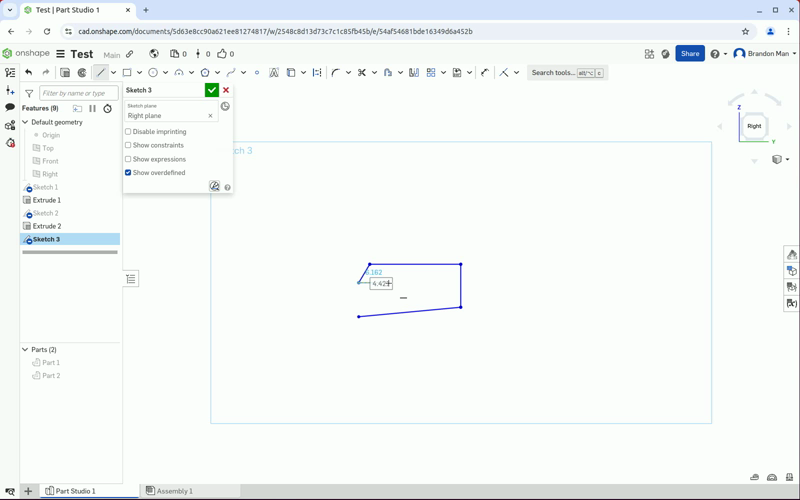
mouse_move(358, 316)
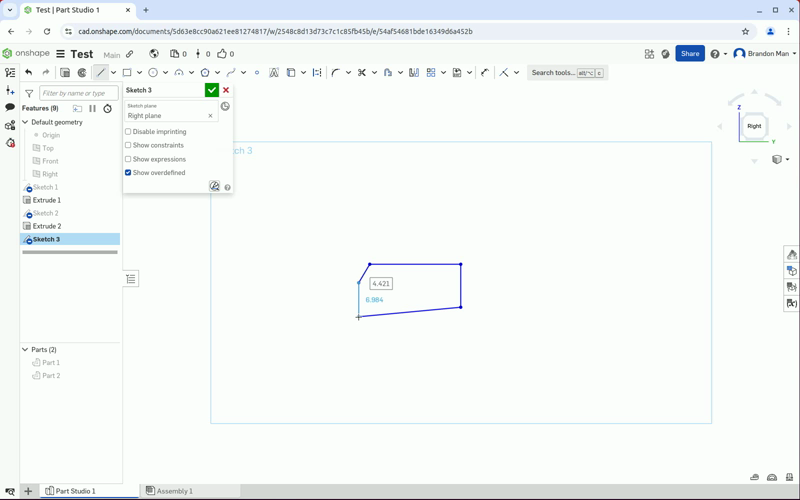
key_up(shift)
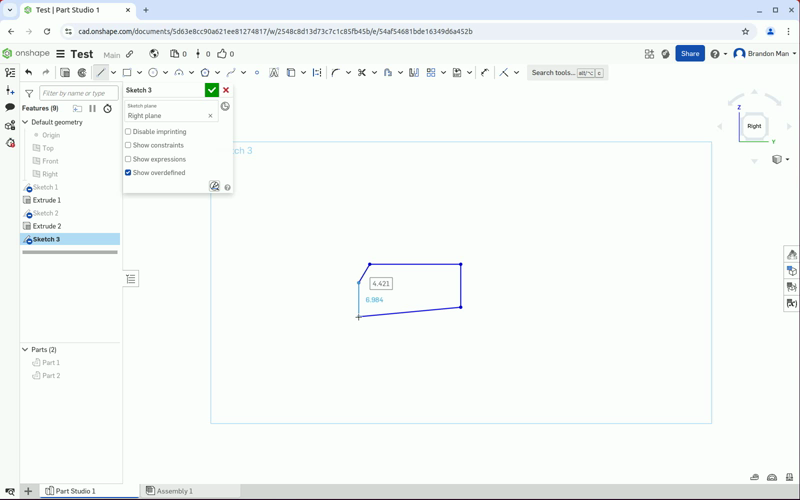
click(358, 316)
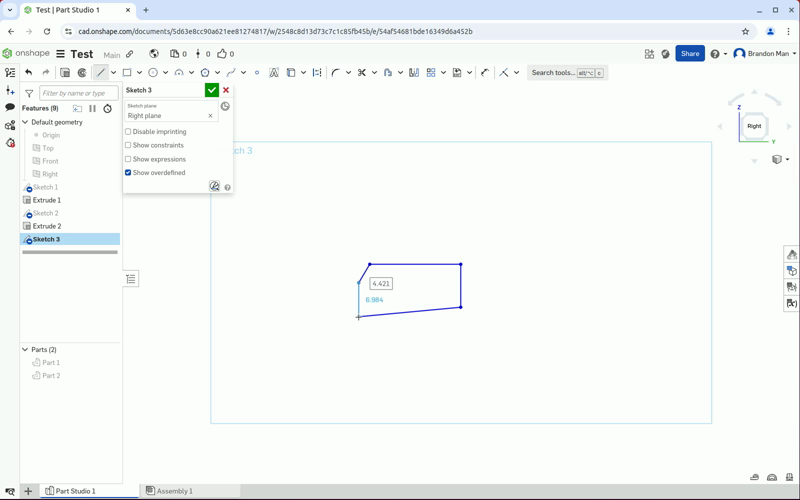
key(esc)
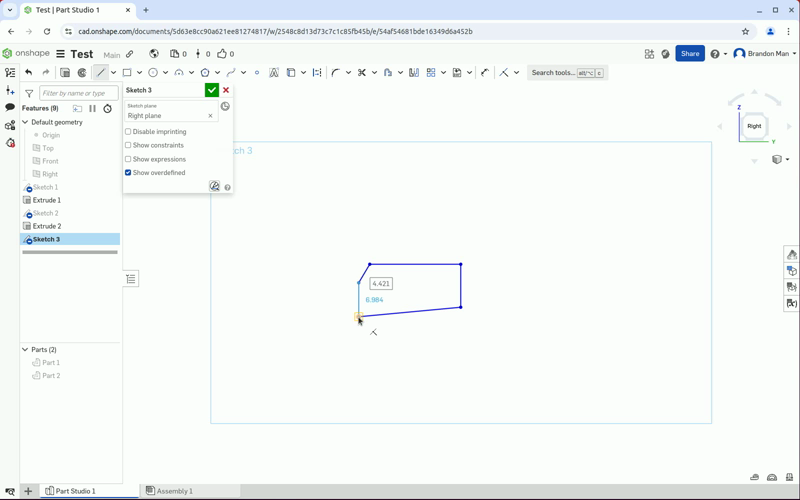
mouse_move(396, 305)
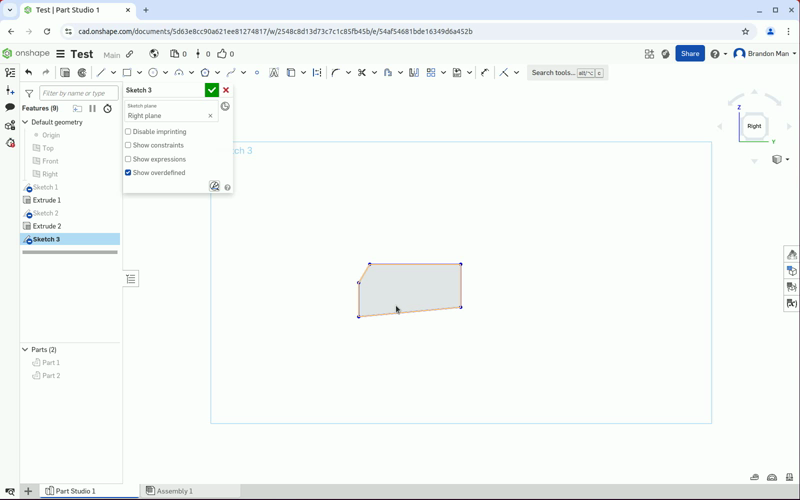
click(396, 305)
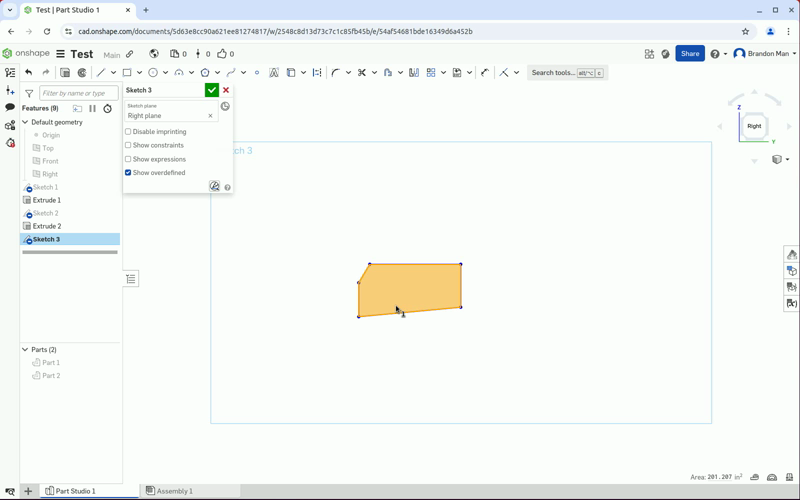
mouse_move(73, 352)
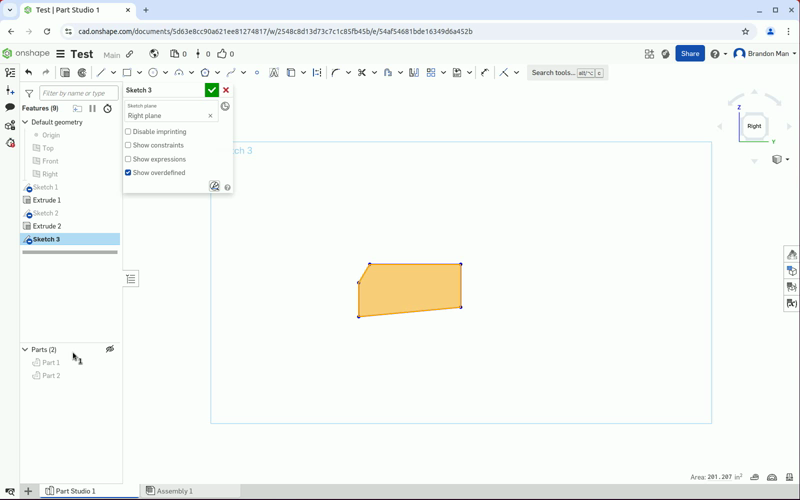
key(shift+y)
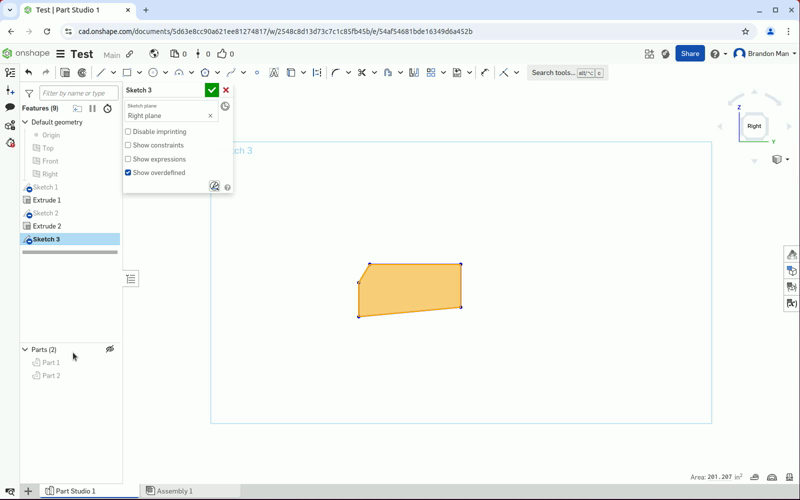
key(shift+e)
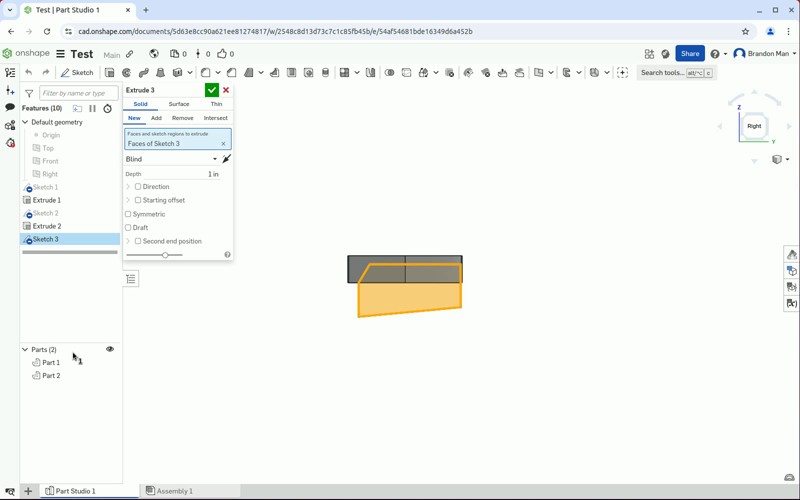
mouse_move(143, 106)
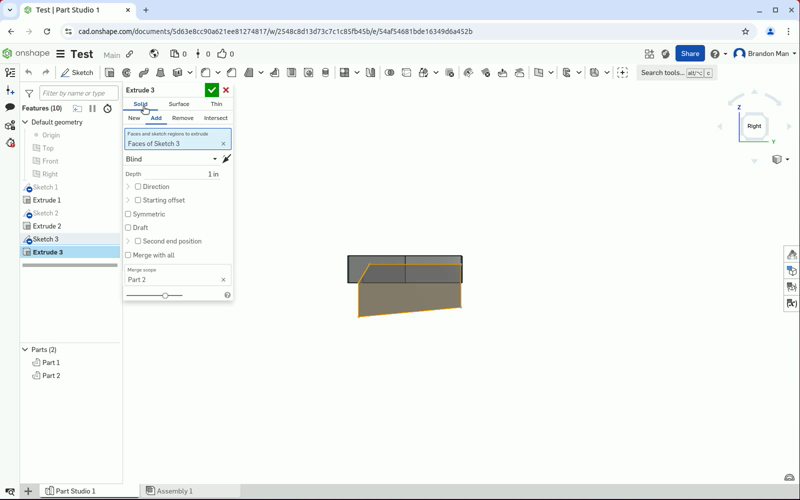
click(143, 106)
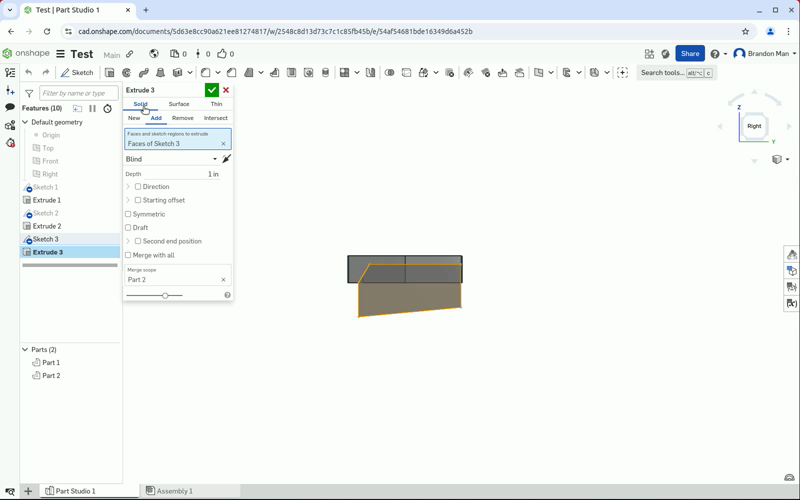
mouse_move(186, 120)
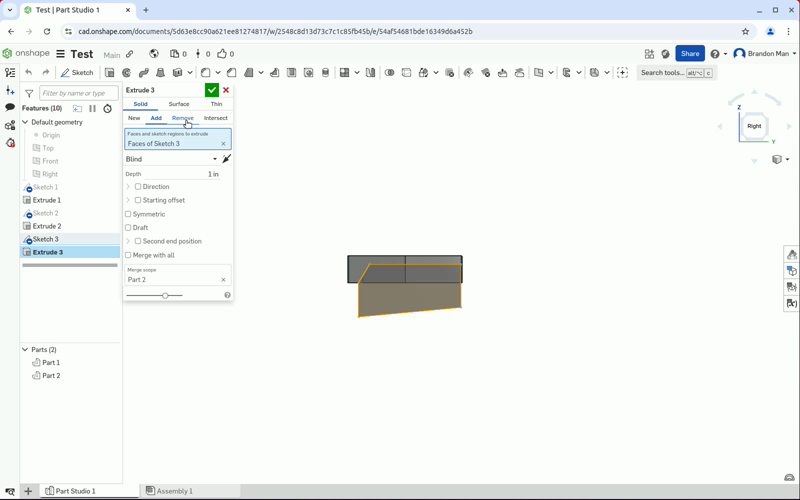
click(186, 120)
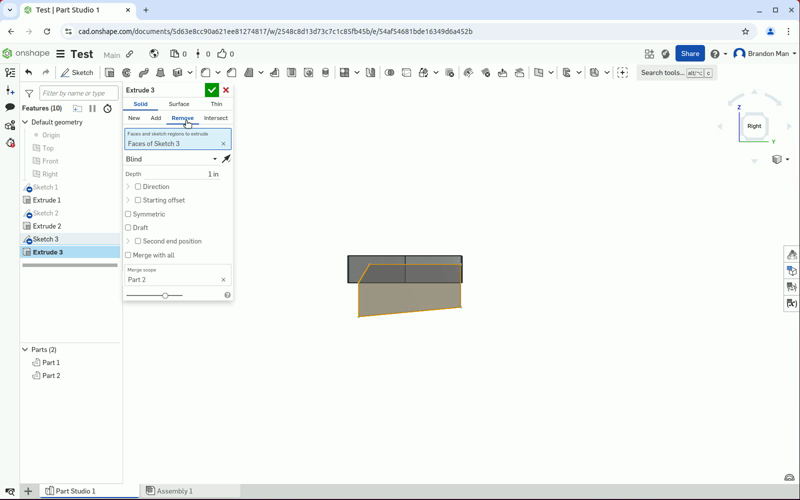
key(tab, 4)
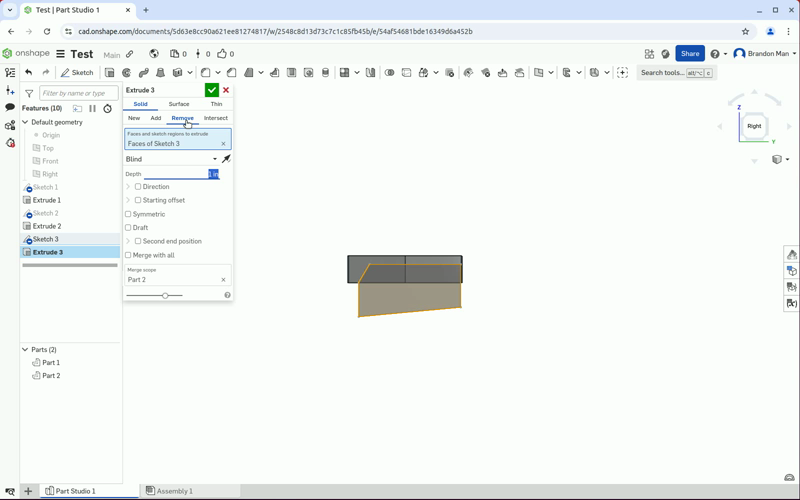
text(-13.962)
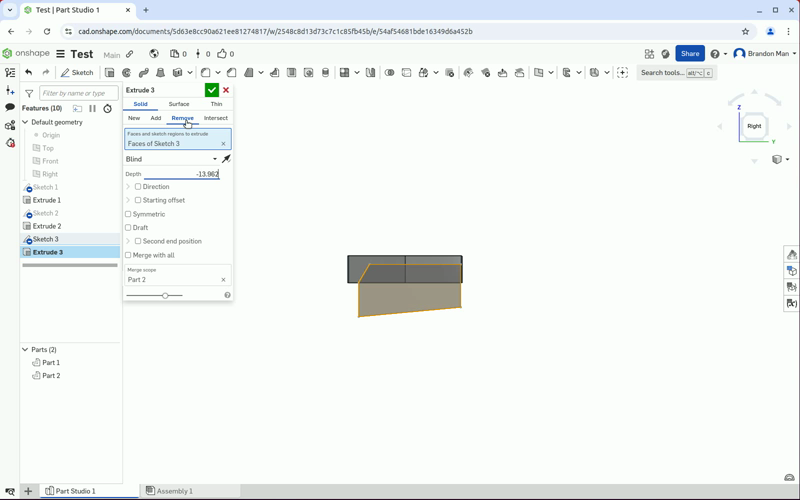
key(tab, 3)
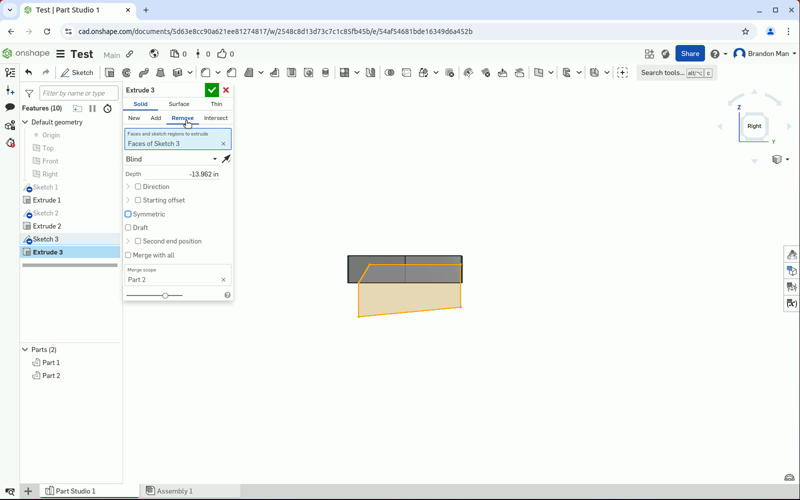
key(space)
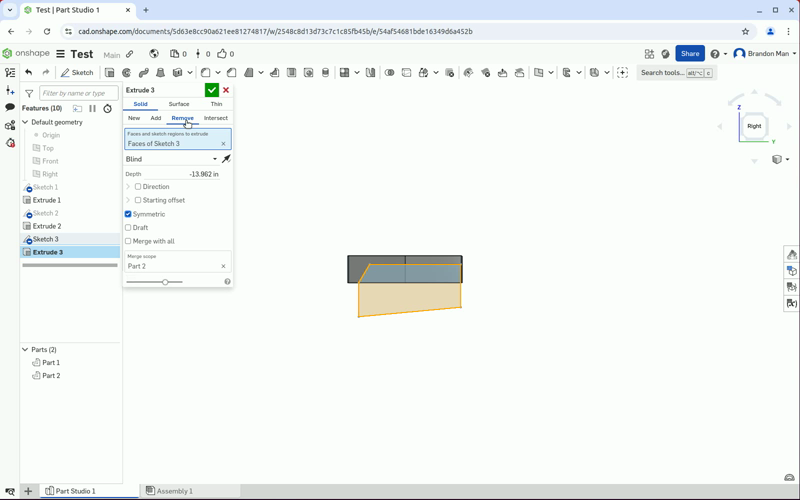
key(tab, 2)
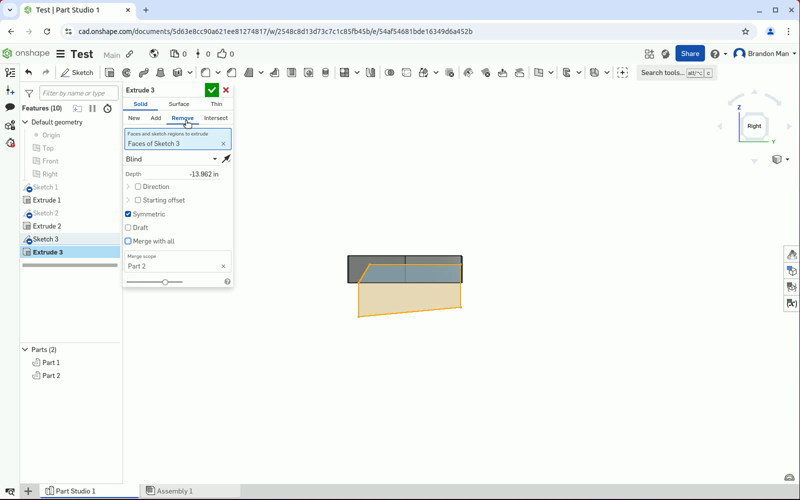
key(space)
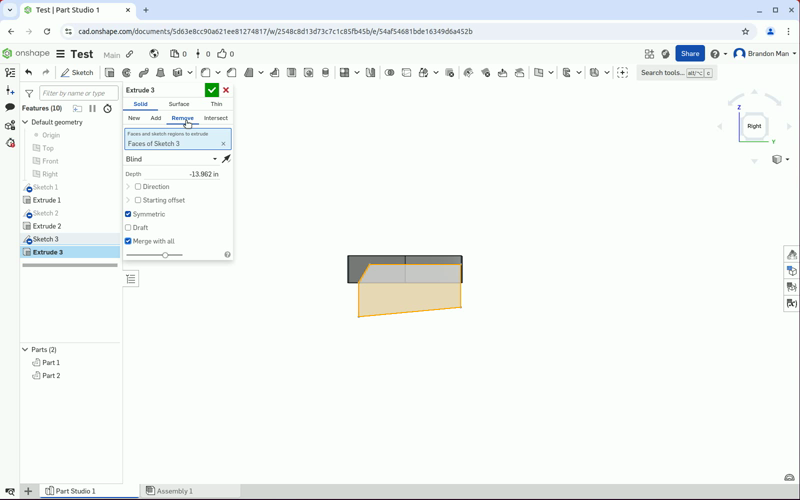
key(enter)
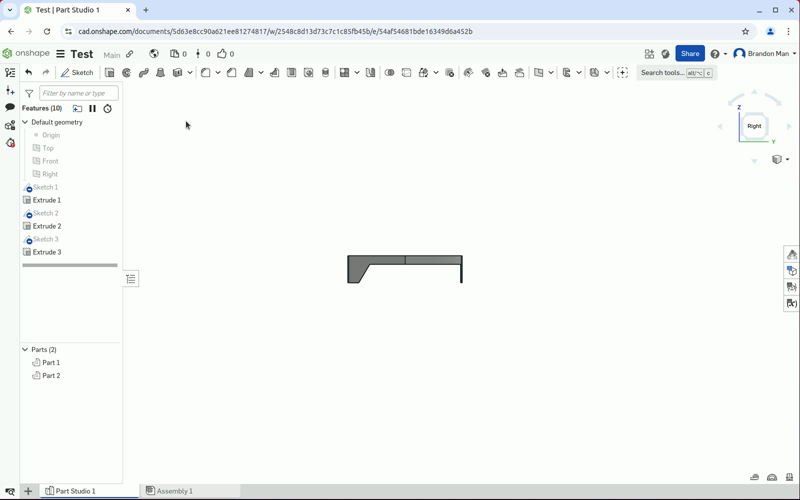
key(shift+h)
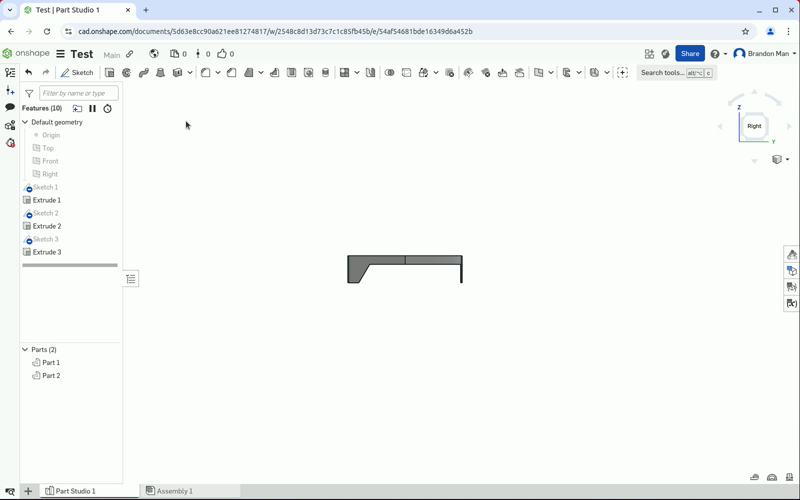
key(shift+h)
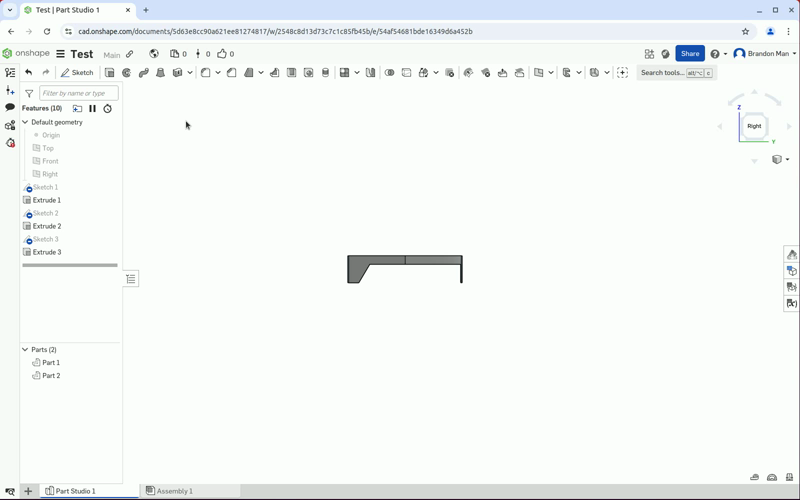
mouse_move(73, 189)
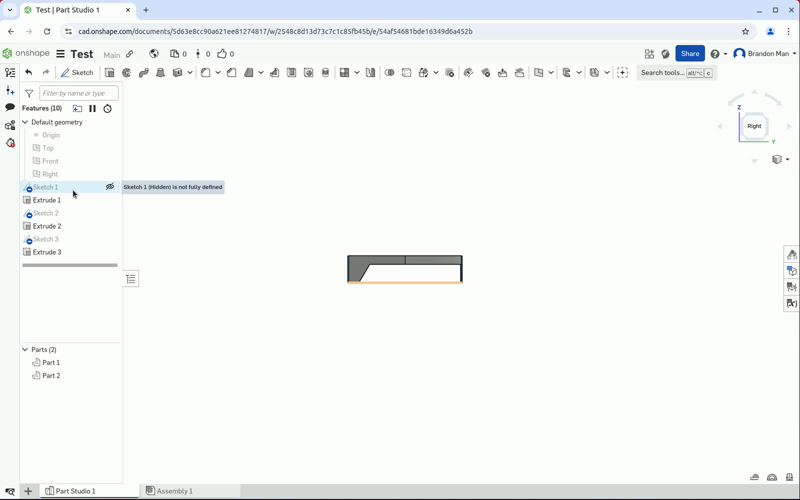
click(73, 189)
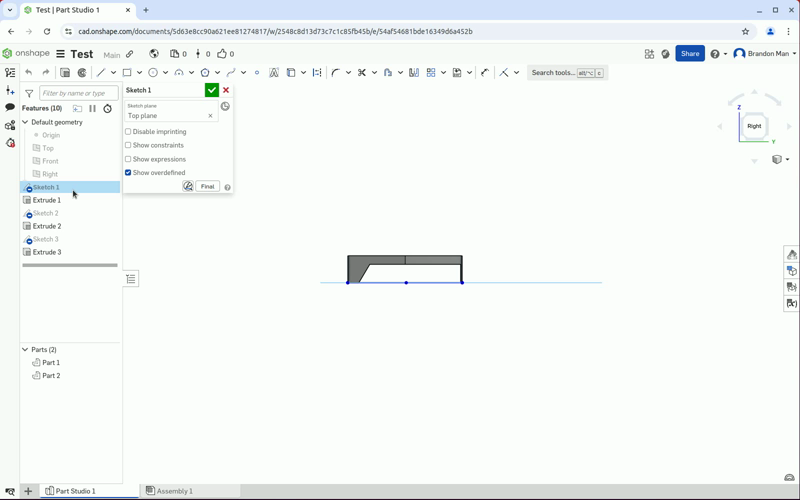
mouse_move(229, 92)
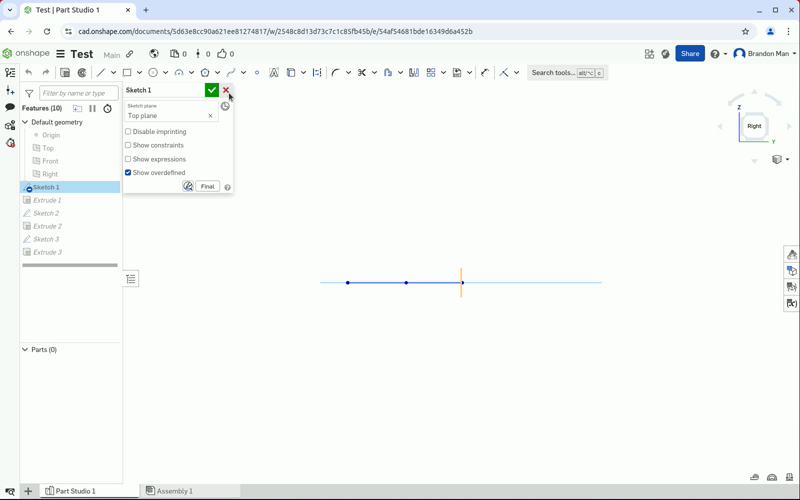
click(229, 92)
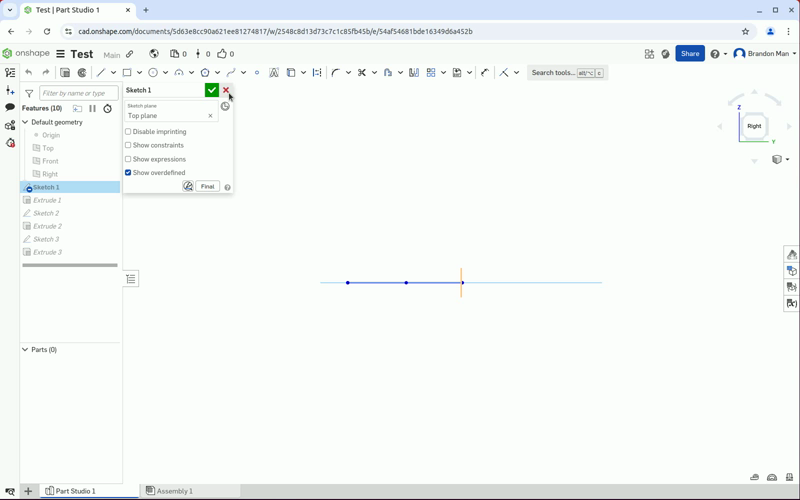
key(shift+s)
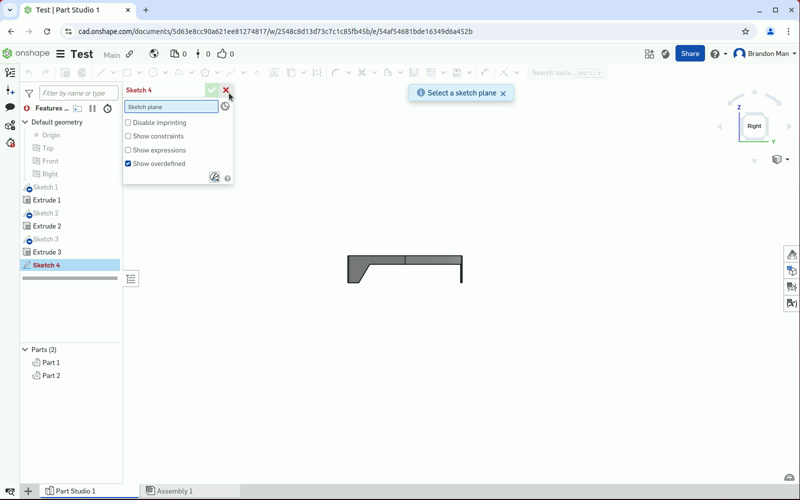
mouse_move(73, 176)
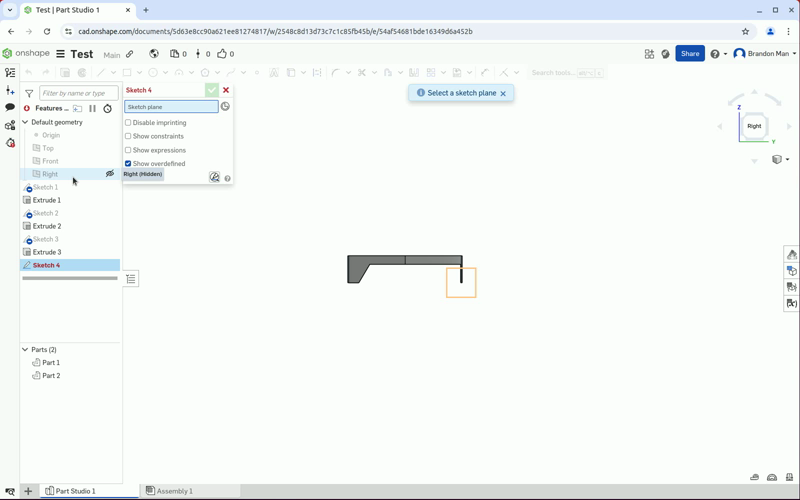
click(73, 176)
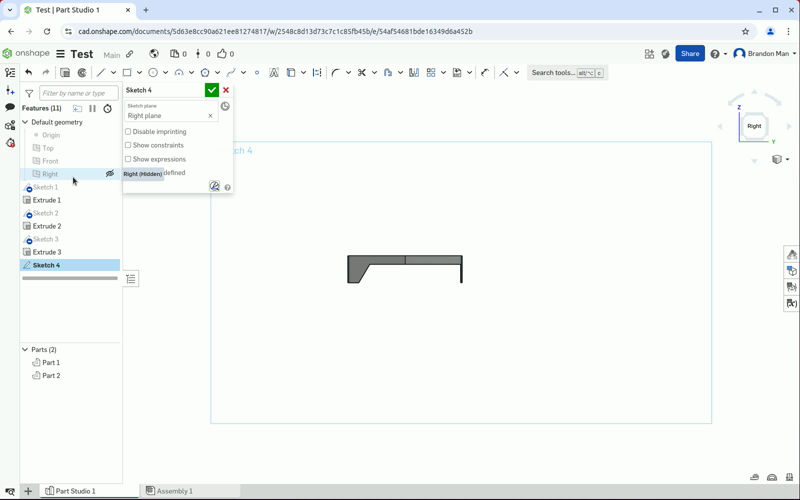
mouse_move(73, 352)
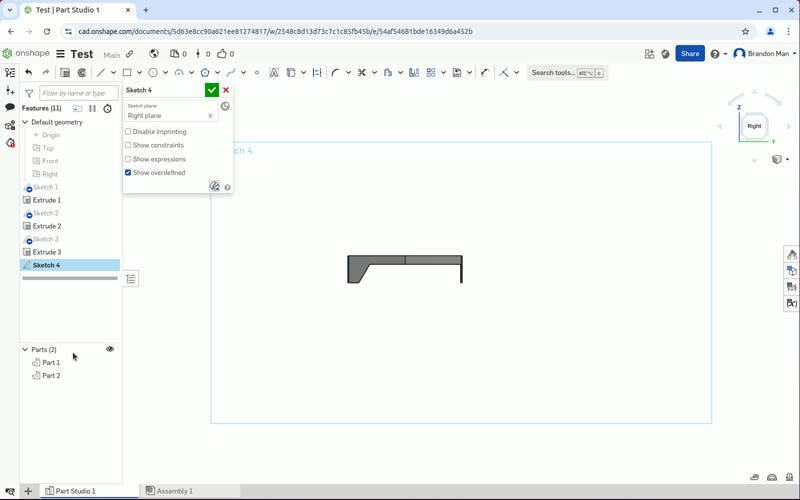
key(y)
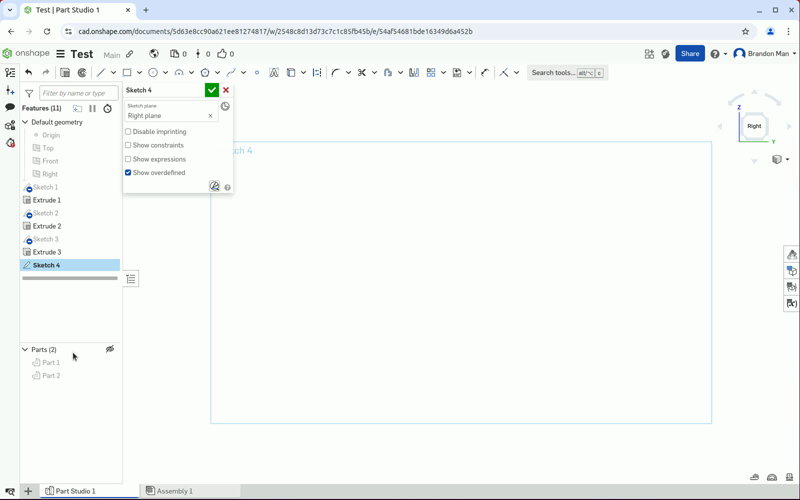
key(l)
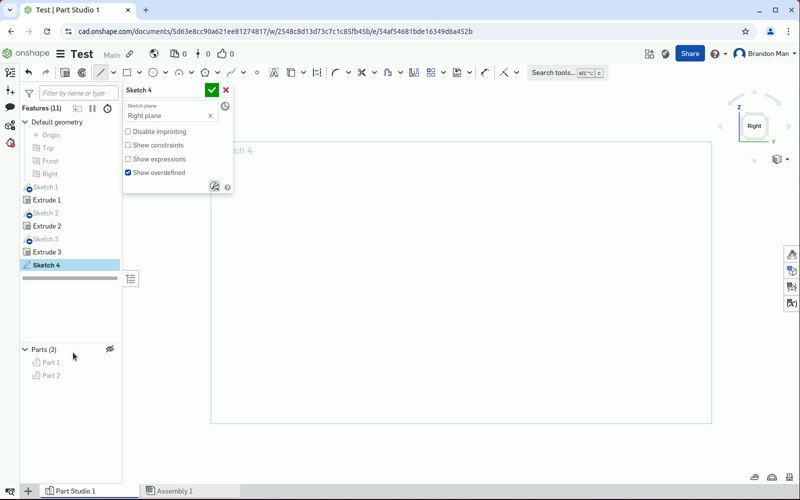
key_down(shift)
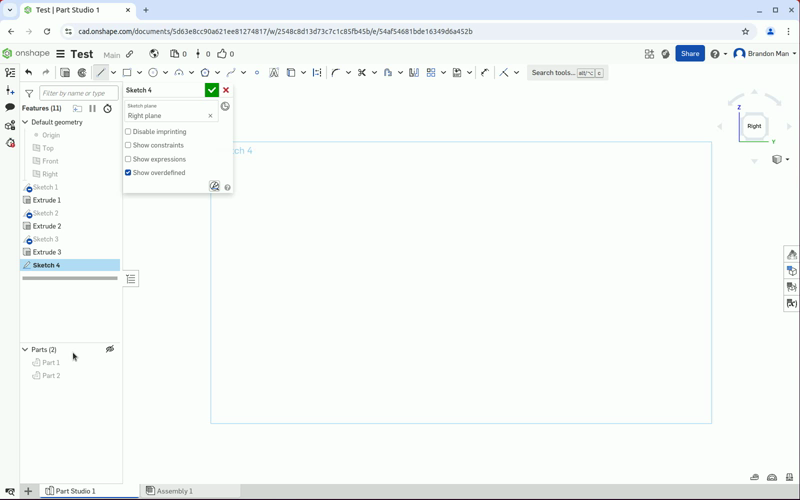
mouse_move(343, 287)
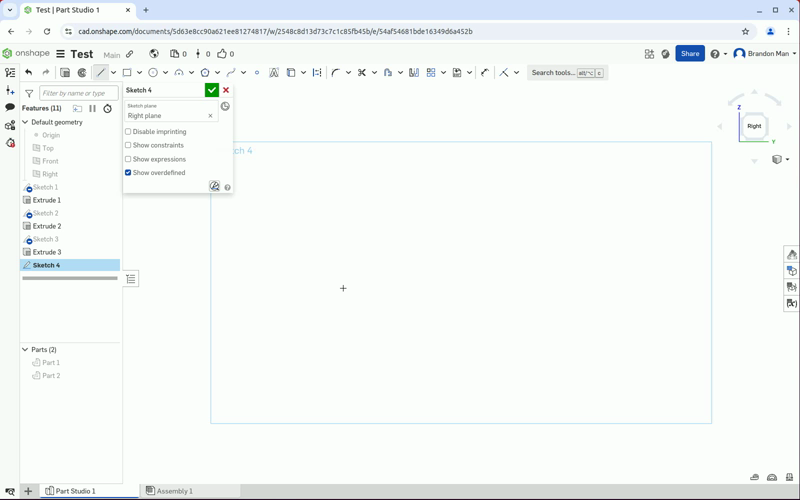
click(343, 287)
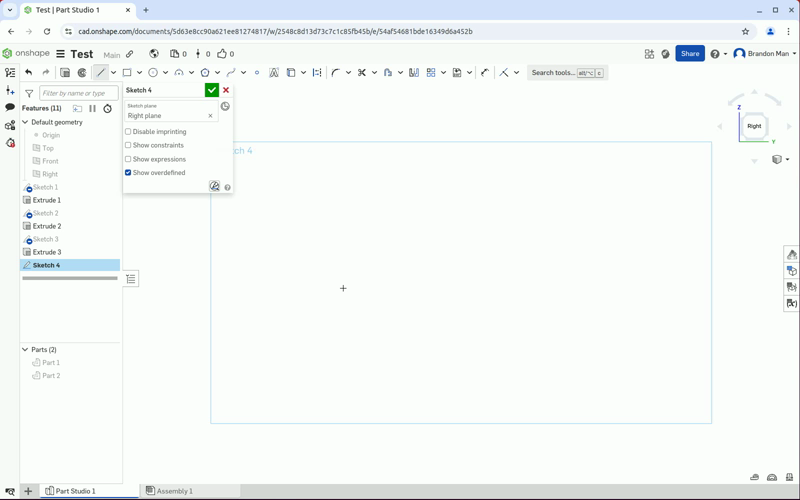
key_up(shift)
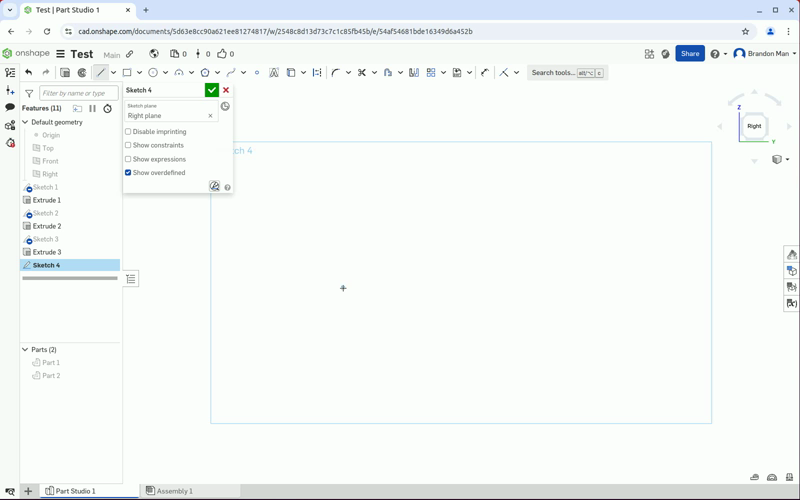
key_down(shift)
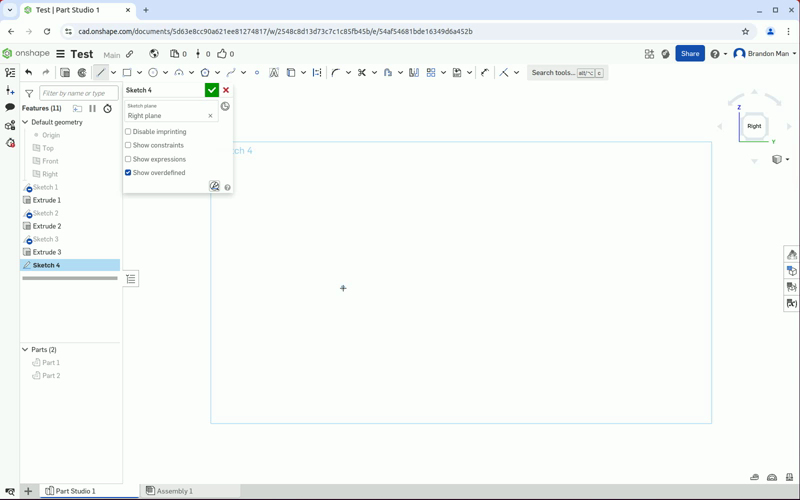
mouse_move(373, 287)
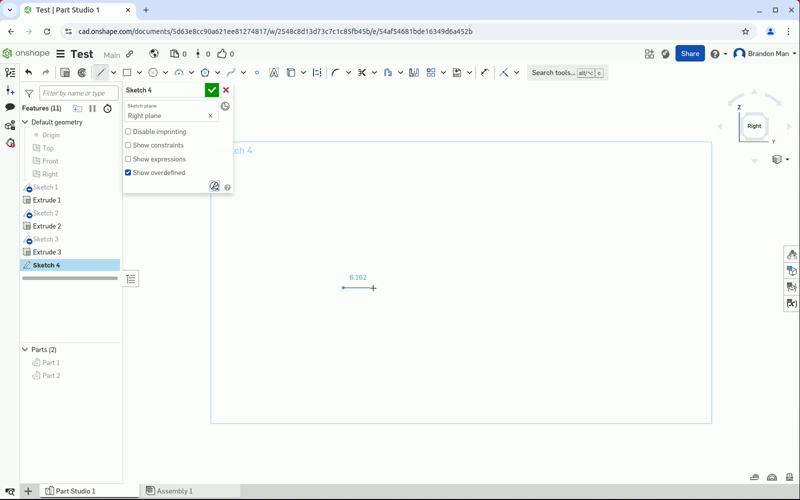
mouse_move(364, 288)
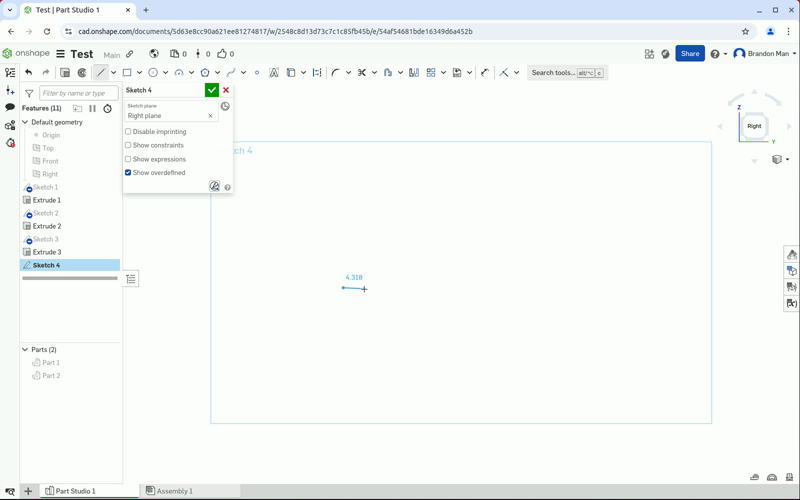
click(364, 288)
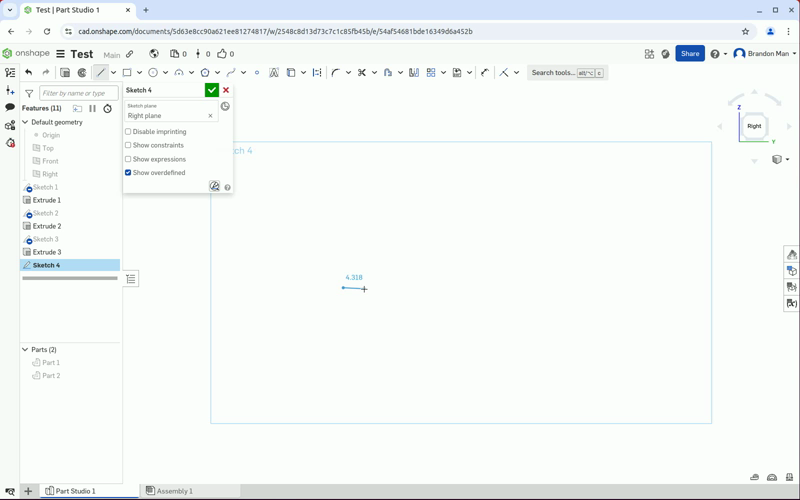
key_up(shift)
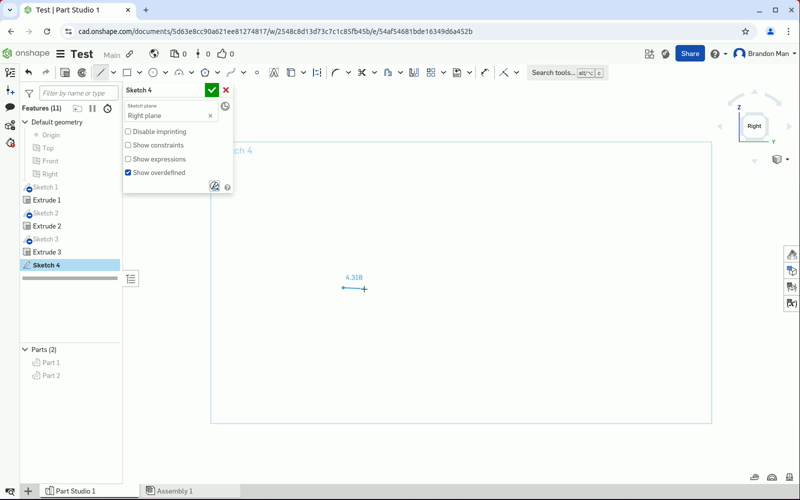
key_down(shift)
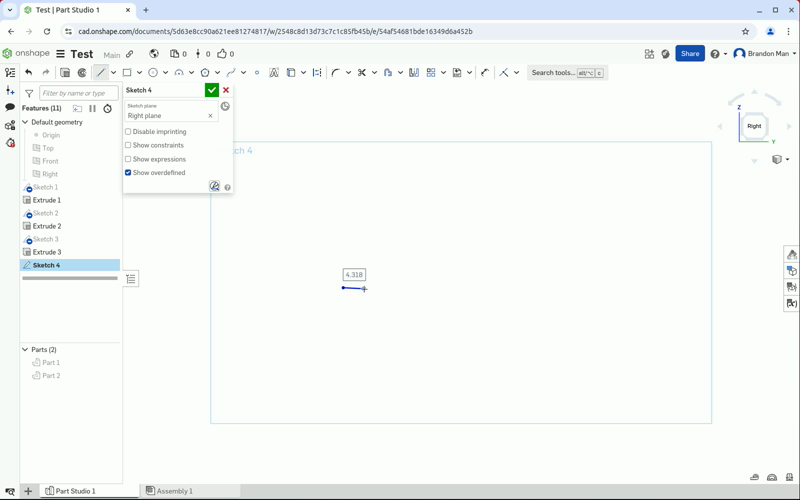
mouse_move(394, 288)
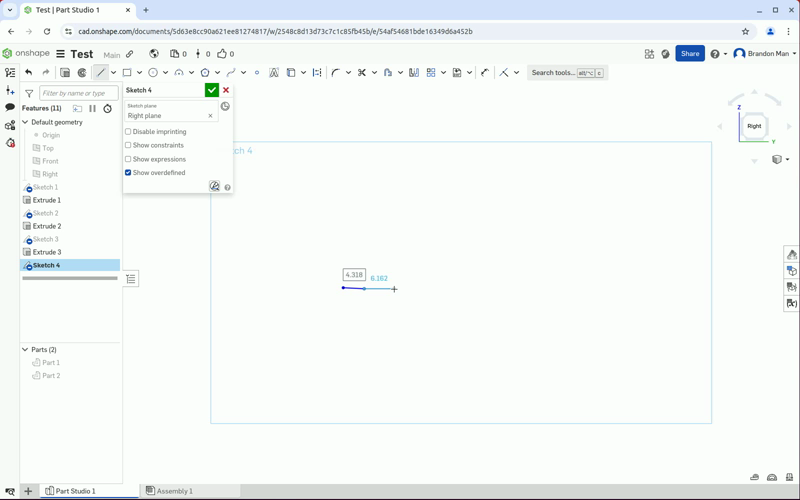
mouse_move(359, 282)
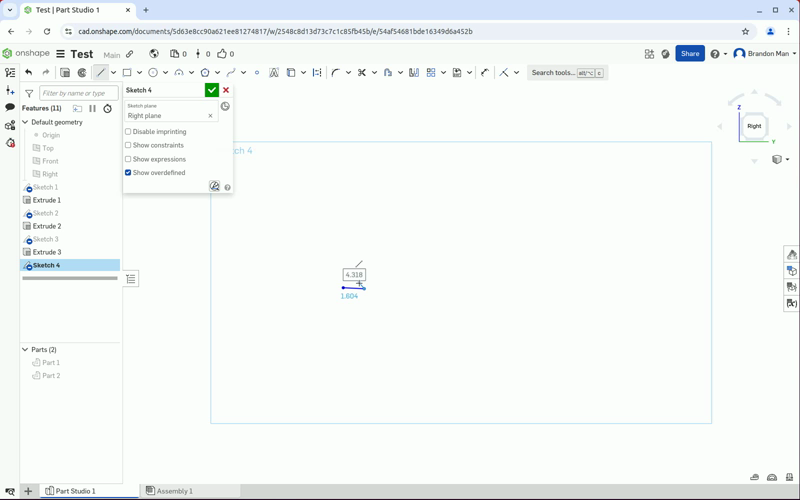
click(359, 282)
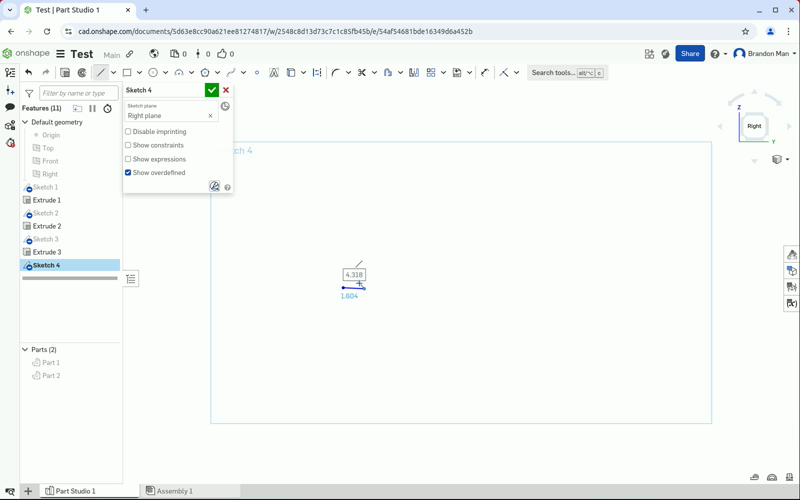
key_up(shift)
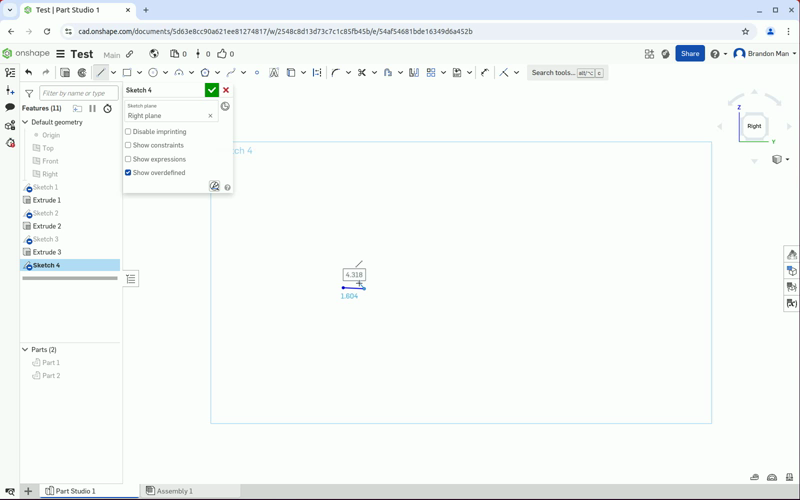
key_down(shift)
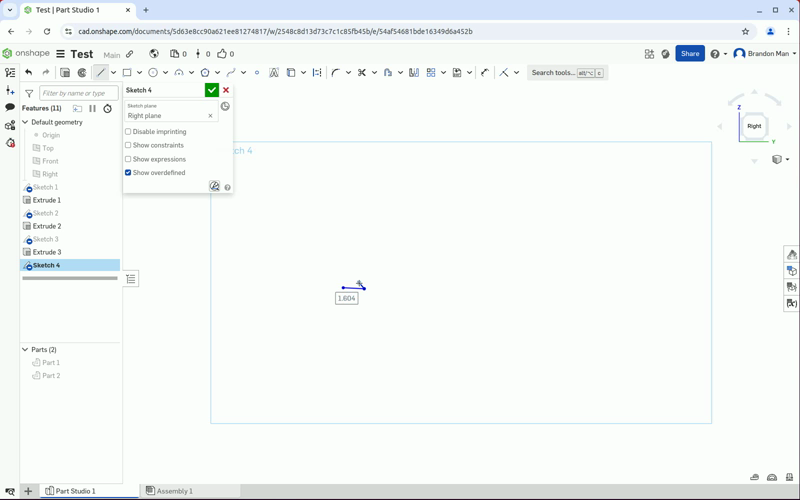
mouse_move(389, 282)
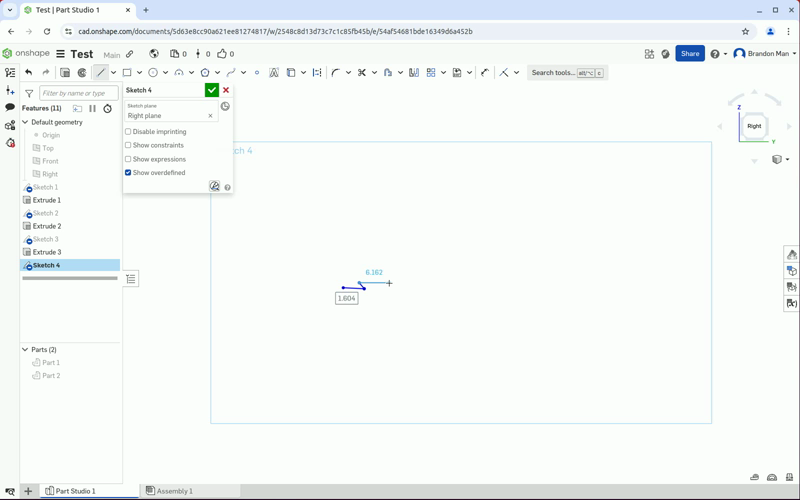
mouse_move(358, 279)
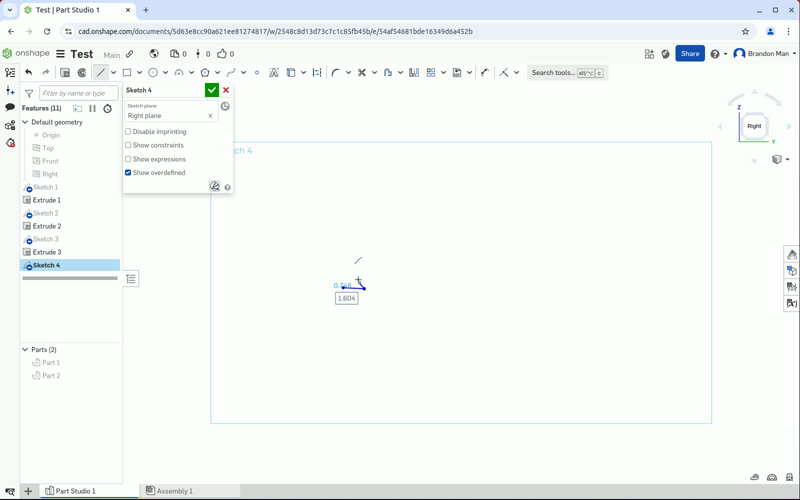
scroll(6)
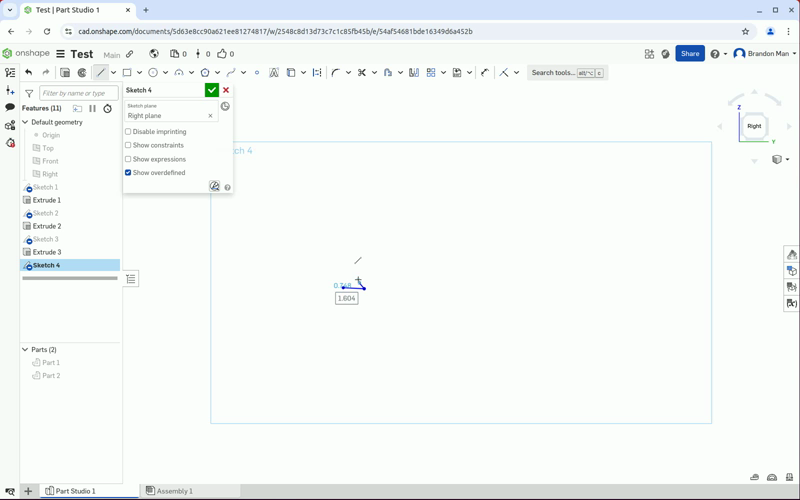
scroll(6)
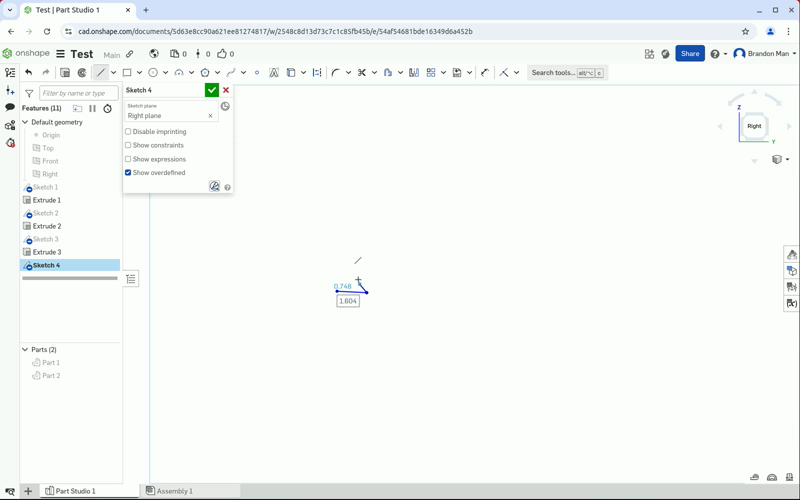
scroll(6)
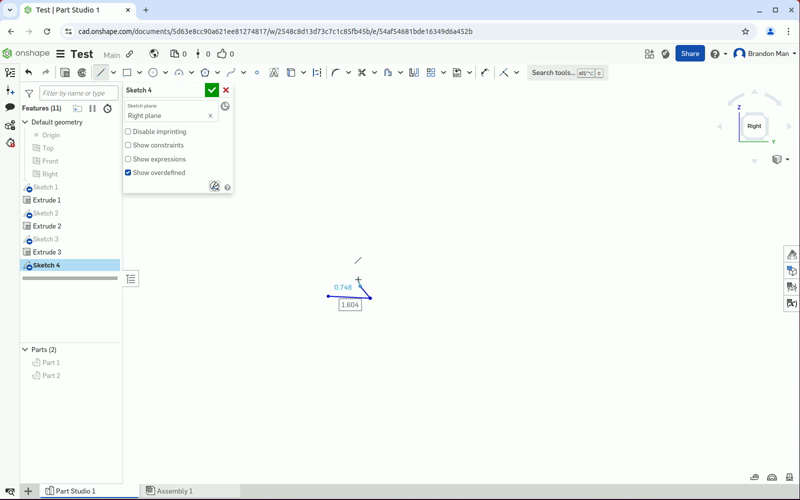
scroll(6)
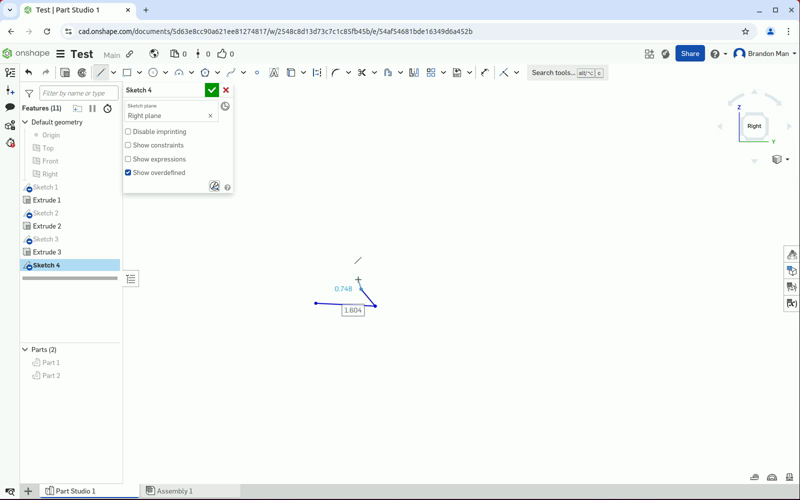
scroll(6)
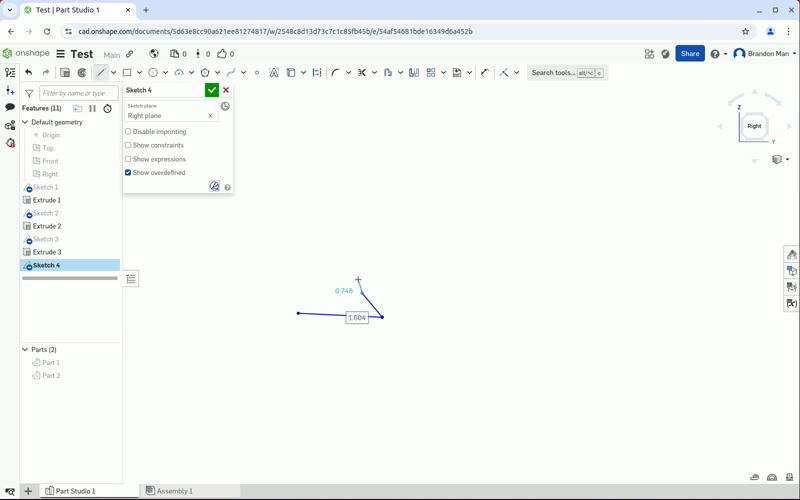
scroll(6)
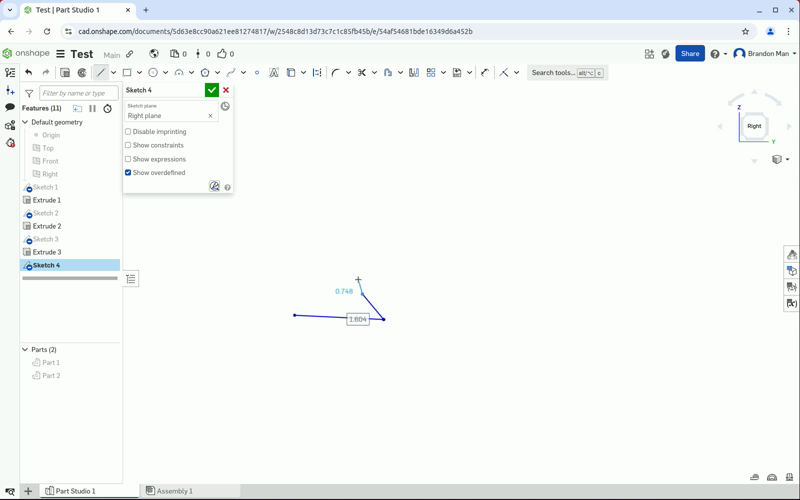
scroll(6)
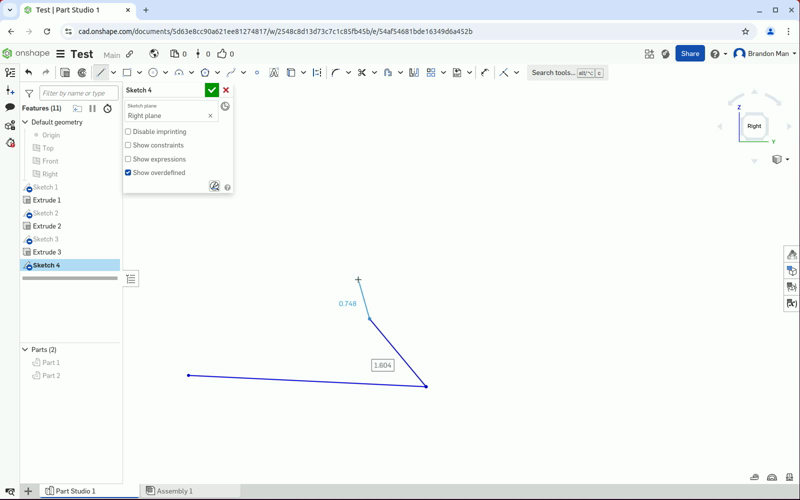
click(358, 279)
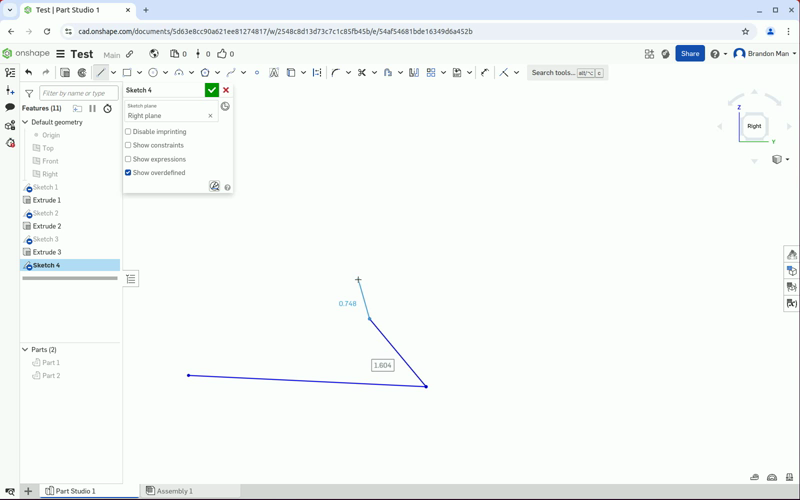
scroll(-6)
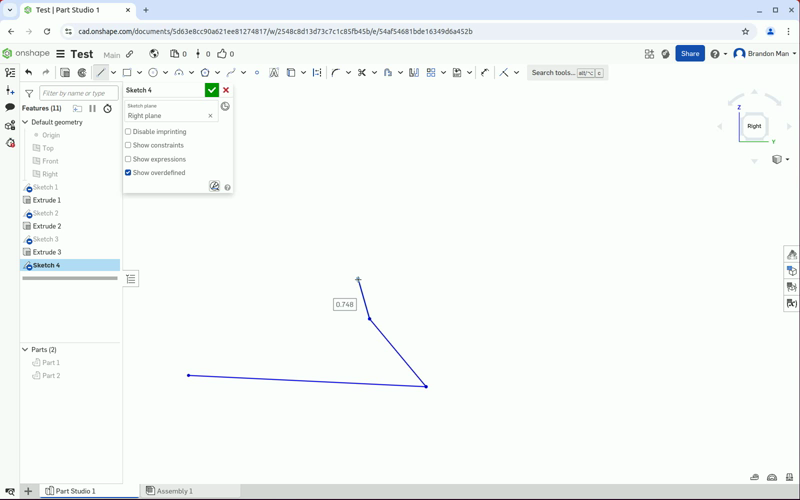
scroll(-6)
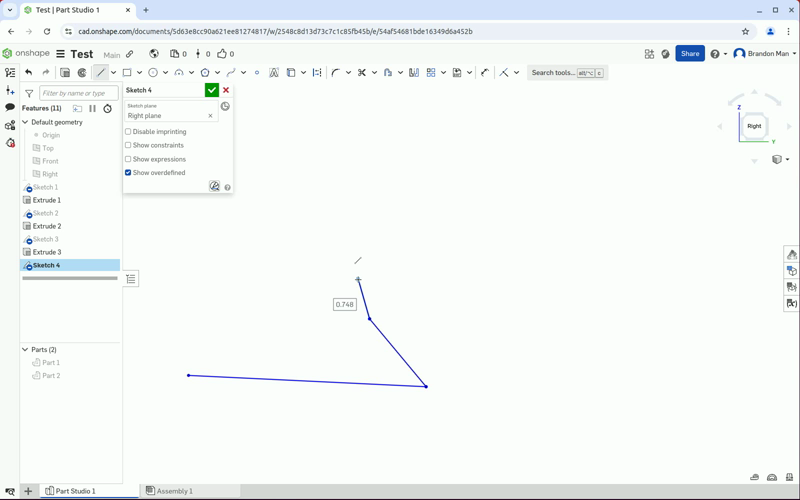
scroll(-6)
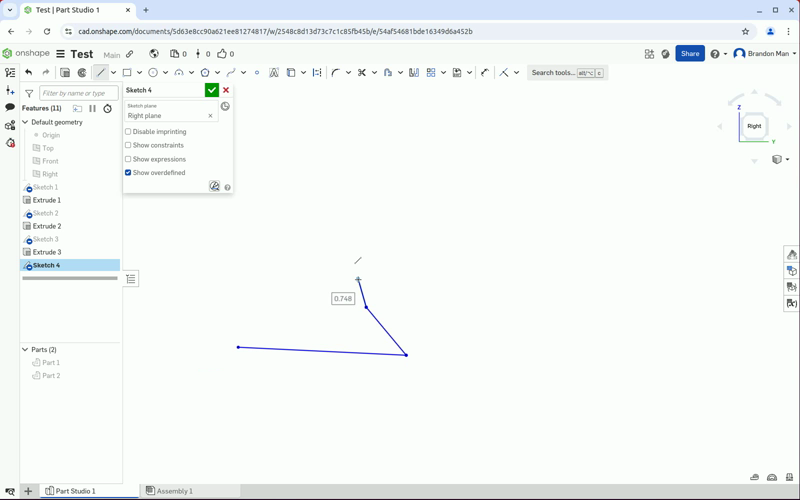
scroll(-6)
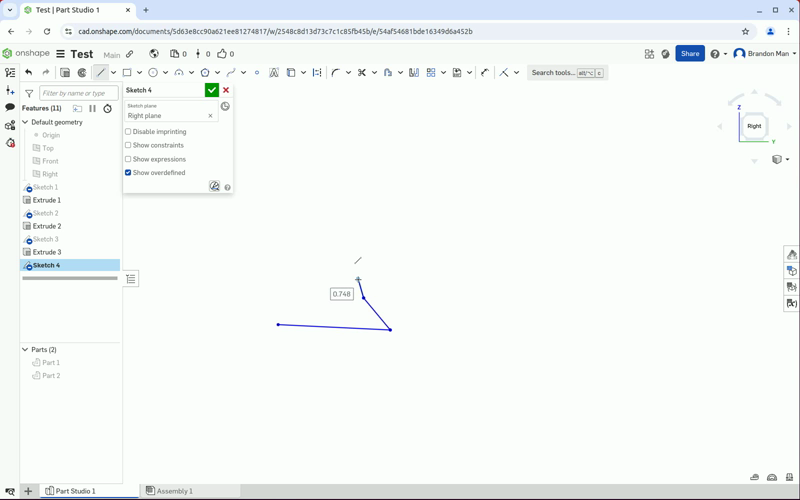
scroll(-6)
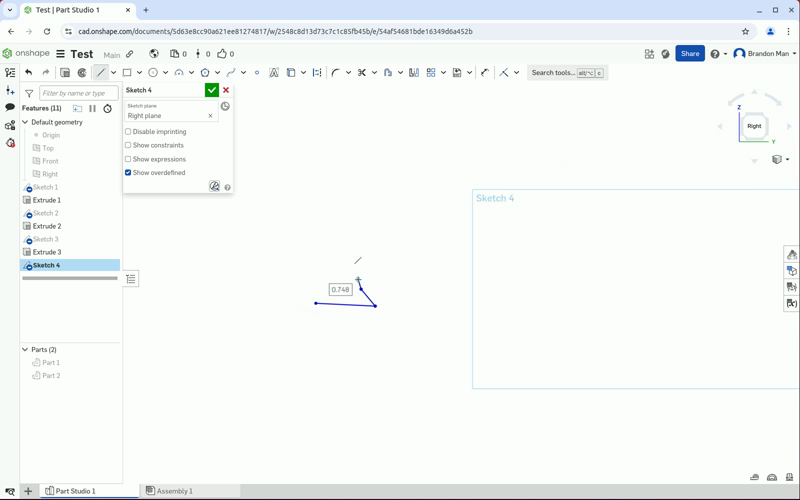
scroll(-6)
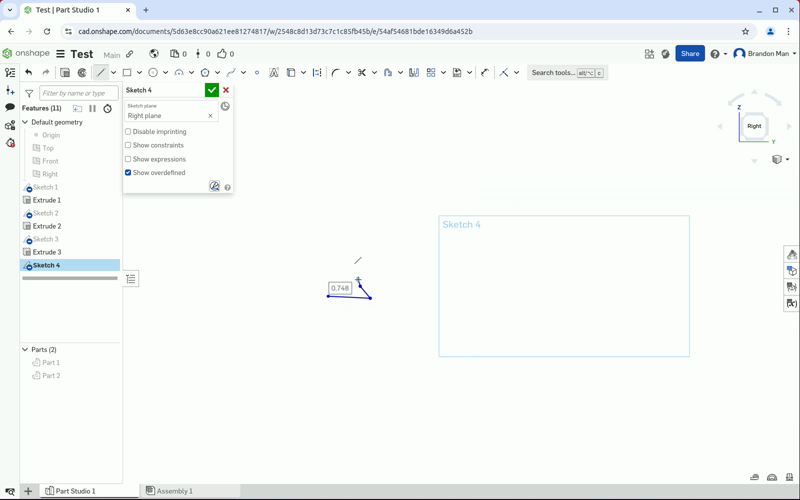
scroll(-6)
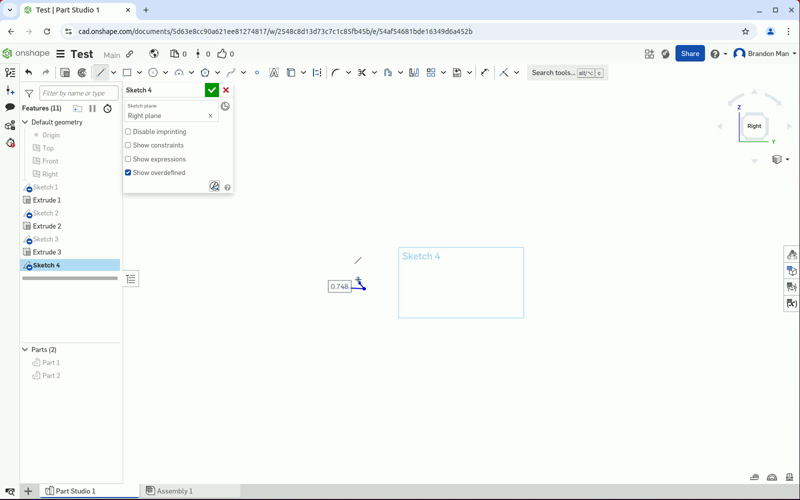
key_up(shift)
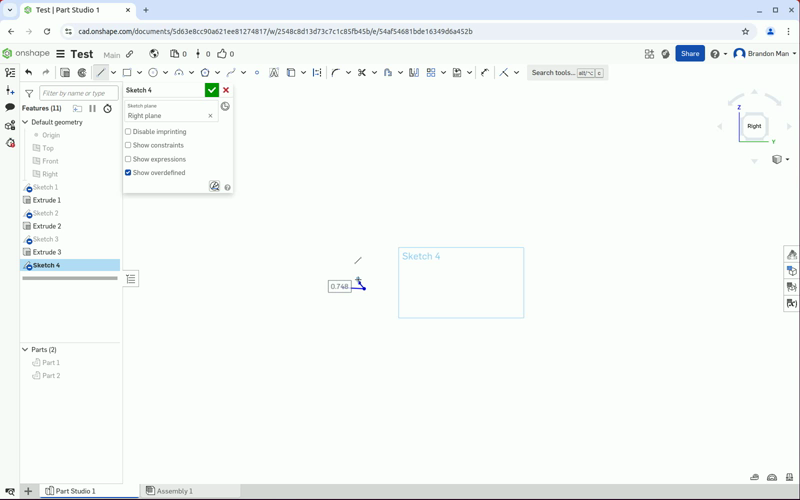
key_down(shift)
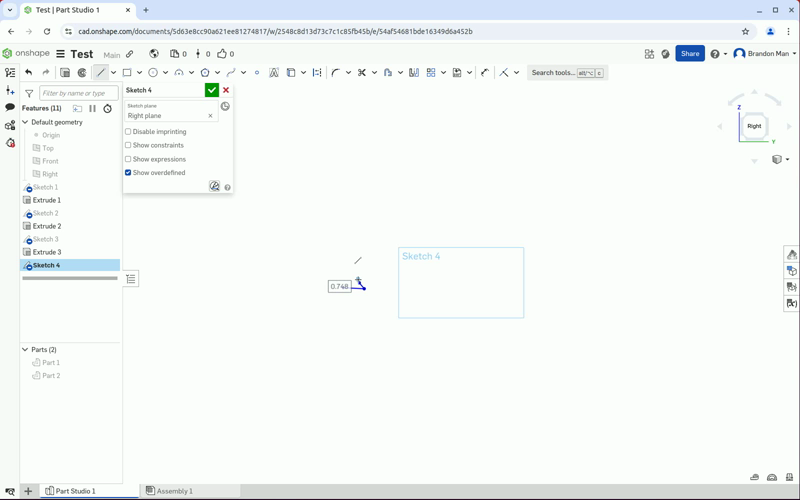
mouse_move(388, 279)
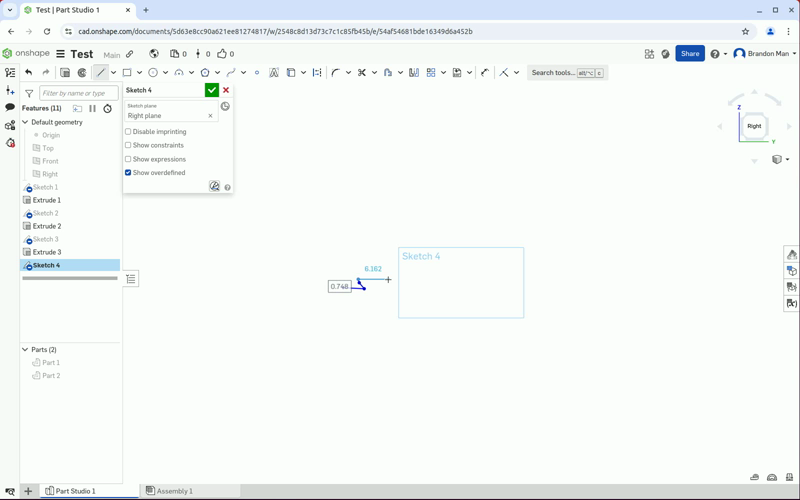
mouse_move(356, 282)
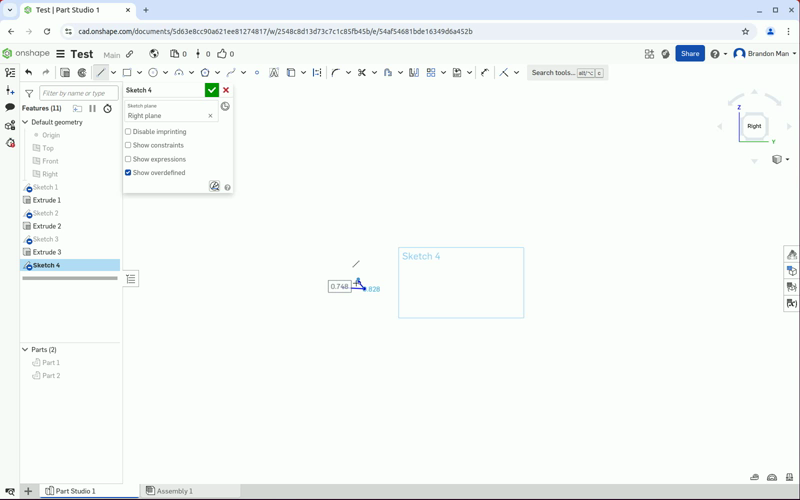
scroll(6)
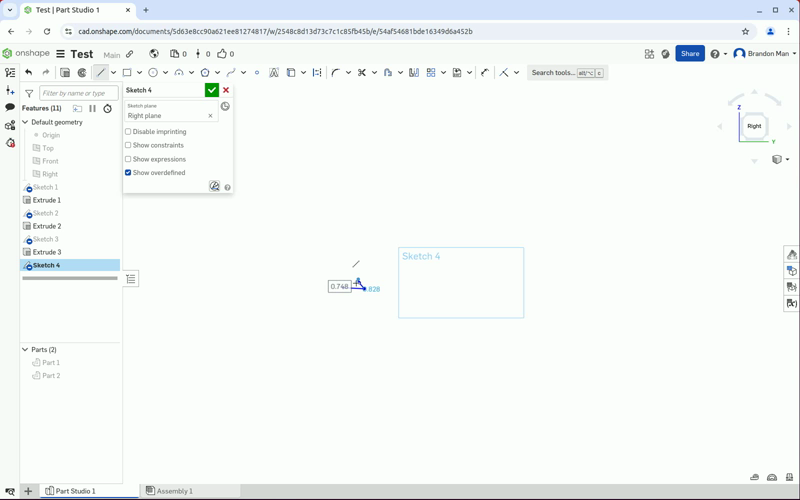
scroll(6)
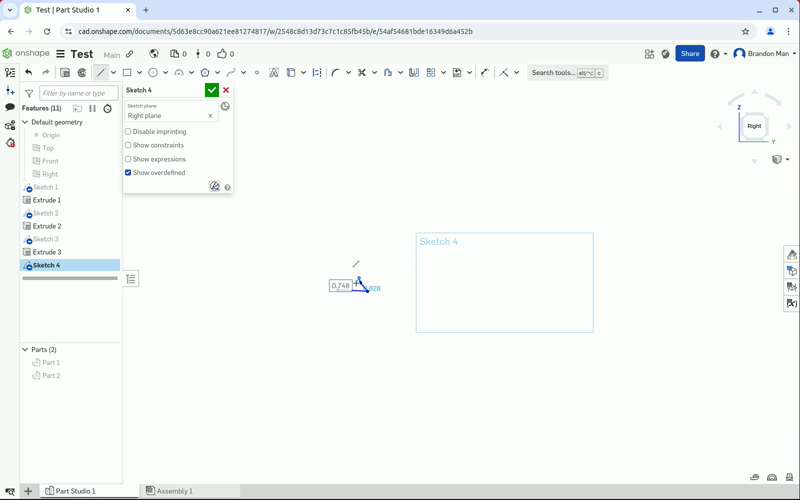
scroll(6)
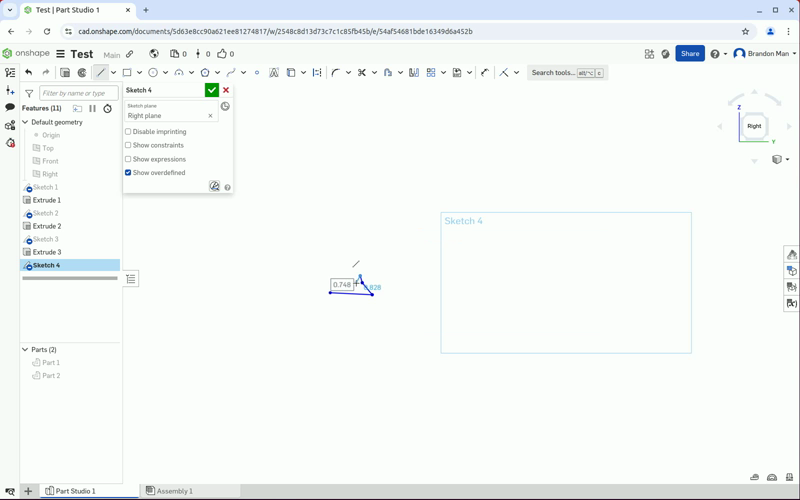
scroll(6)
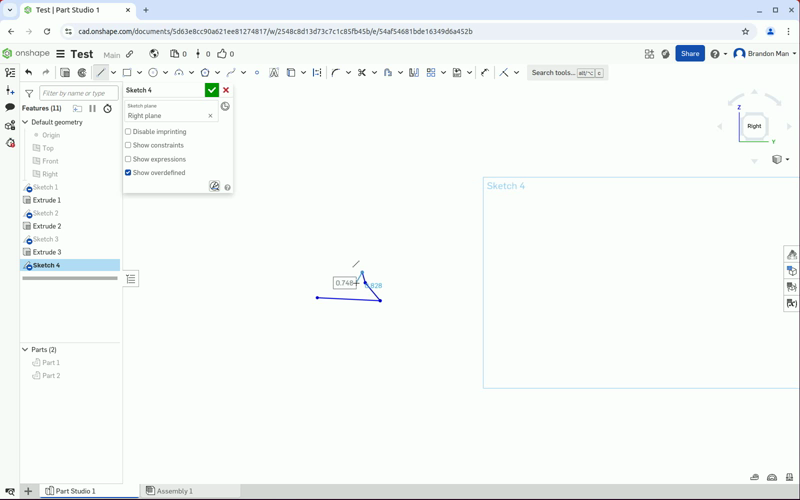
scroll(6)
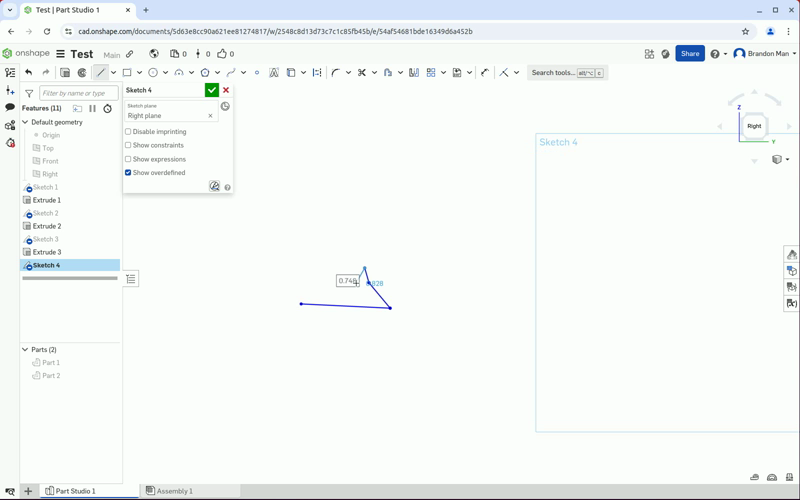
scroll(6)
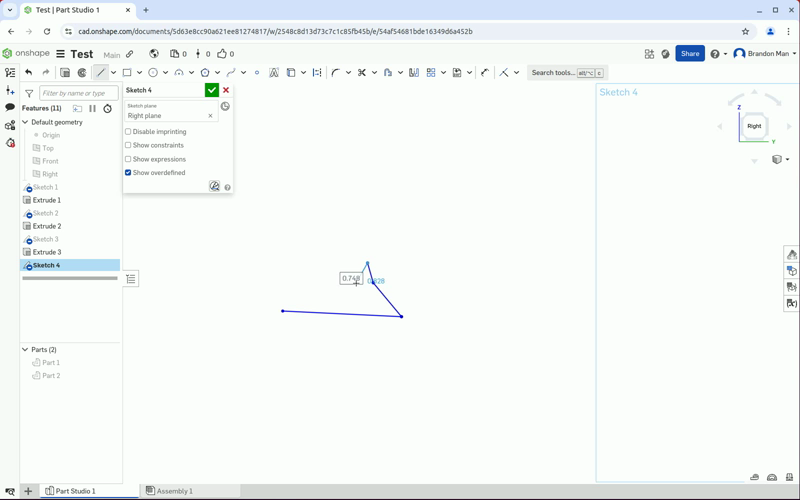
scroll(6)
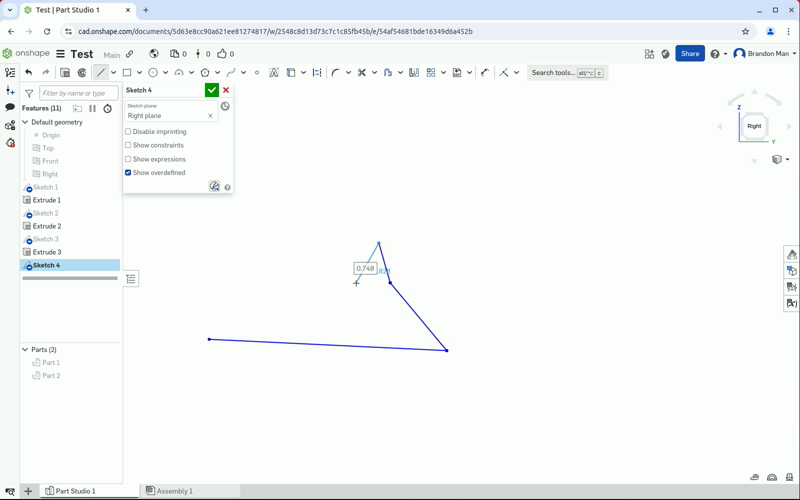
click(356, 282)
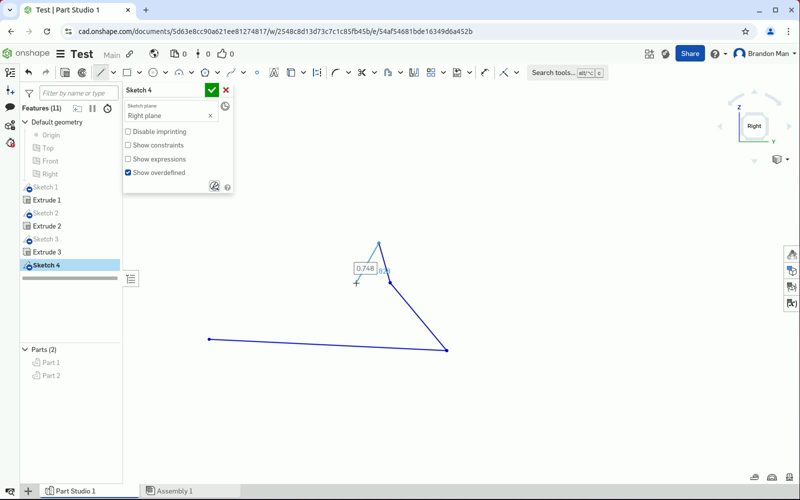
scroll(-6)
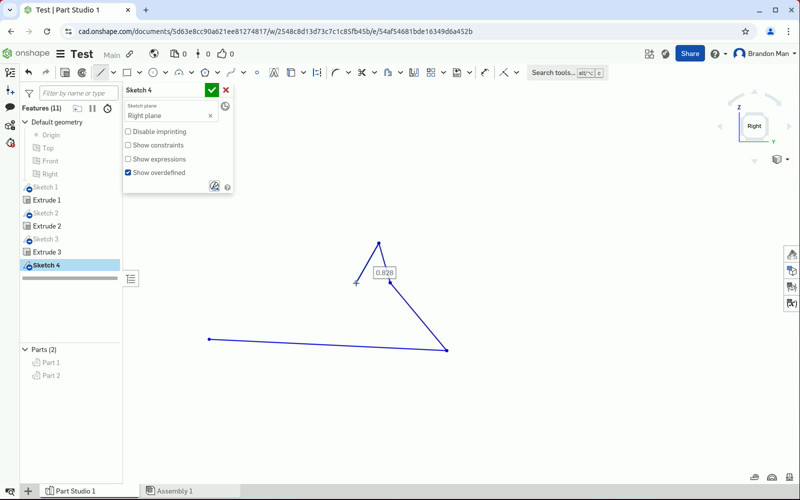
scroll(-6)
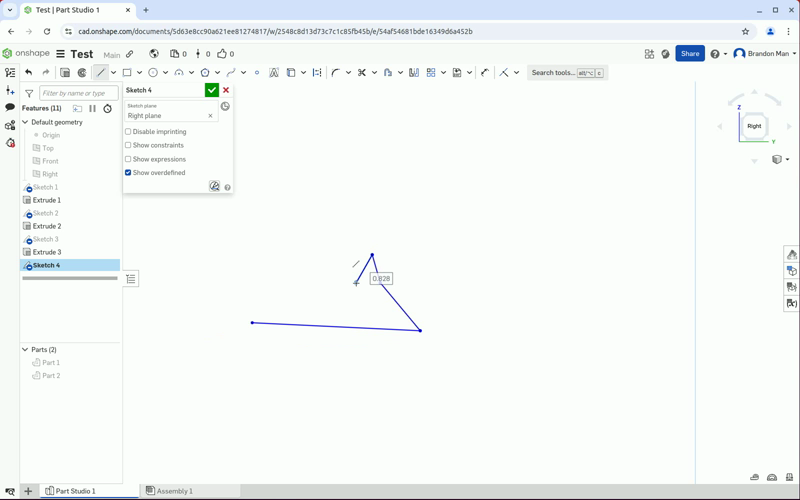
scroll(-6)
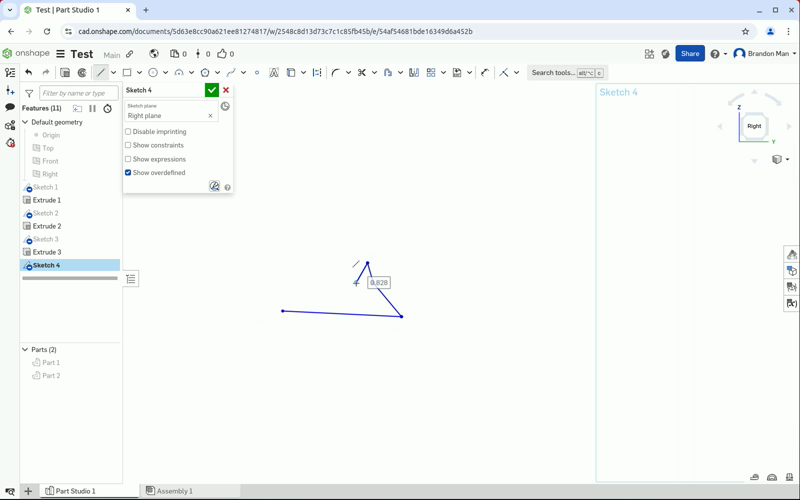
scroll(-6)
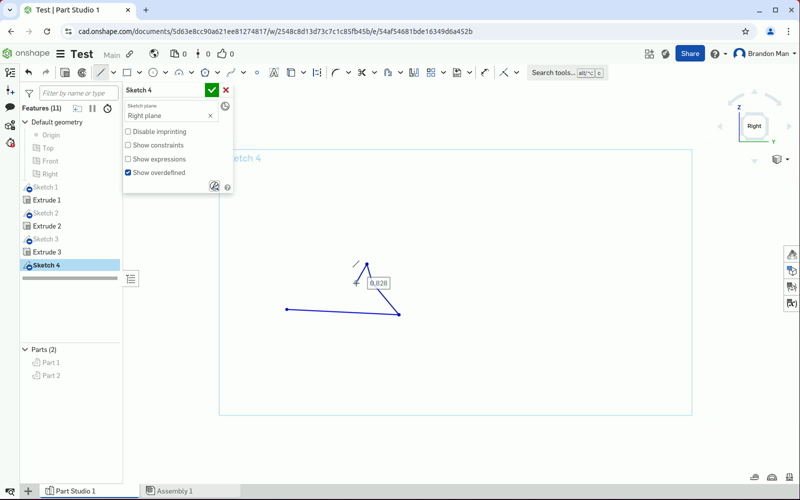
scroll(-6)
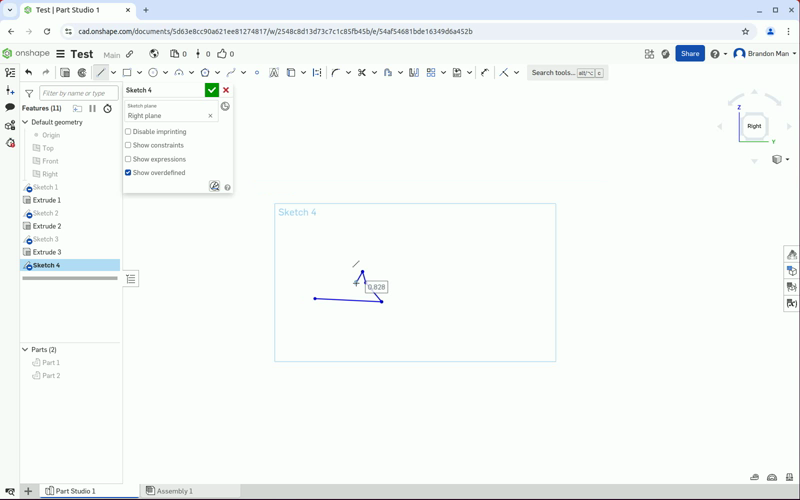
scroll(-6)
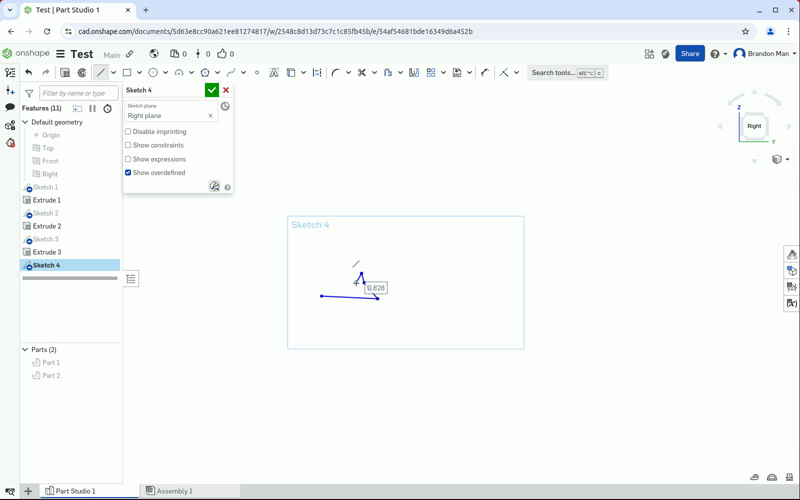
scroll(-6)
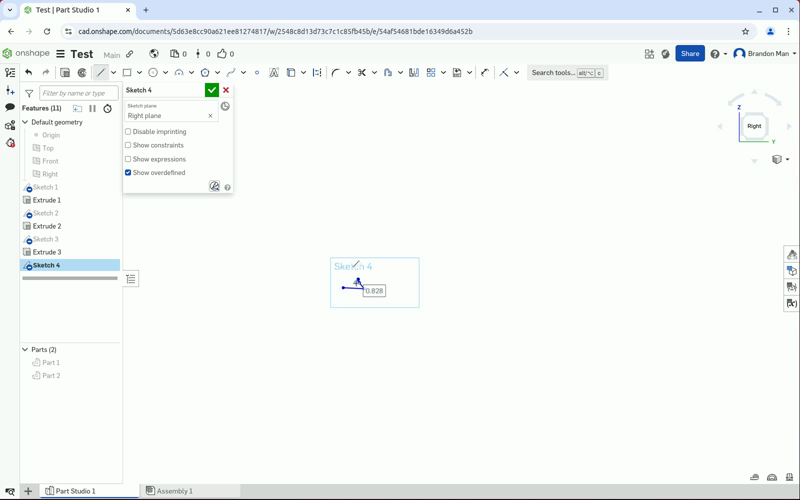
key_up(shift)
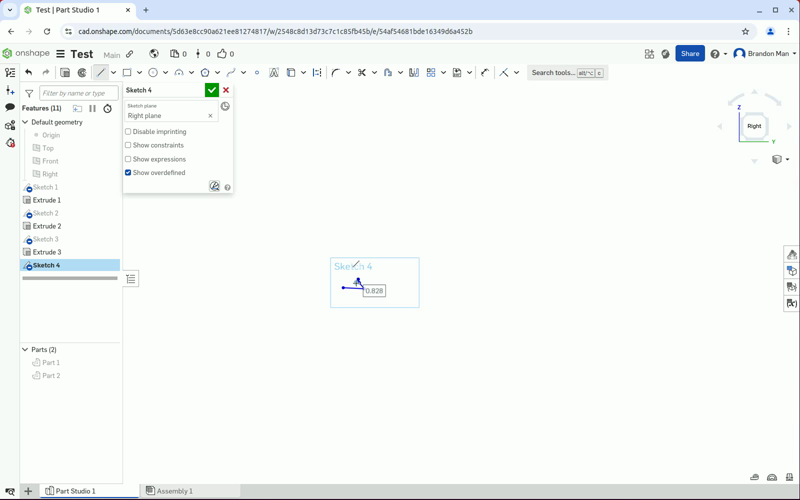
key_down(shift)
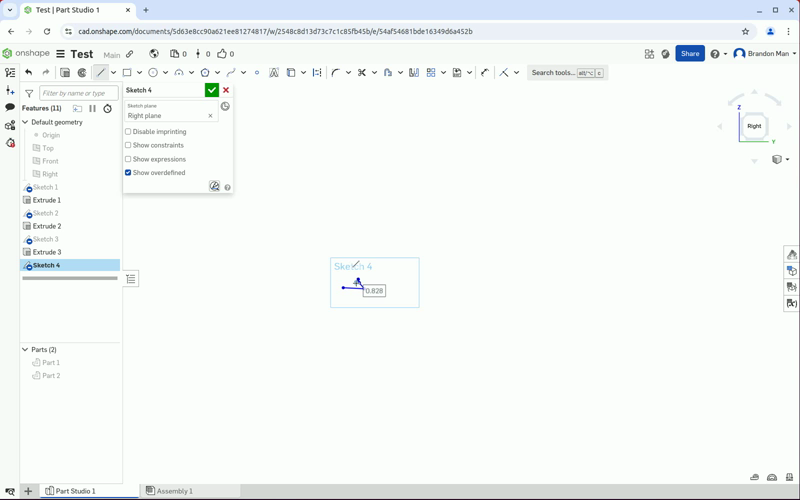
mouse_move(386, 282)
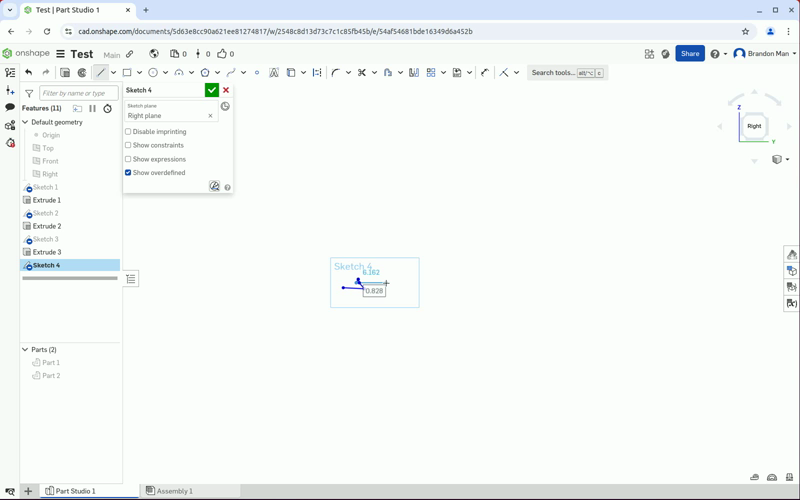
mouse_move(355, 279)
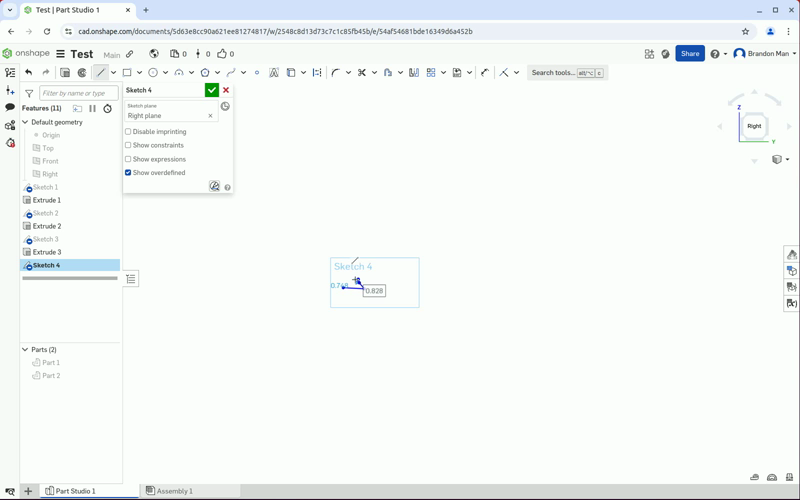
scroll(6)
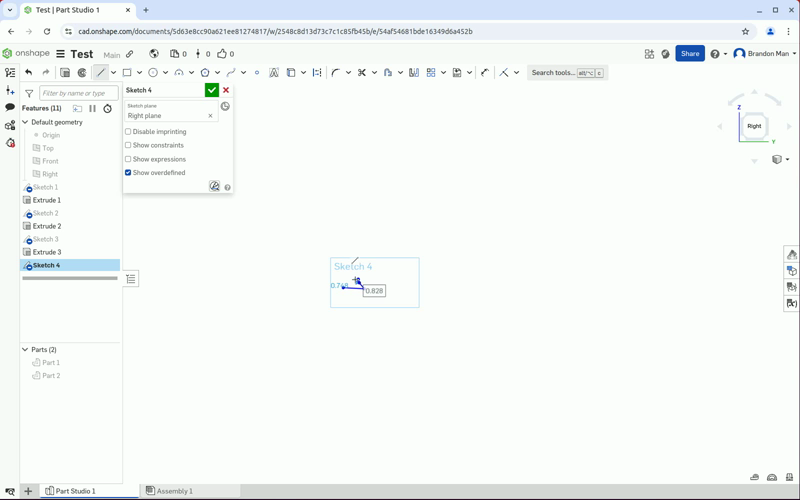
scroll(6)
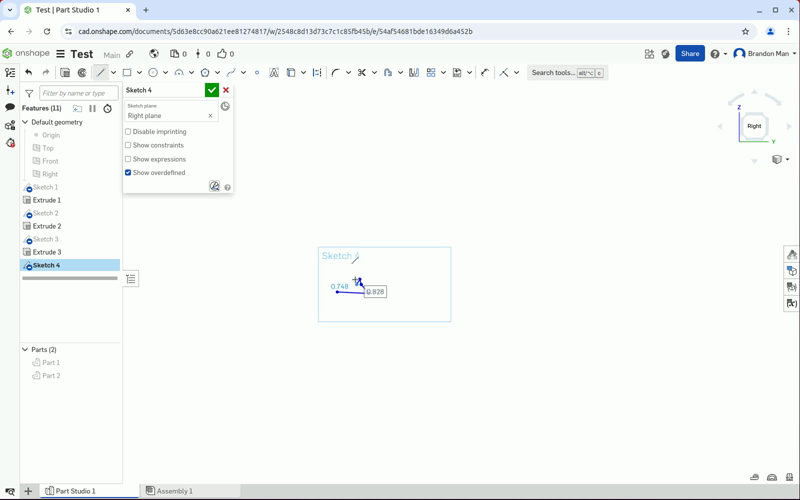
scroll(6)
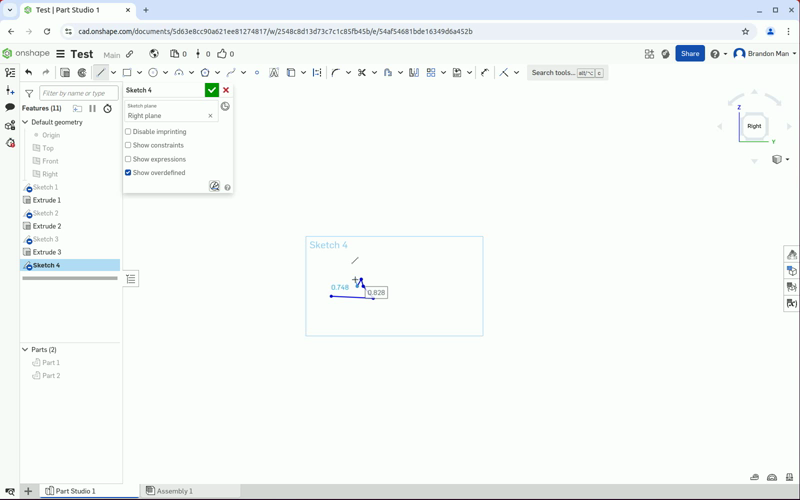
scroll(6)
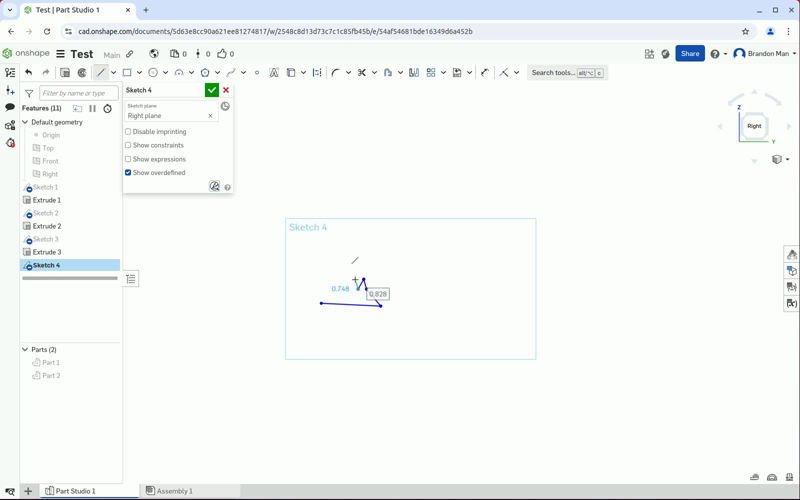
scroll(6)
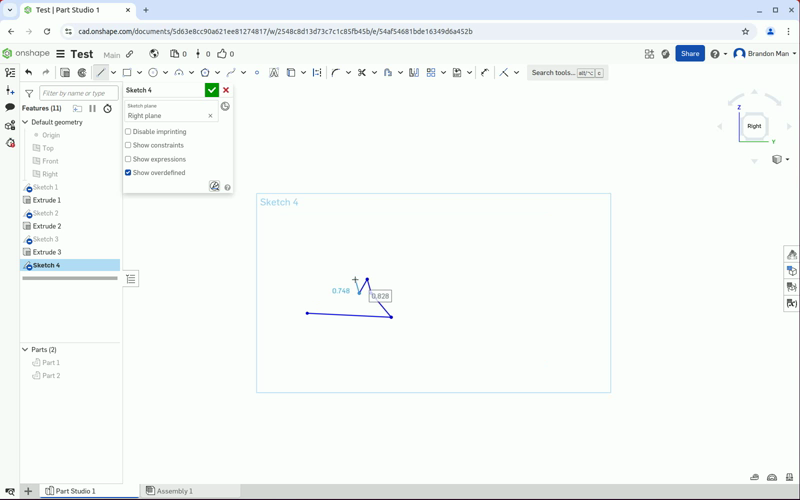
scroll(6)
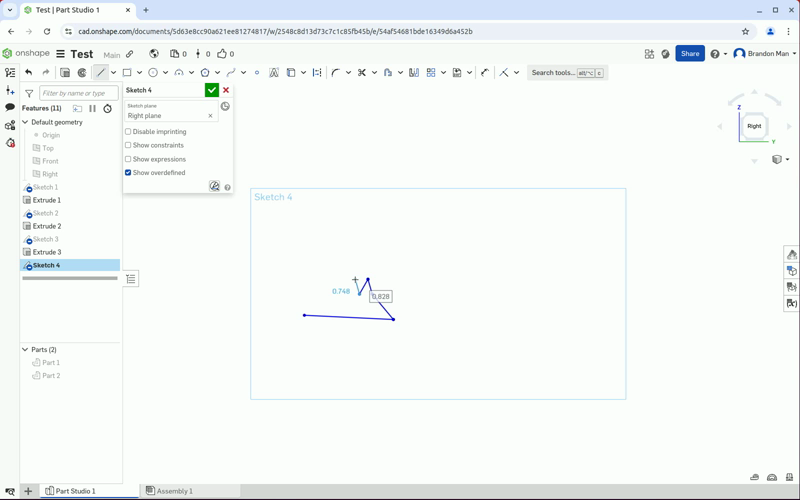
scroll(6)
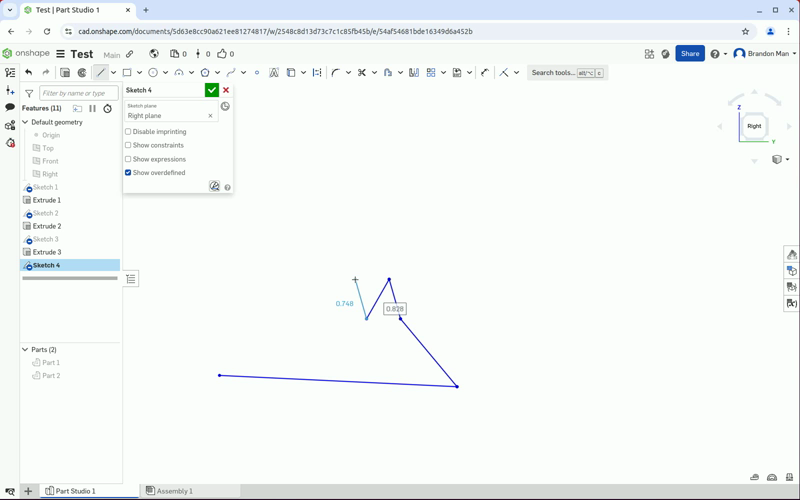
click(355, 279)
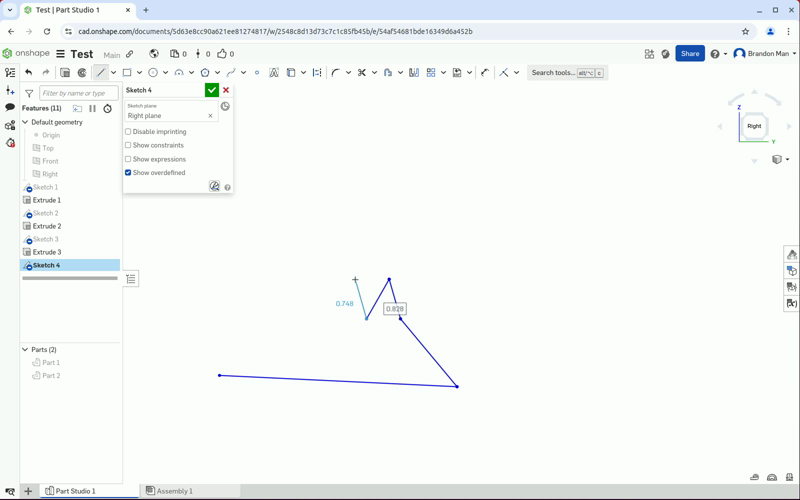
scroll(-6)
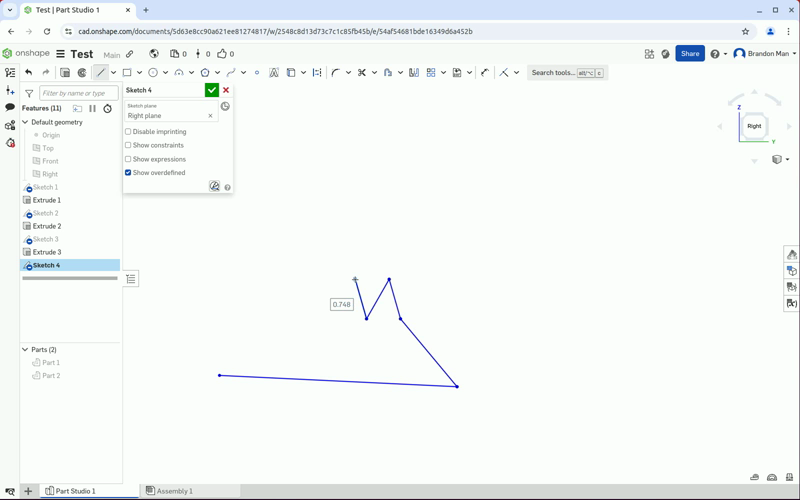
scroll(-6)
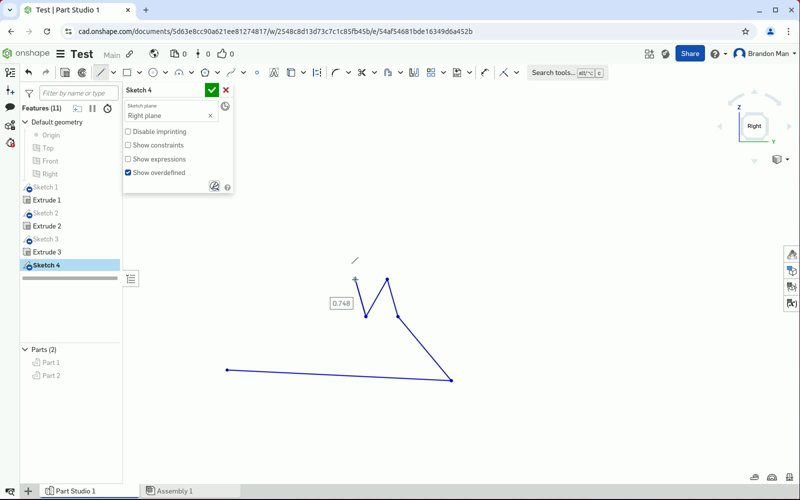
scroll(-6)
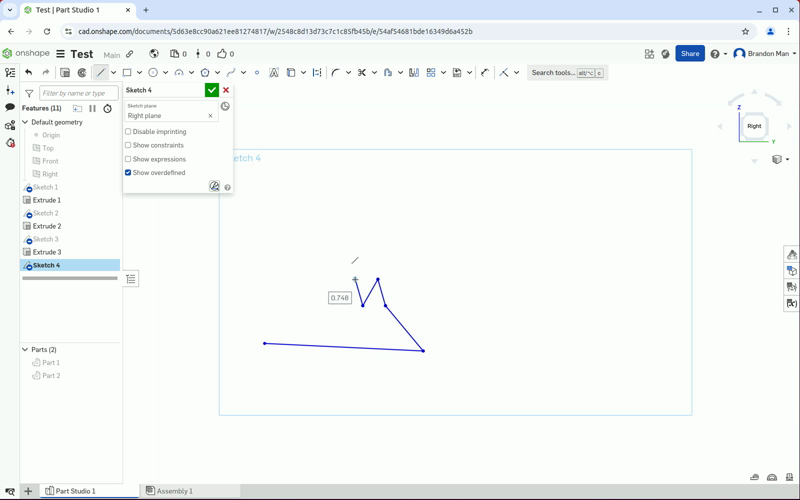
scroll(-6)
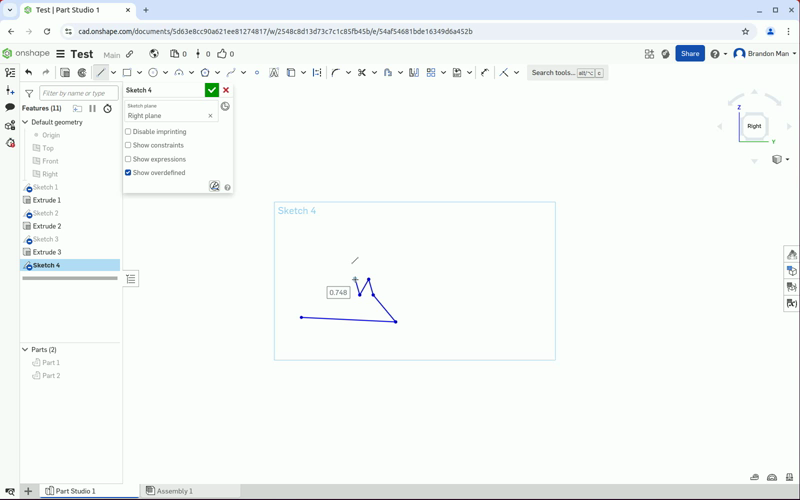
scroll(-6)
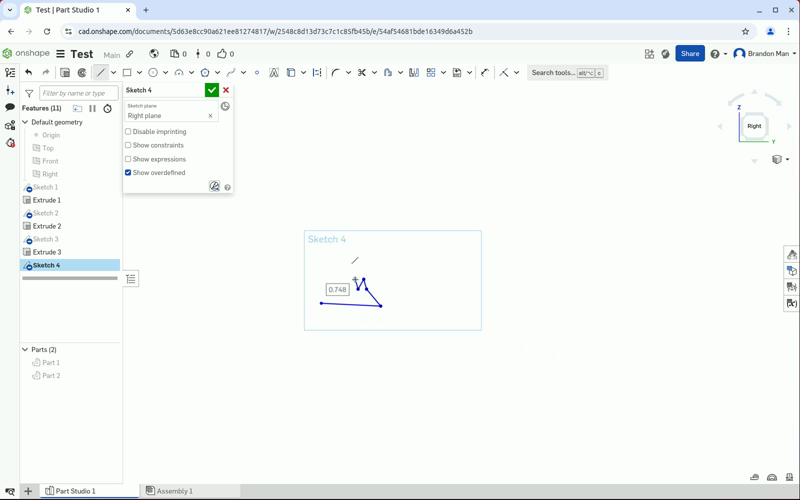
scroll(-6)
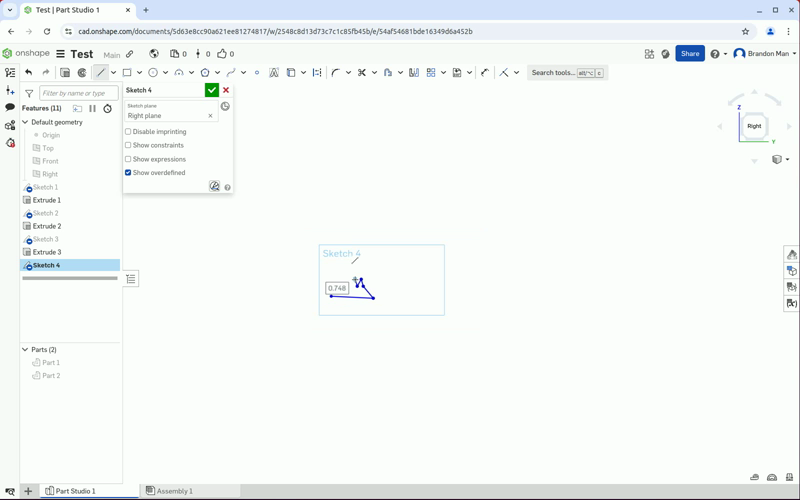
scroll(-6)
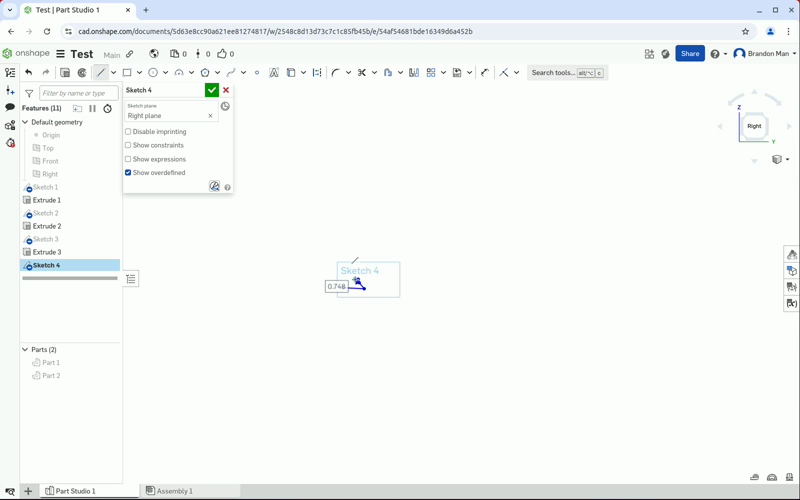
key_up(shift)
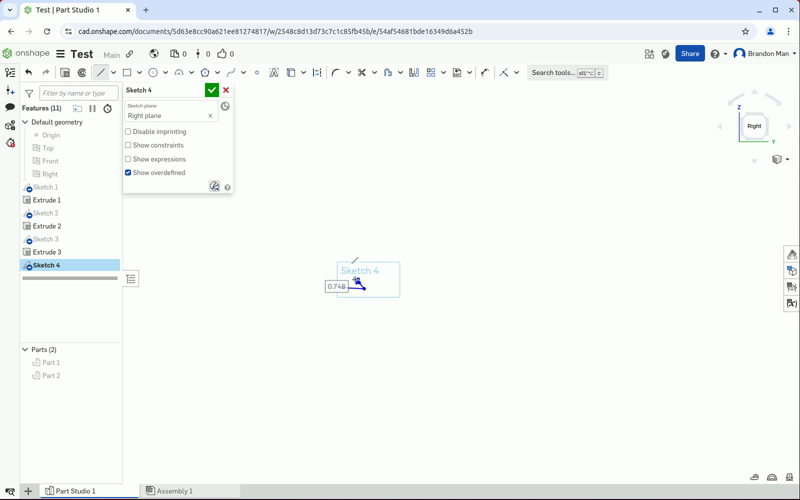
key_down(shift)
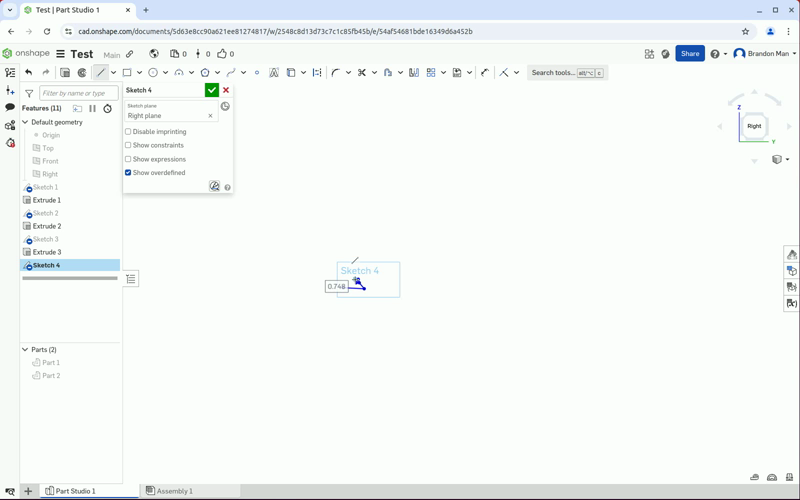
mouse_move(385, 279)
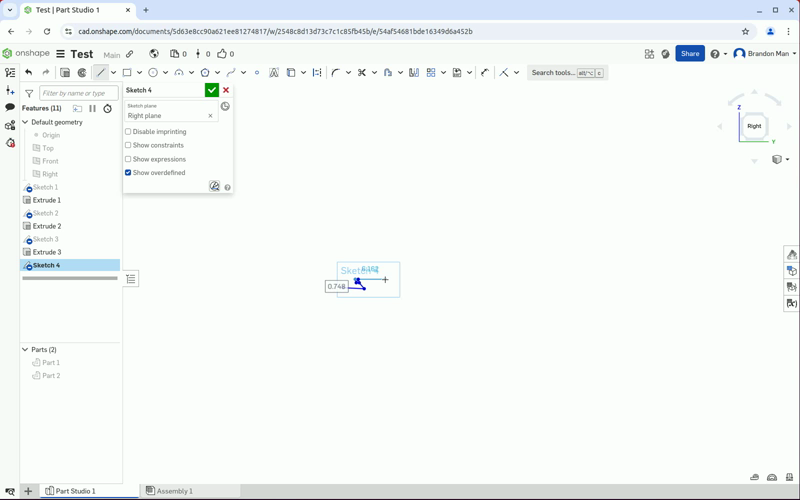
mouse_move(352, 282)
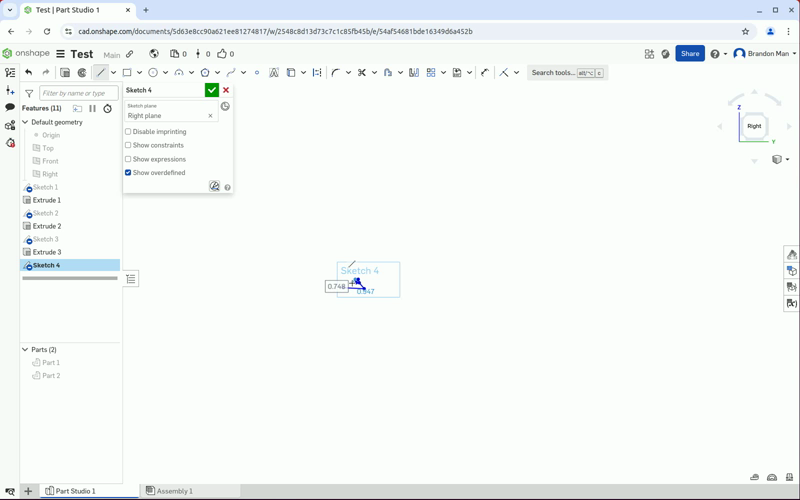
scroll(6)
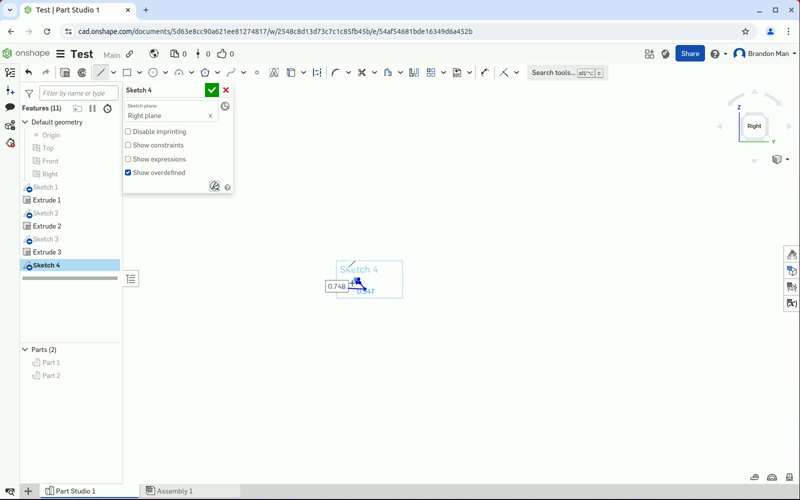
scroll(6)
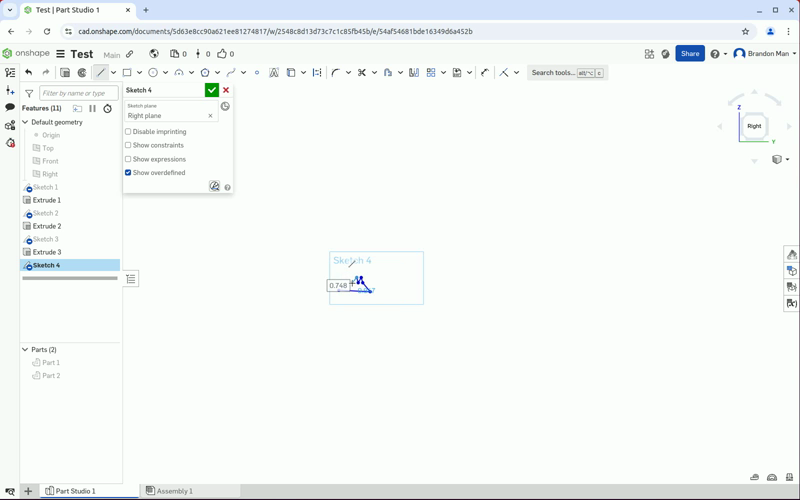
scroll(6)
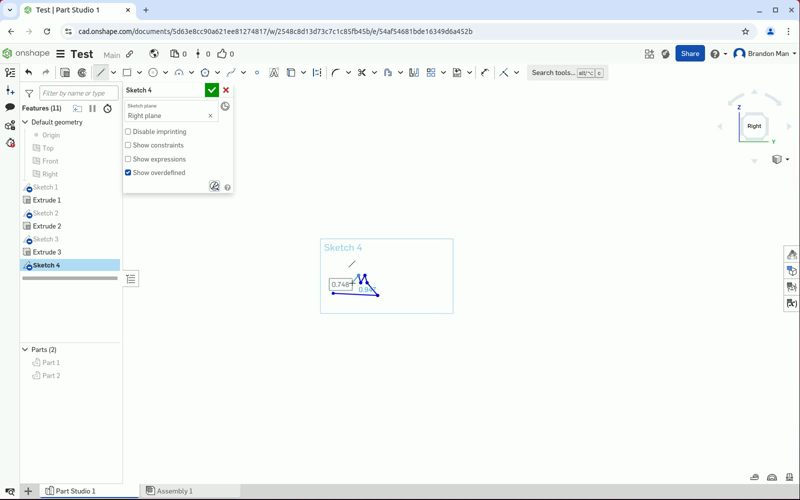
scroll(6)
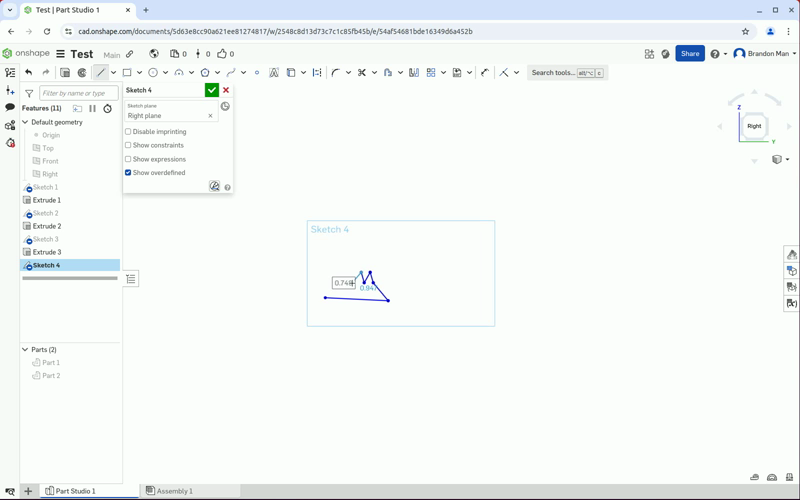
scroll(6)
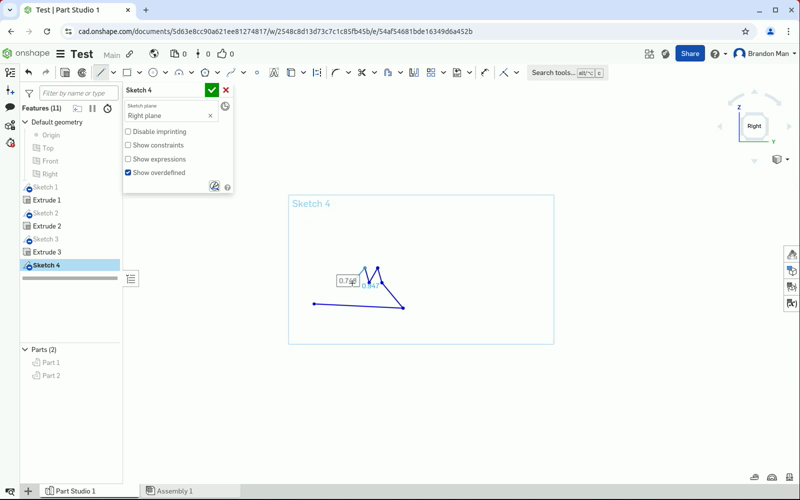
scroll(6)
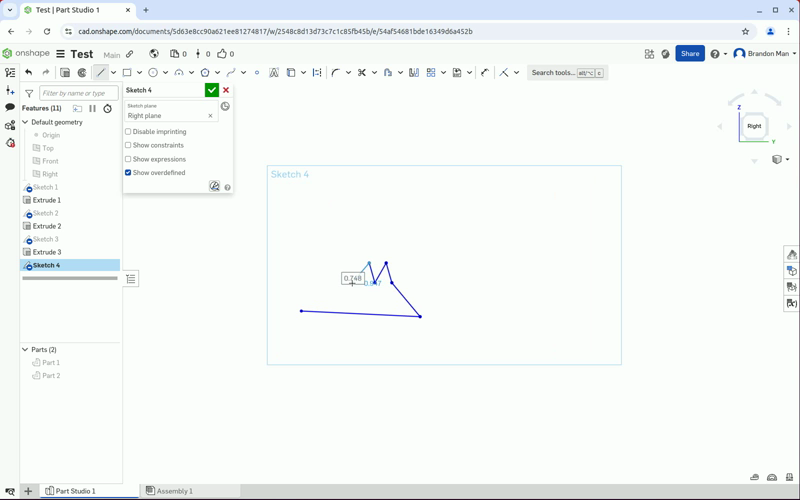
scroll(6)
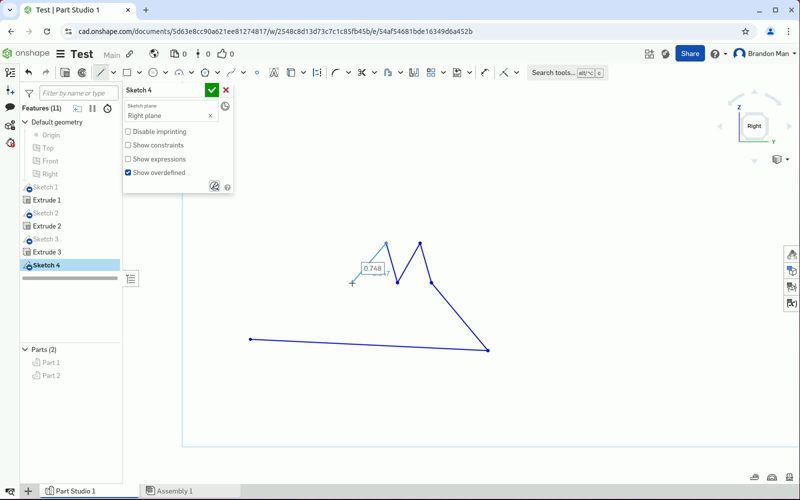
click(352, 282)
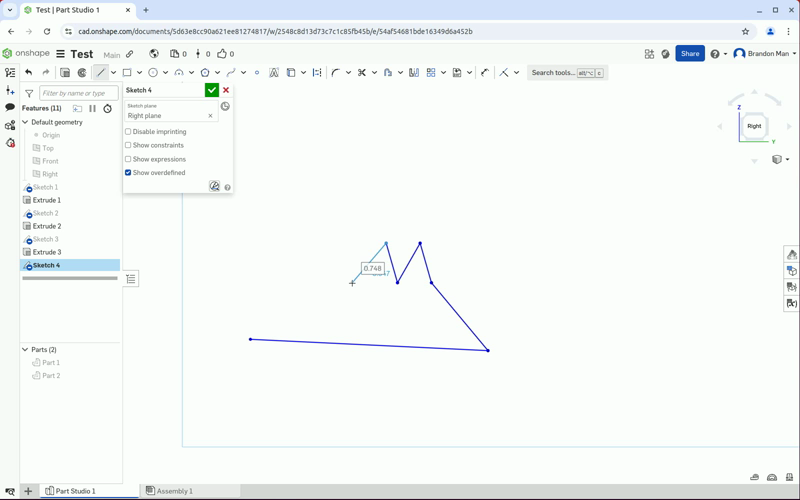
scroll(-6)
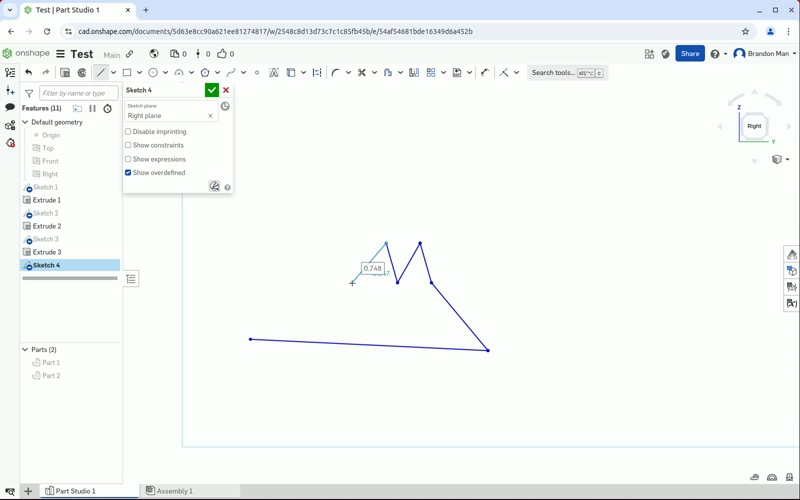
scroll(-6)
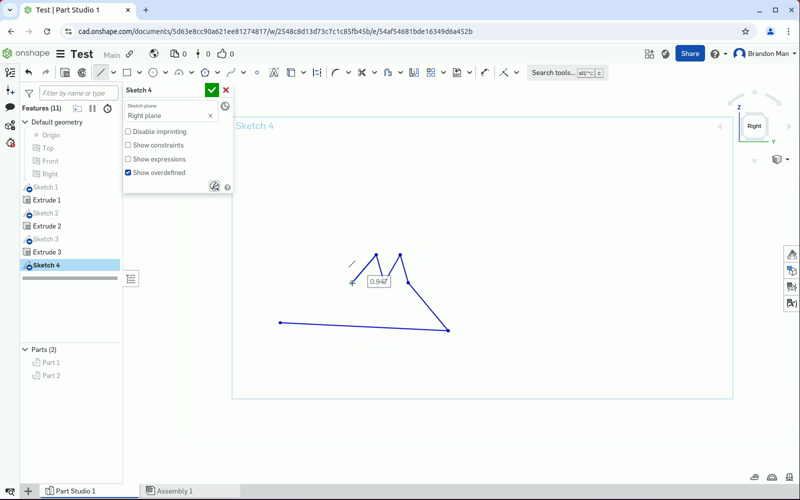
scroll(-6)
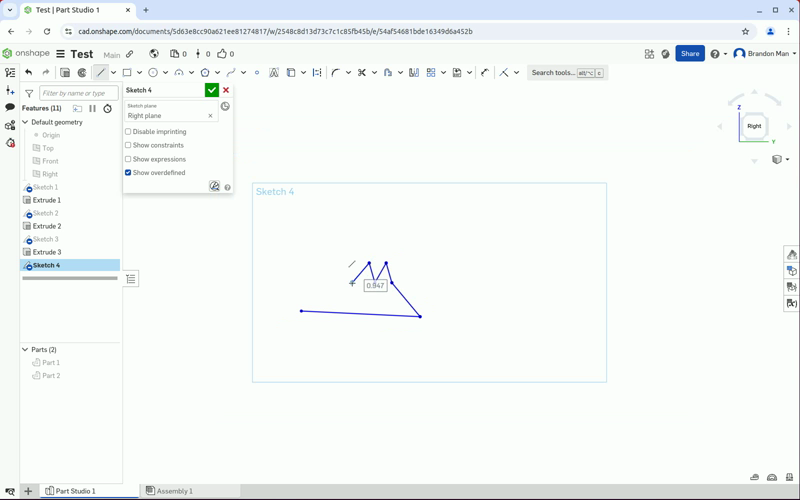
scroll(-6)
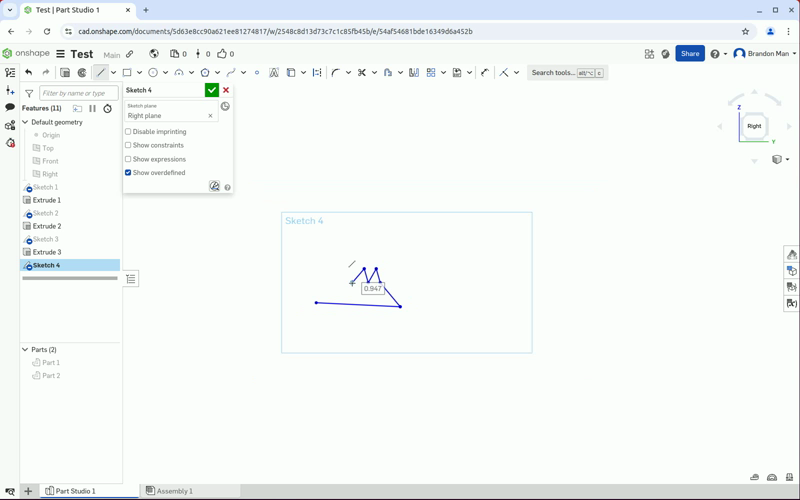
scroll(-6)
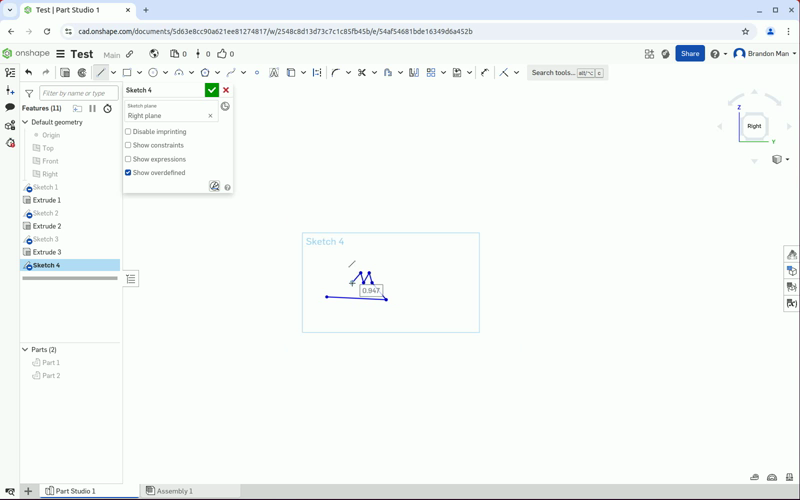
scroll(-6)
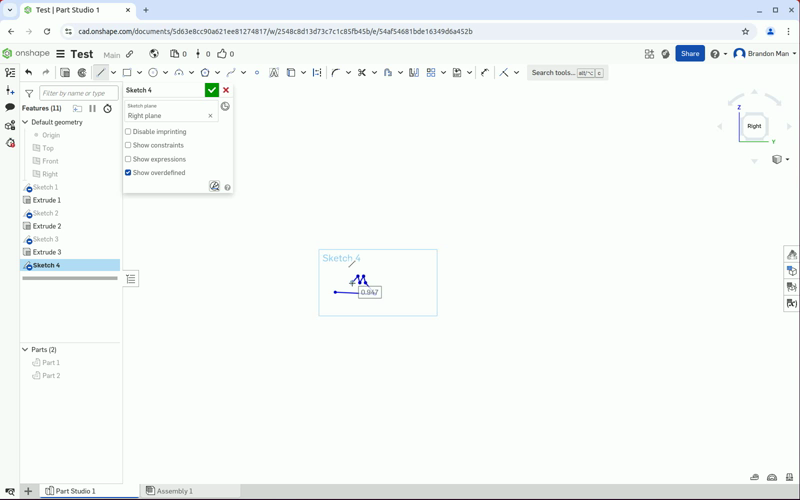
scroll(-6)
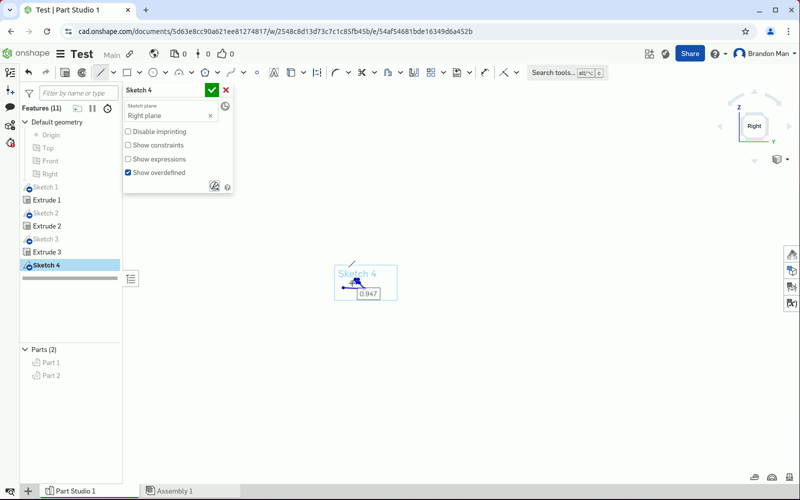
key_up(shift)
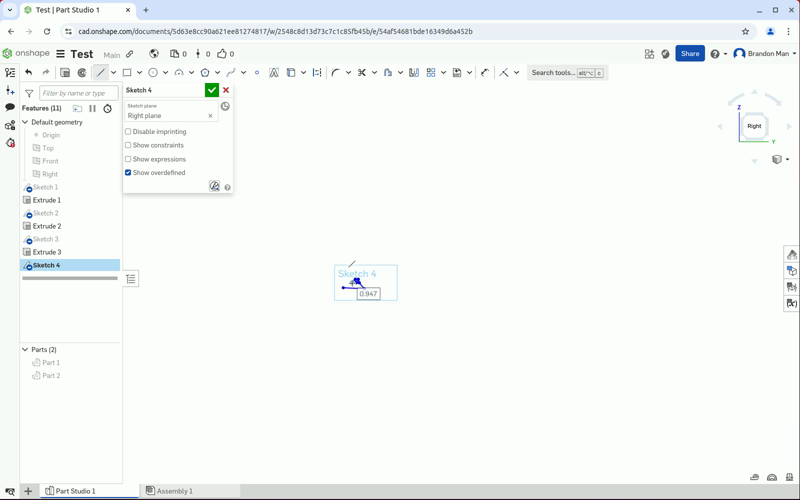
key_down(shift)
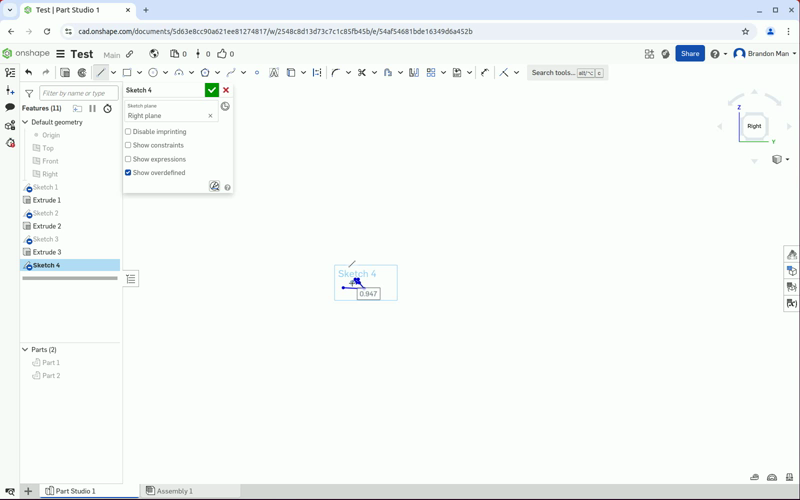
mouse_move(382, 282)
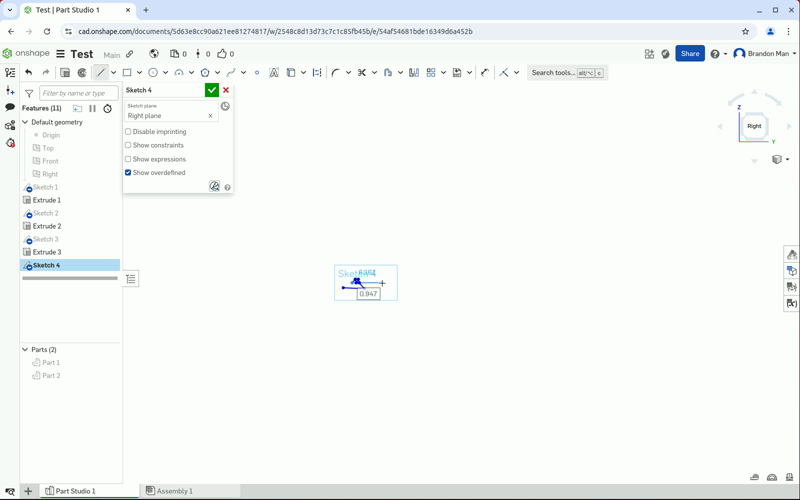
mouse_move(350, 279)
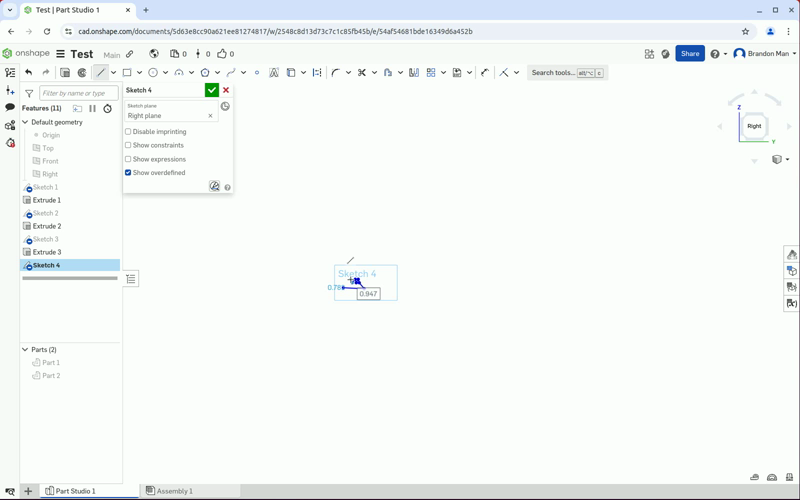
scroll(6)
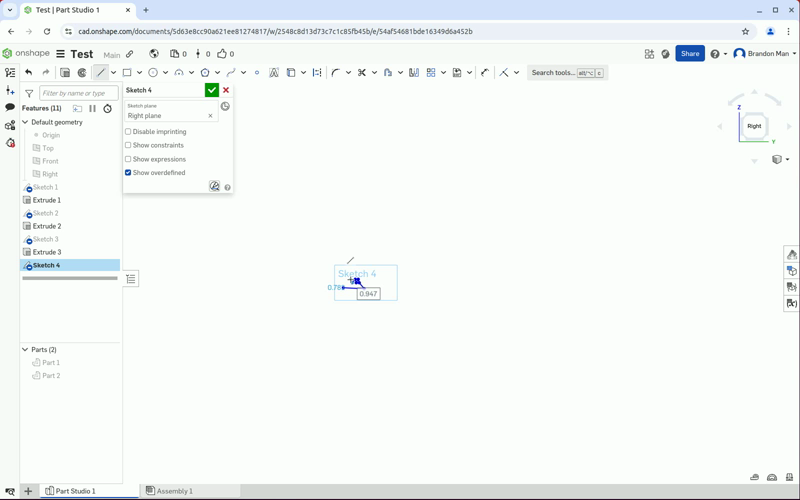
scroll(6)
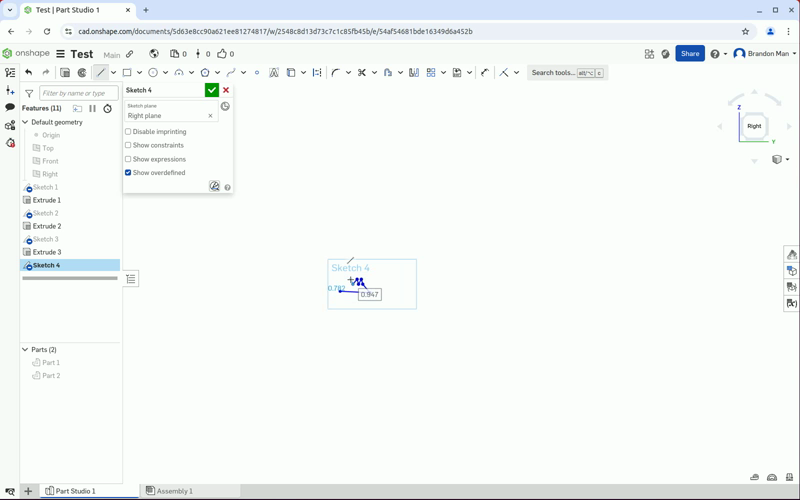
scroll(6)
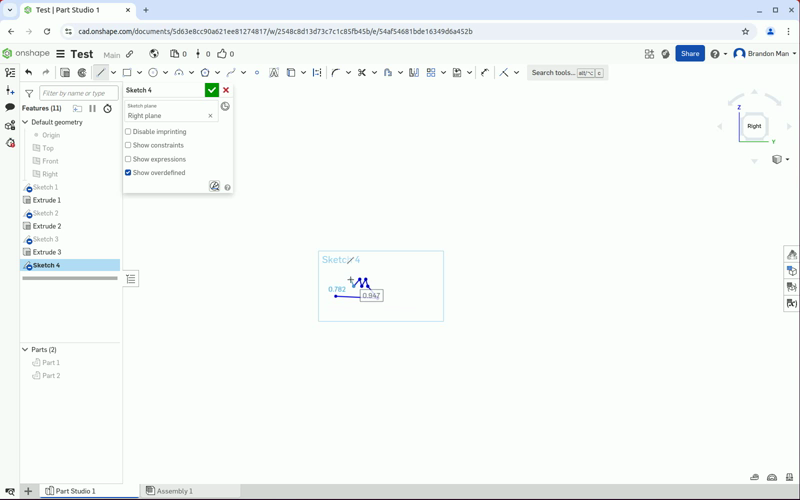
scroll(6)
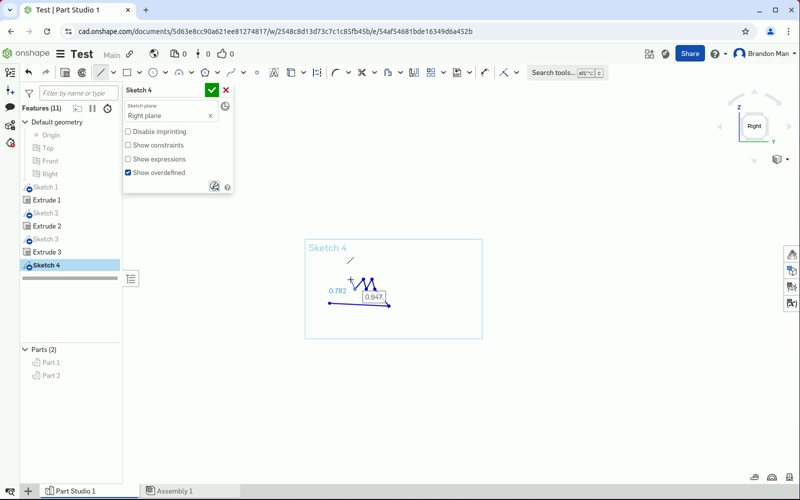
scroll(6)
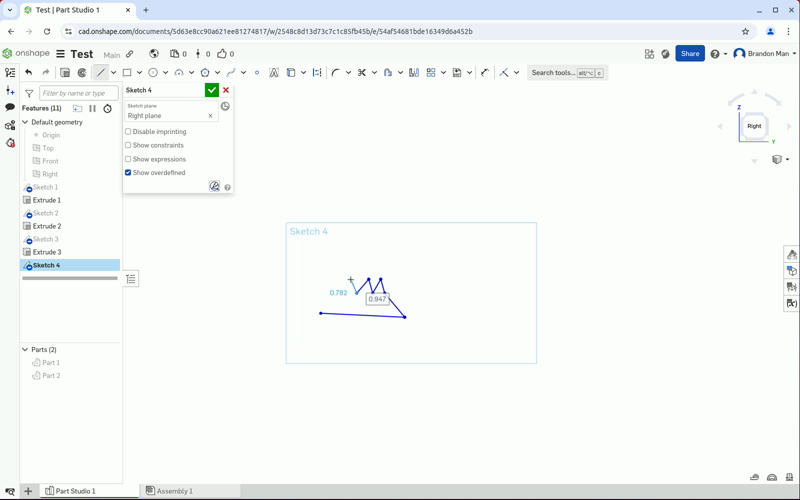
scroll(6)
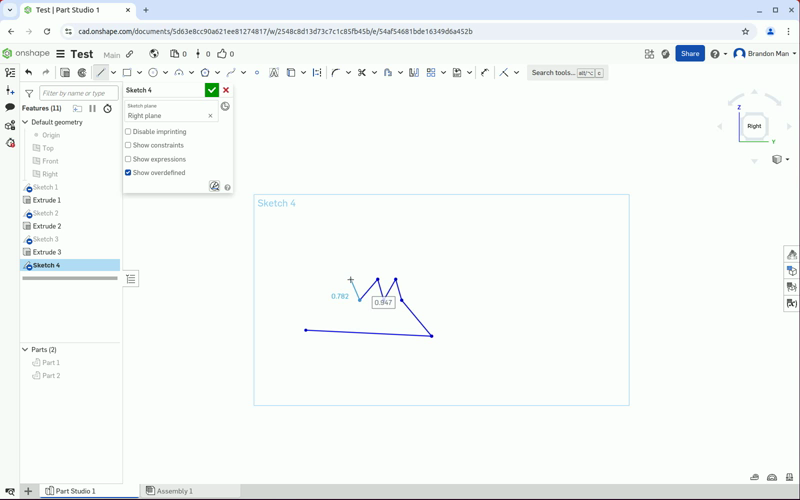
scroll(6)
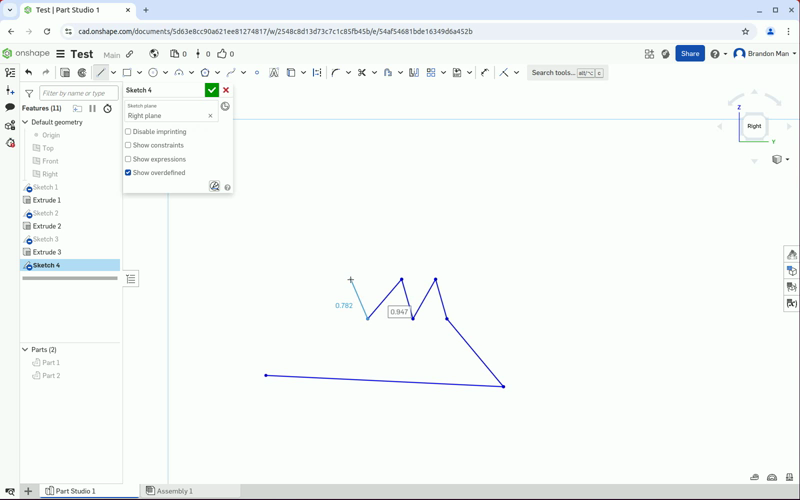
click(350, 279)
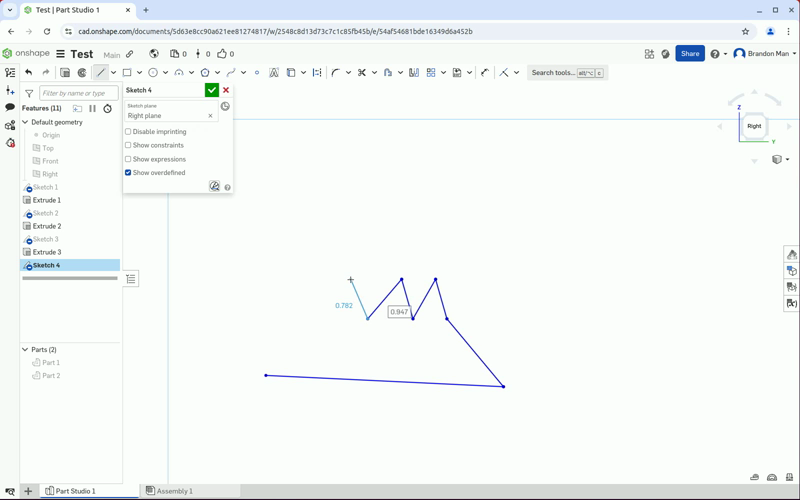
scroll(-6)
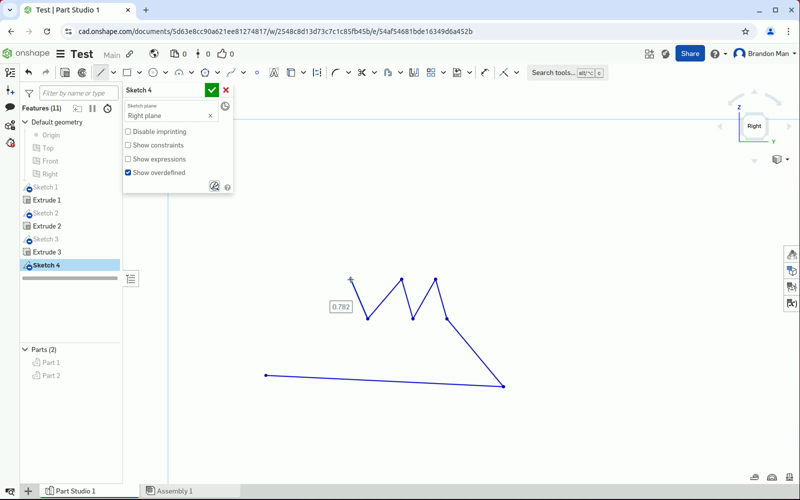
scroll(-6)
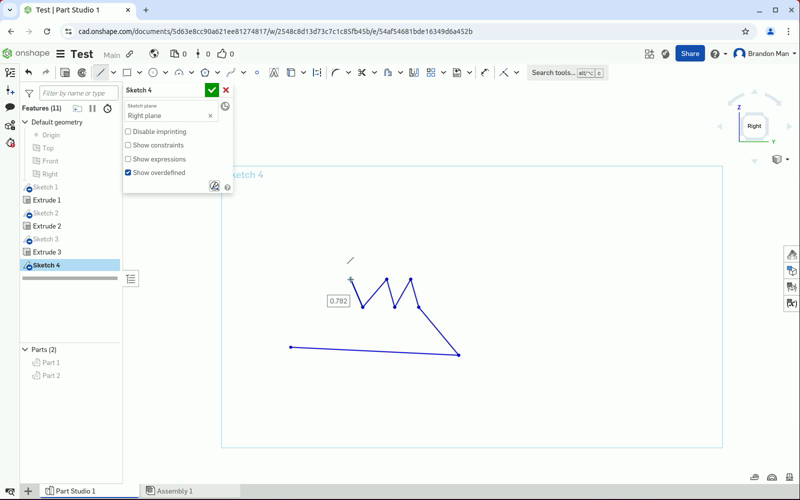
scroll(-6)
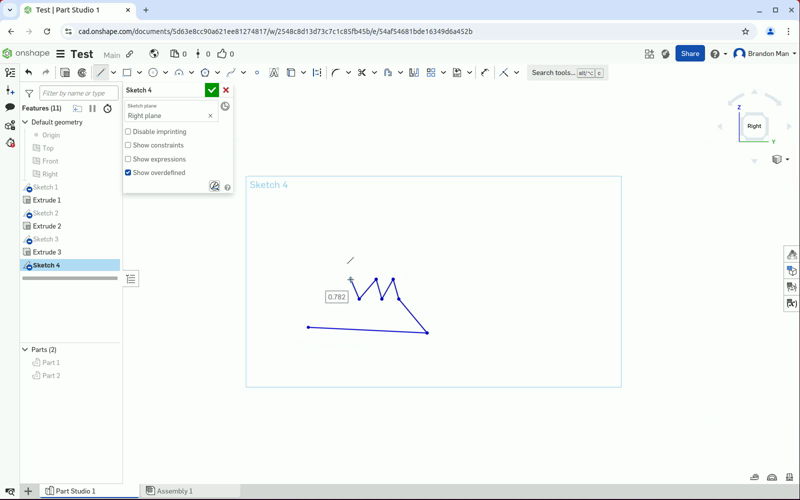
scroll(-6)
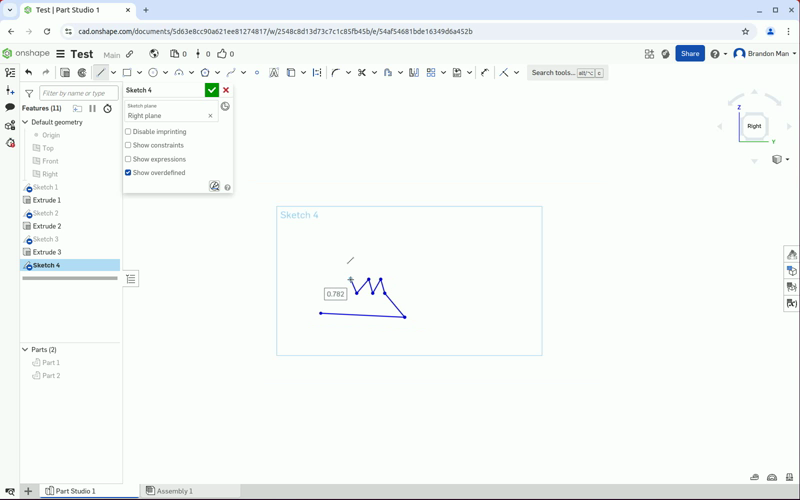
scroll(-6)
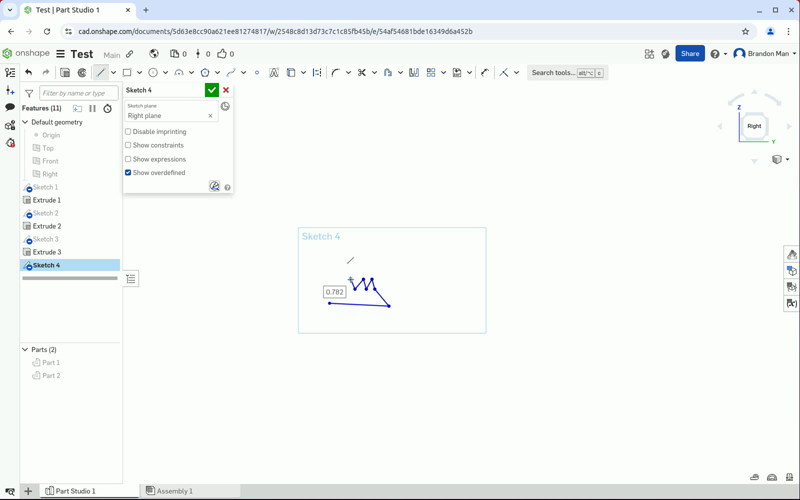
scroll(-6)
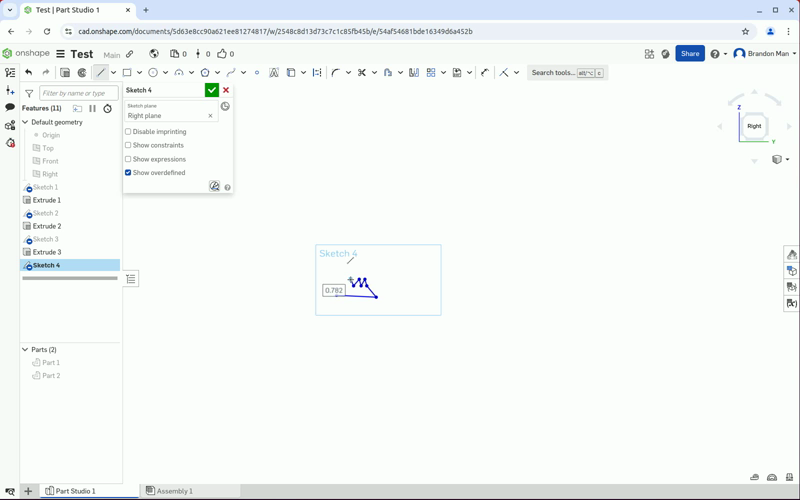
scroll(-6)
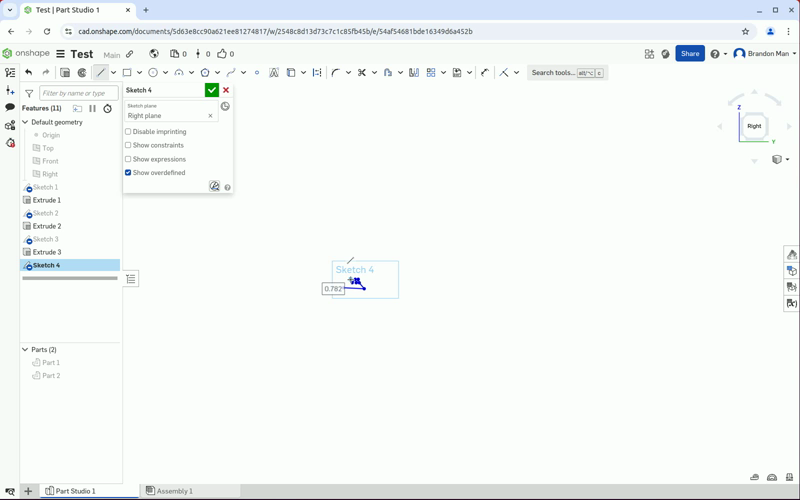
key_up(shift)
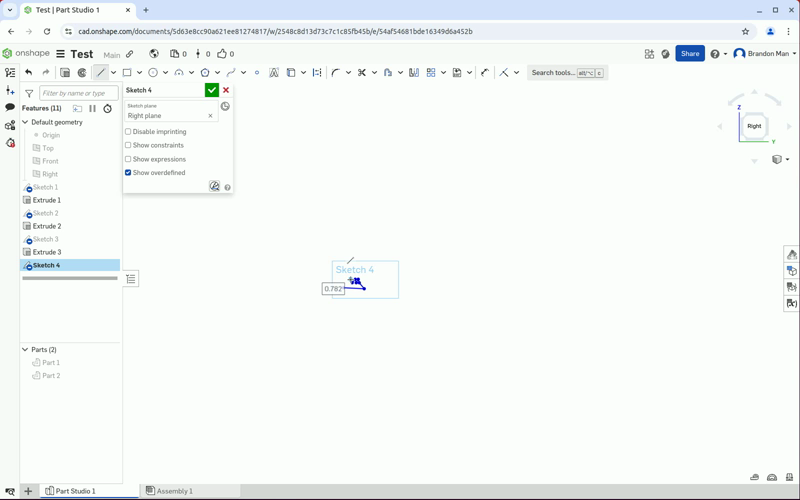
key_down(shift)
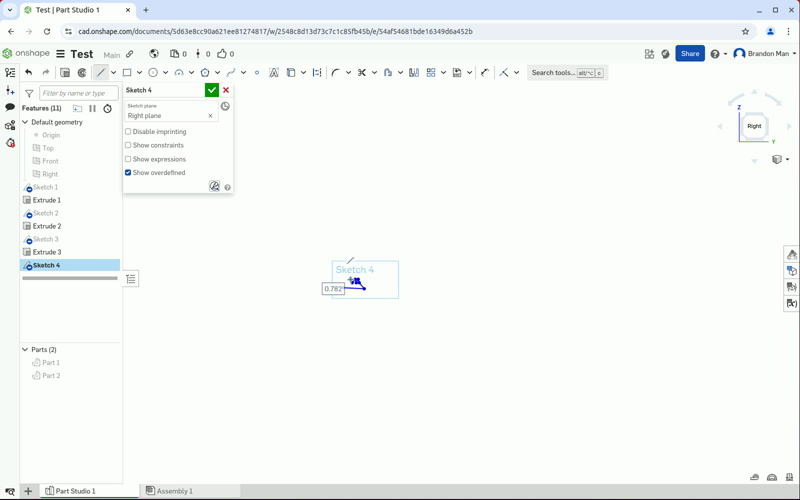
mouse_move(380, 279)
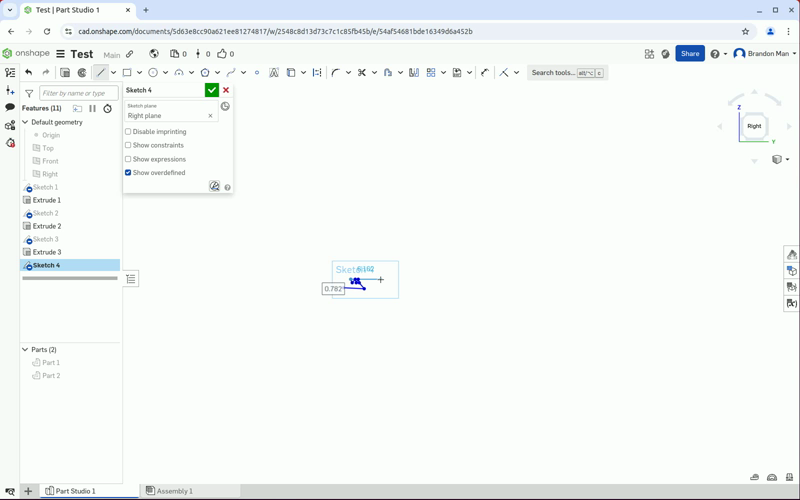
mouse_move(347, 283)
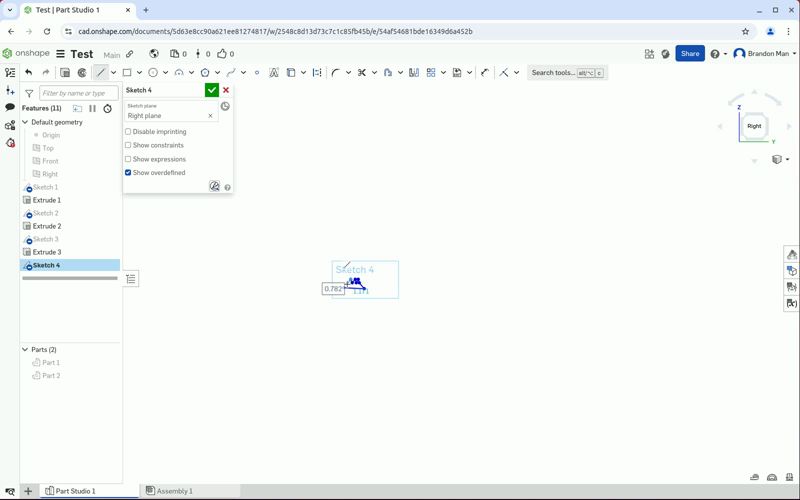
scroll(6)
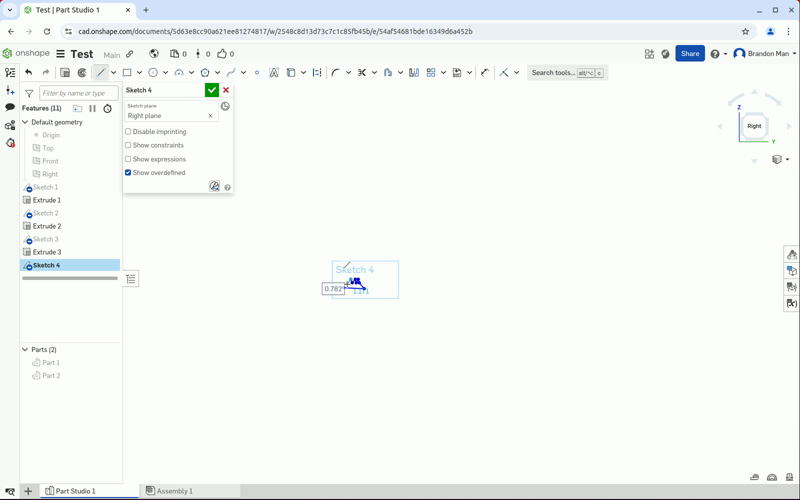
scroll(6)
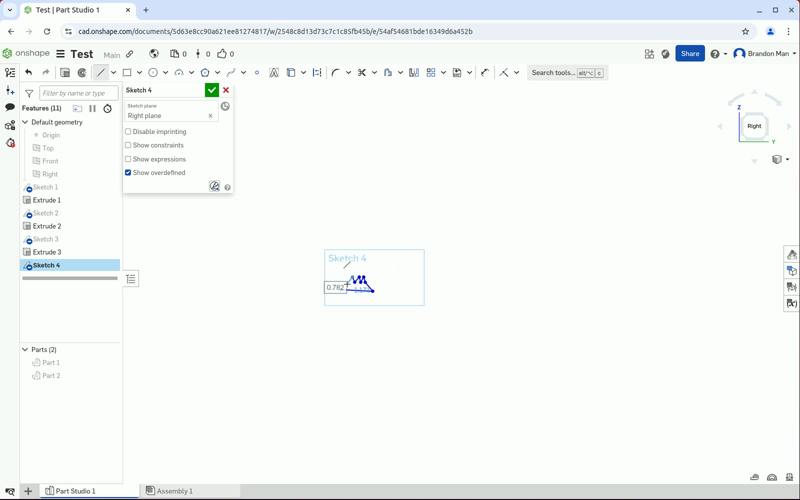
scroll(6)
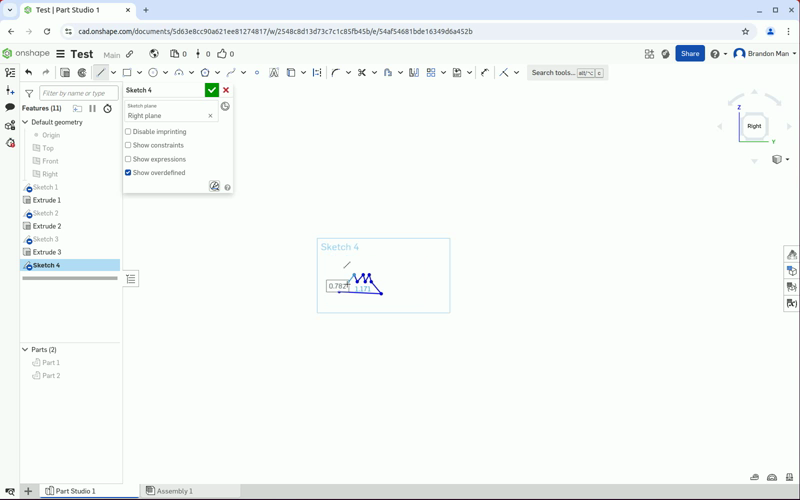
scroll(6)
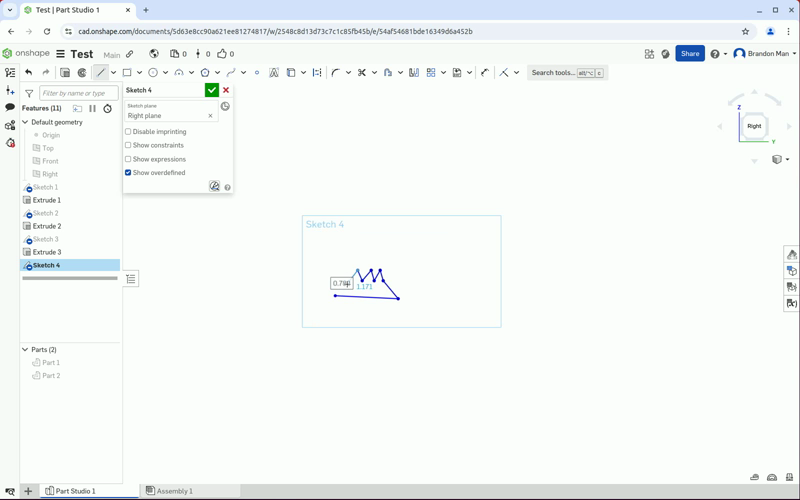
scroll(6)
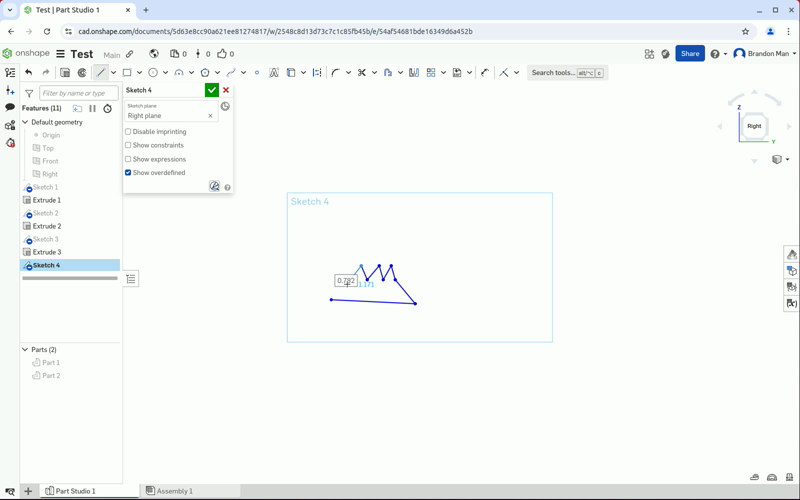
scroll(6)
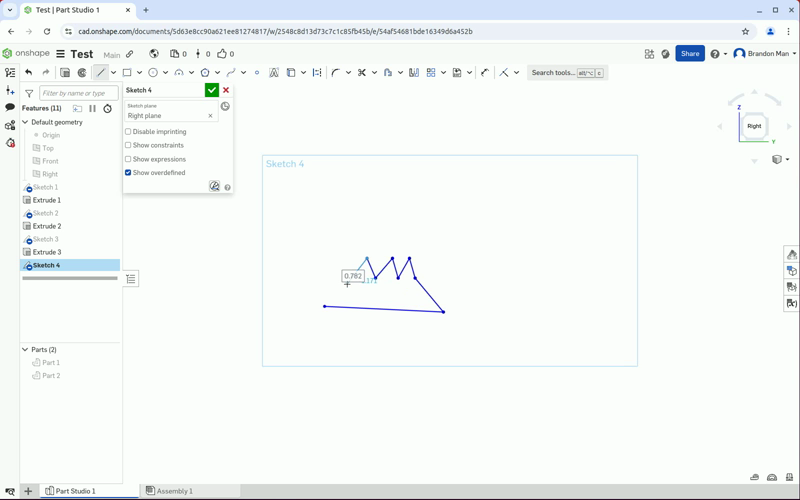
scroll(6)
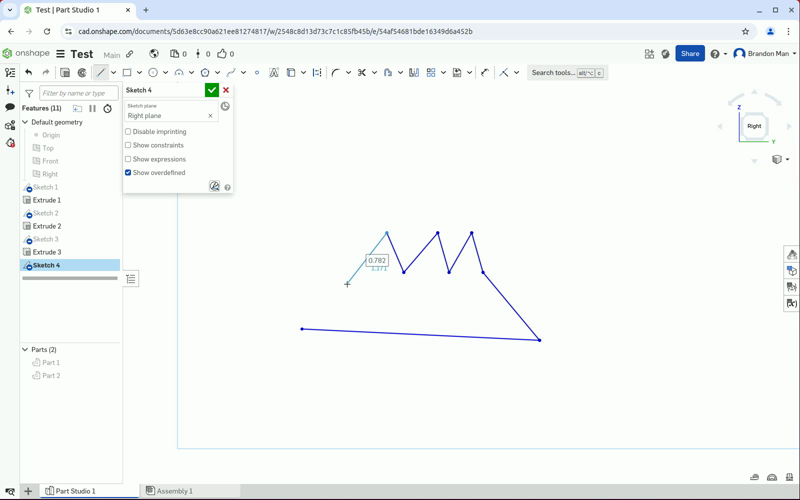
click(347, 283)
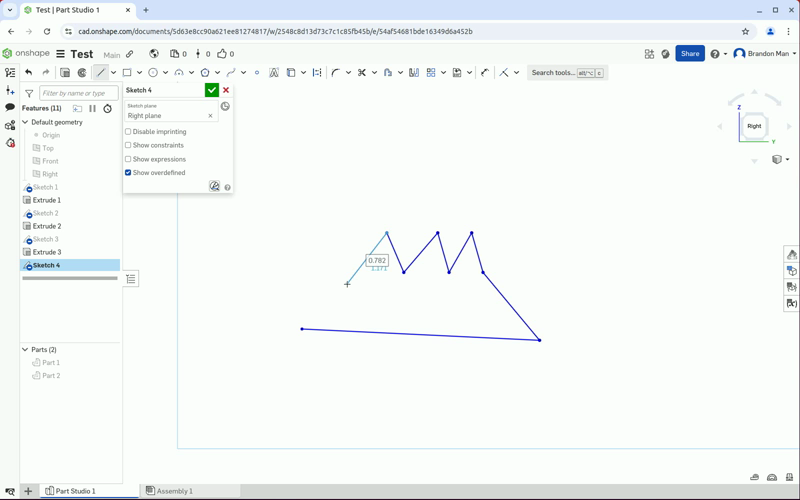
scroll(-6)
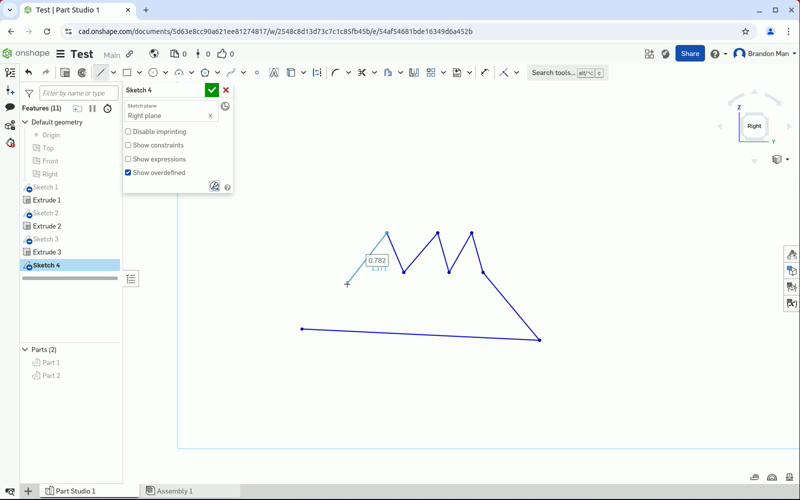
scroll(-6)
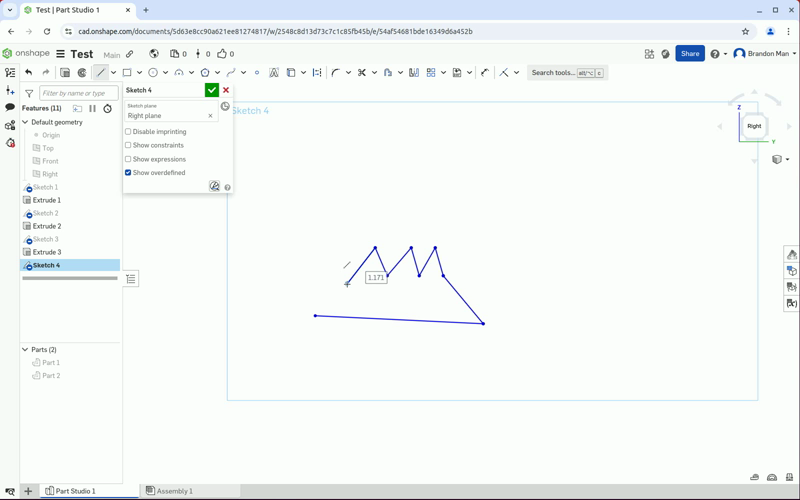
scroll(-6)
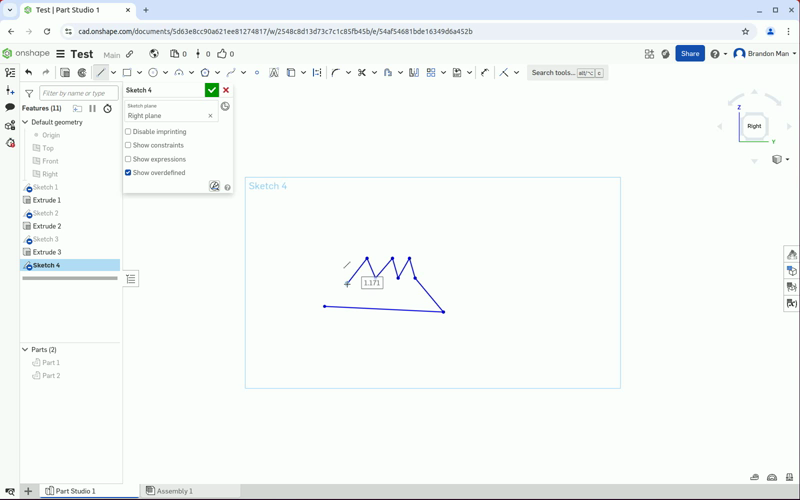
scroll(-6)
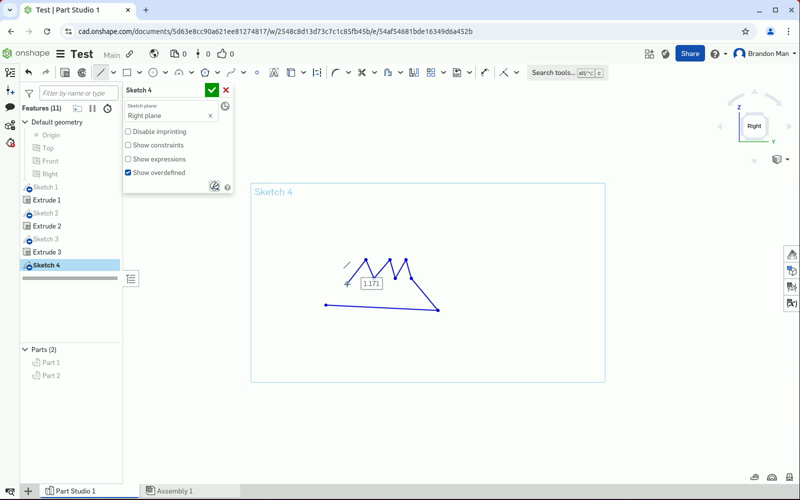
scroll(-6)
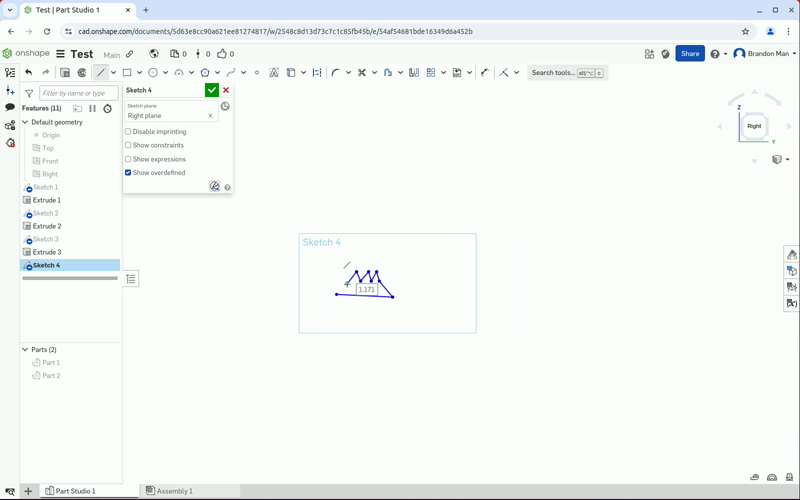
scroll(-6)
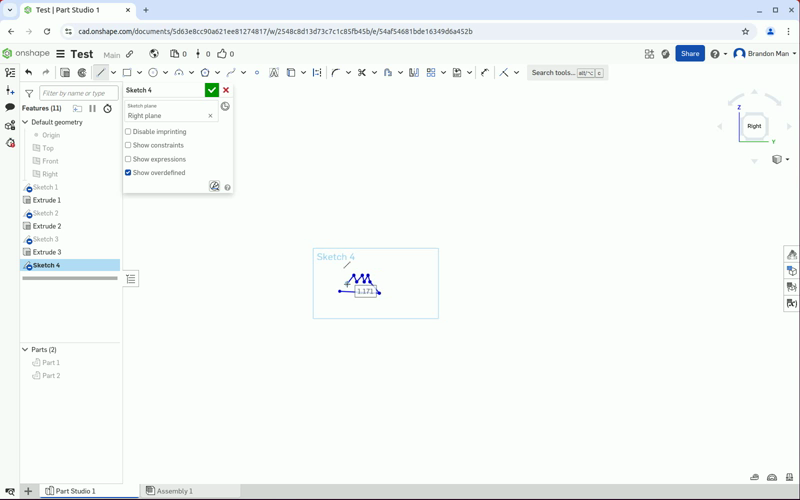
scroll(-6)
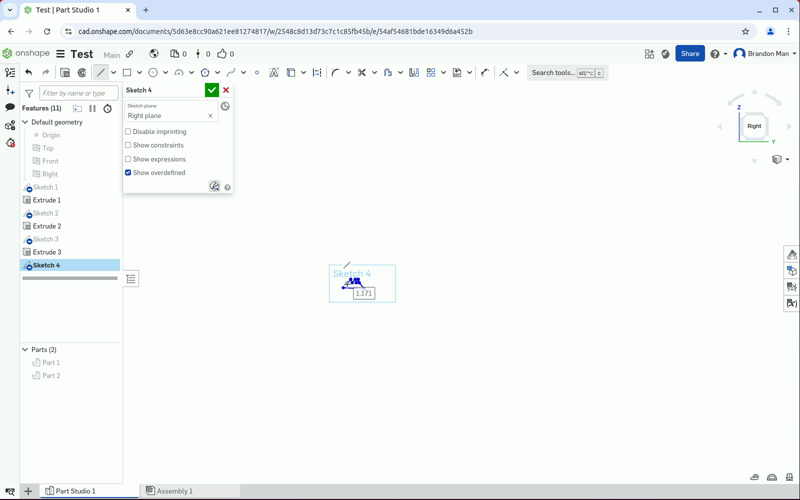
key_up(shift)
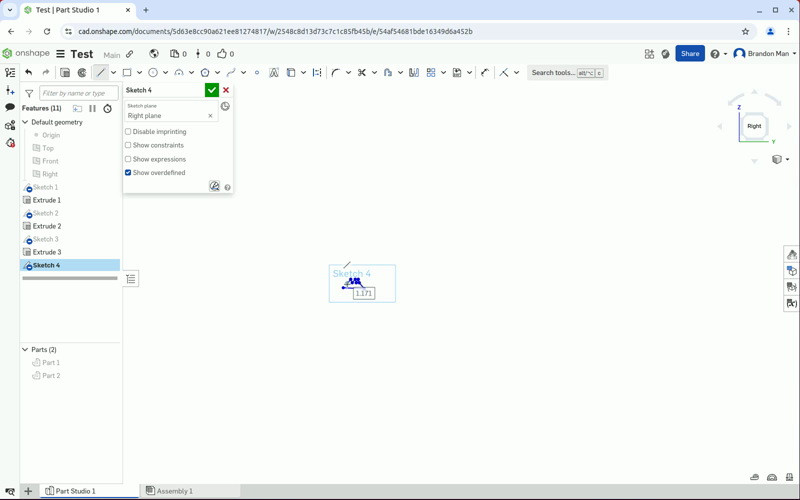
mouse_move(377, 283)
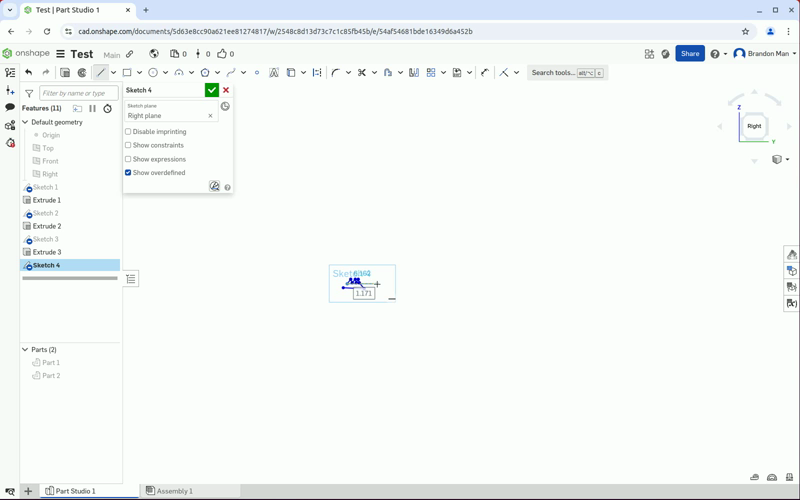
key_down(shift)
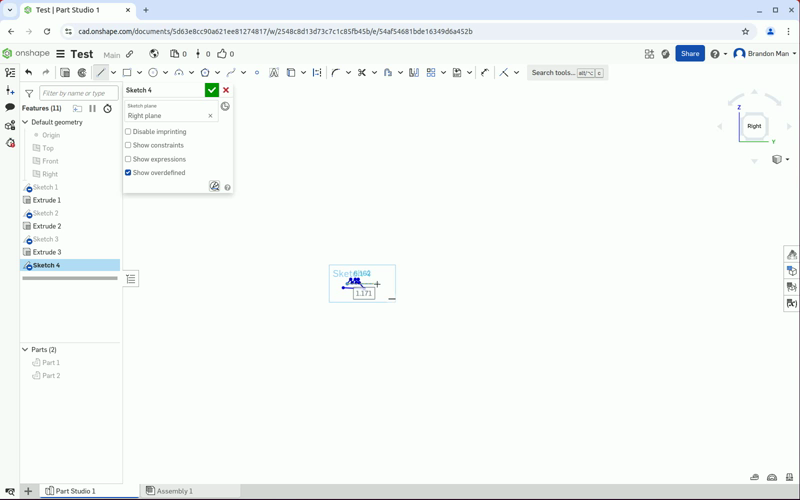
mouse_move(343, 287)
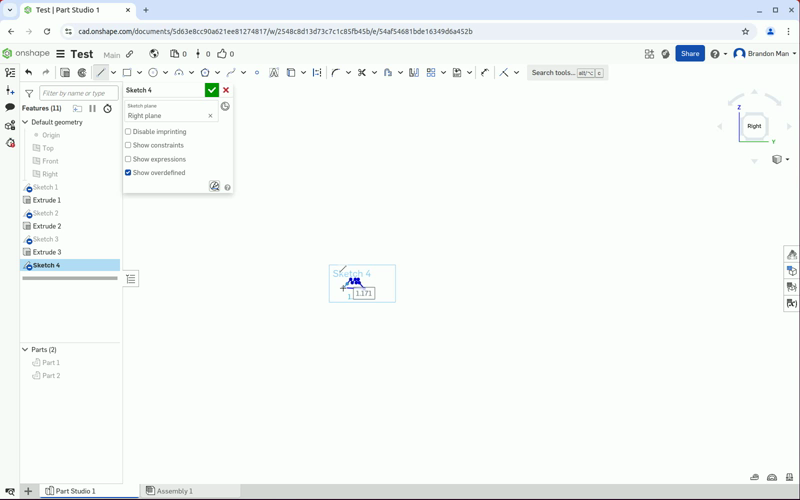
scroll(6)
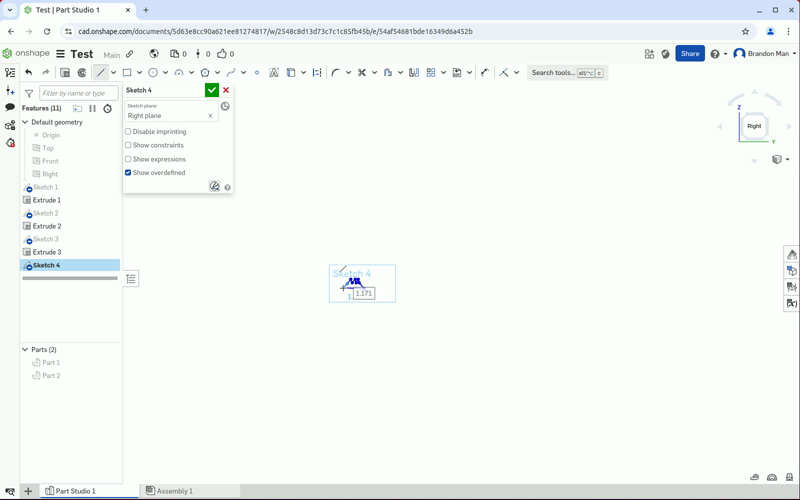
scroll(6)
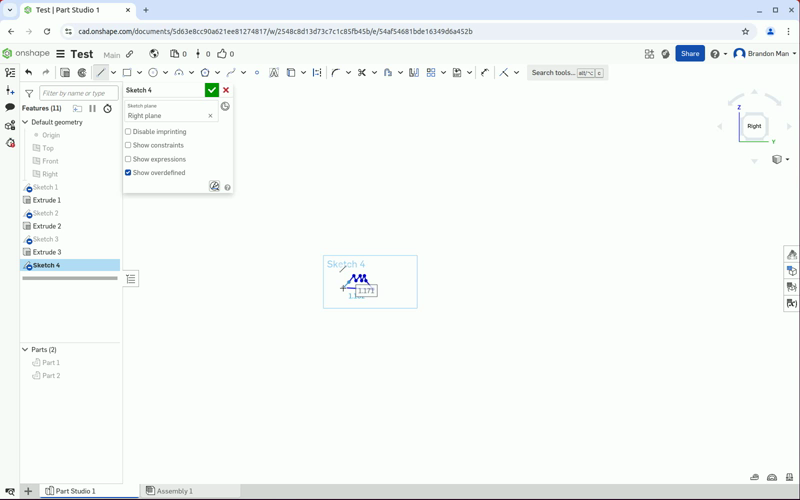
scroll(6)
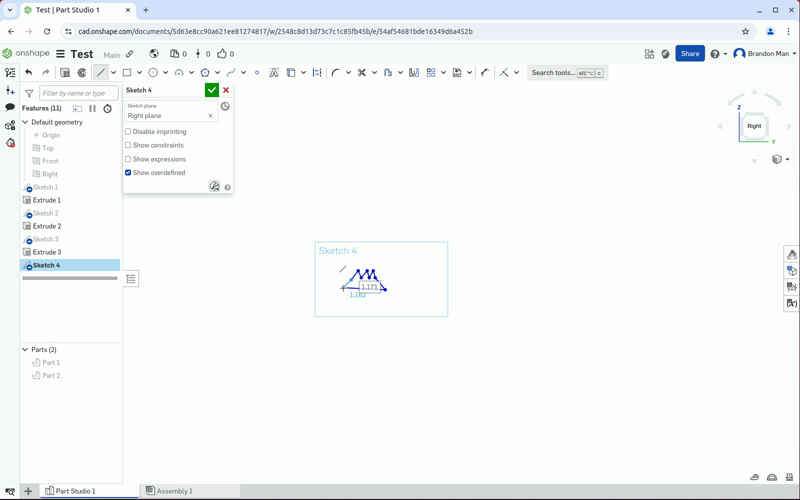
scroll(6)
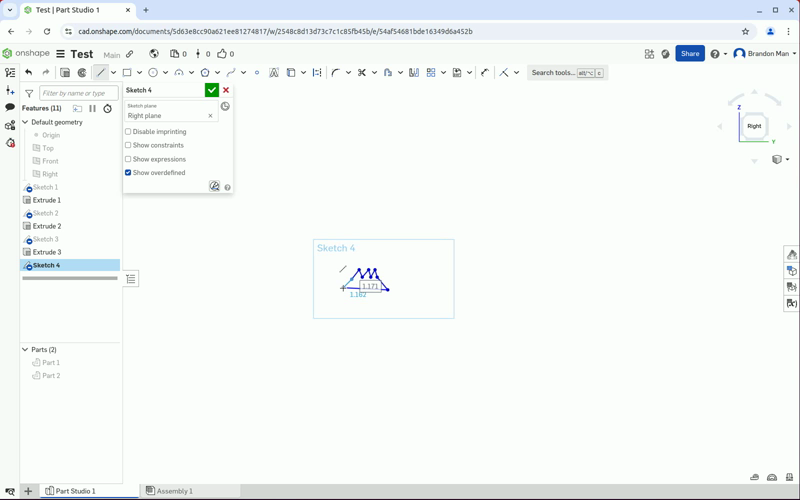
scroll(6)
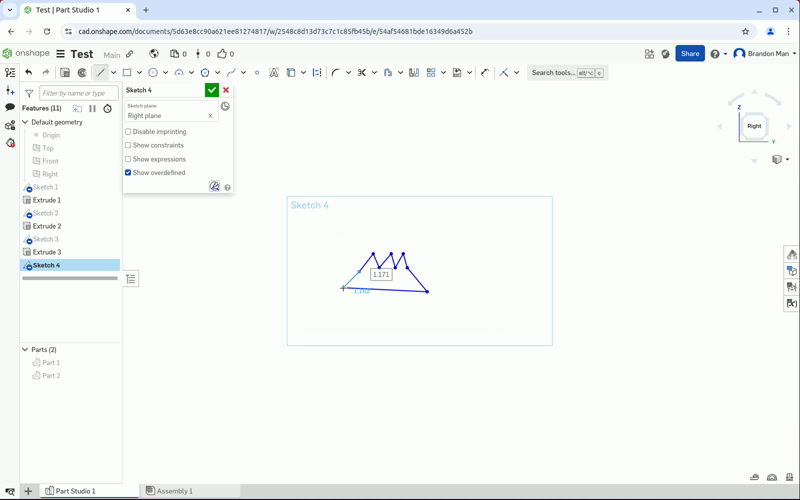
scroll(6)
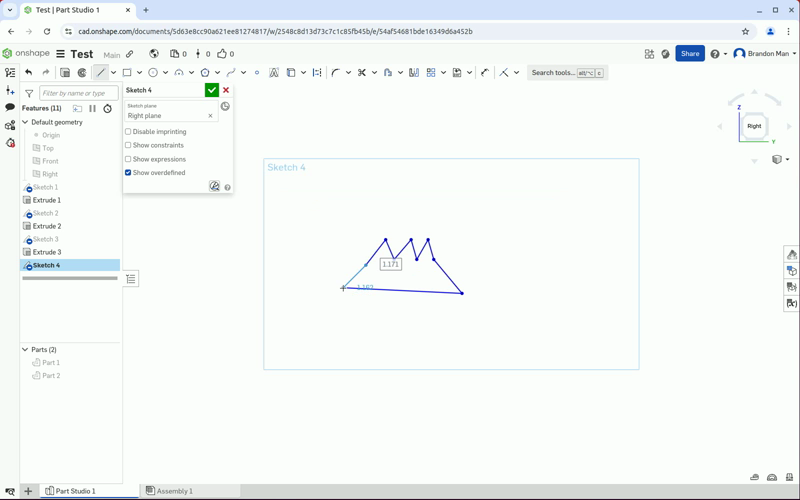
scroll(6)
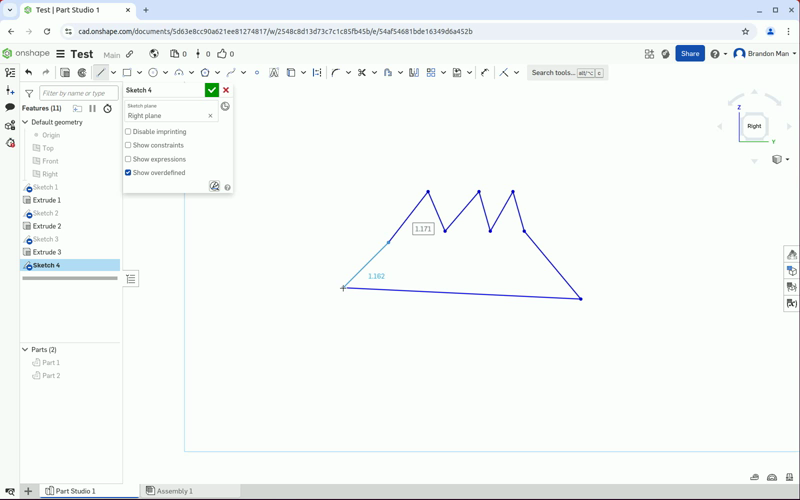
key_up(shift)
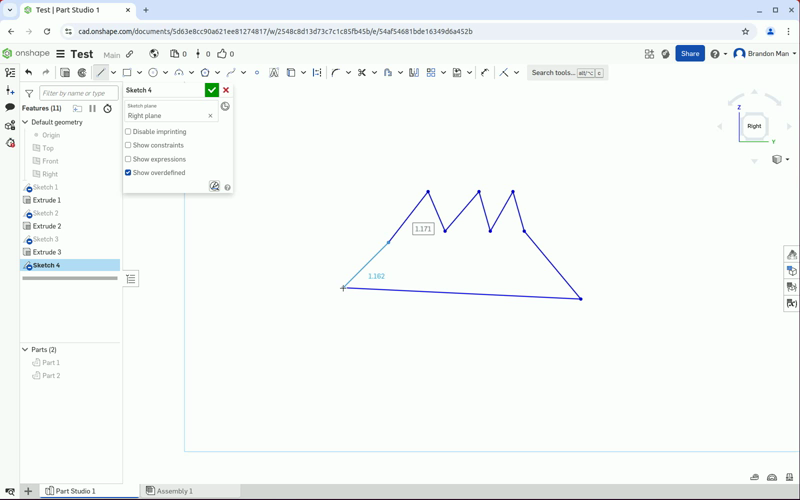
click(343, 287)
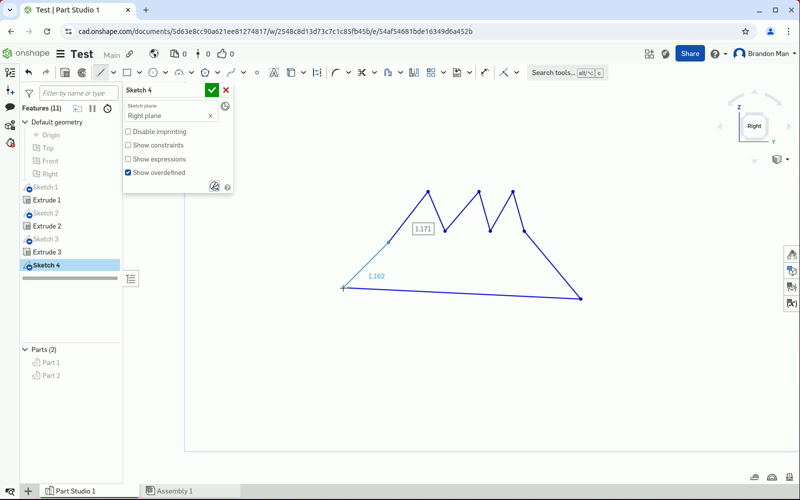
scroll(-6)
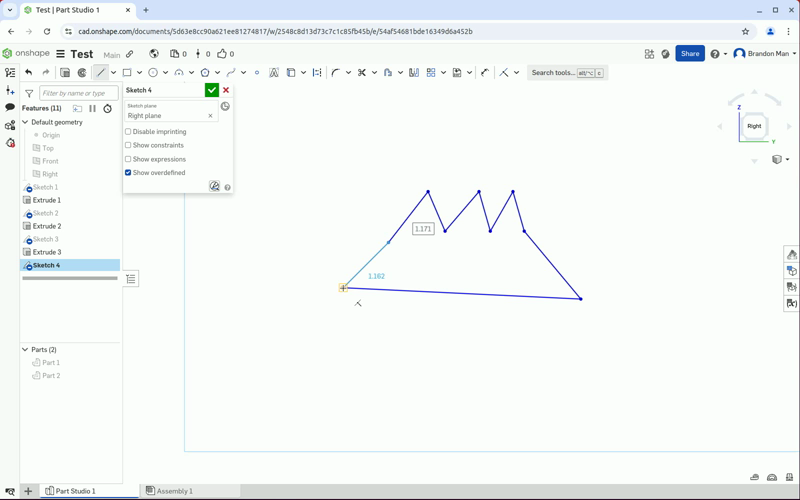
scroll(-6)
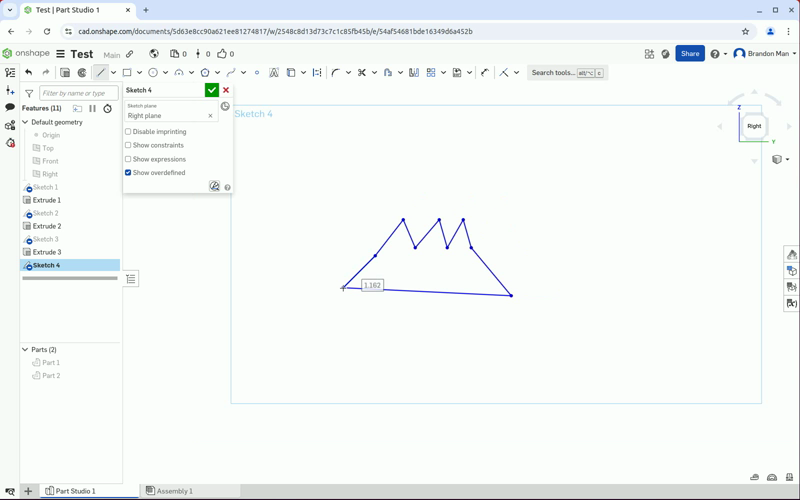
scroll(-6)
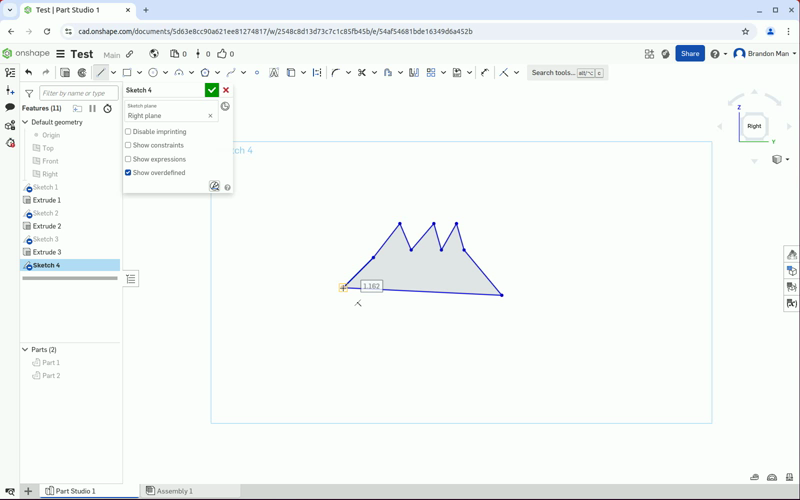
scroll(-6)
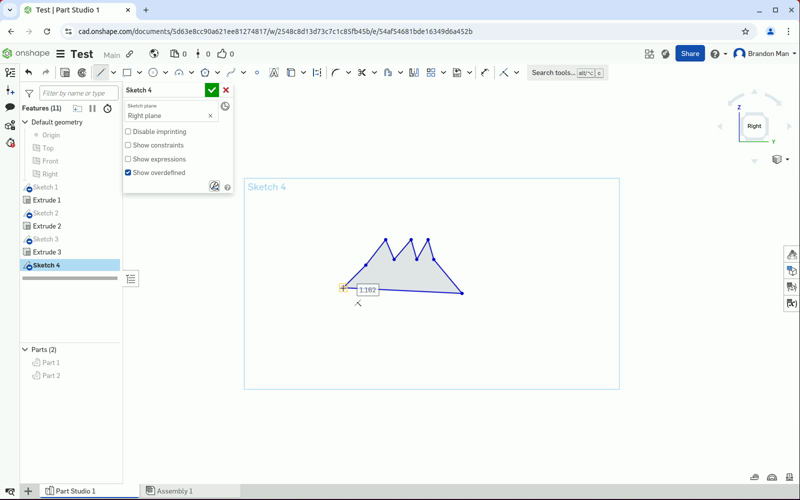
scroll(-6)
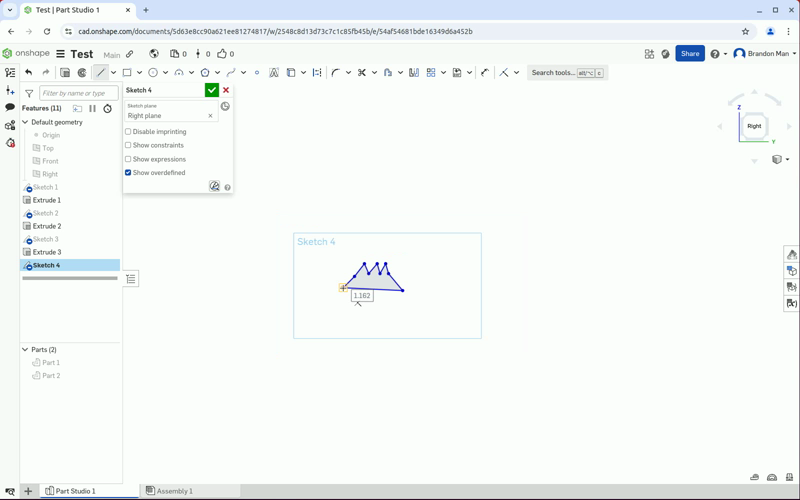
scroll(-6)
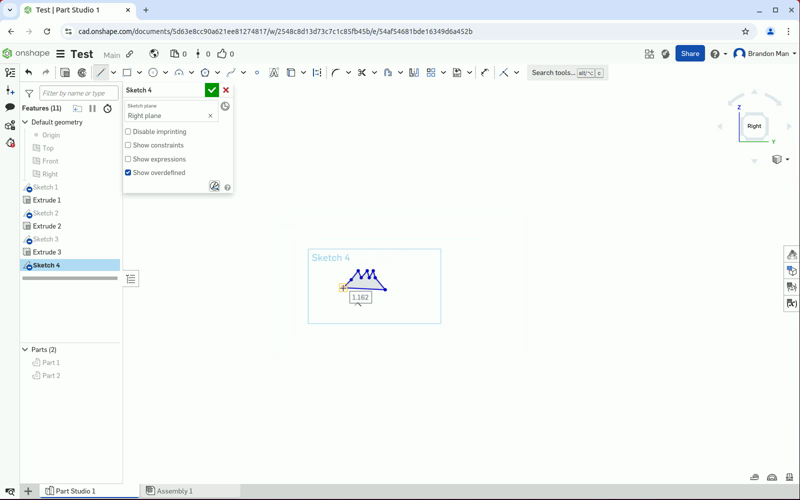
scroll(-6)
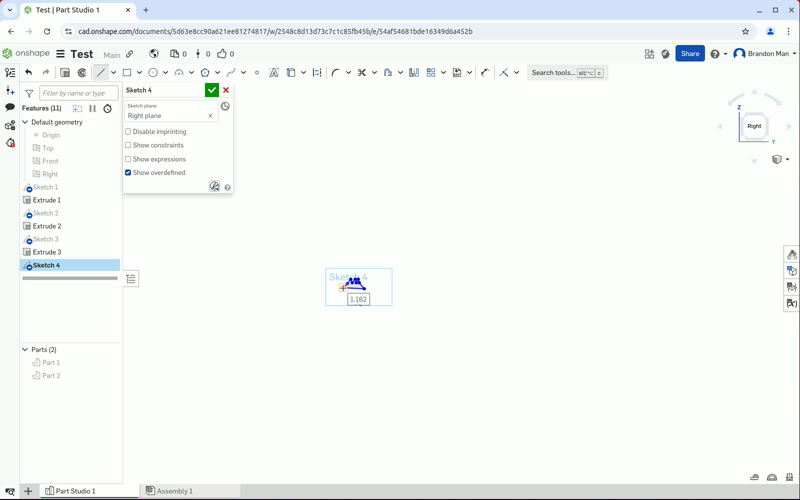
key(esc)
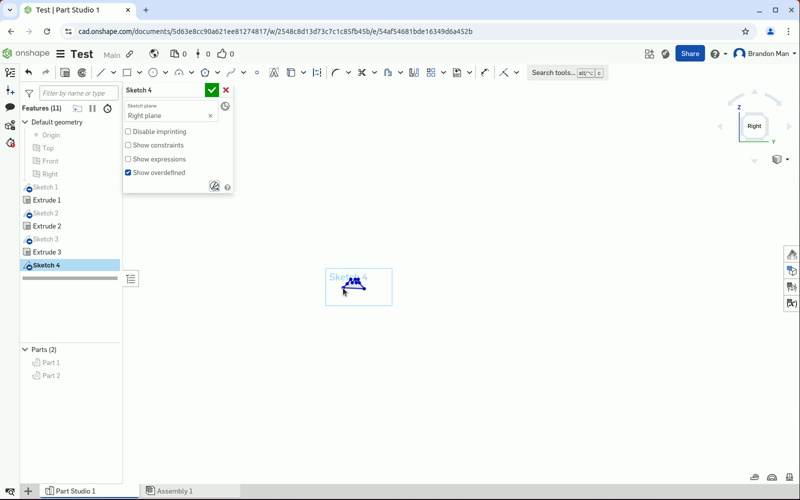
mouse_move(354, 285)
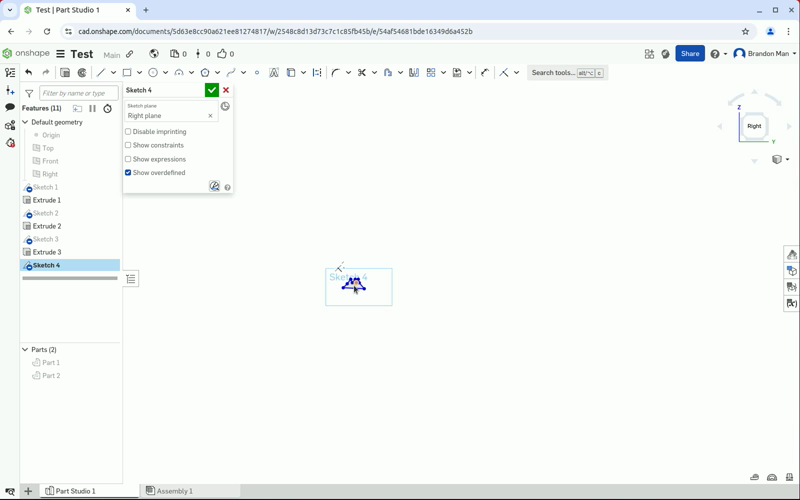
scroll(6)
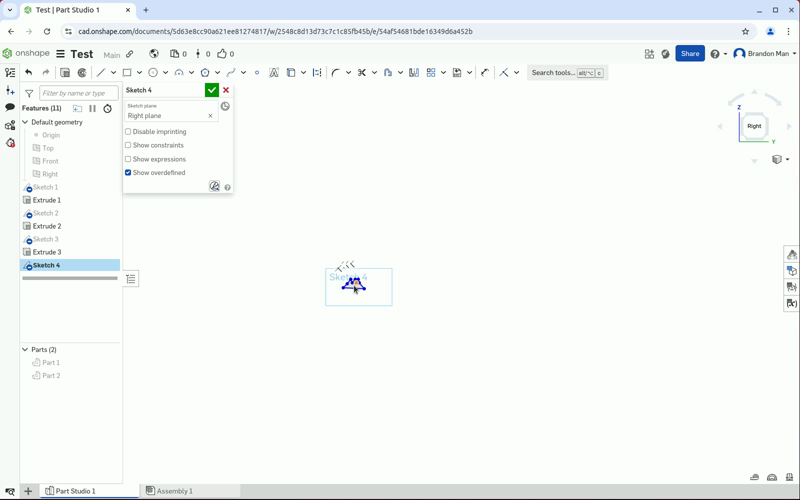
scroll(6)
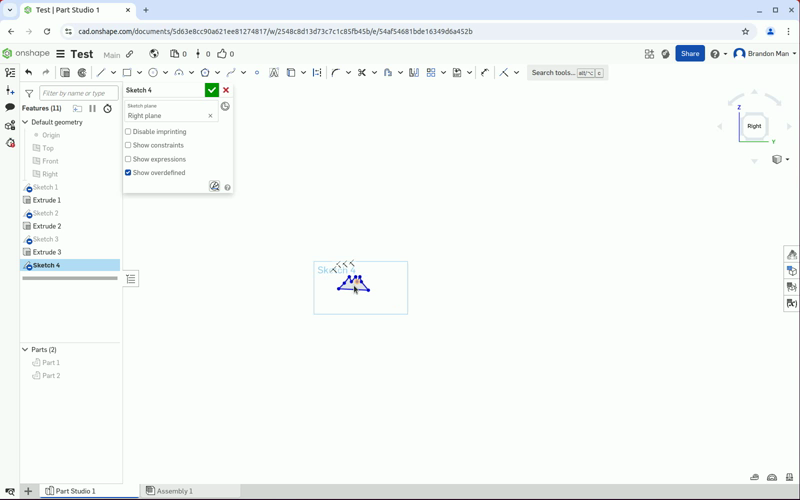
scroll(6)
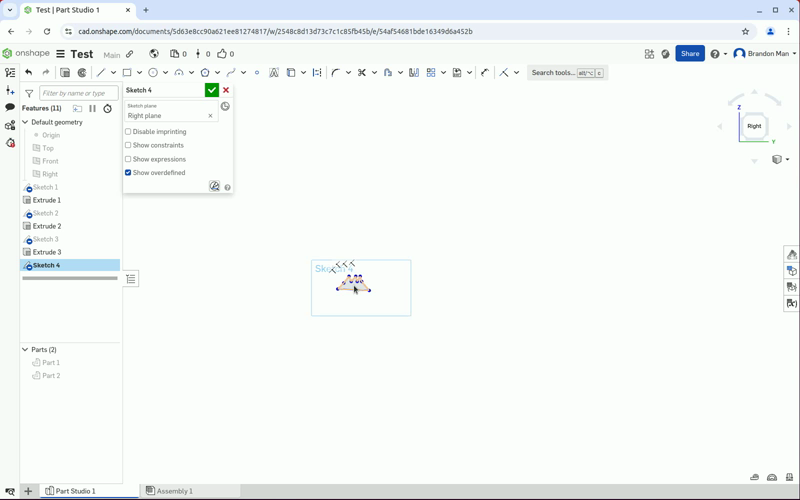
scroll(6)
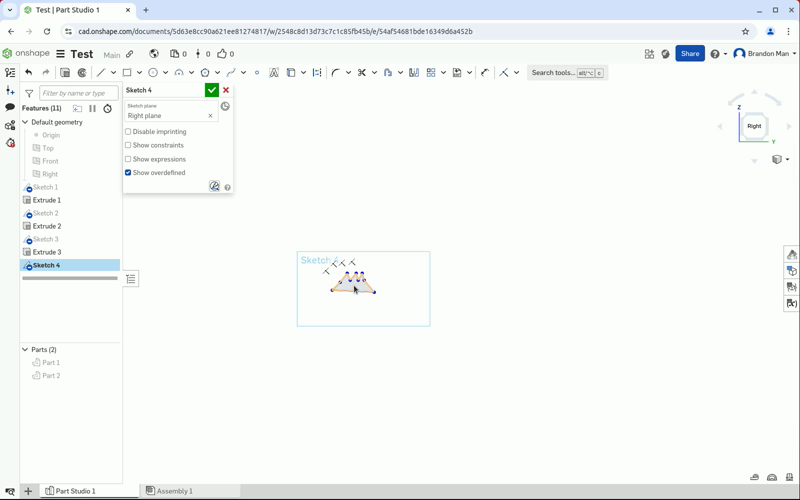
scroll(6)
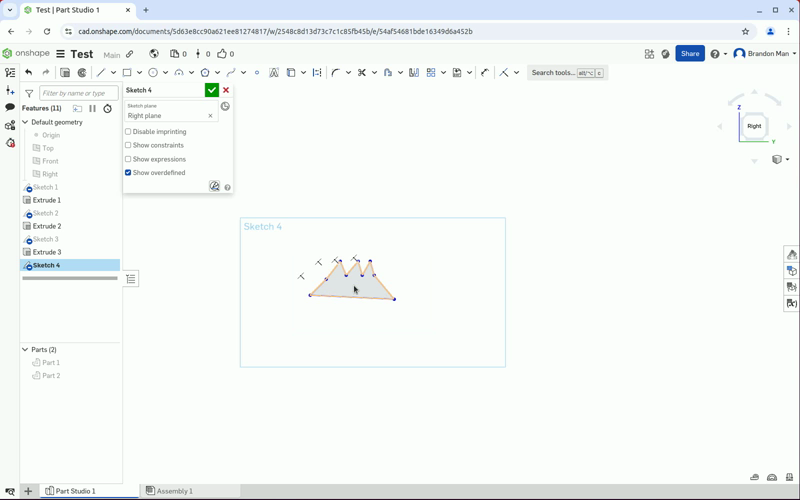
scroll(6)
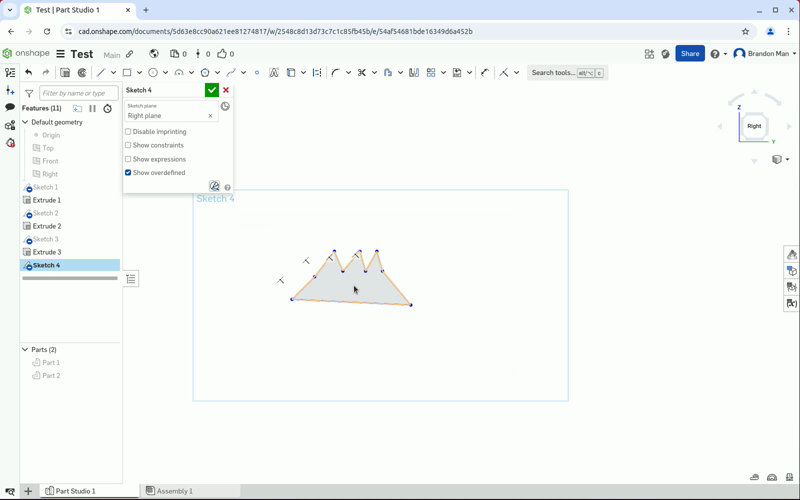
scroll(6)
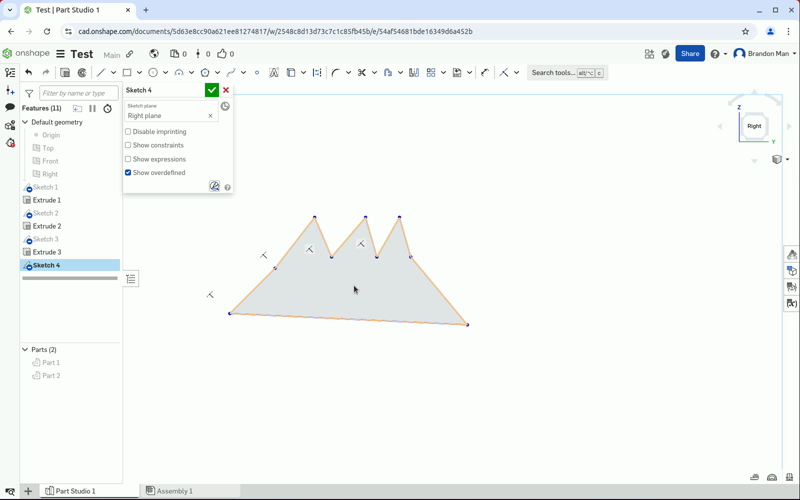
click(354, 285)
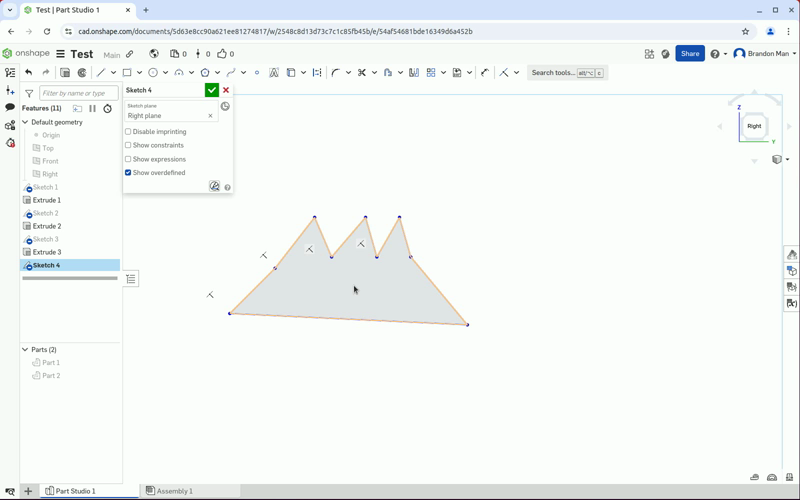
scroll(-6)
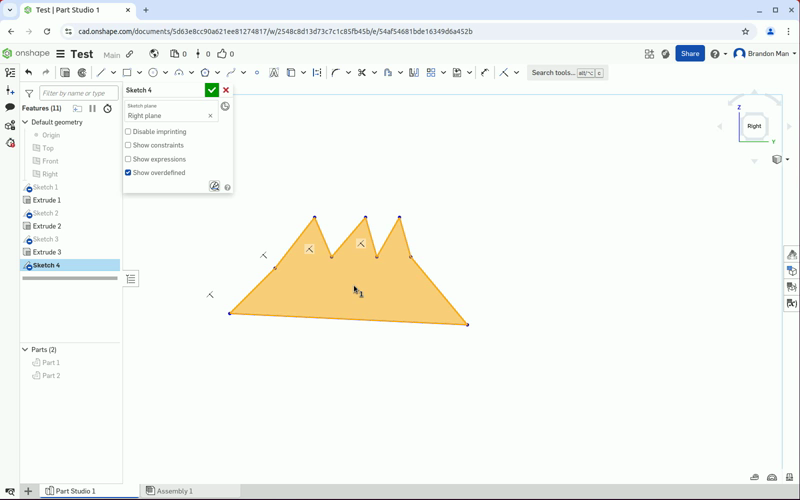
scroll(-6)
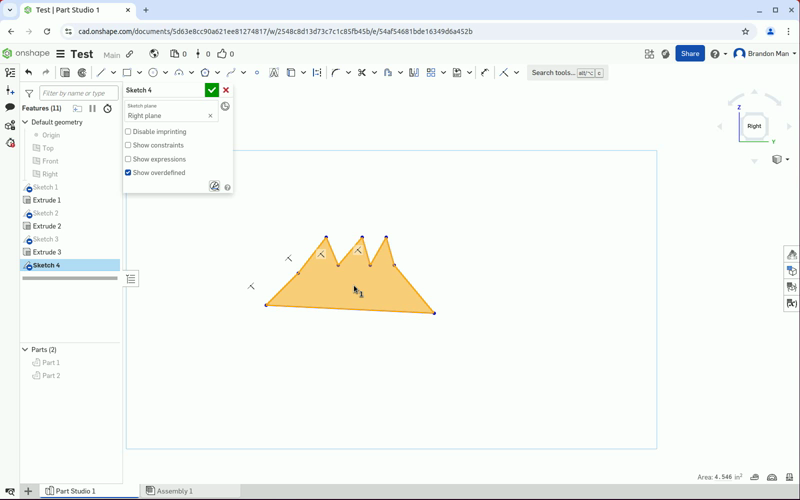
scroll(-6)
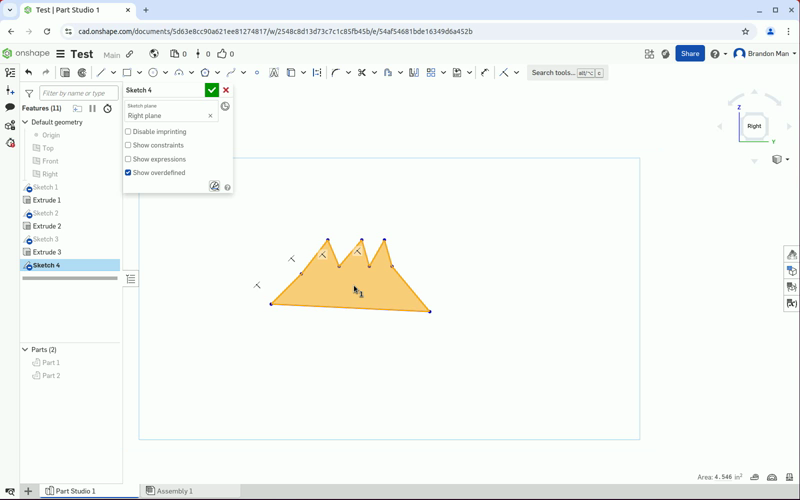
scroll(-6)
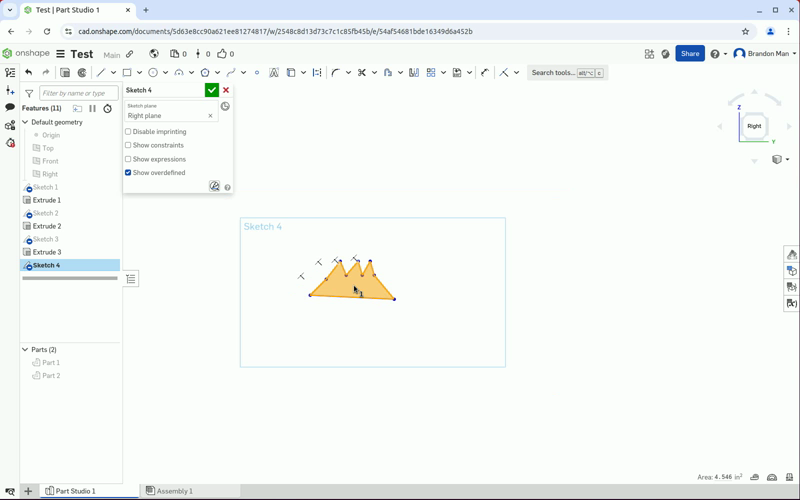
scroll(-6)
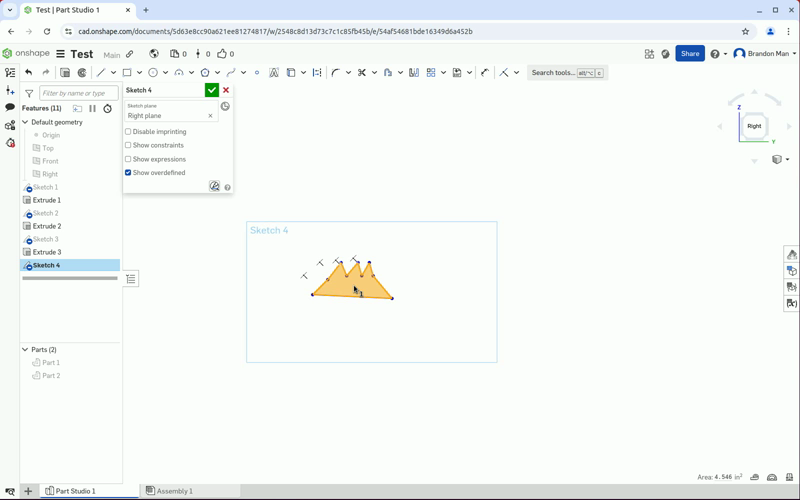
scroll(-6)
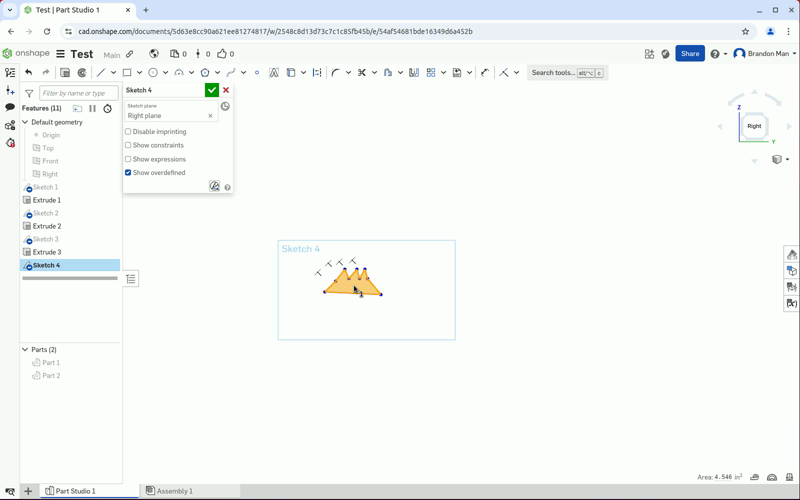
scroll(-6)
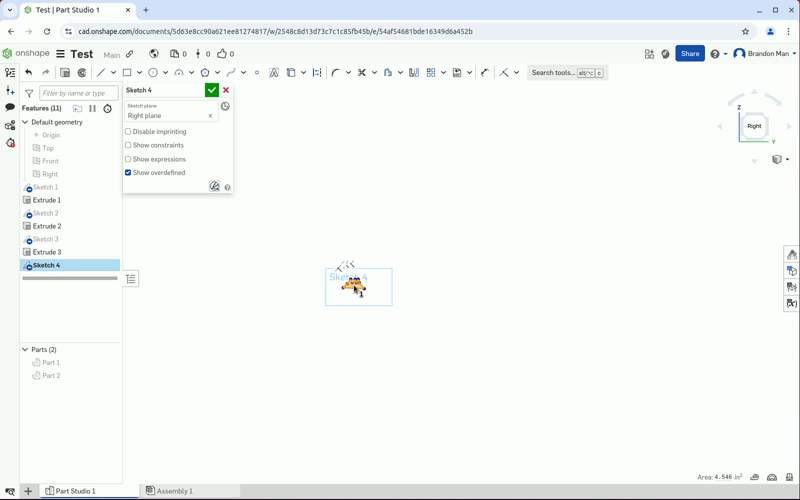
mouse_move(73, 352)
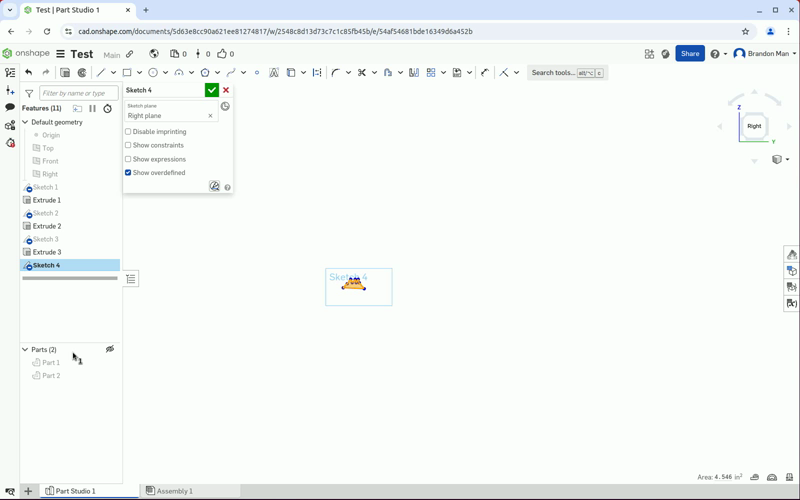
key(shift+y)
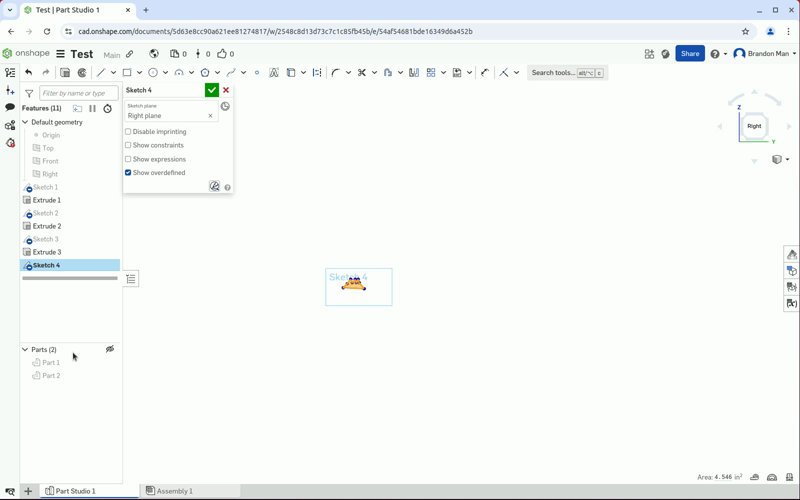
key(shift+e)
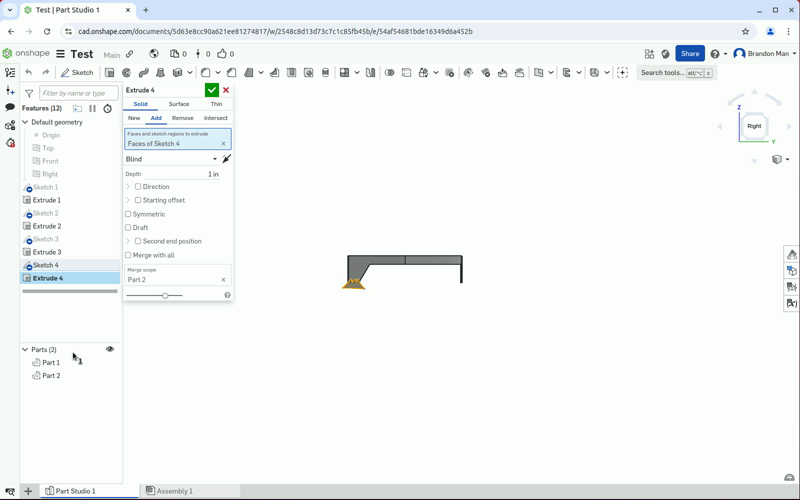
mouse_move(143, 106)
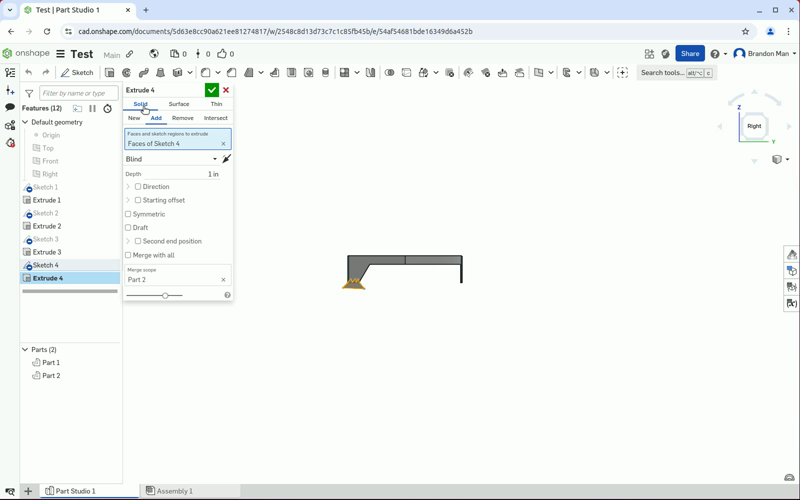
click(143, 106)
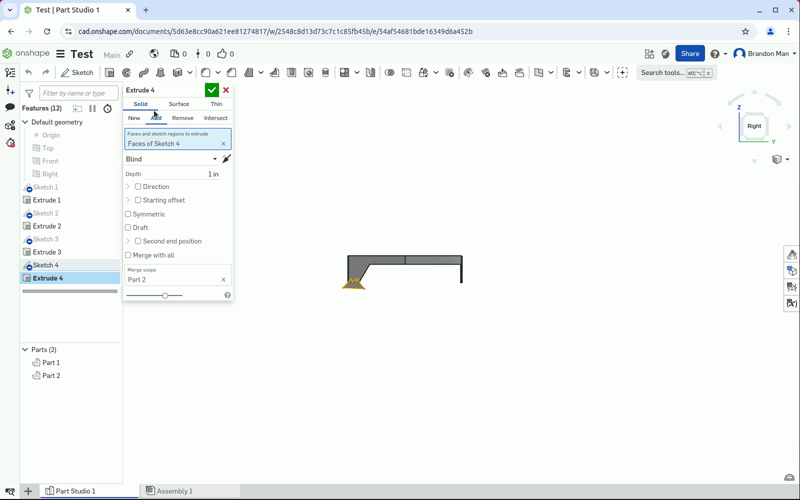
mouse_move(186, 120)
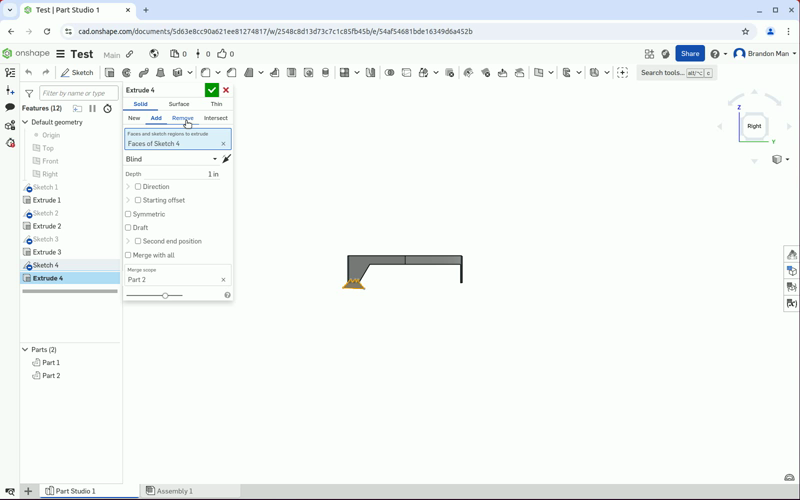
click(186, 120)
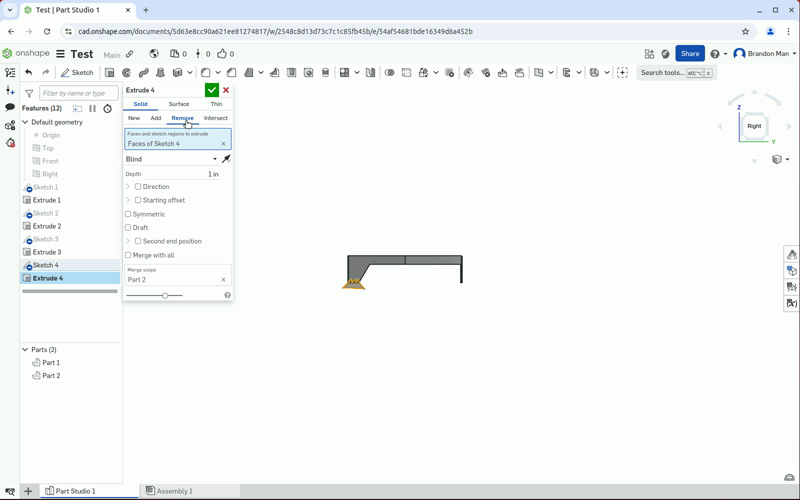
key(tab, 4)
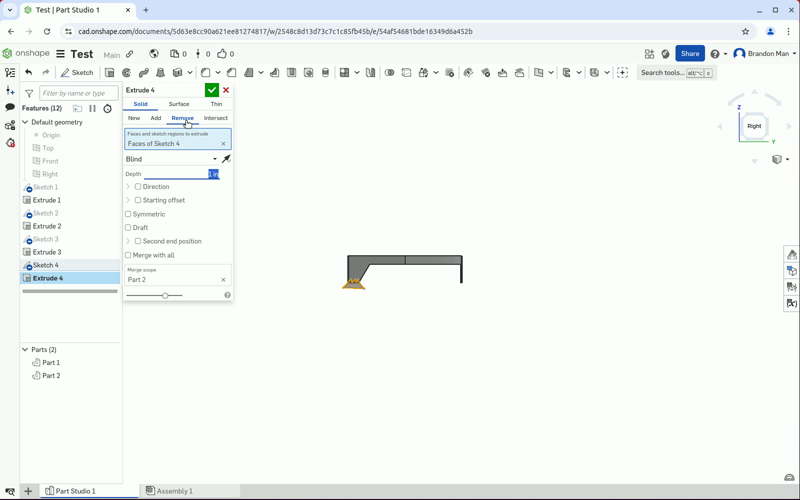
text(13.962)
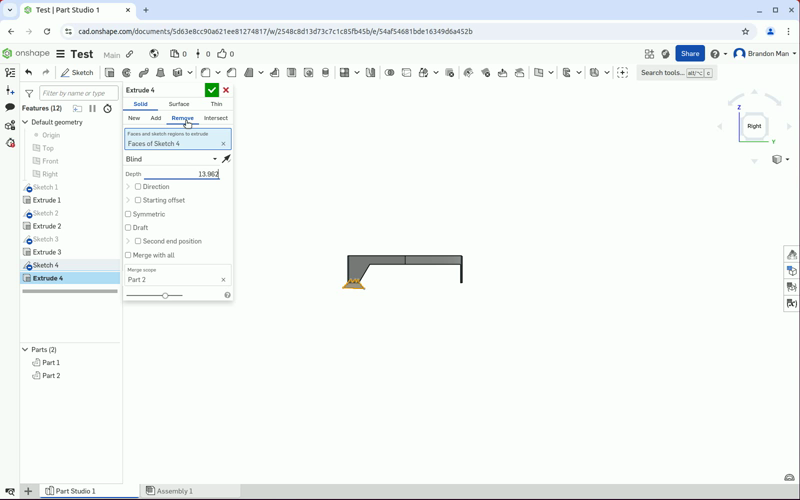
key(tab, 3)
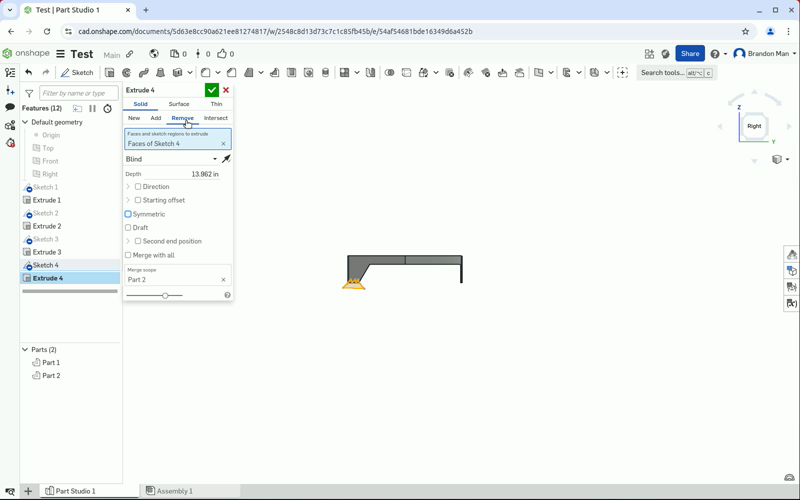
key(space)
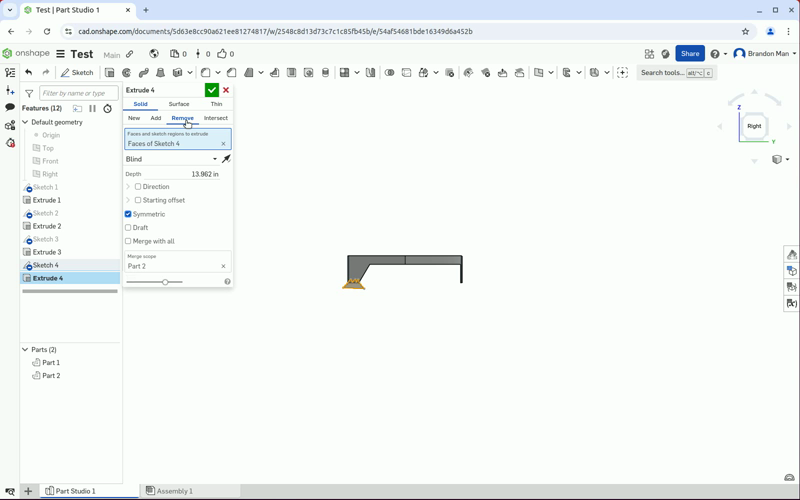
key(tab, 2)
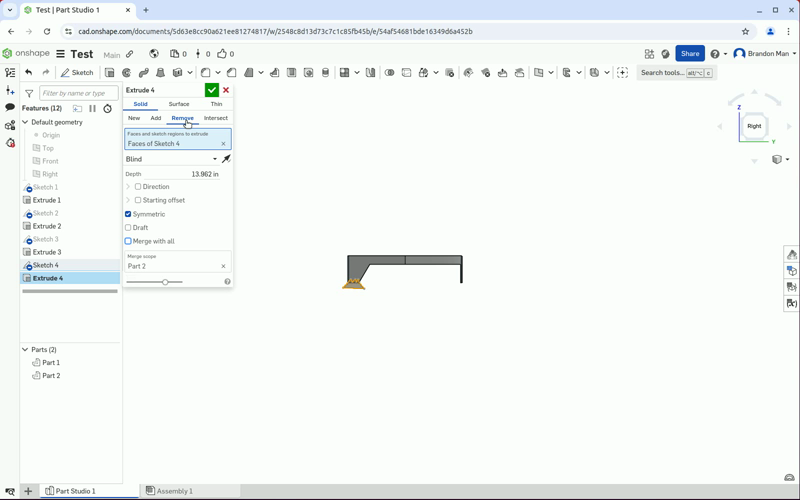
key(space)
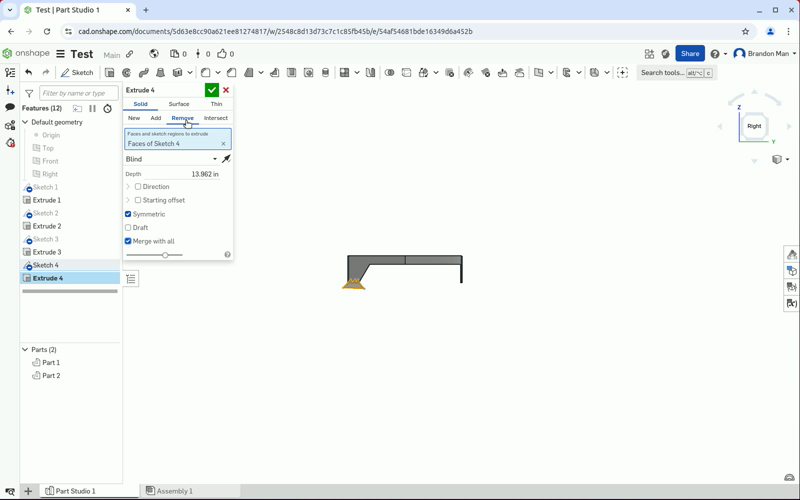
key(enter)
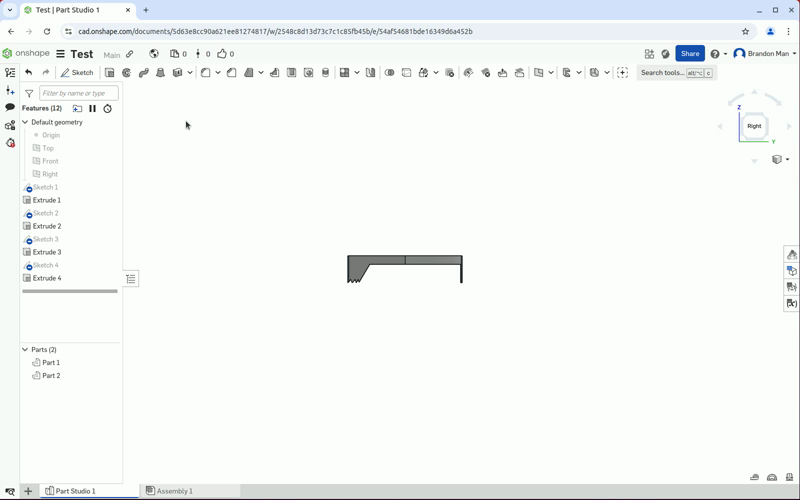
key(shift+h)
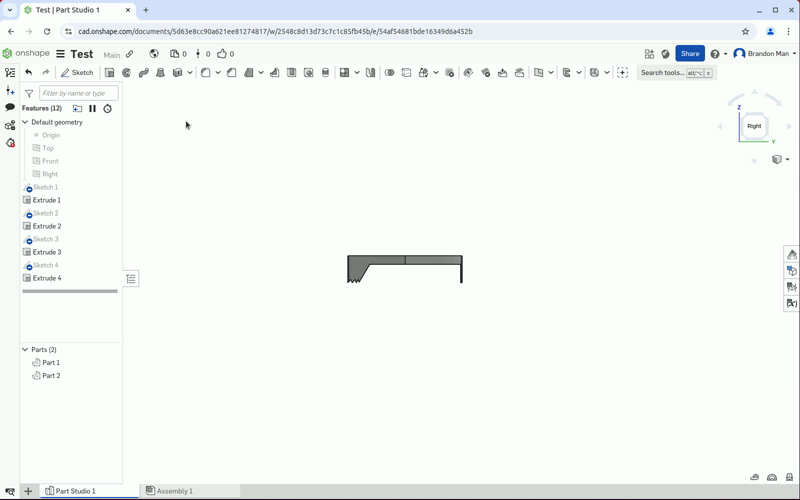
key(shift+h)
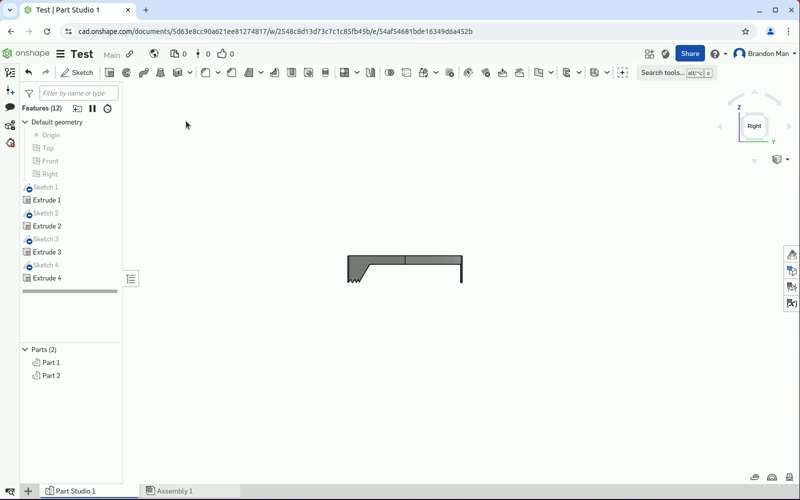
mouse_move(73, 189)
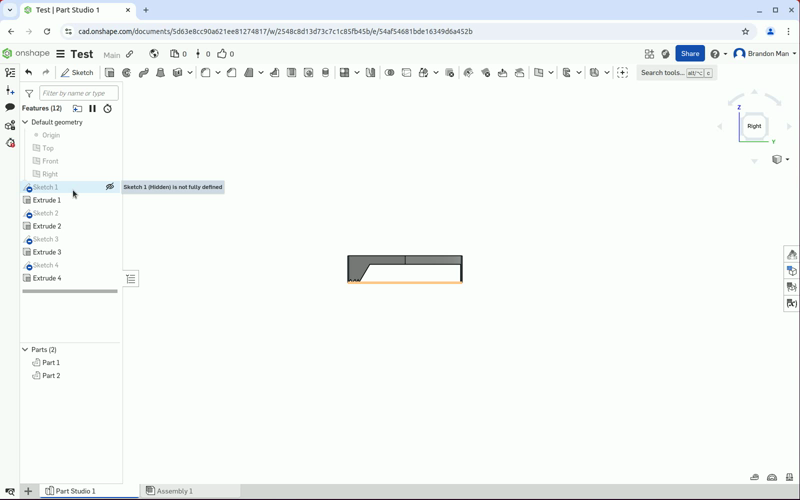
click(73, 189)
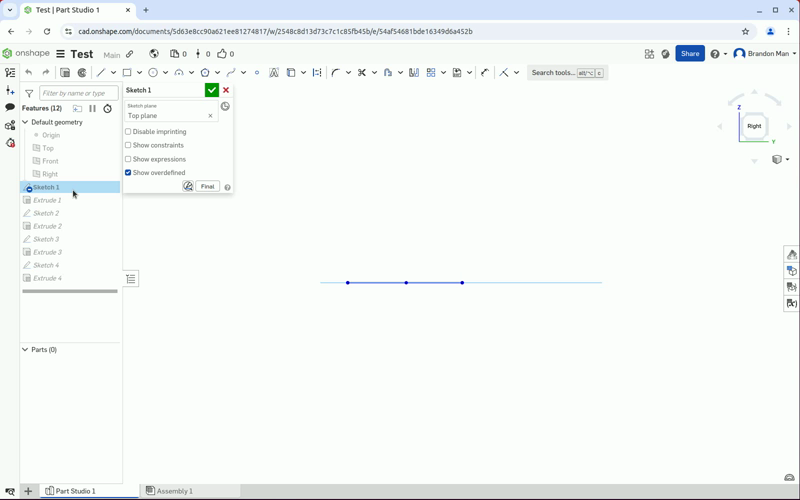
mouse_move(229, 92)
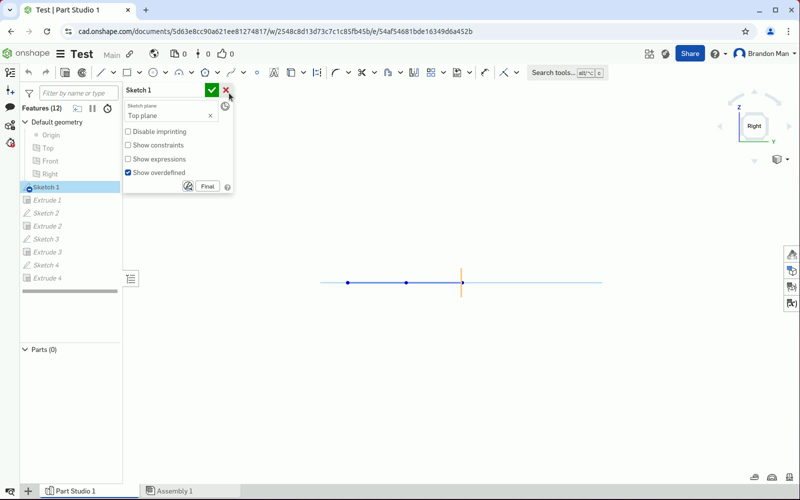
click(229, 92)
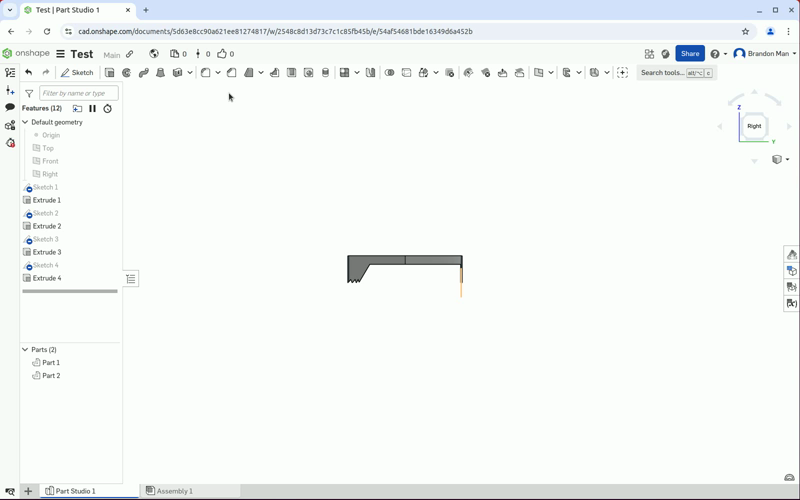
mouse_move(73, 352)
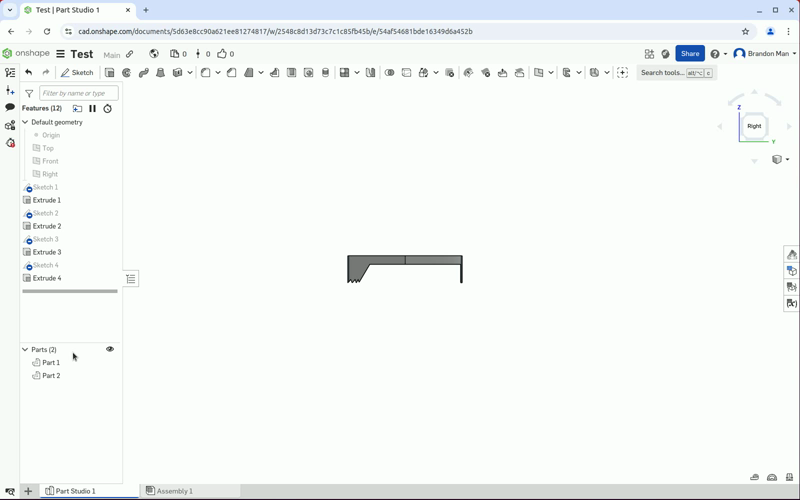
key(y)
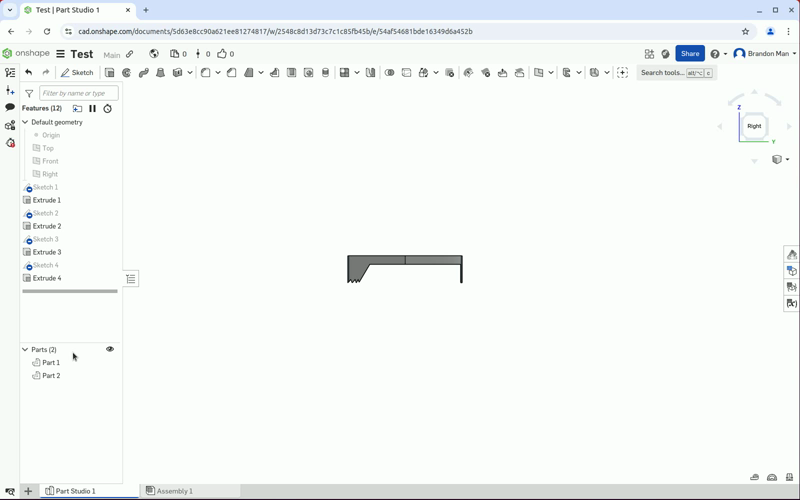
key(shift+p)
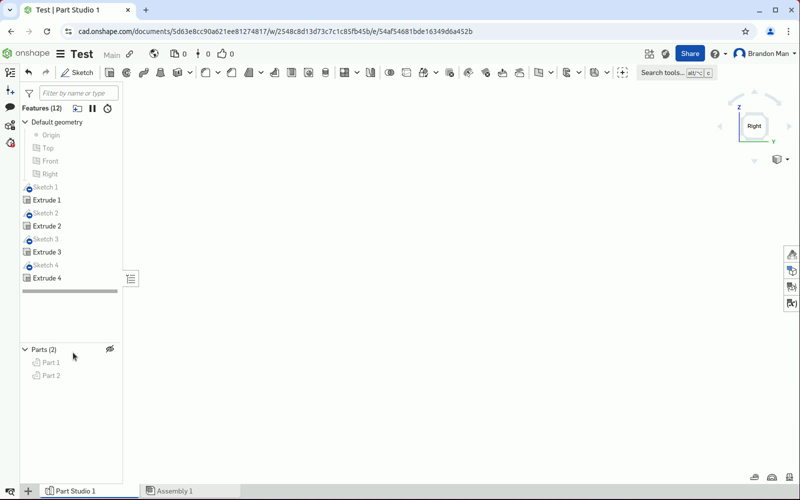
key(space)
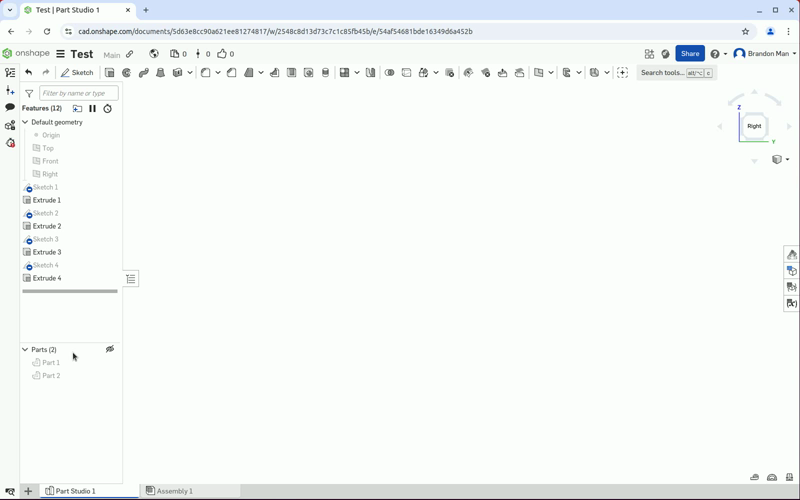
key_down(shift)
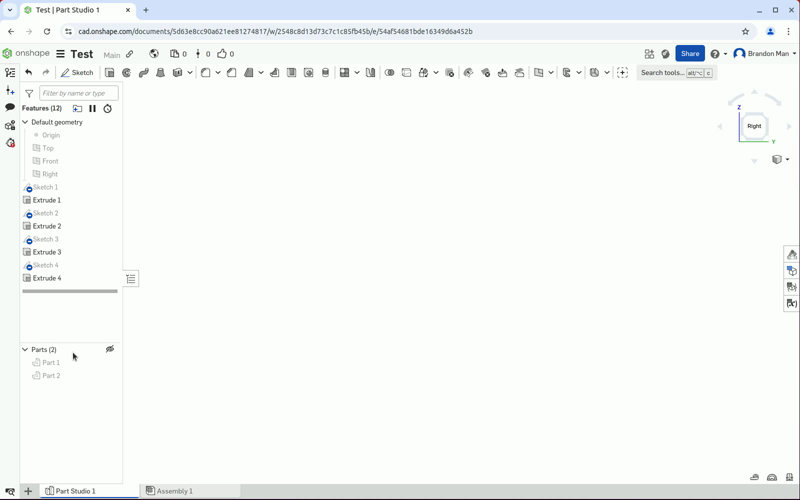
key(right)
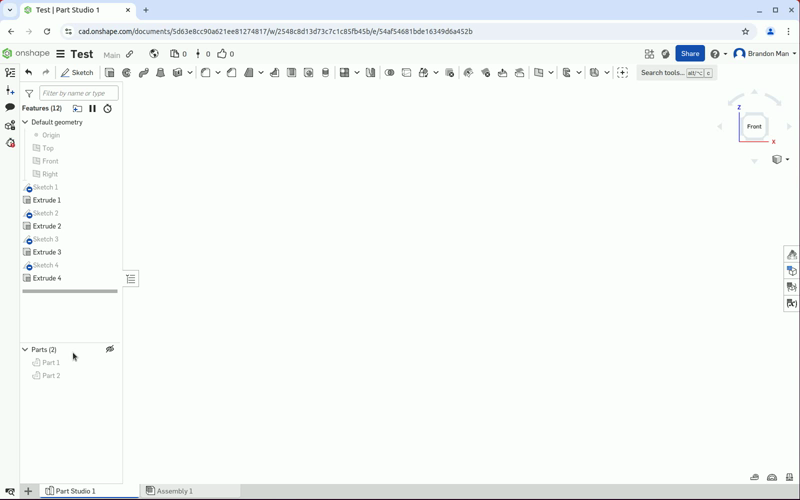
key_up(shift)
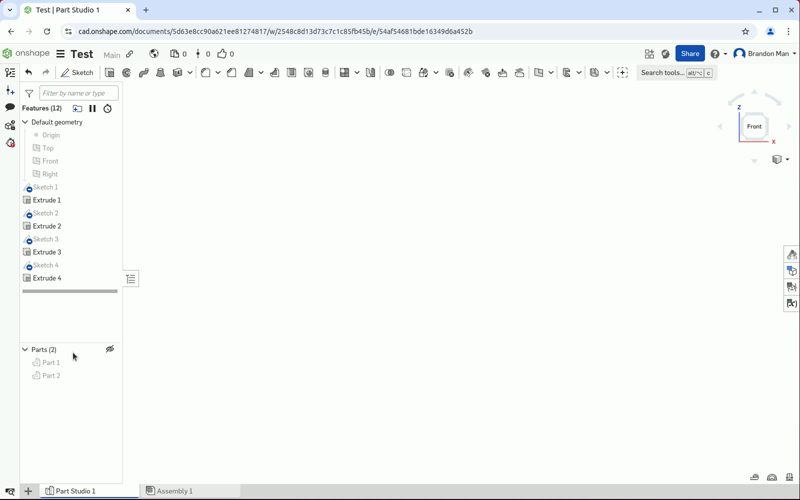
key(space)
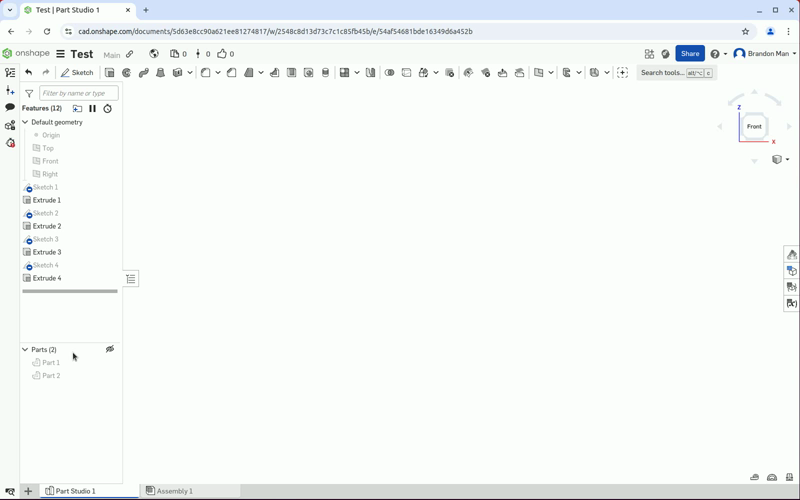
key_down(shift)
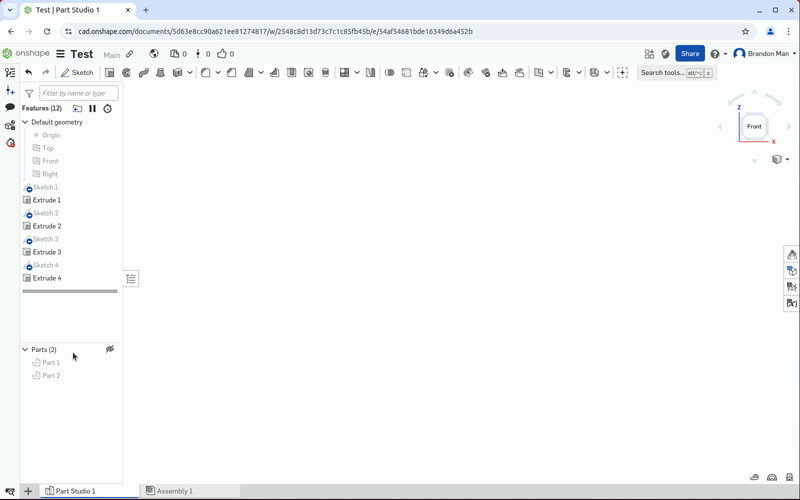
key(down)
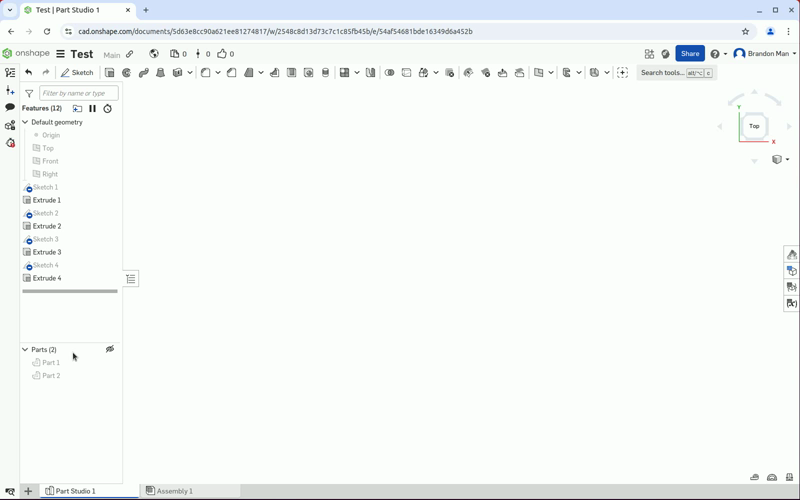
key_up(shift)
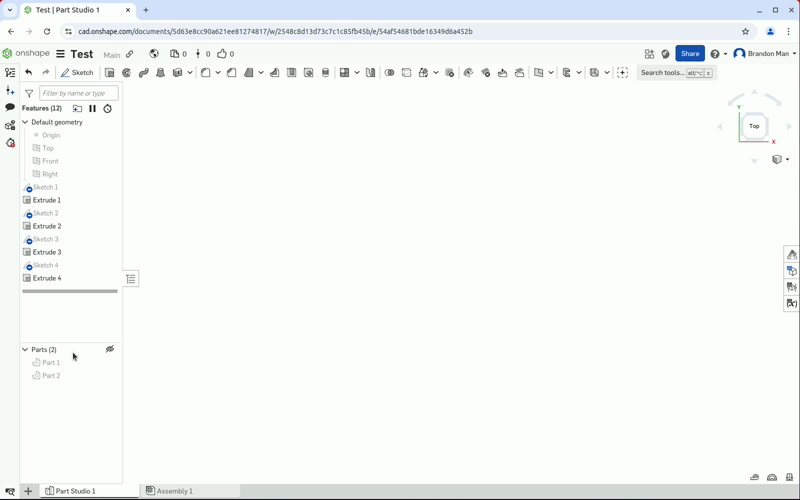
mouse_move(73, 352)
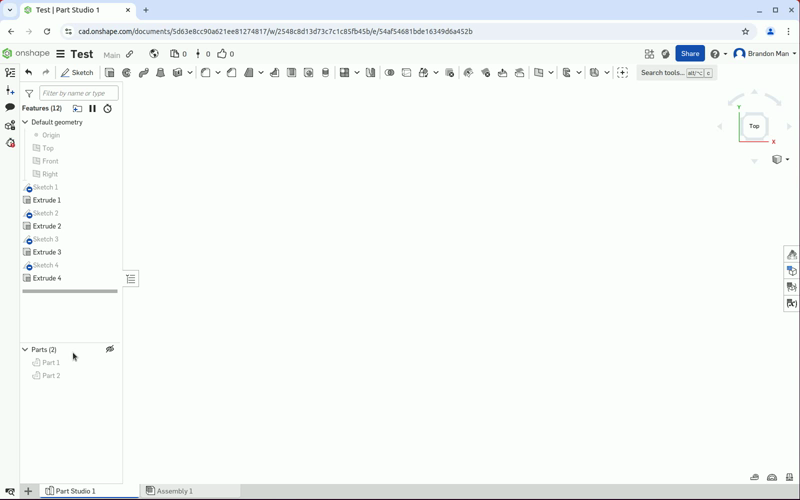
key(shift+y)
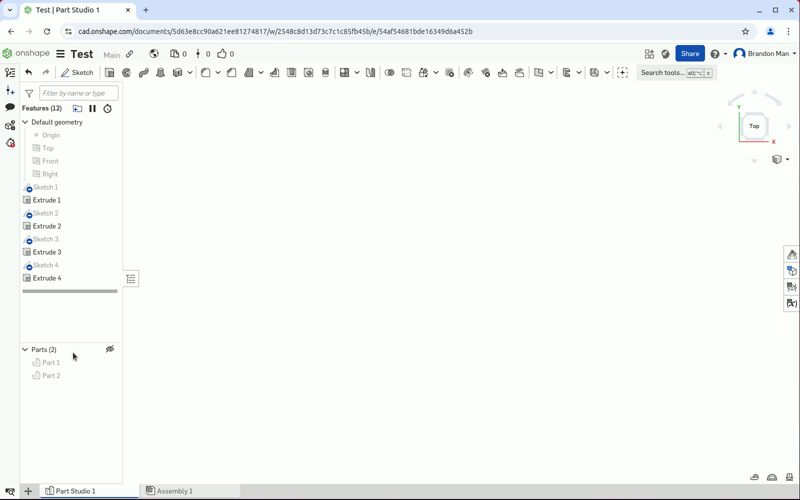
key(shift+s)
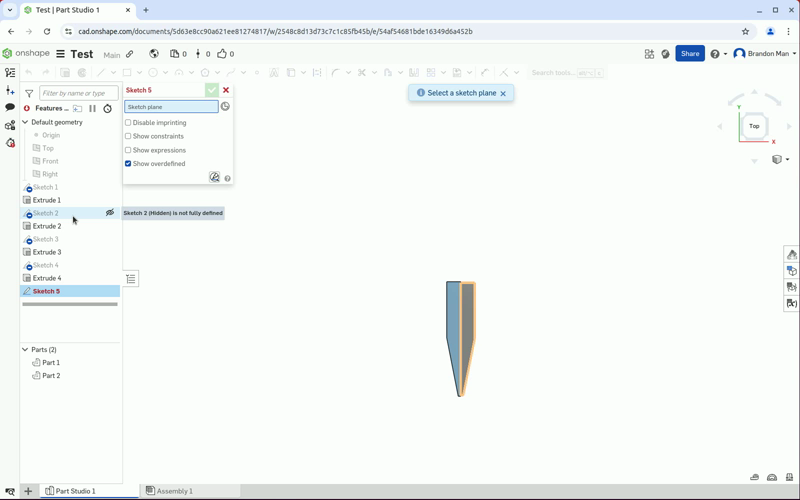
scroll(3)
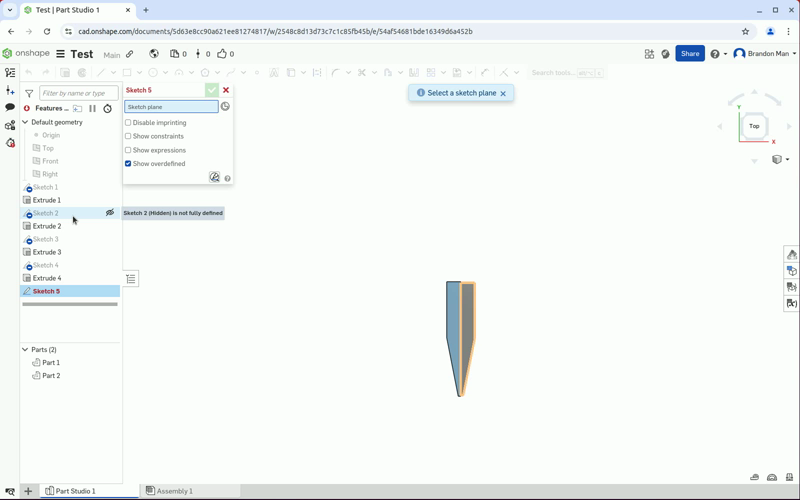
mouse_move(73, 150)
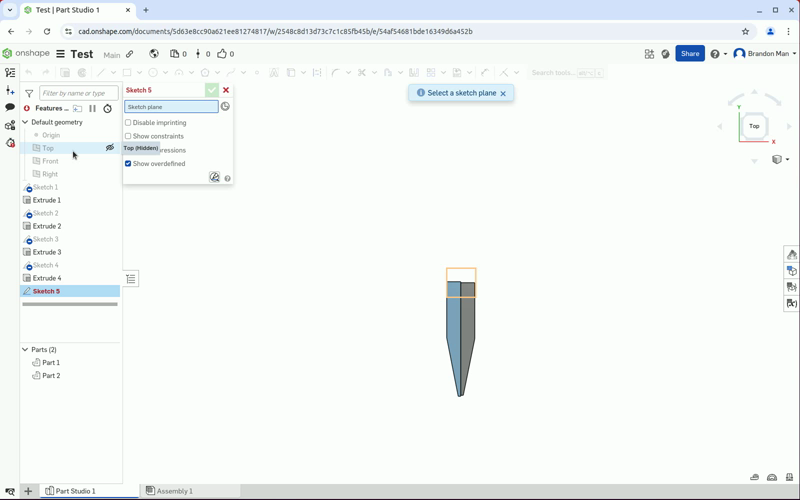
click(73, 150)
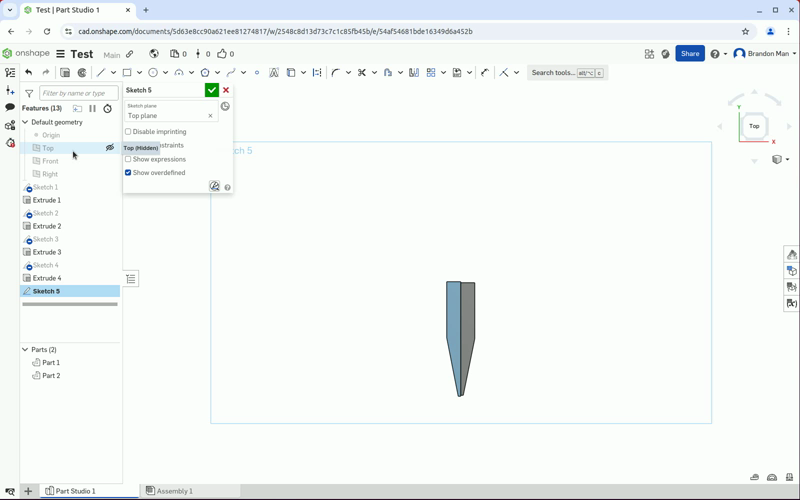
mouse_move(73, 352)
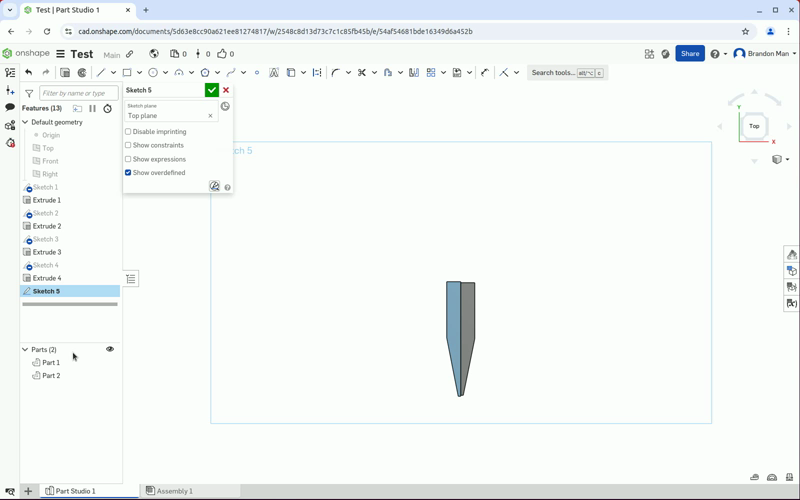
key(y)
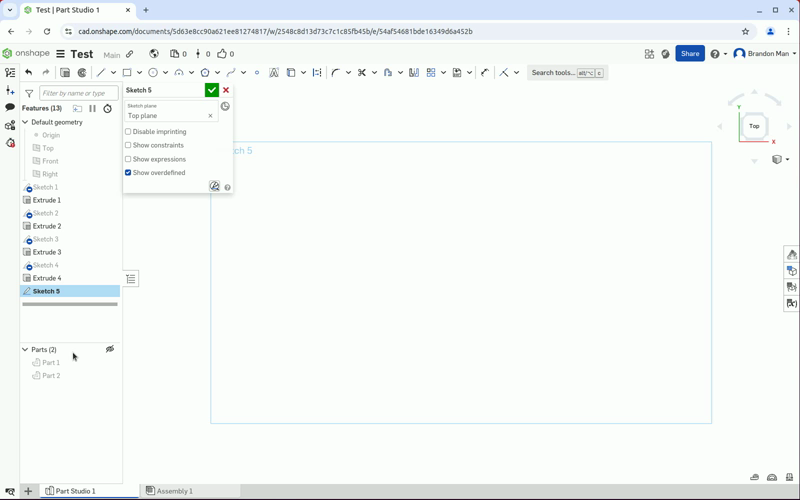
key(l)
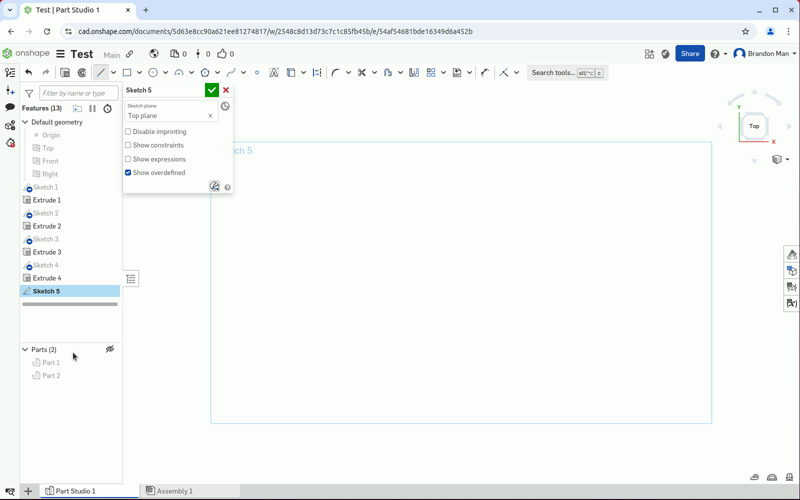
key_down(shift)
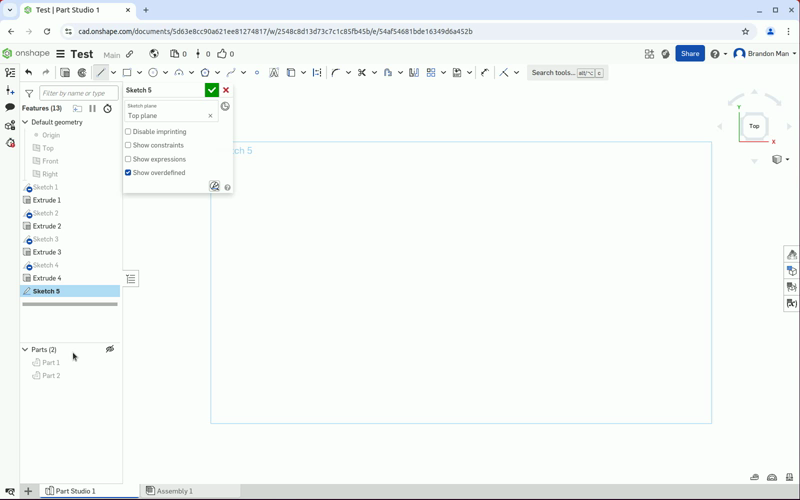
mouse_move(460, 295)
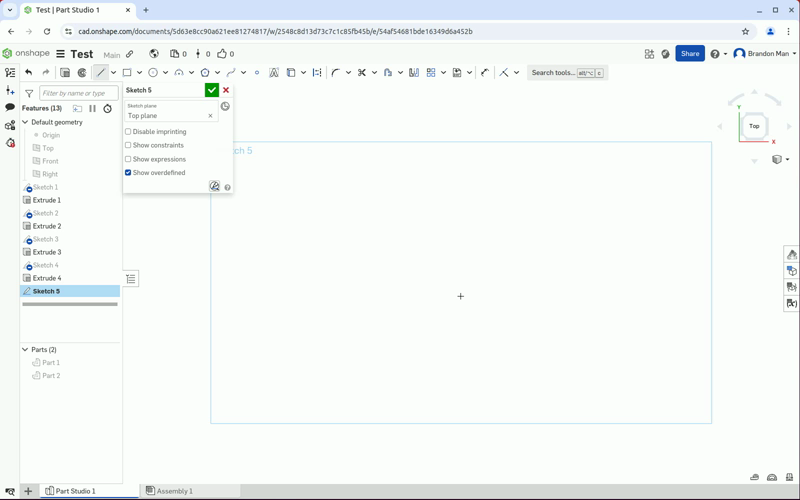
click(460, 295)
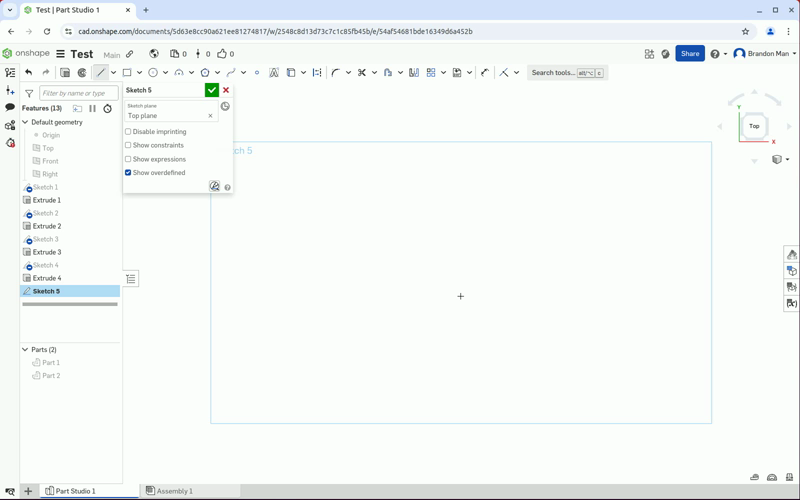
key_up(shift)
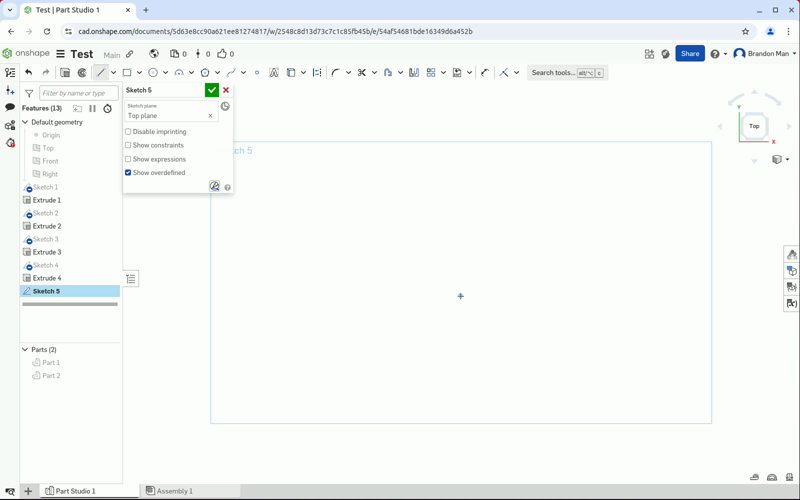
key_down(shift)
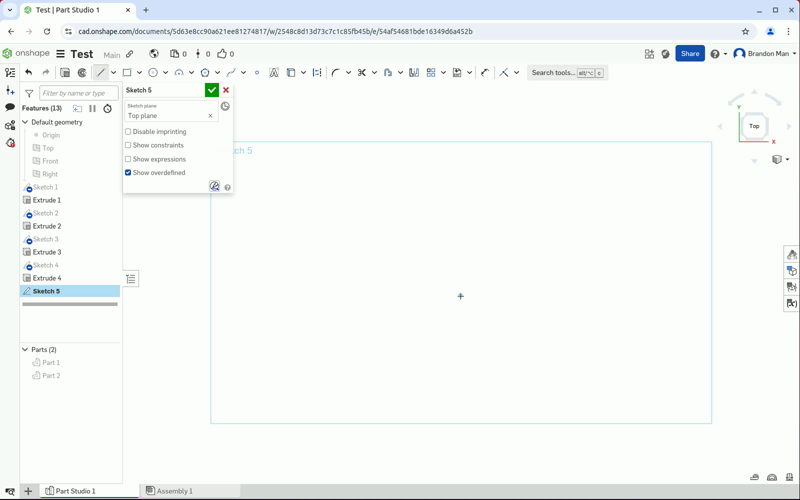
mouse_move(490, 295)
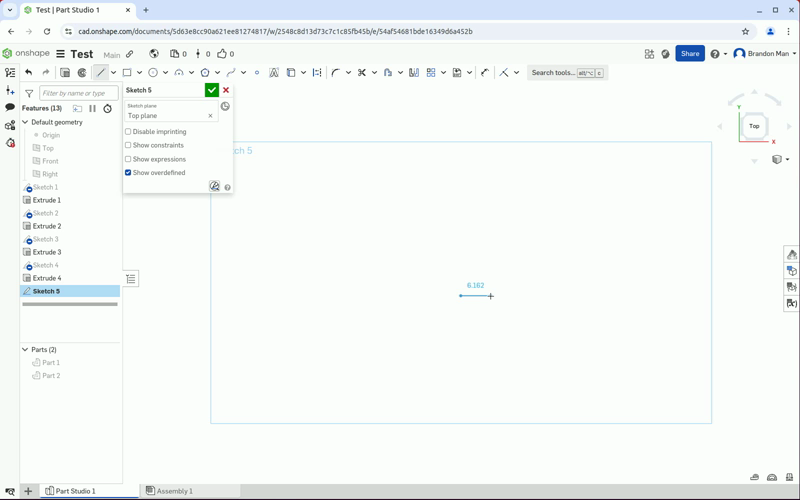
mouse_move(463, 295)
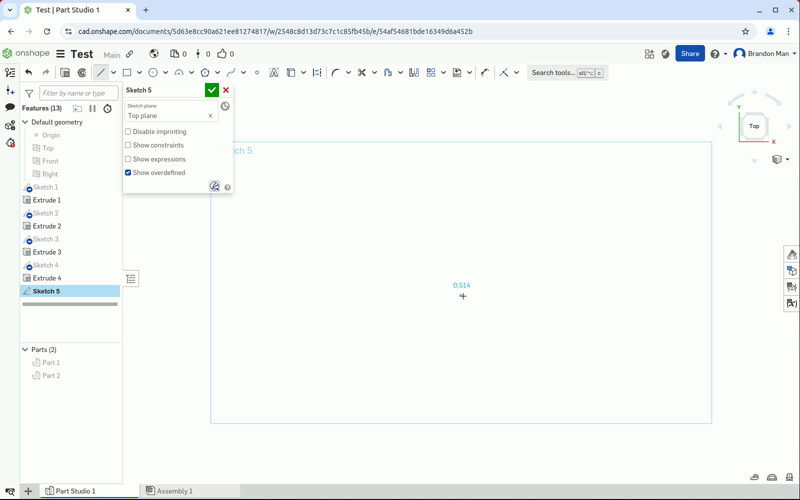
scroll(6)
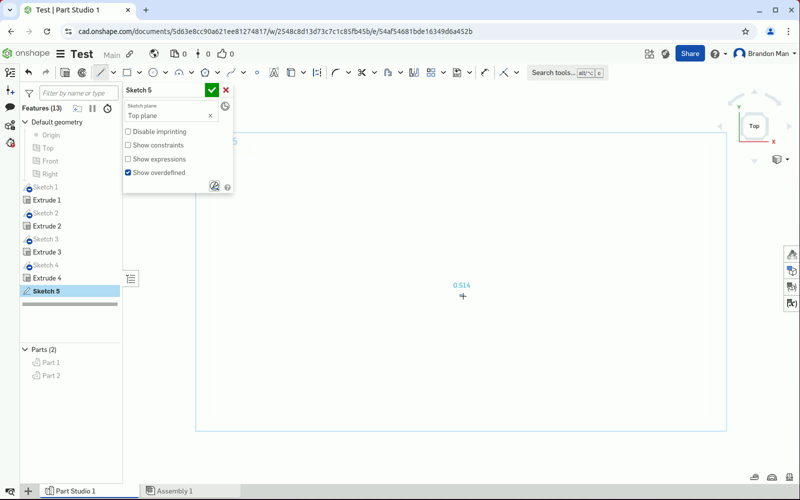
scroll(6)
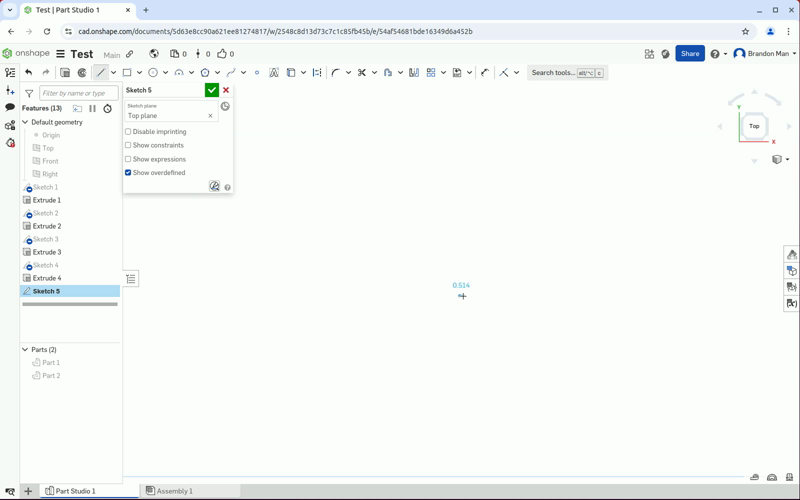
scroll(6)
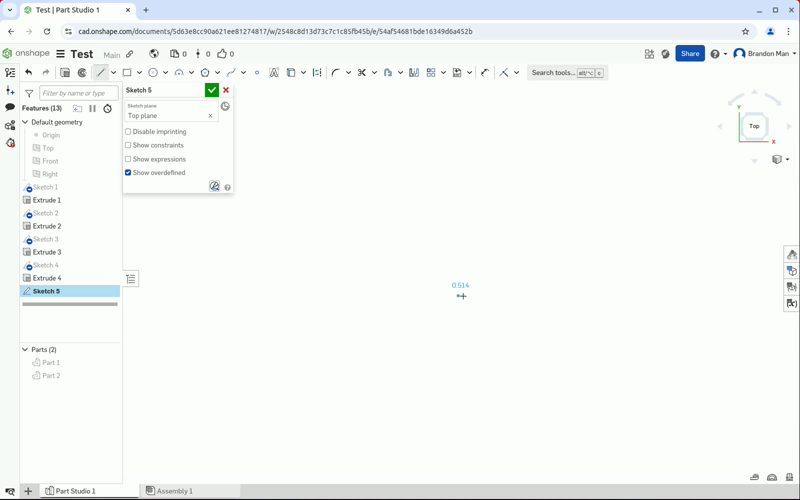
scroll(6)
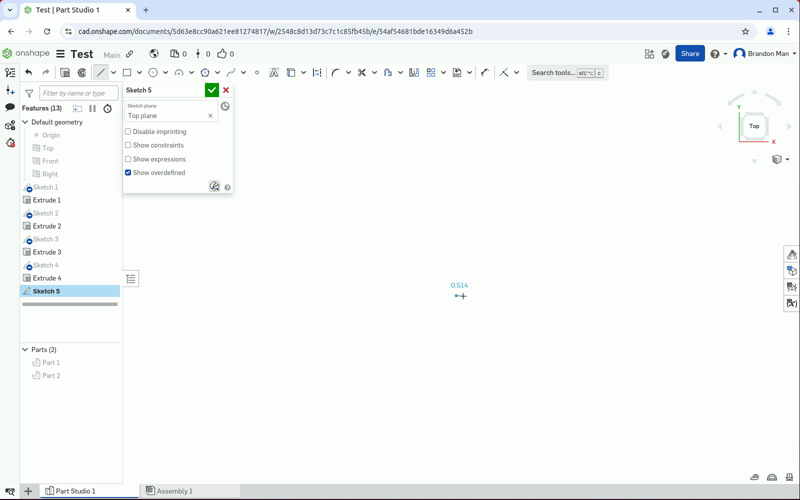
scroll(6)
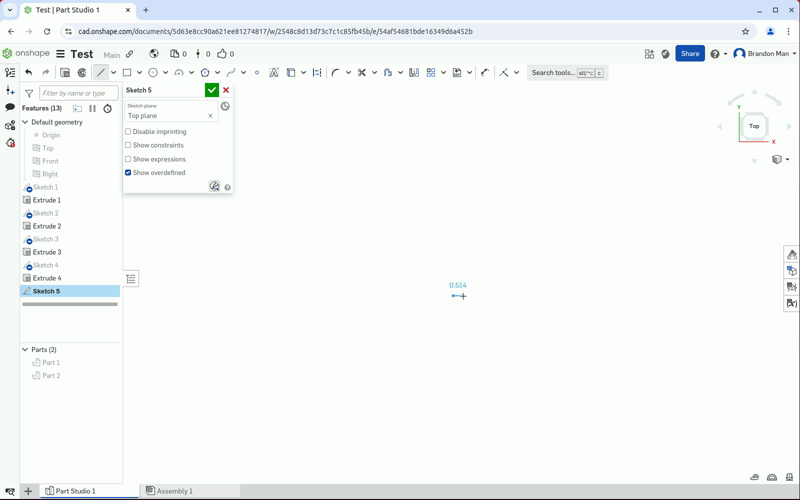
scroll(6)
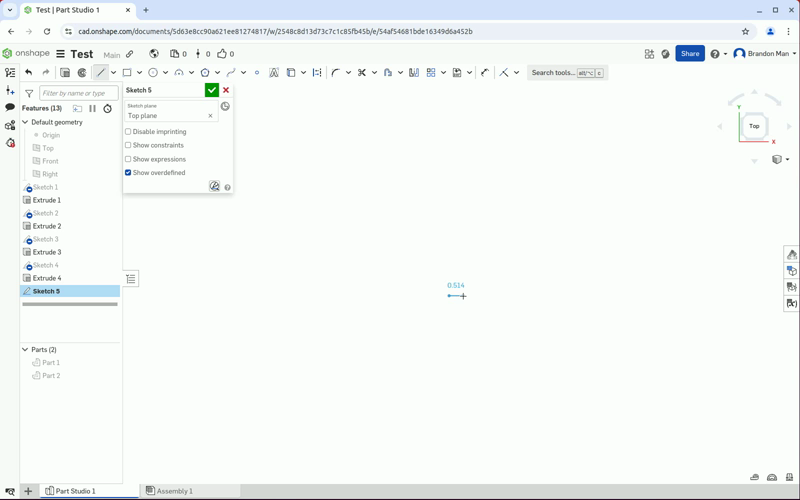
scroll(6)
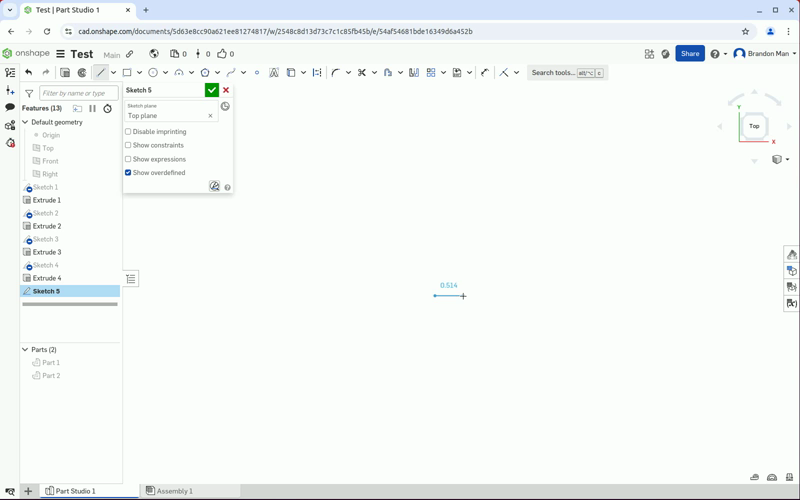
click(463, 295)
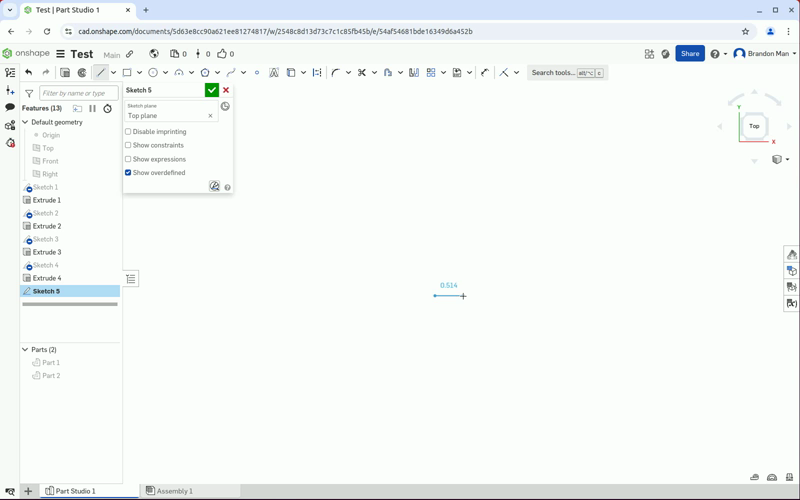
scroll(-6)
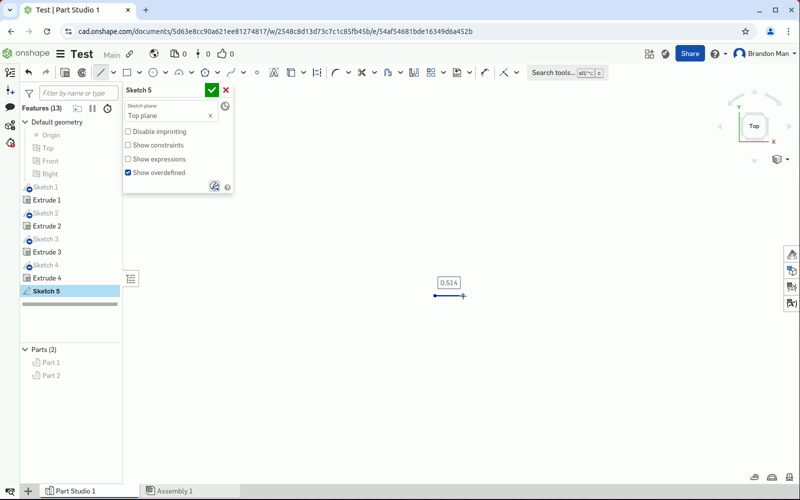
scroll(-6)
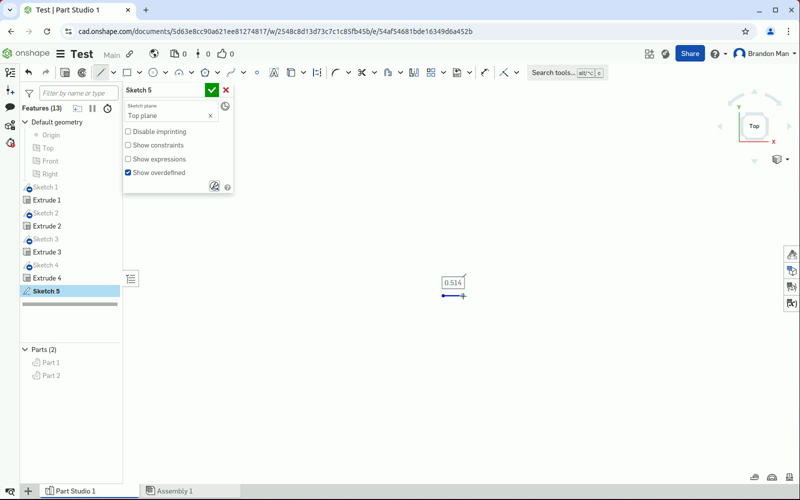
scroll(-6)
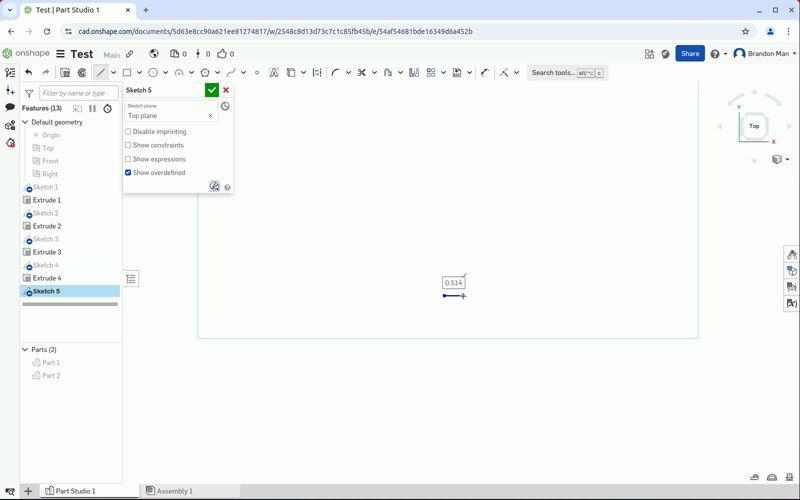
scroll(-6)
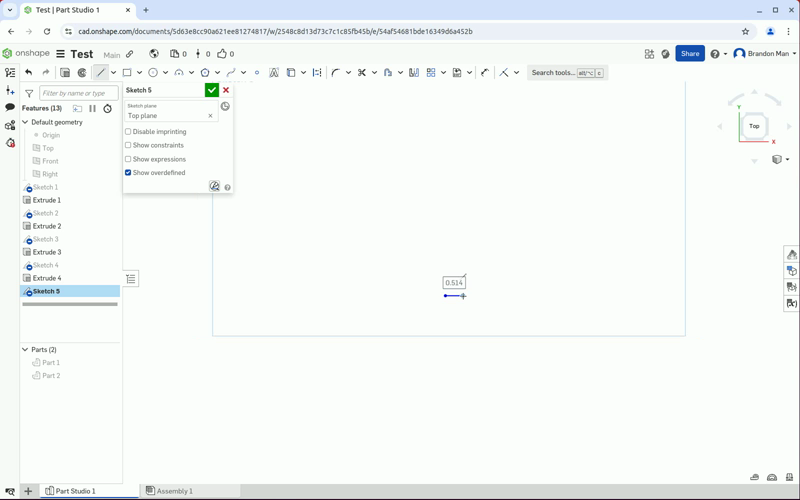
scroll(-6)
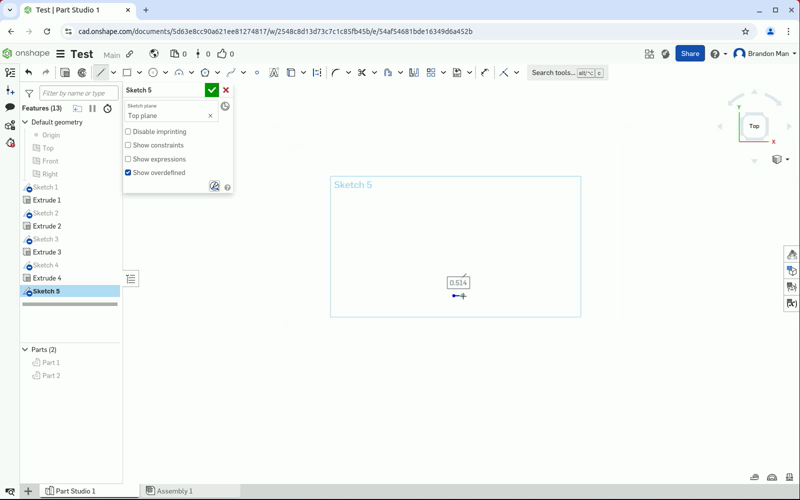
scroll(-6)
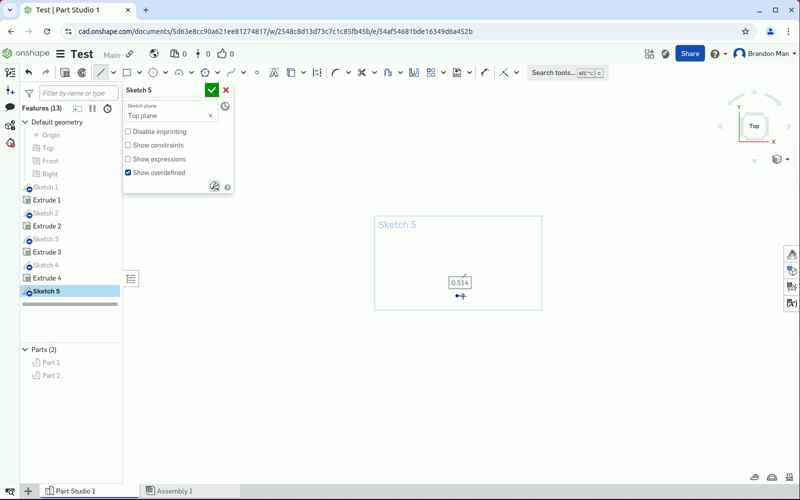
scroll(-6)
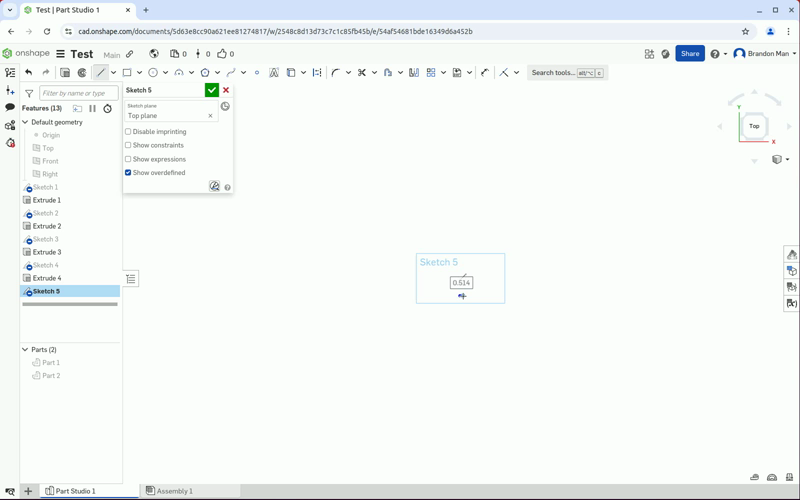
key_up(shift)
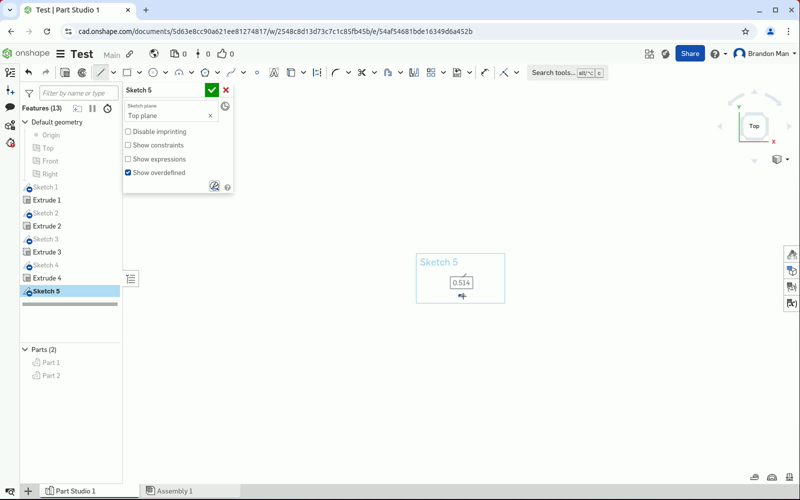
key_down(shift)
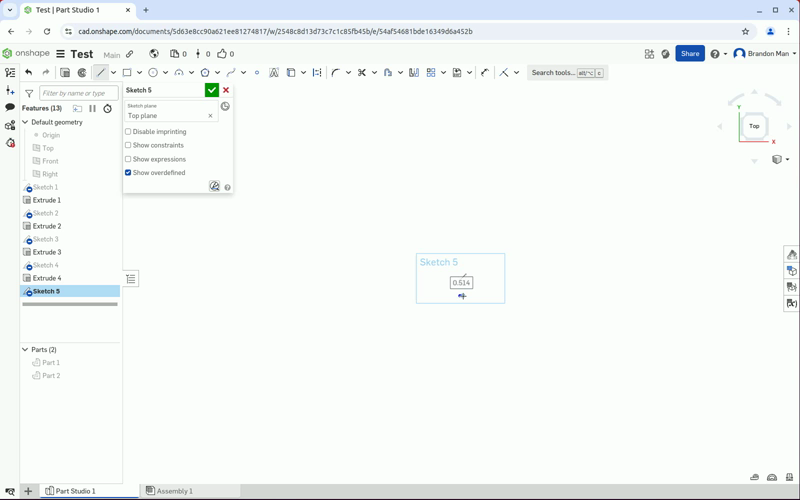
mouse_move(493, 295)
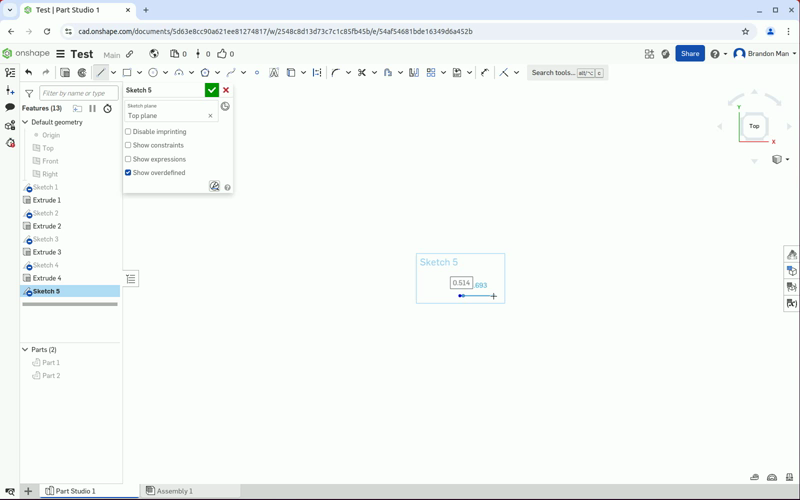
mouse_move(463, 281)
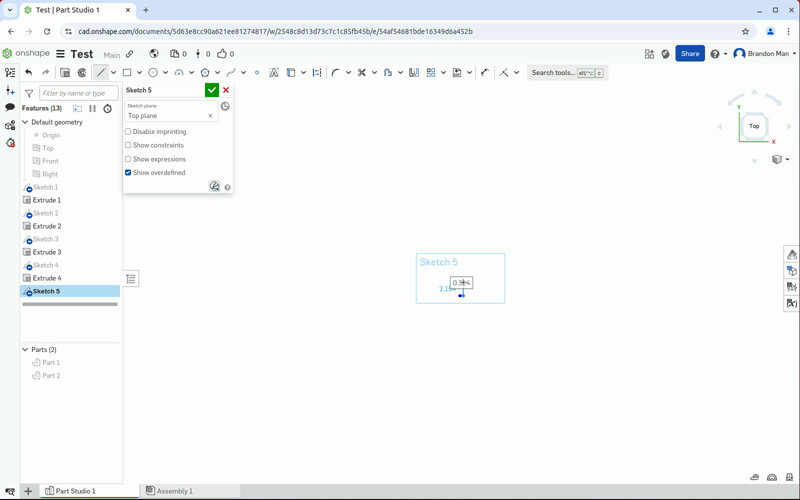
click(463, 281)
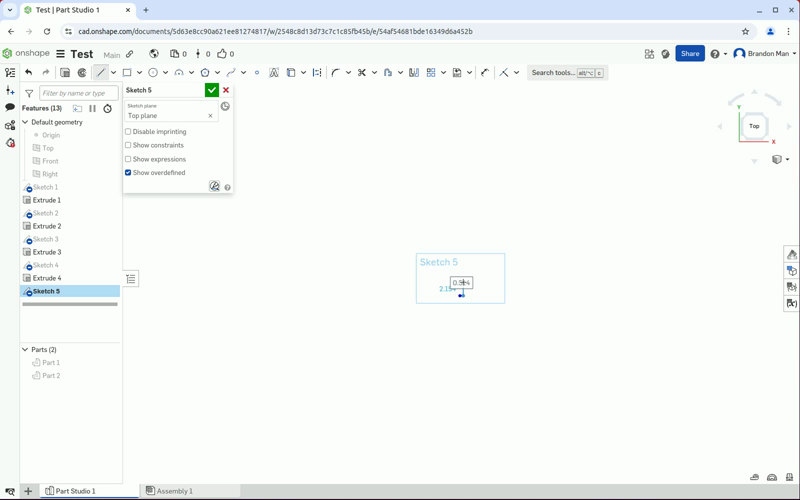
key_up(shift)
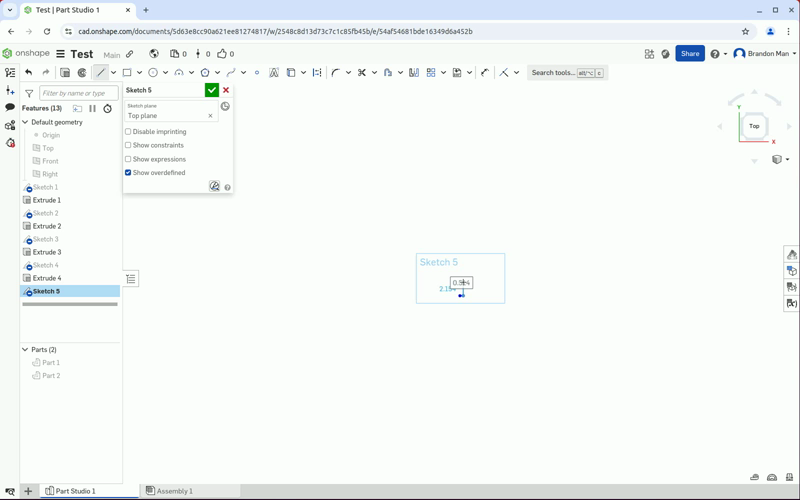
key_down(shift)
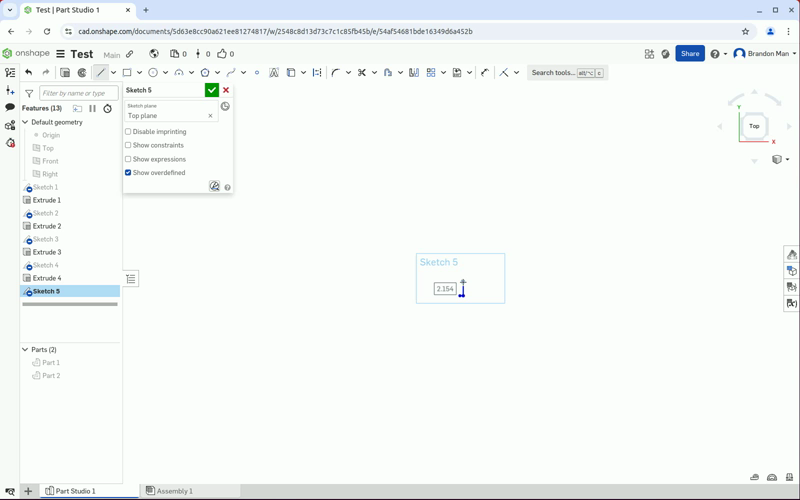
mouse_move(493, 281)
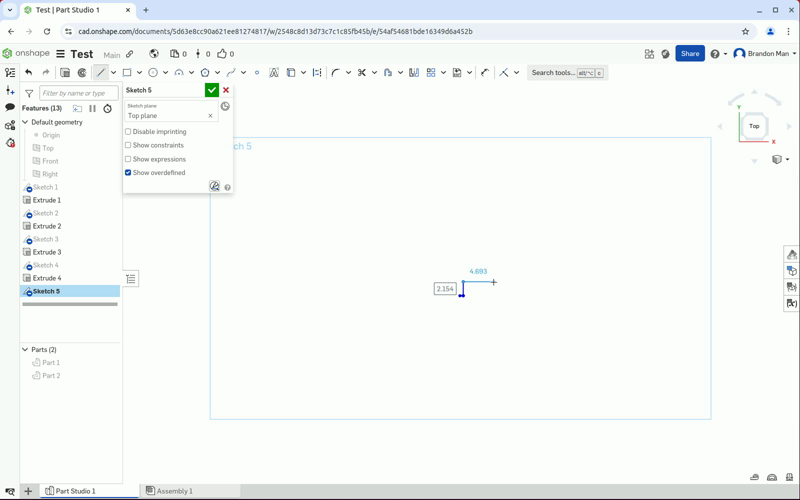
mouse_move(463, 269)
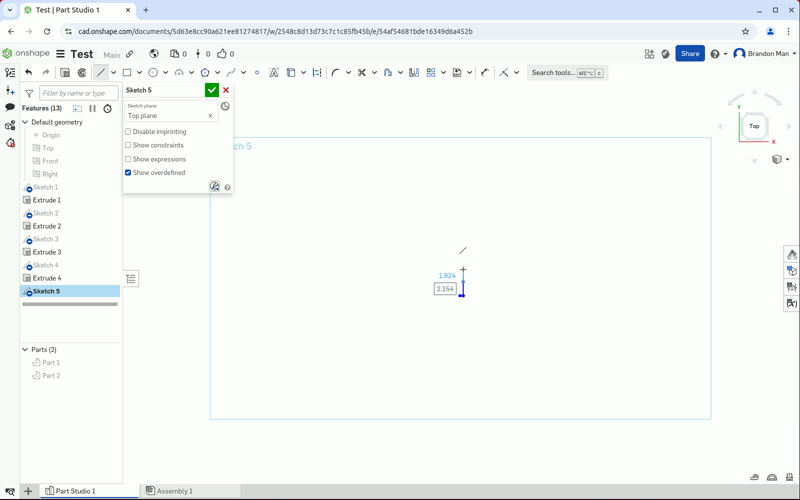
click(463, 269)
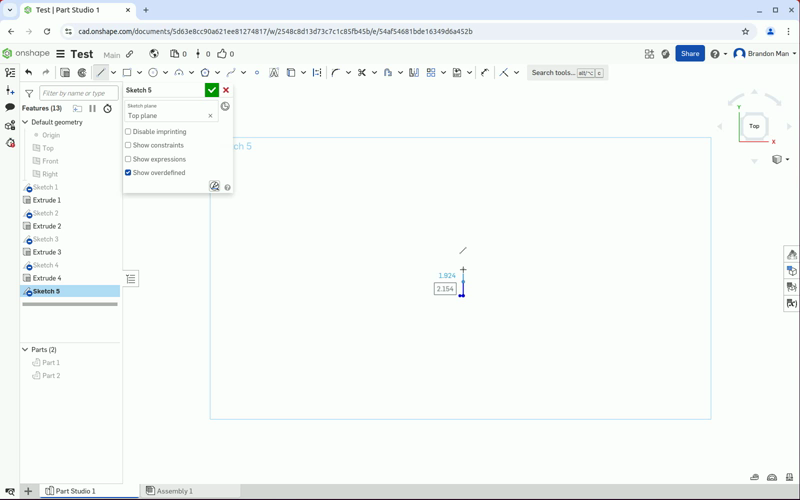
key_up(shift)
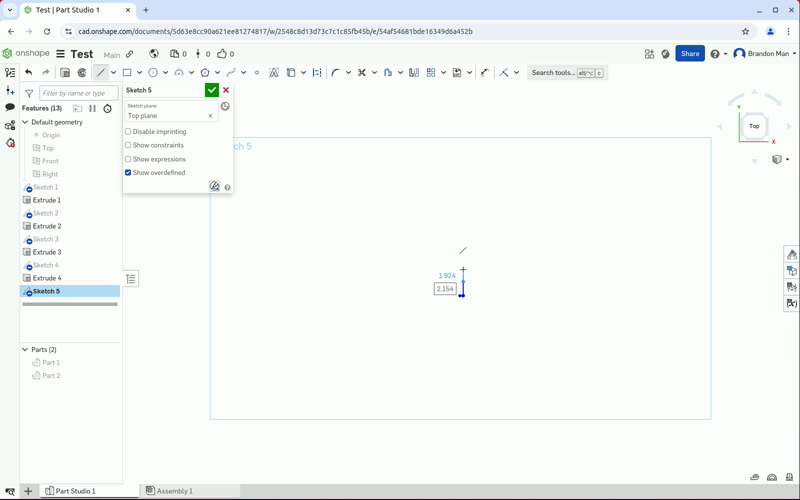
key_down(shift)
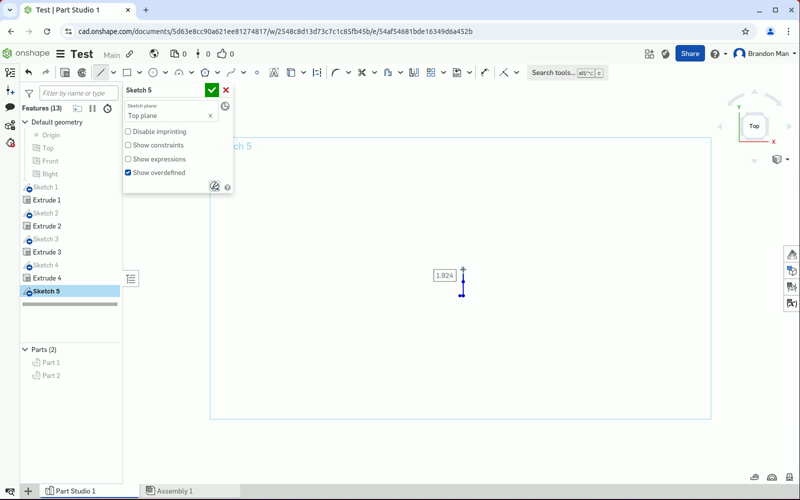
mouse_move(493, 269)
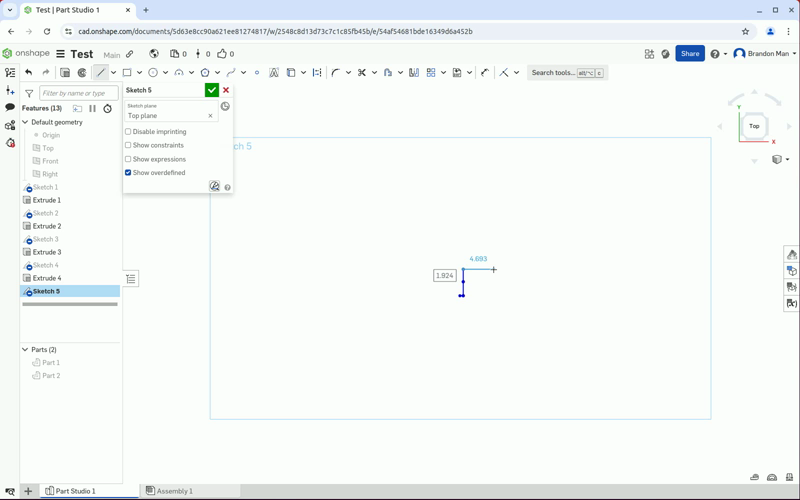
mouse_move(460, 269)
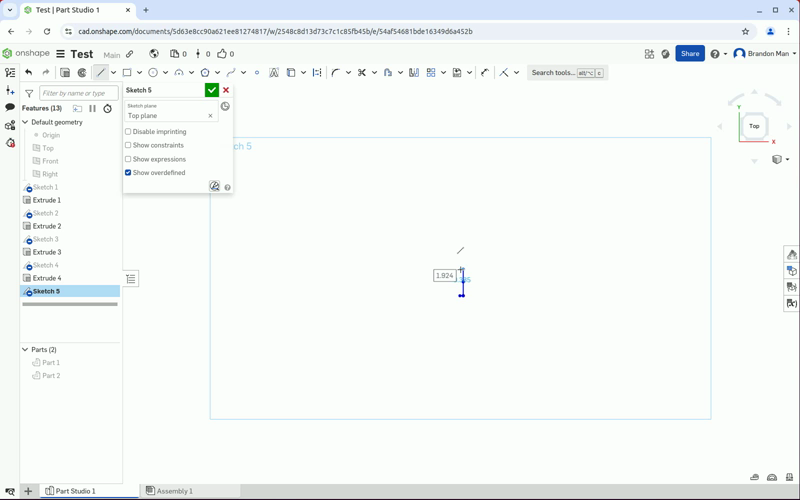
scroll(6)
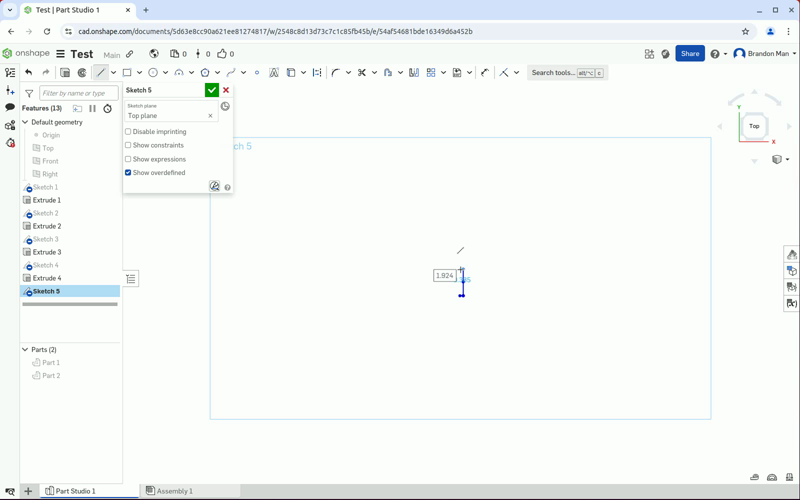
scroll(6)
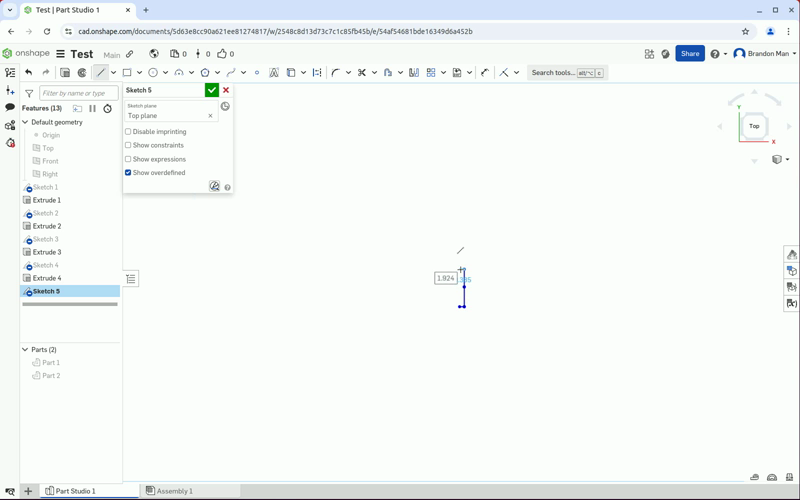
scroll(6)
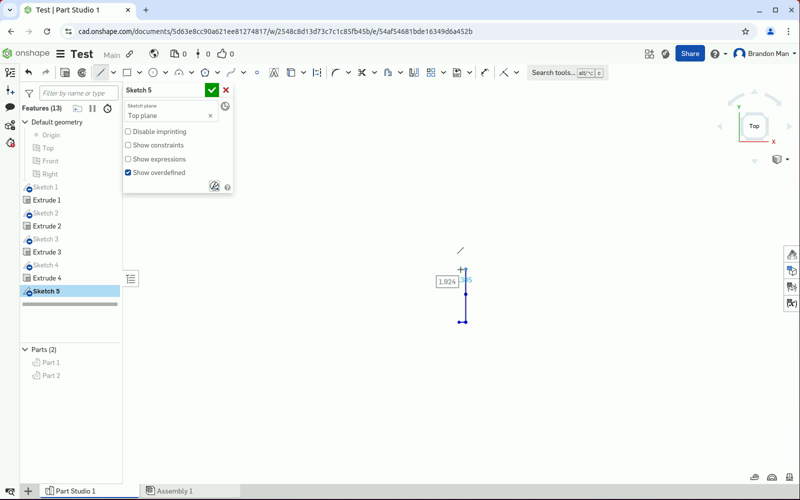
scroll(6)
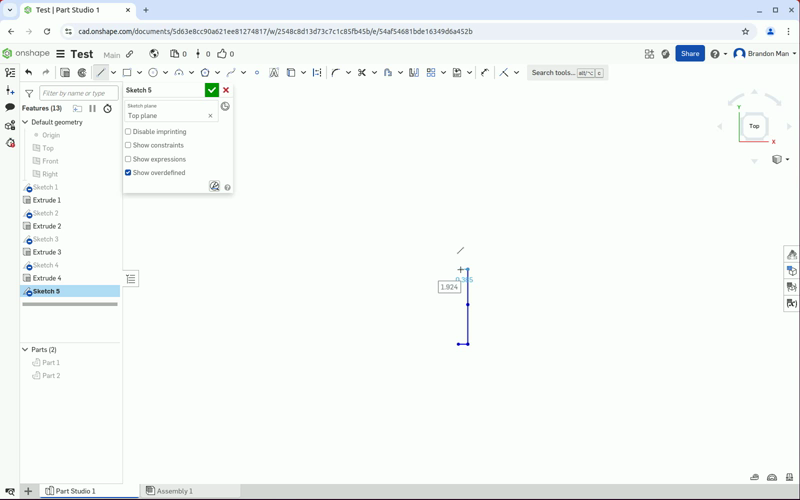
scroll(6)
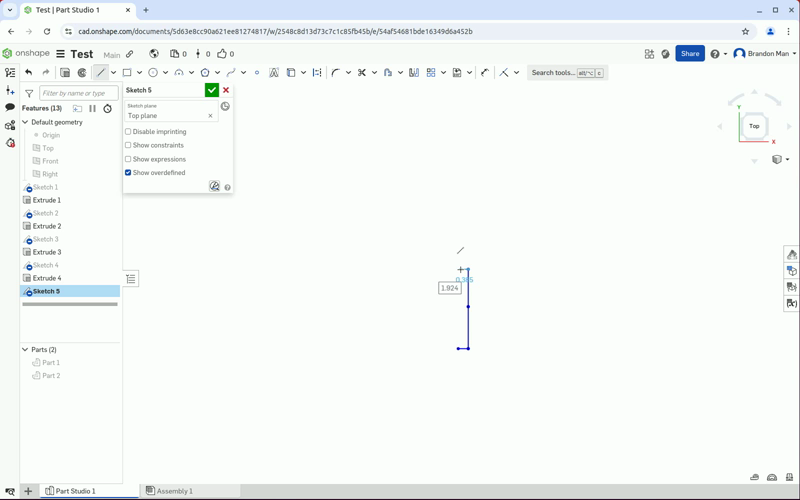
scroll(6)
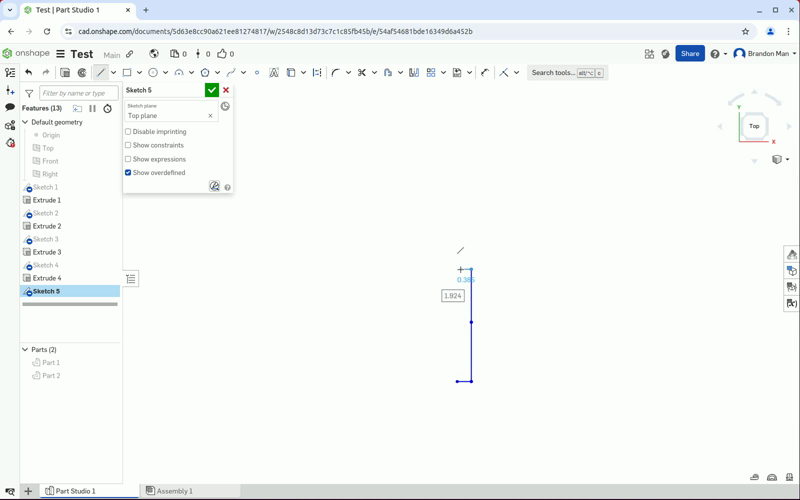
scroll(6)
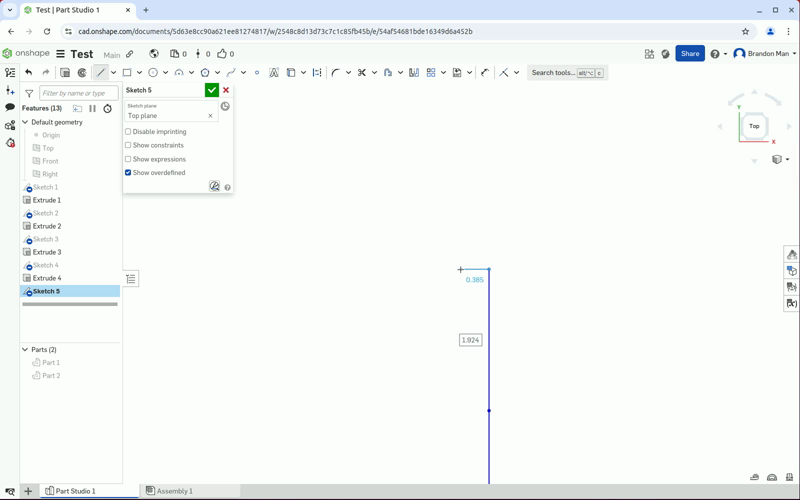
click(460, 269)
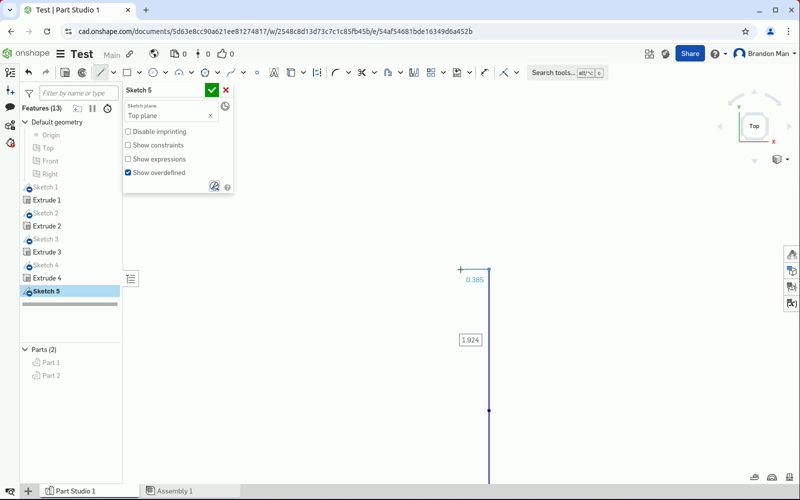
scroll(-6)
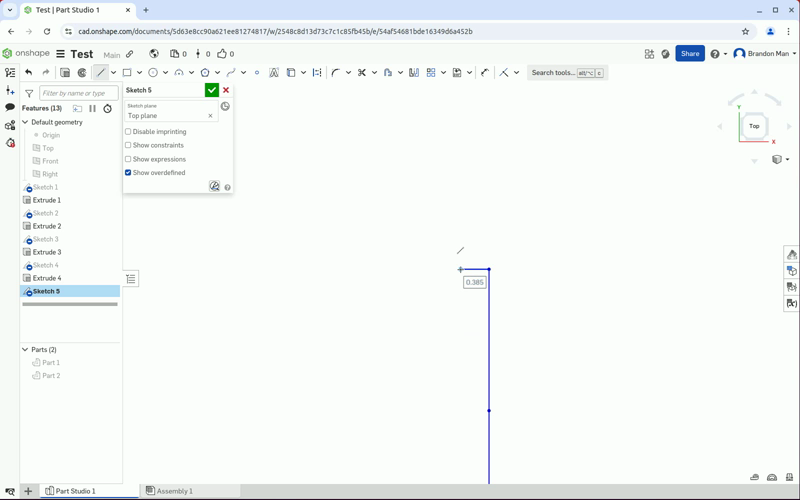
scroll(-6)
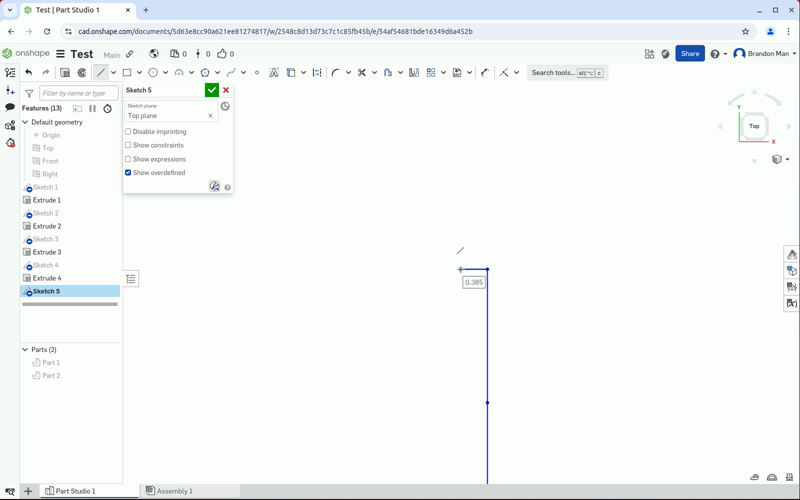
scroll(-6)
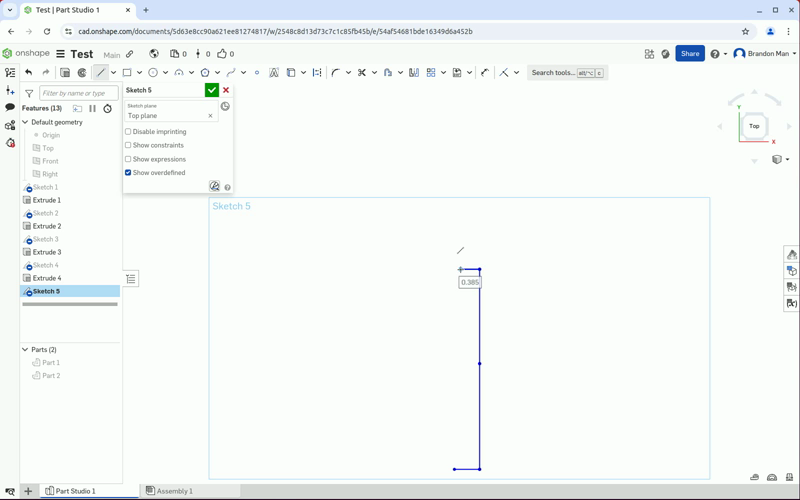
scroll(-6)
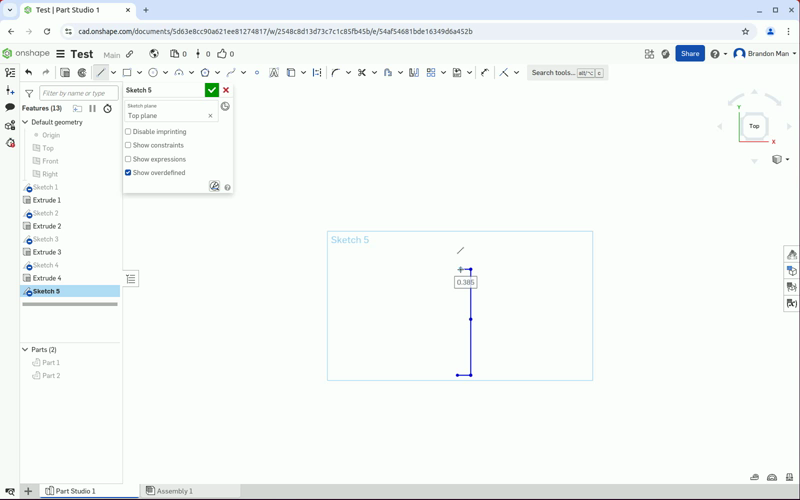
scroll(-6)
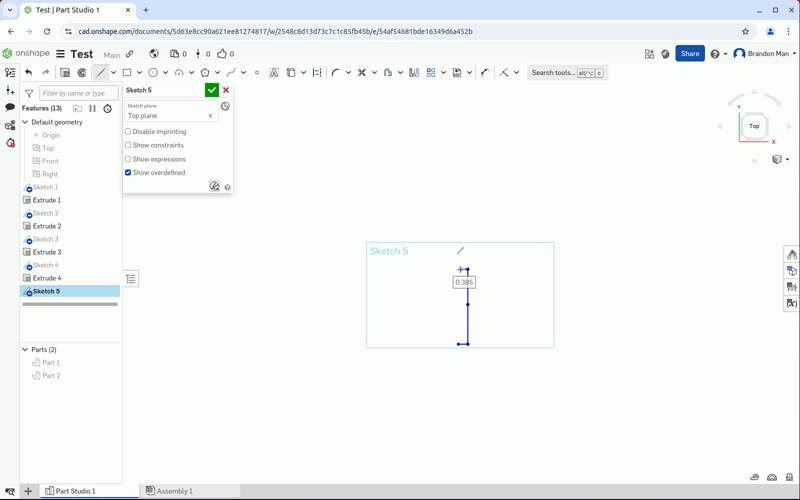
scroll(-6)
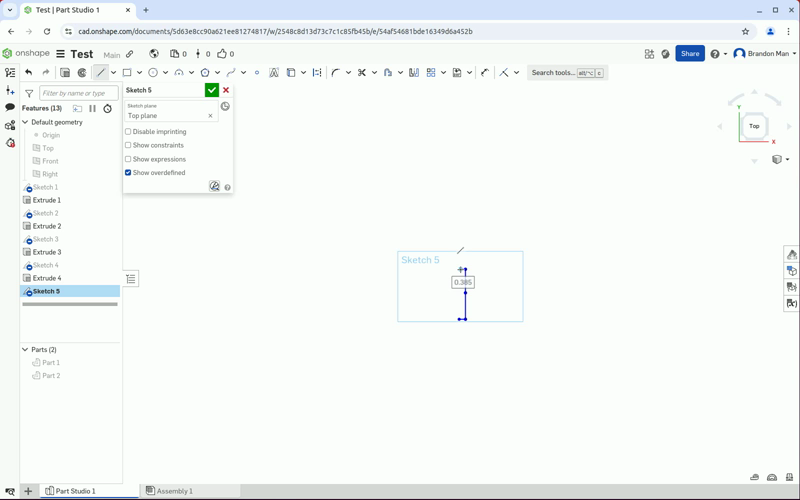
scroll(-6)
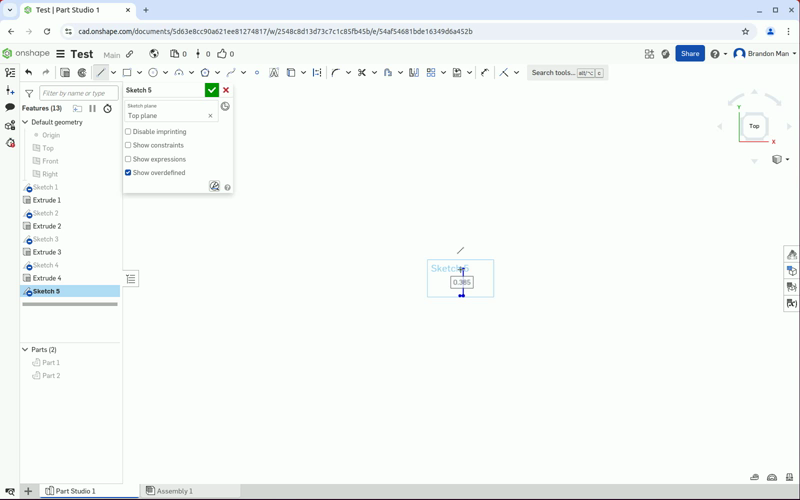
key_up(shift)
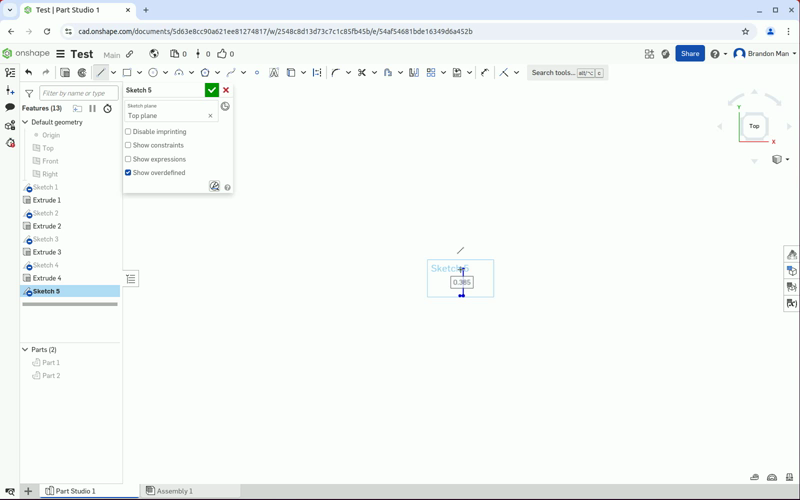
mouse_move(490, 269)
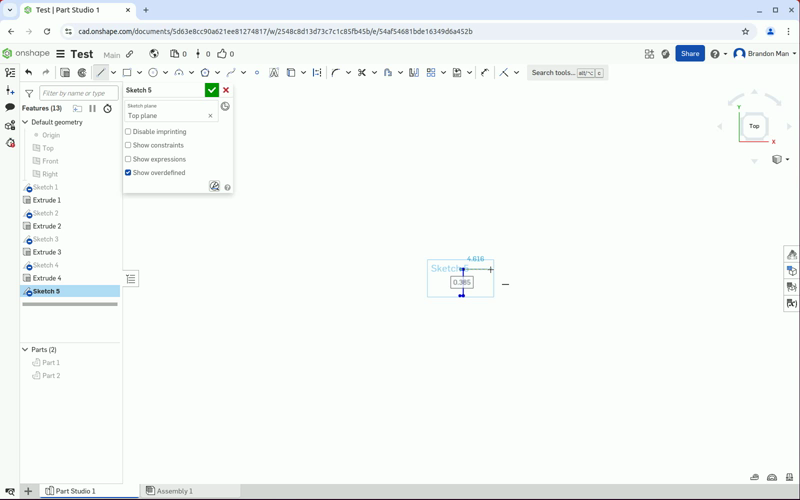
key_down(shift)
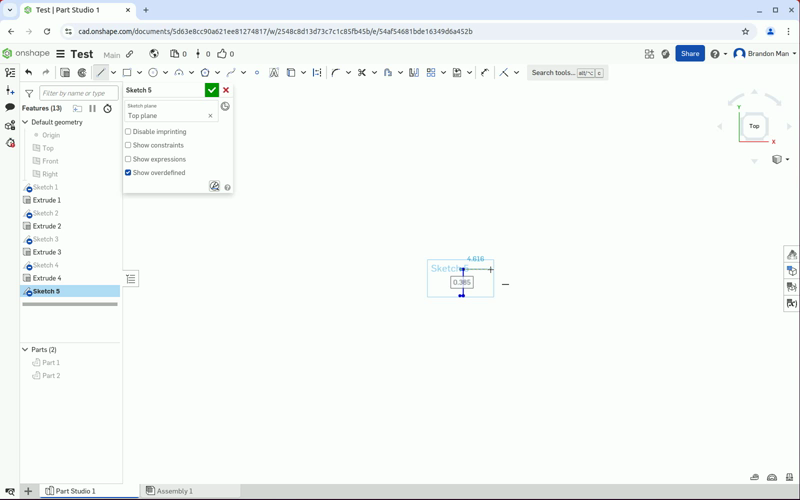
mouse_move(460, 295)
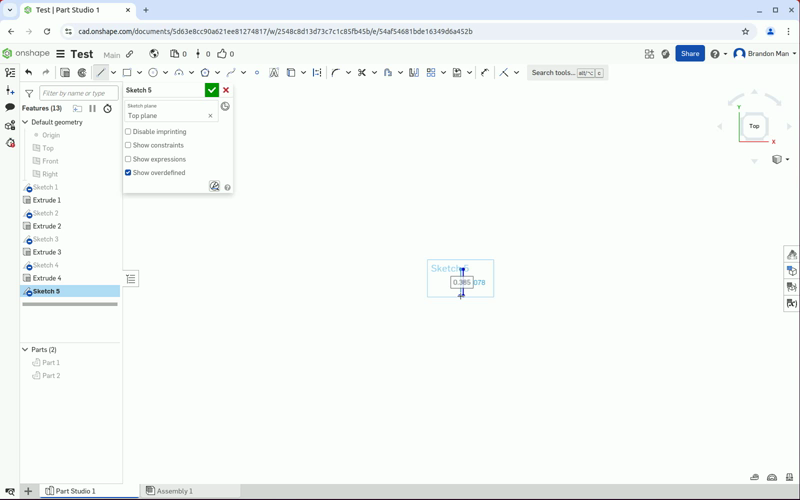
scroll(6)
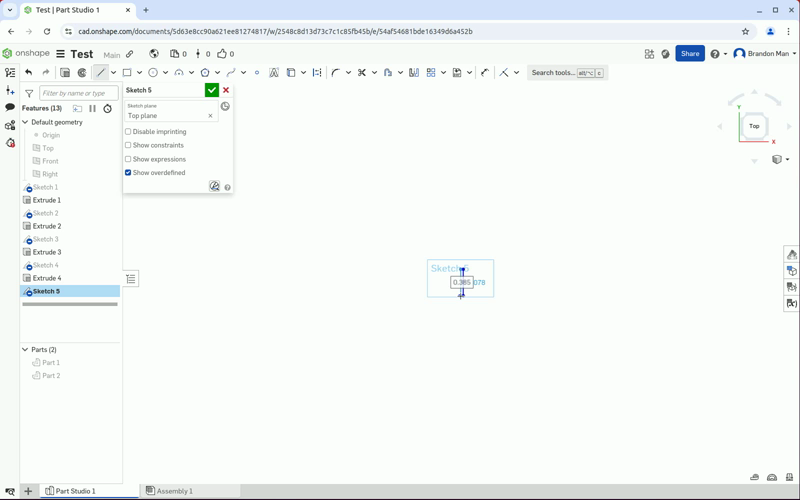
scroll(6)
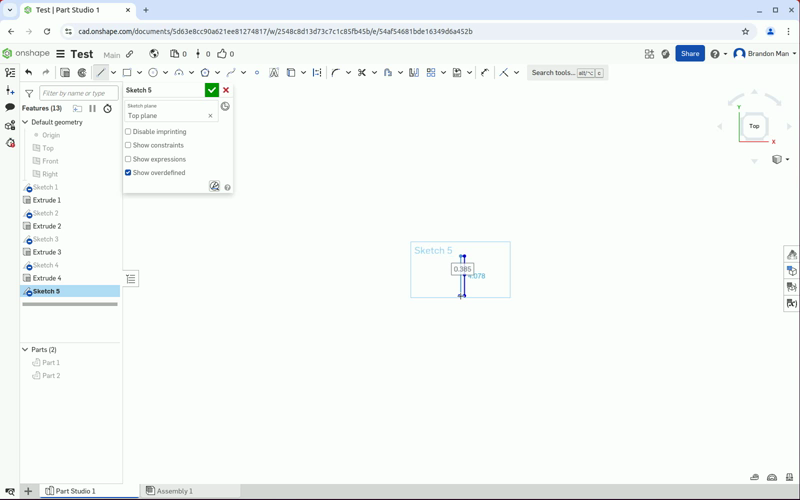
scroll(6)
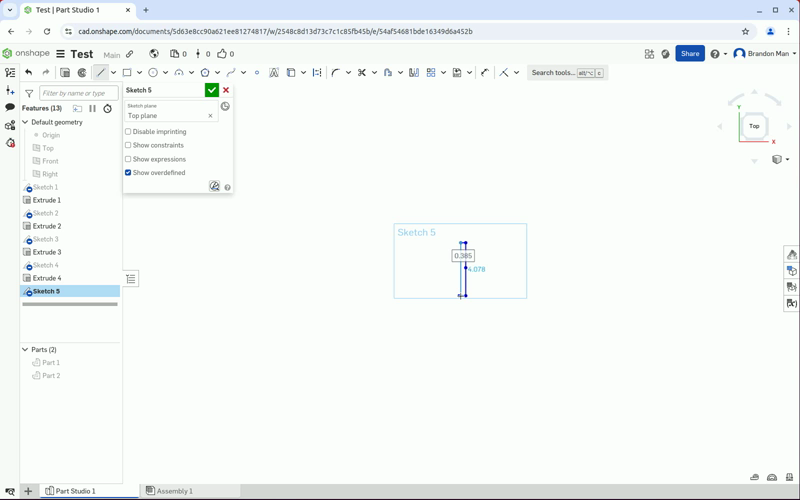
scroll(6)
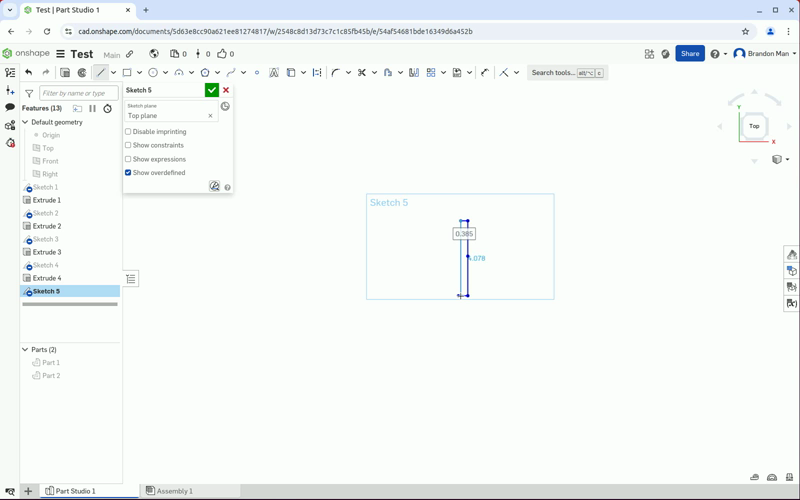
scroll(6)
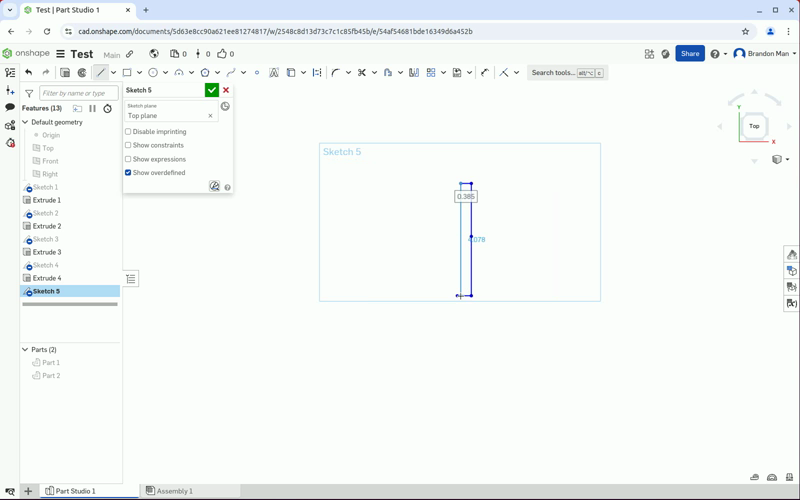
scroll(6)
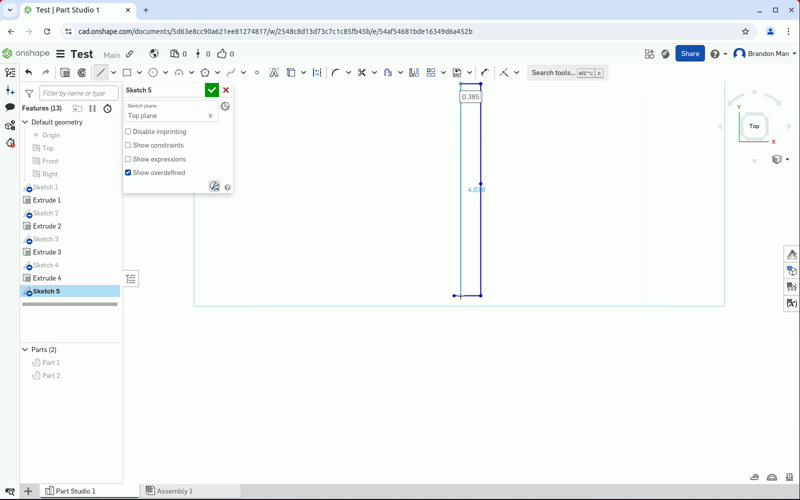
scroll(6)
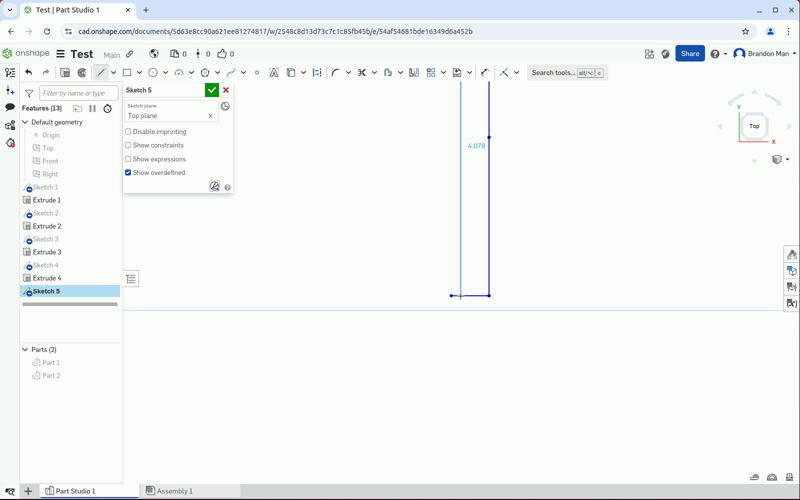
key_up(shift)
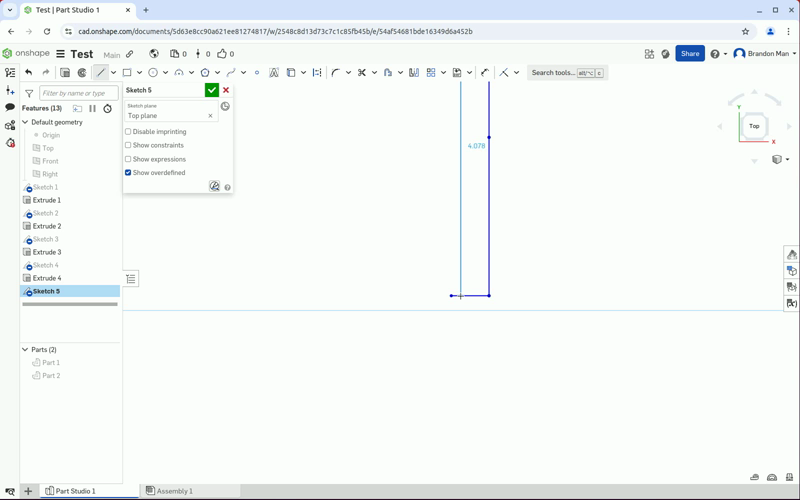
click(460, 295)
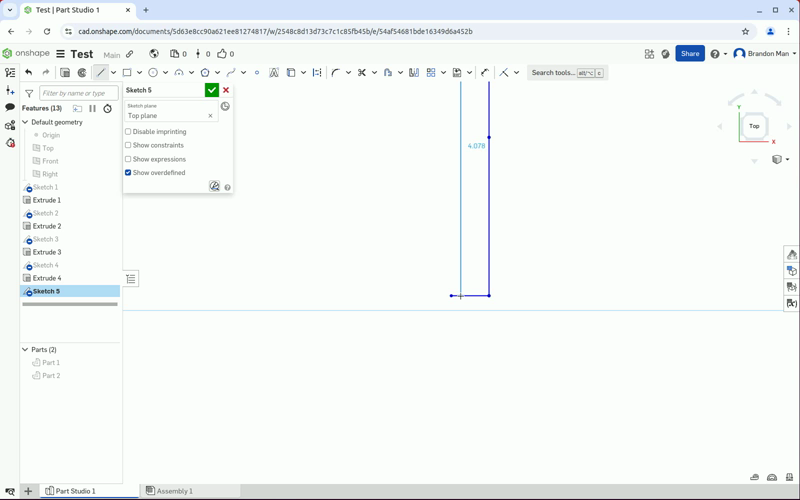
scroll(-6)
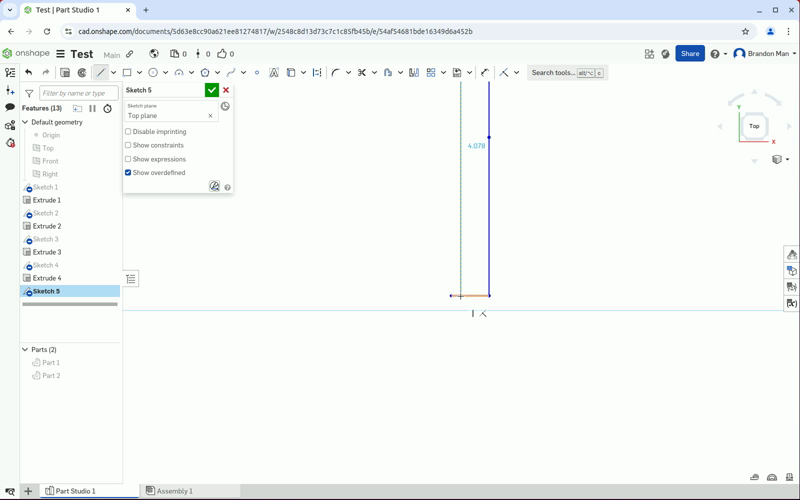
scroll(-6)
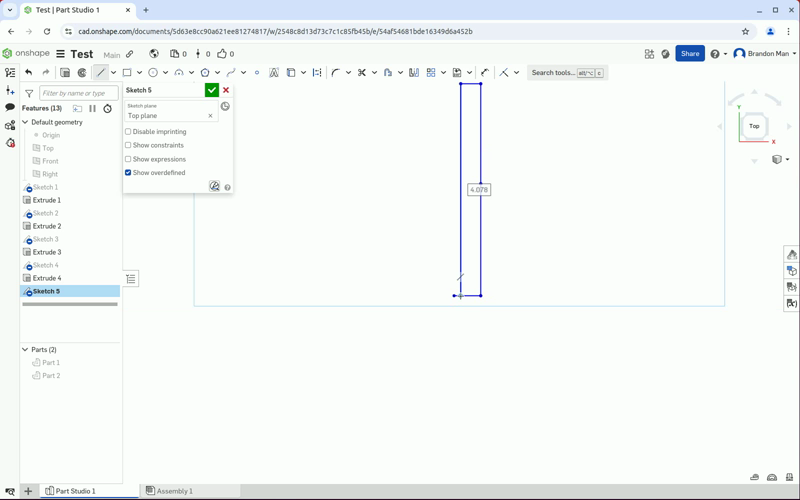
scroll(-6)
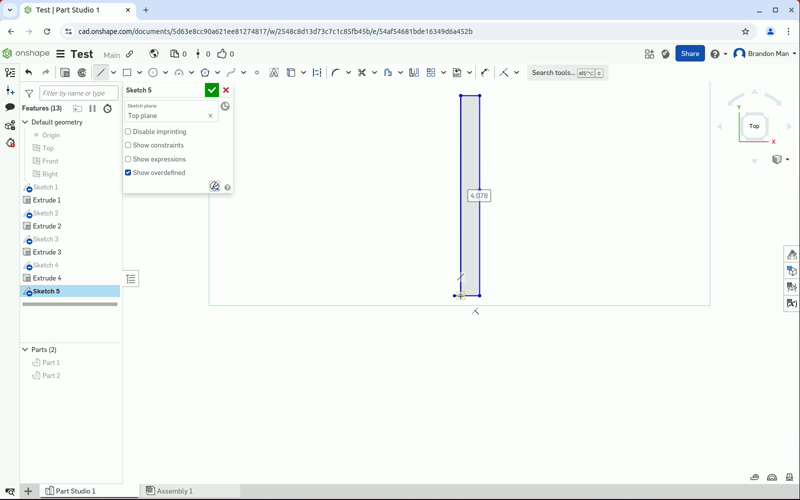
scroll(-6)
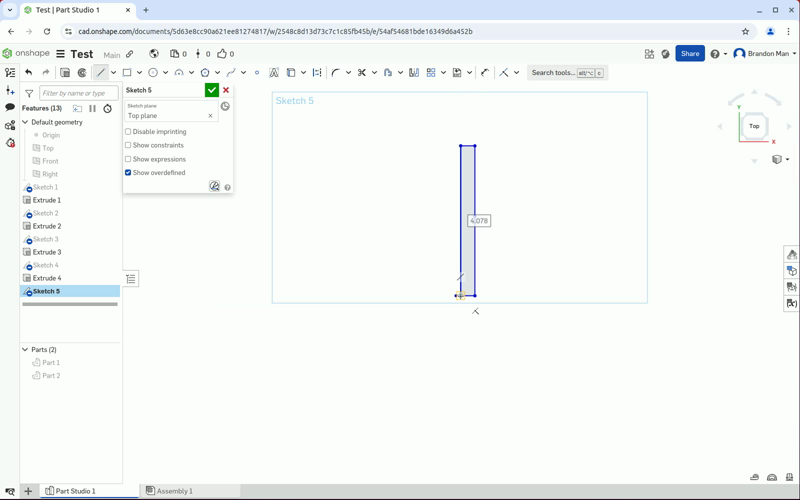
scroll(-6)
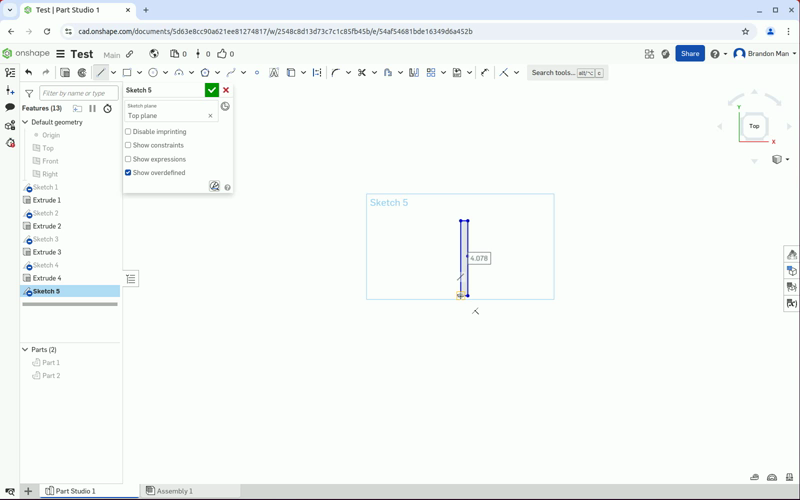
scroll(-6)
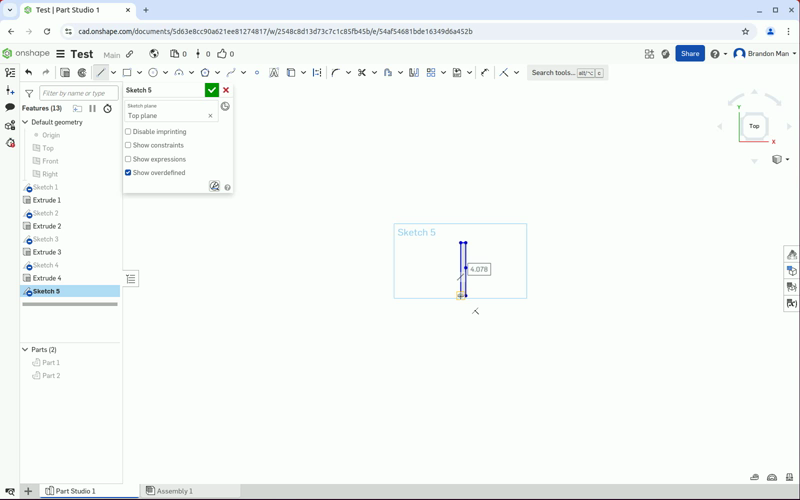
scroll(-6)
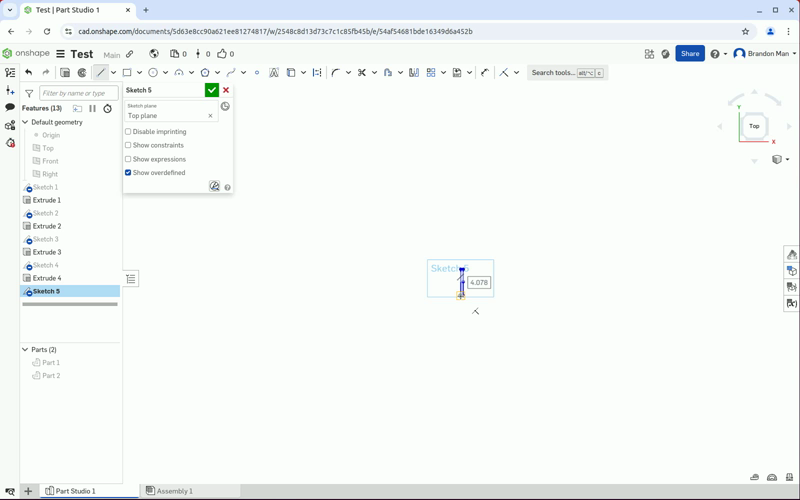
key(esc)
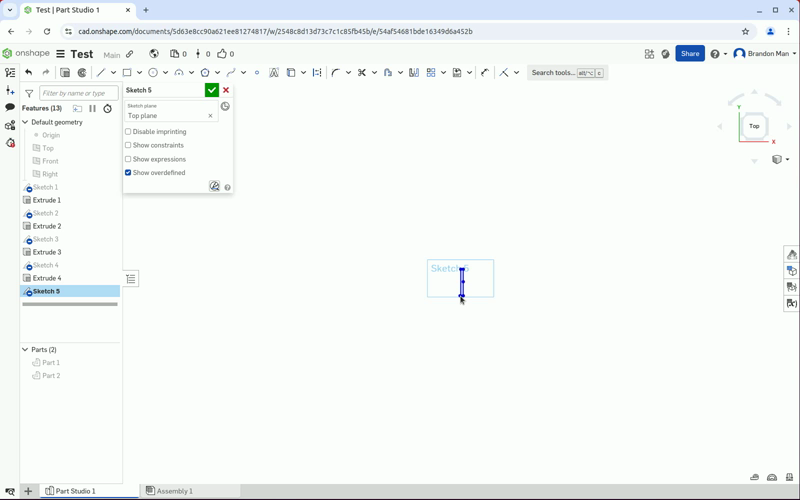
mouse_move(463, 278)
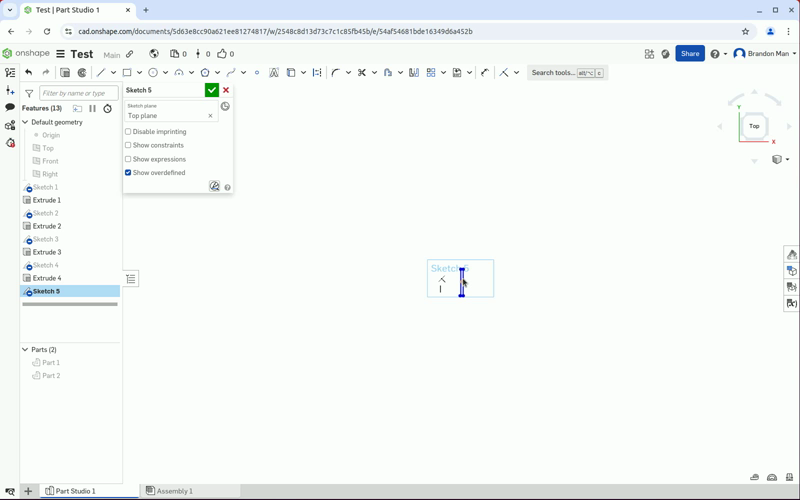
scroll(6)
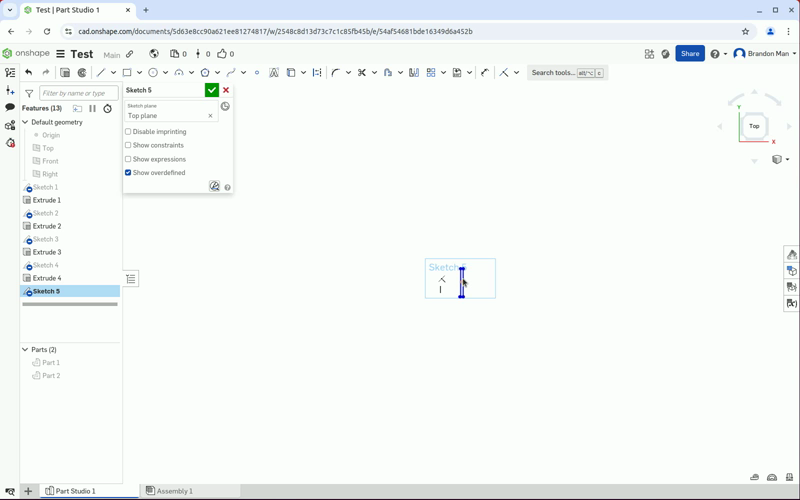
scroll(6)
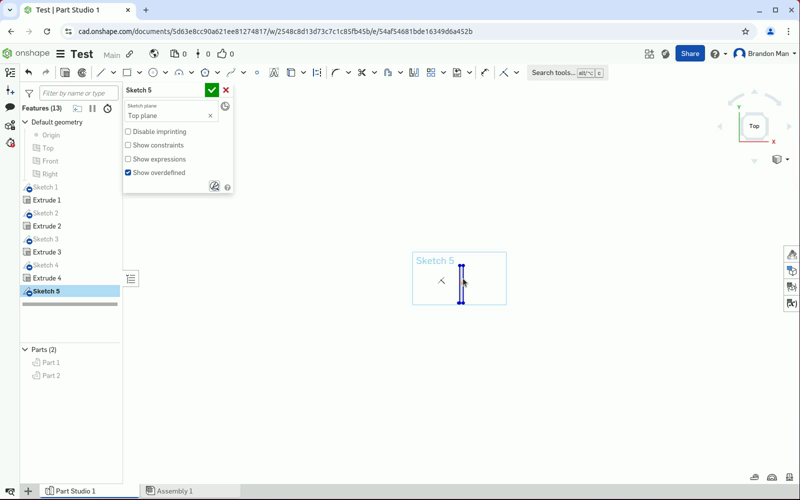
scroll(6)
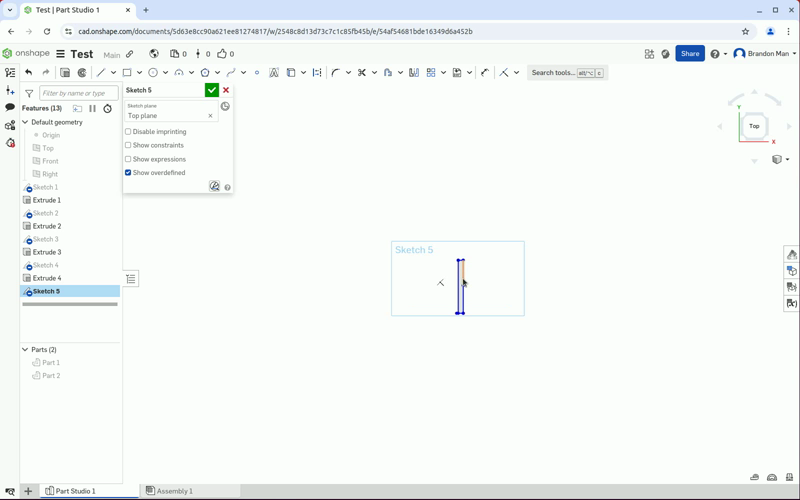
scroll(6)
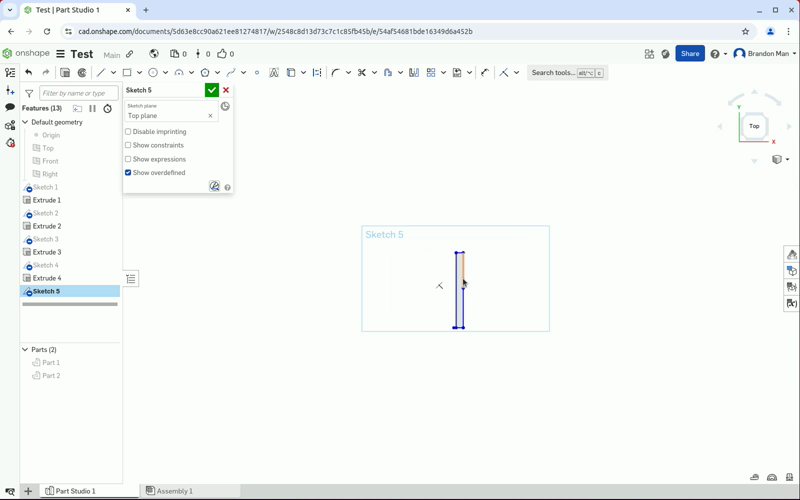
scroll(6)
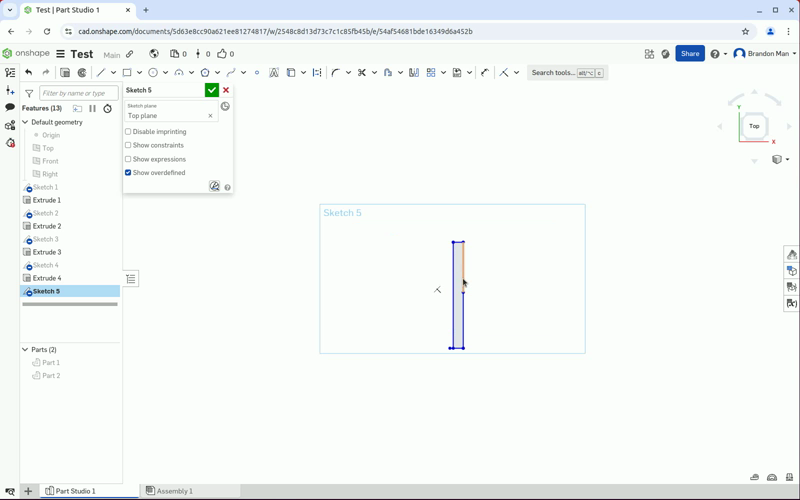
scroll(6)
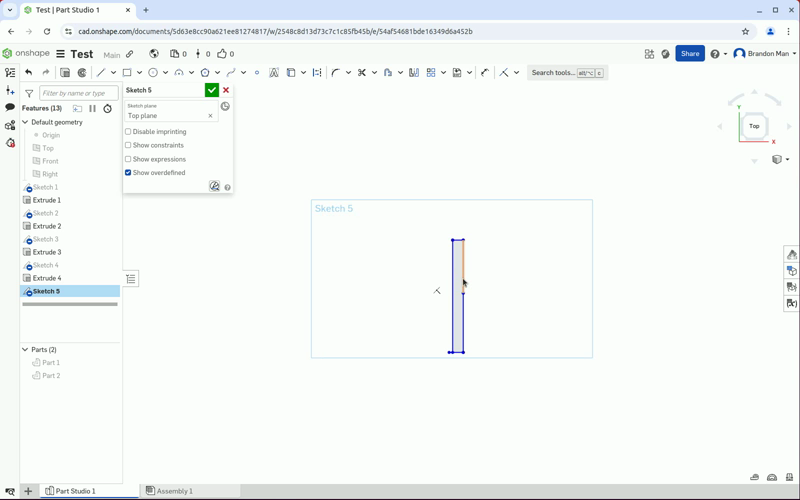
scroll(6)
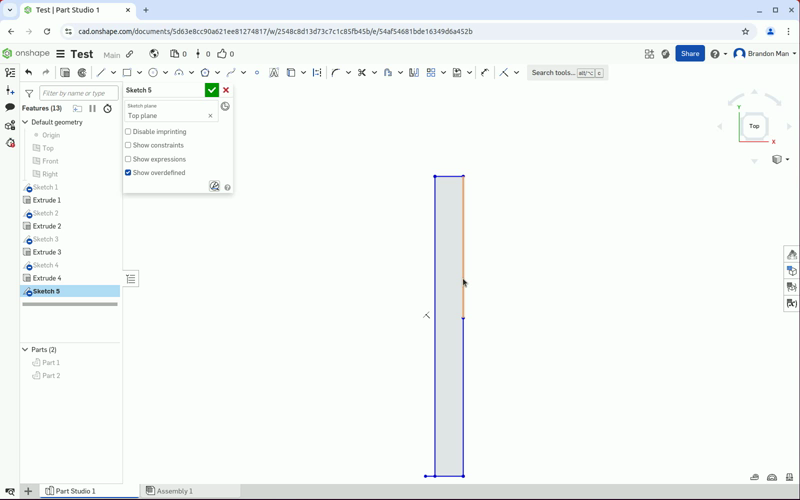
click(463, 278)
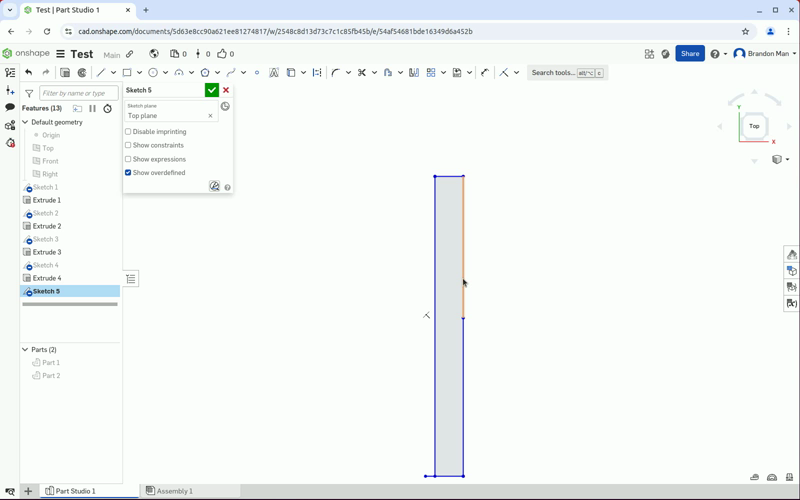
scroll(-6)
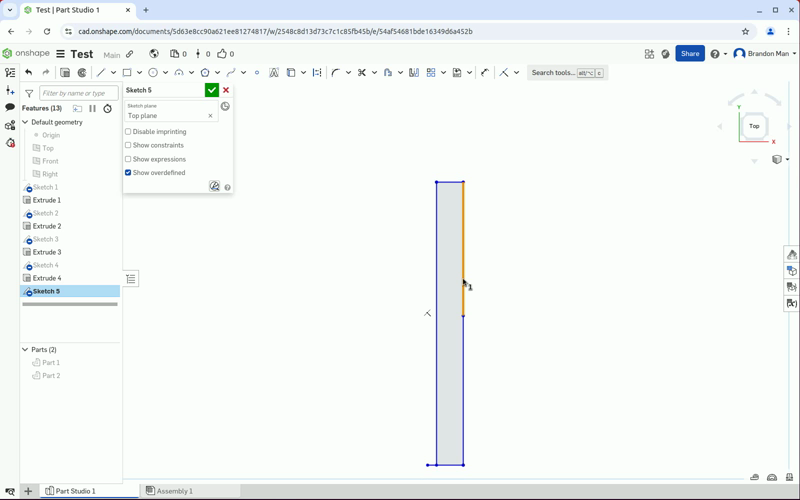
scroll(-6)
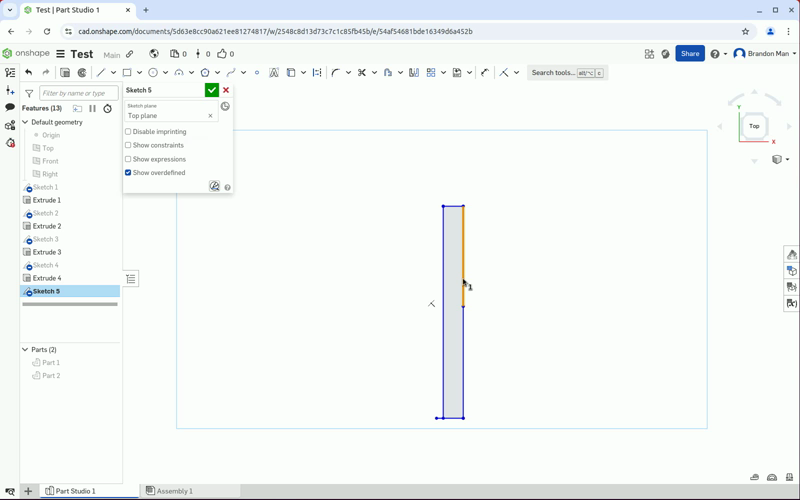
scroll(-6)
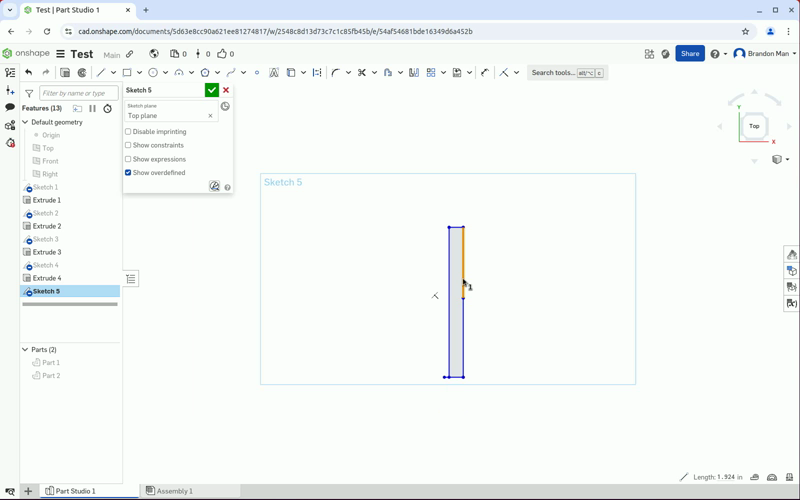
scroll(-6)
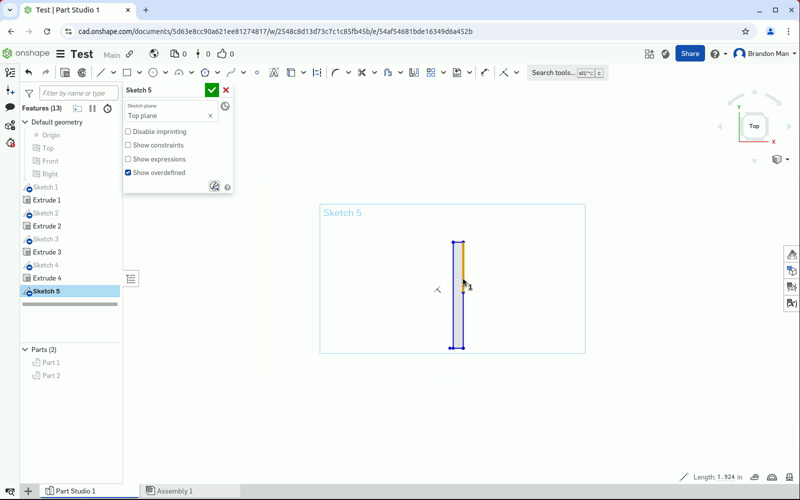
scroll(-6)
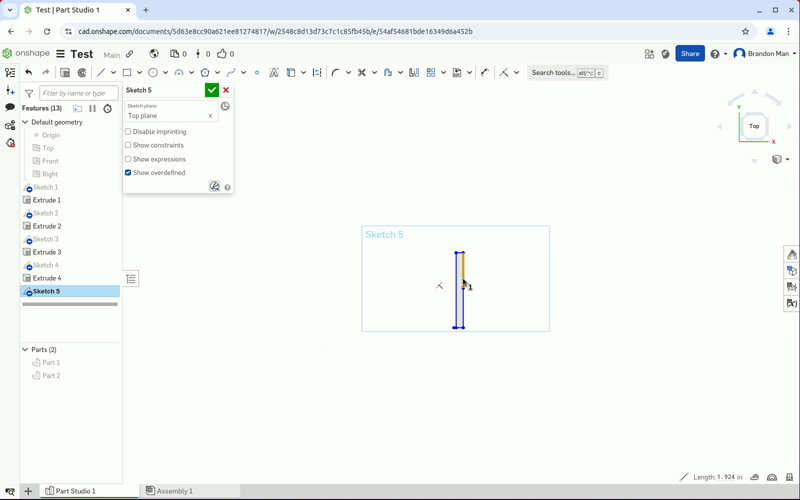
scroll(-6)
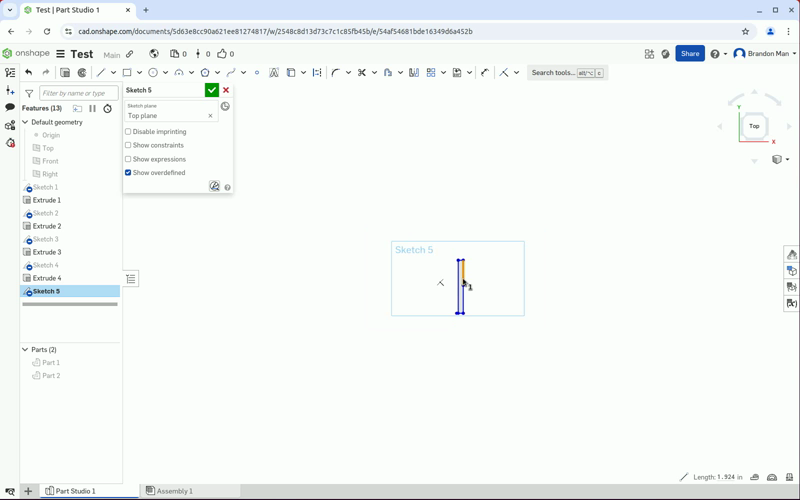
scroll(-6)
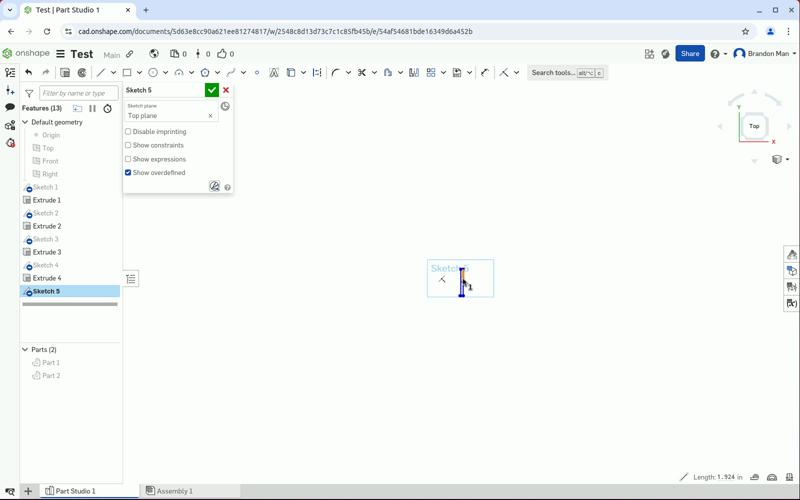
mouse_move(73, 352)
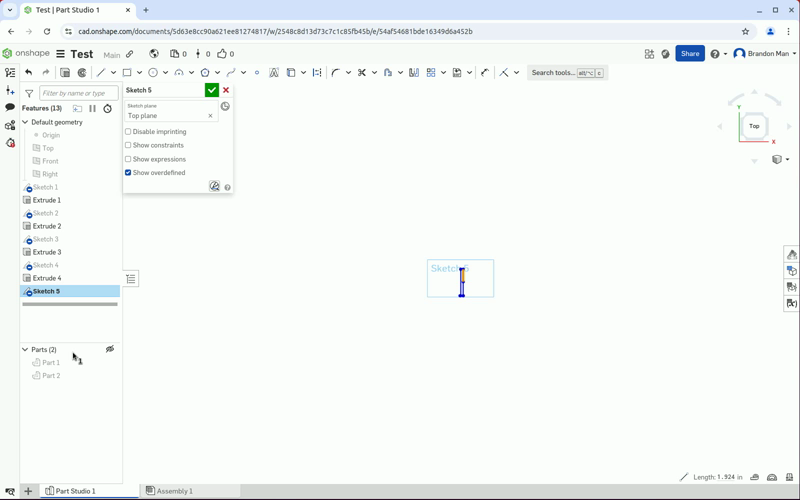
key(shift+y)
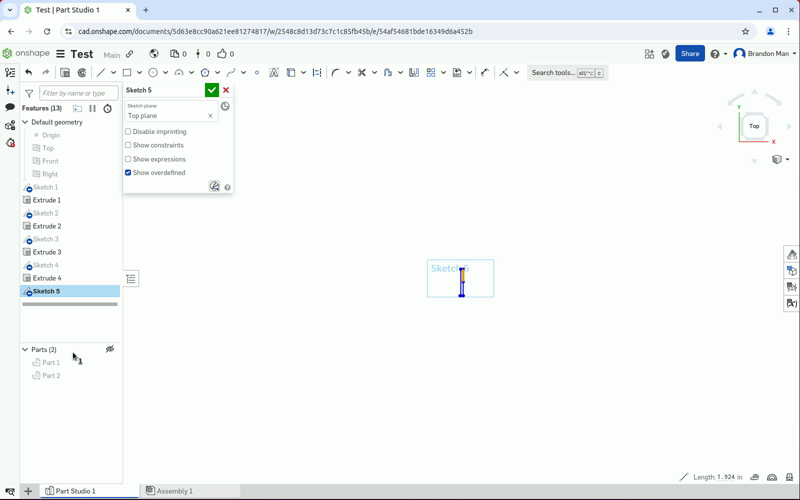
key(shift+e)
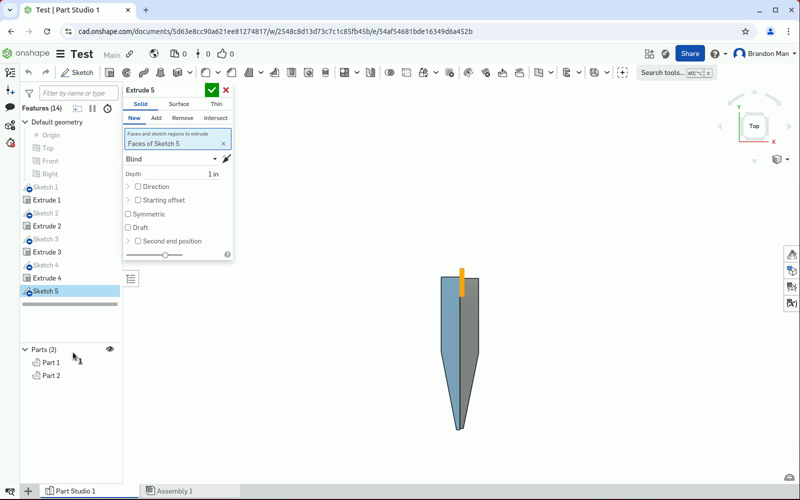
mouse_move(143, 106)
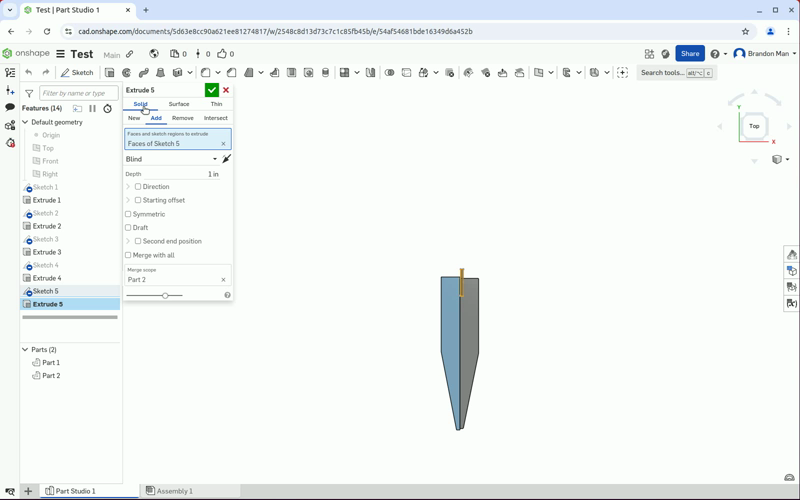
click(143, 106)
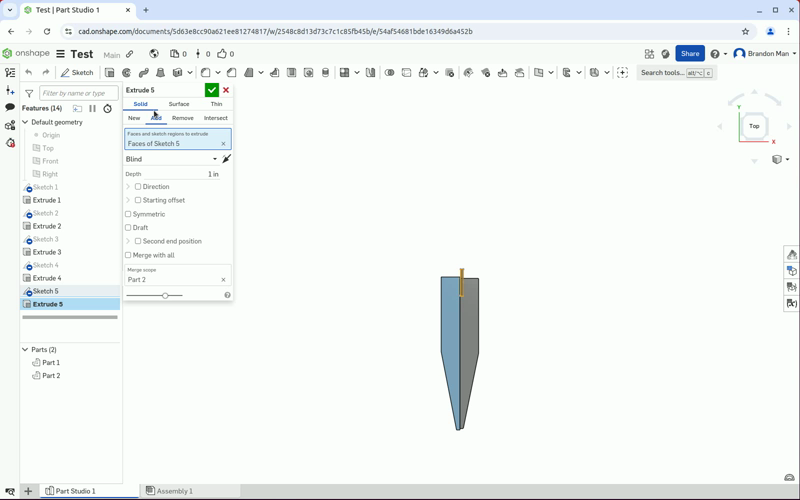
mouse_move(186, 120)
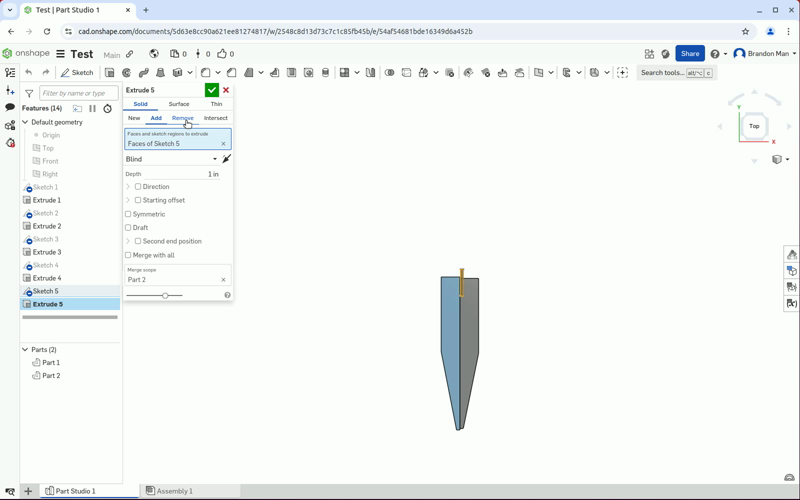
click(186, 120)
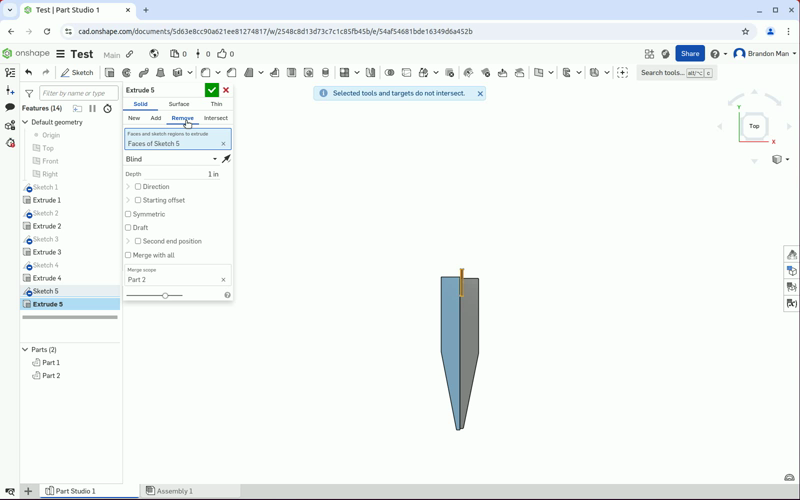
key(tab, 4)
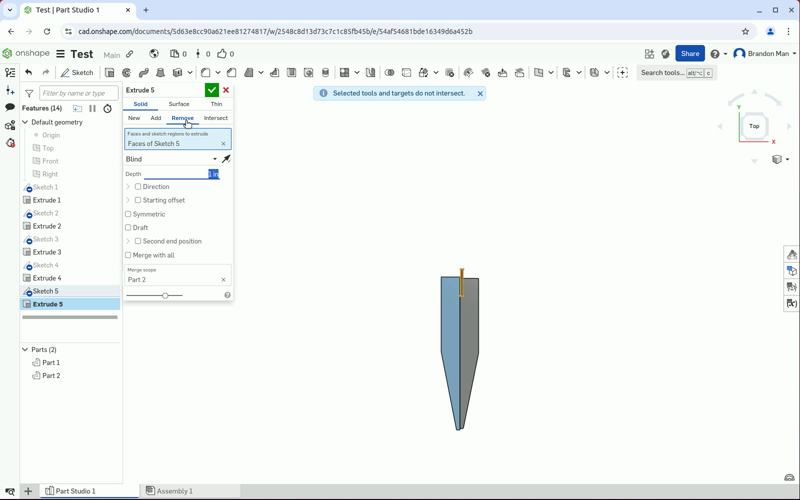
text(-30.57)
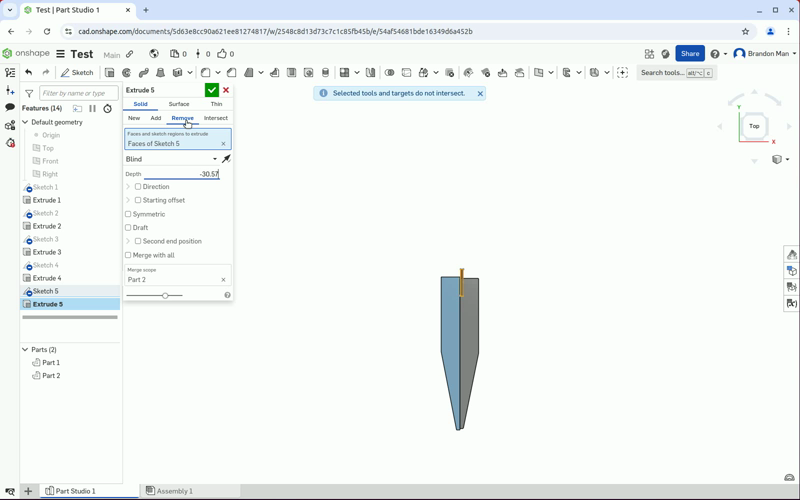
key(tab, 6)
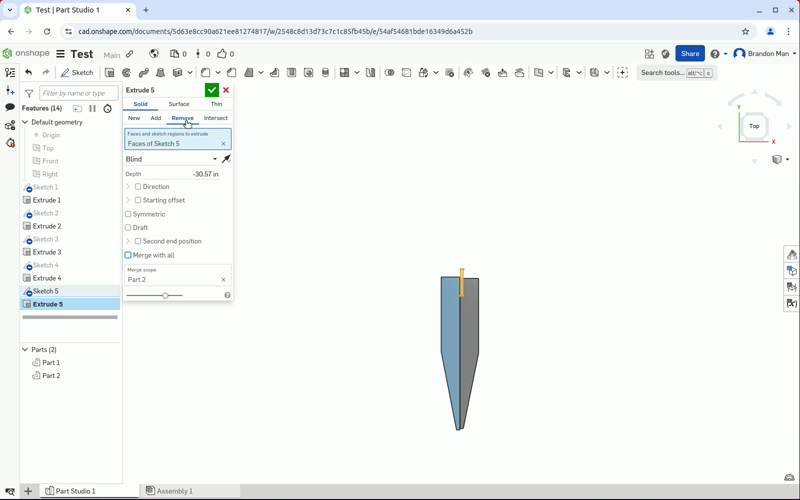
key(space)
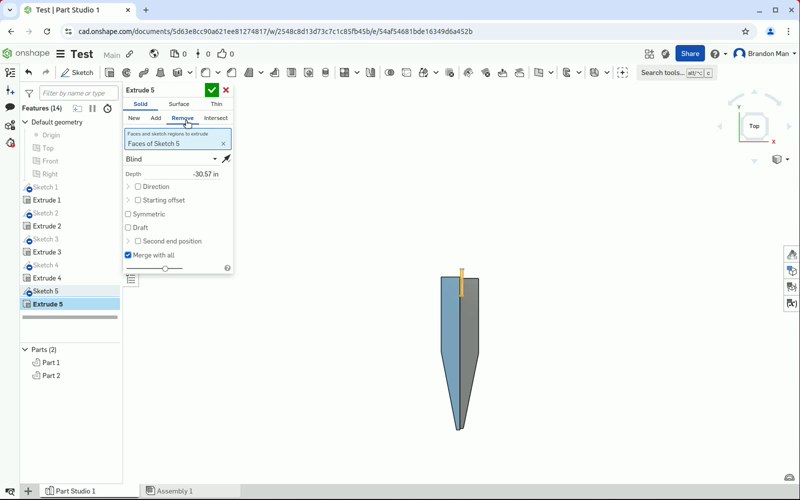
key(enter)
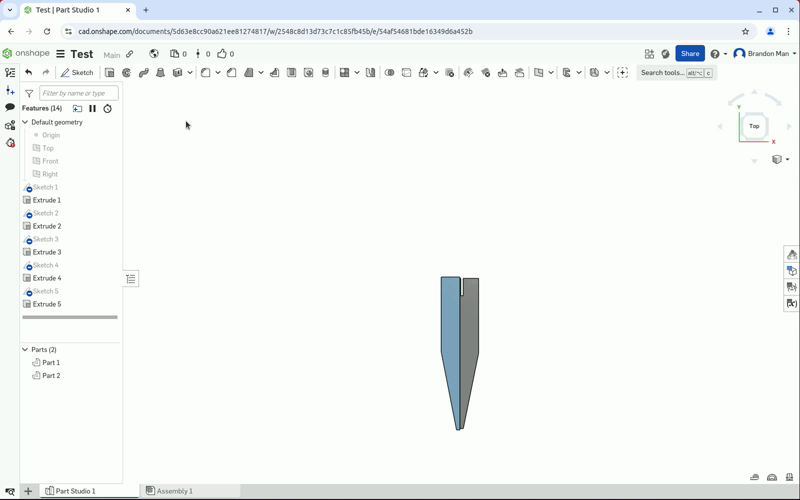
key(shift+h)
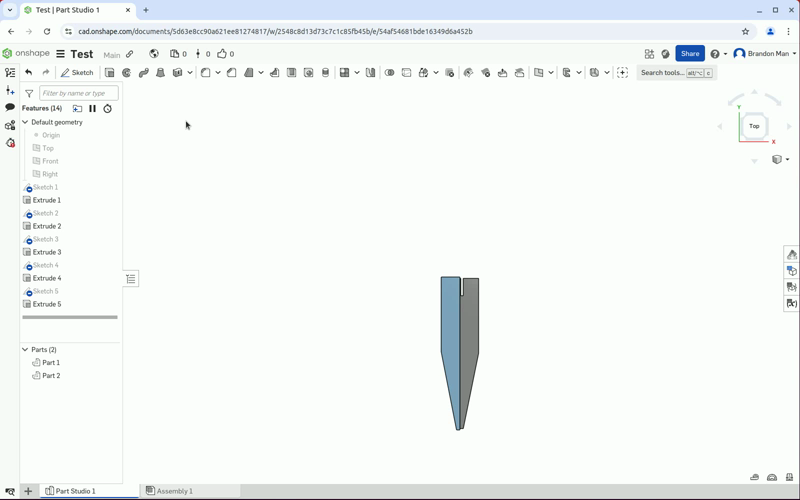
key(shift+h)
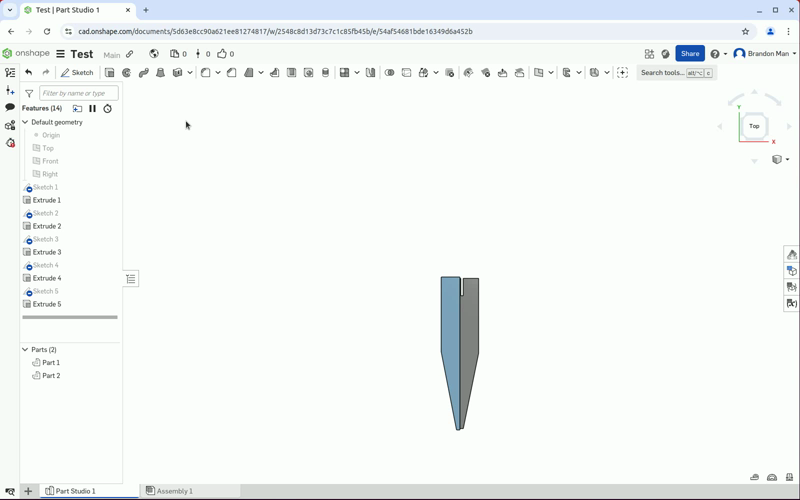
mouse_move(73, 189)
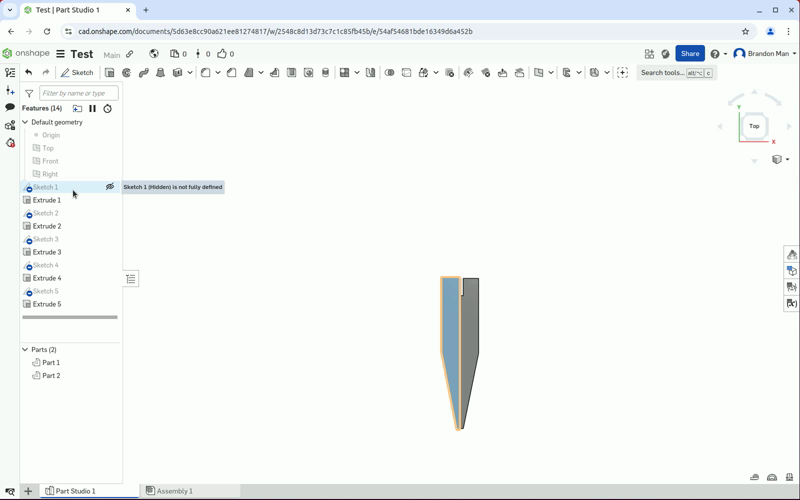
click(73, 189)
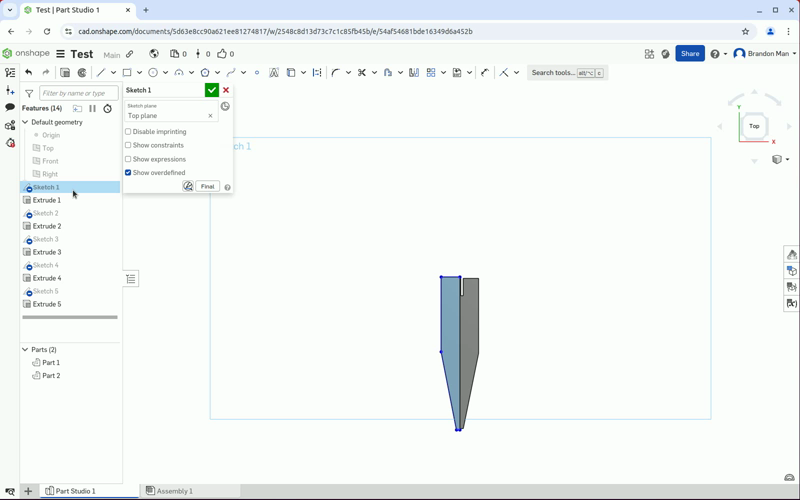
mouse_move(229, 92)
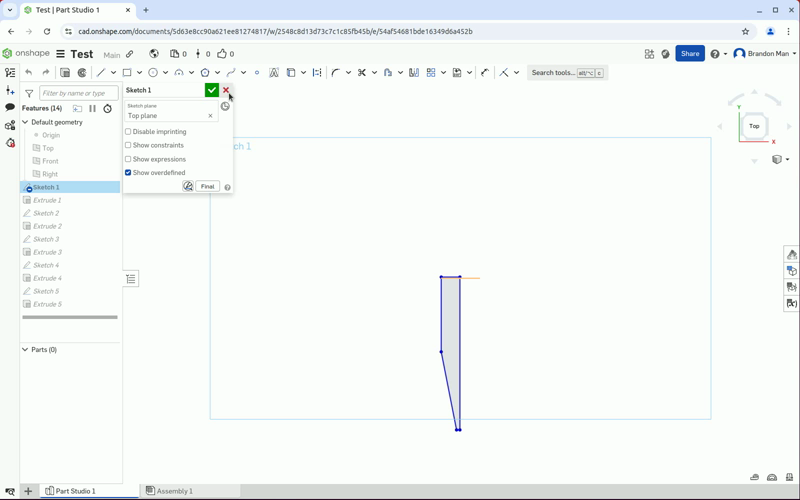
click(229, 92)
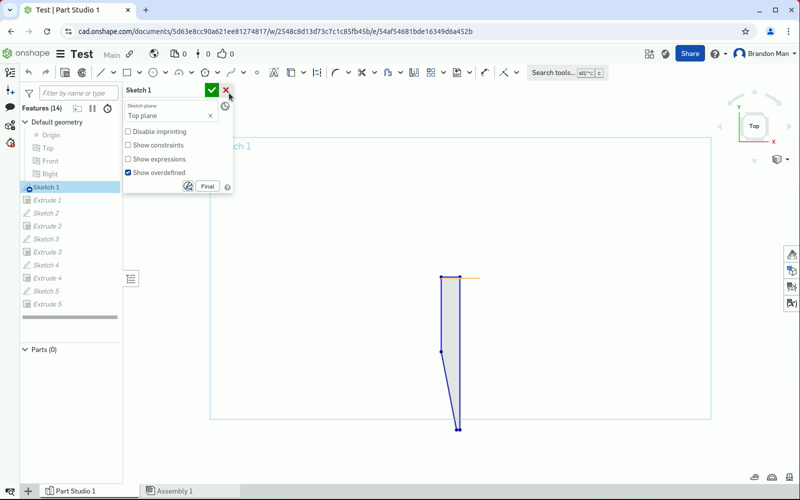
key(shift+s)
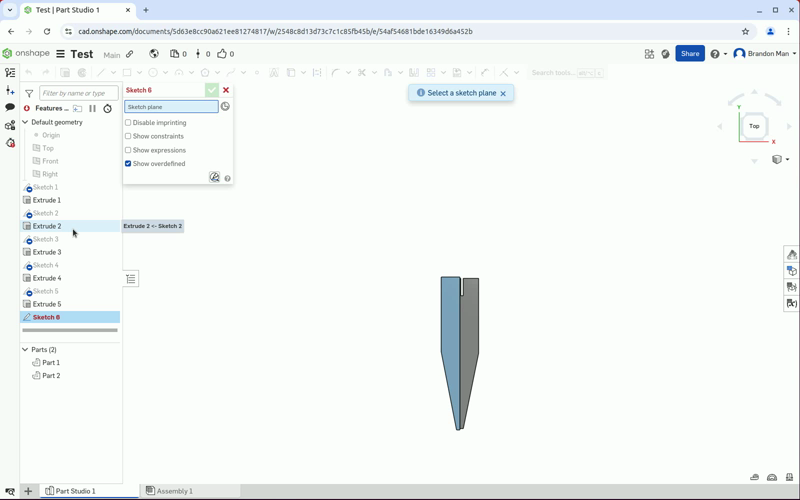
scroll(3)
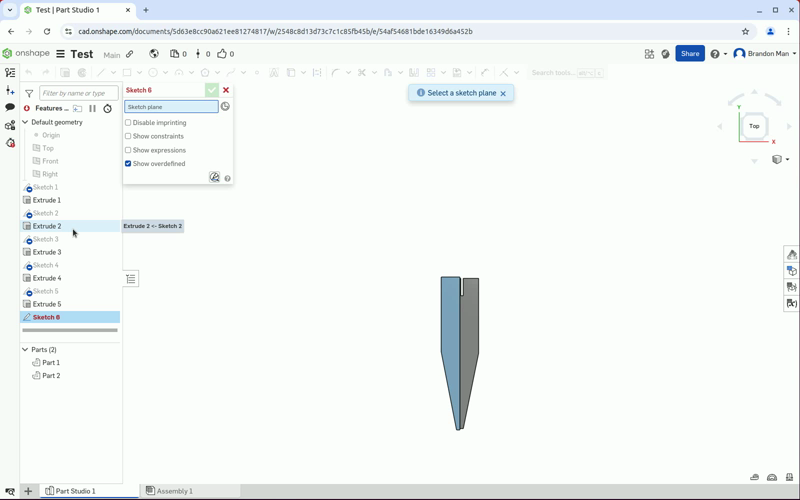
mouse_move(73, 150)
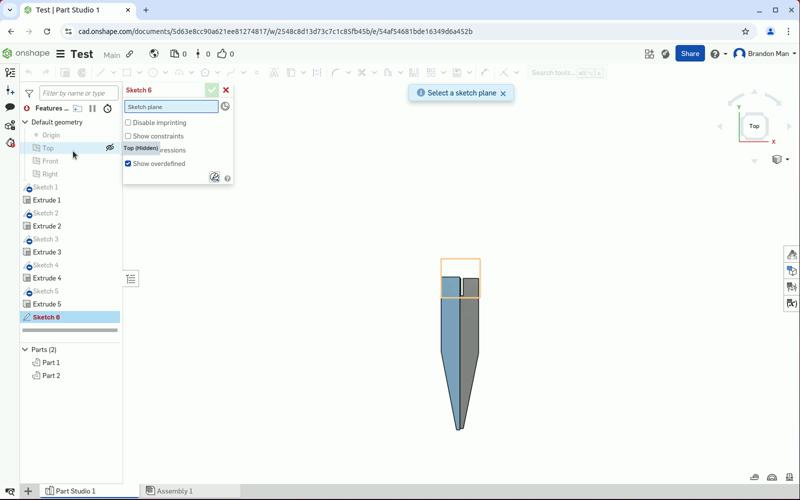
click(73, 150)
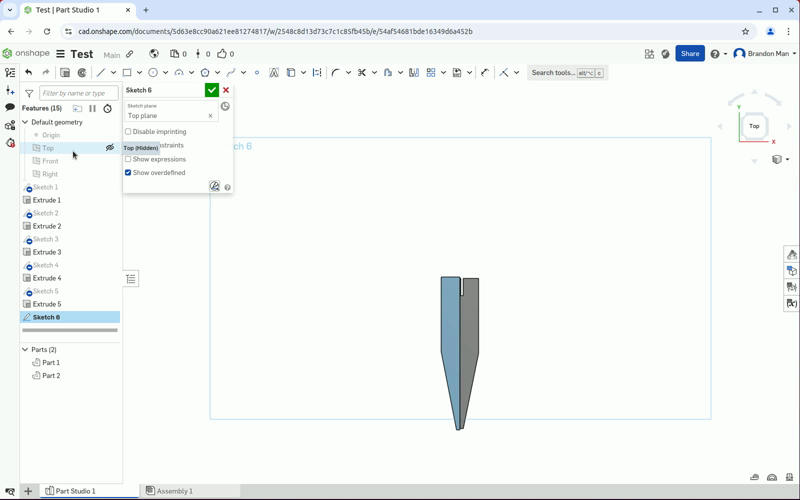
mouse_move(73, 352)
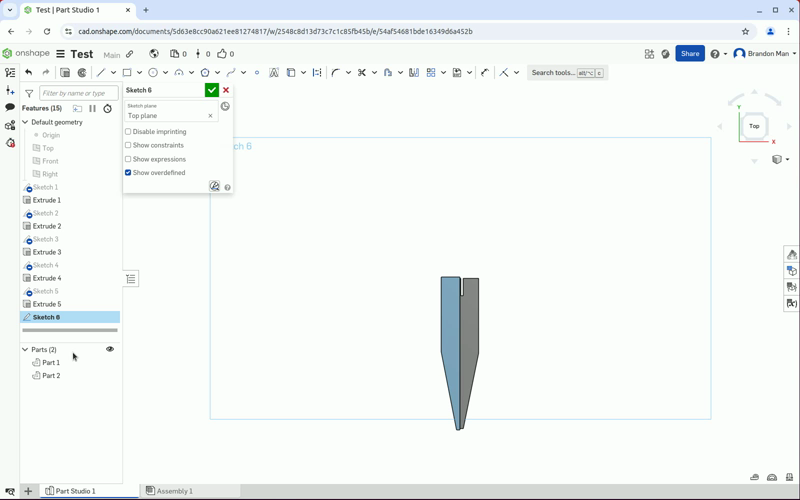
key(y)
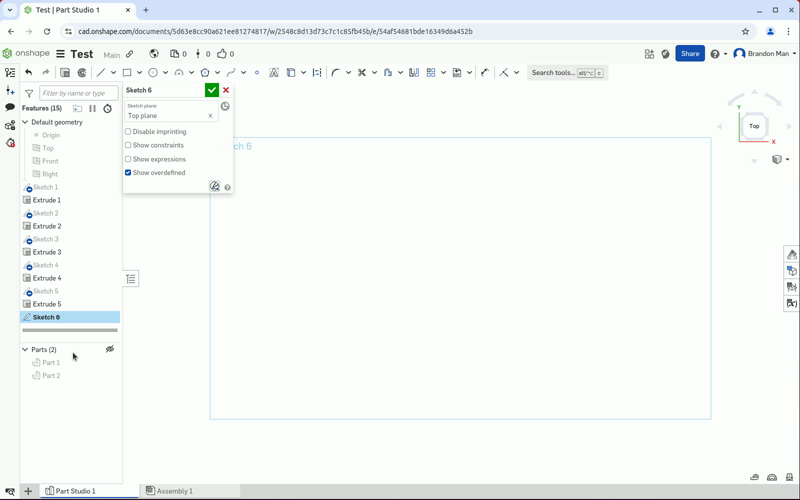
key(l)
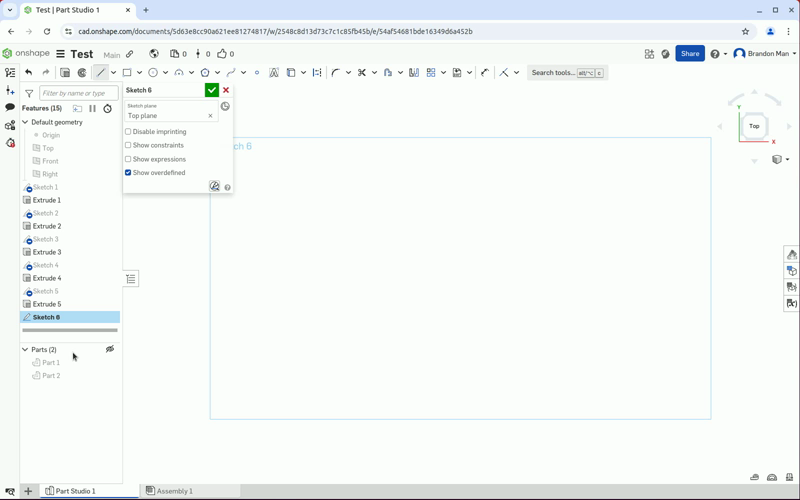
key_down(shift)
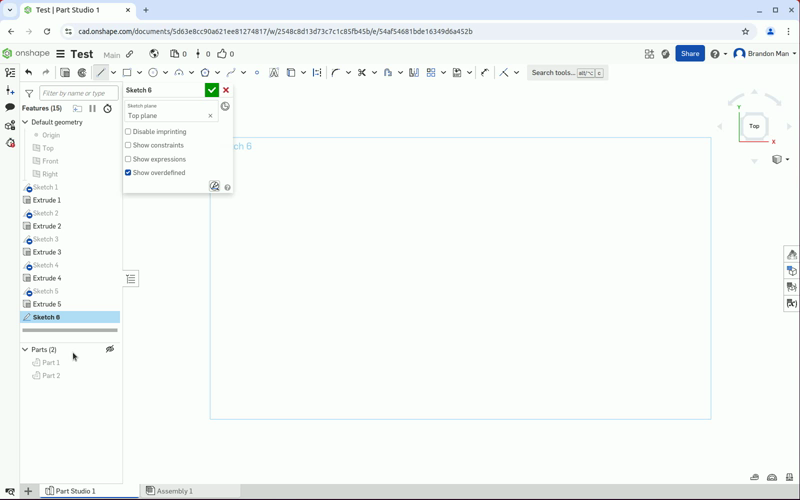
mouse_move(458, 295)
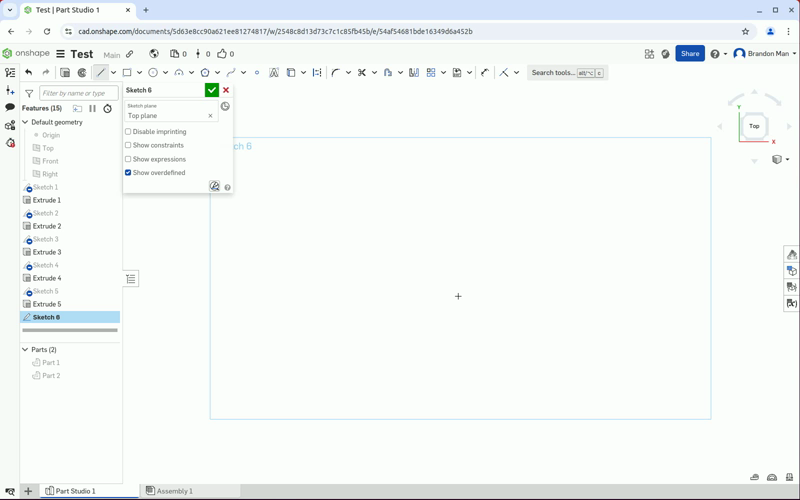
click(458, 295)
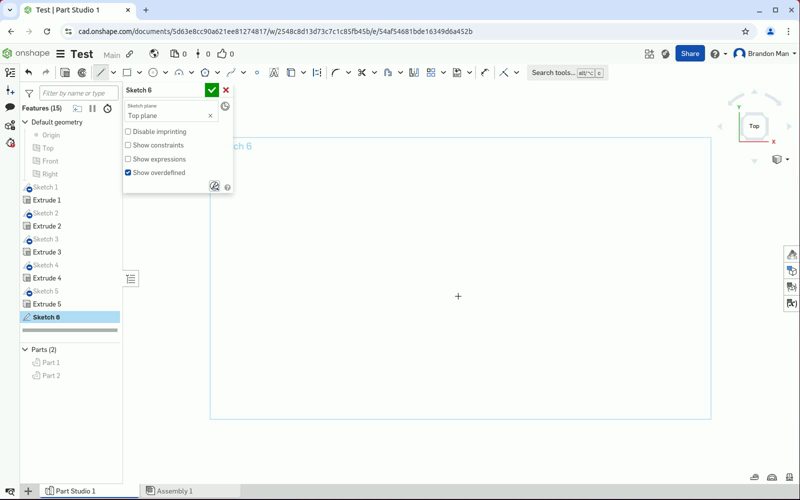
key_up(shift)
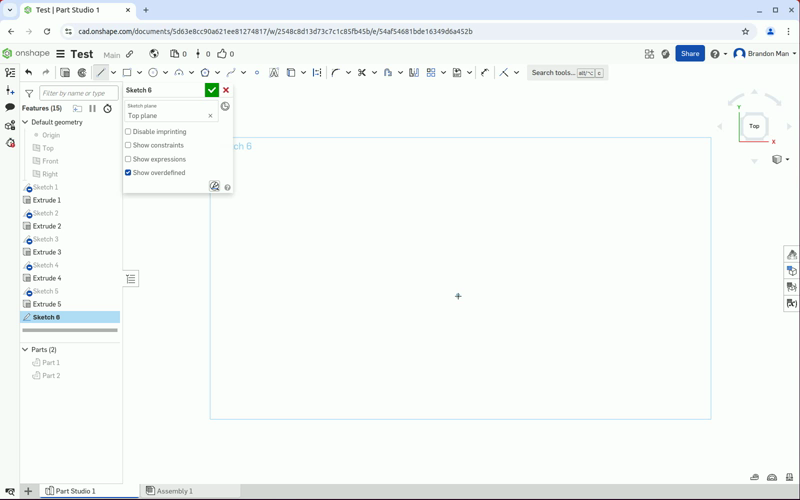
key_down(shift)
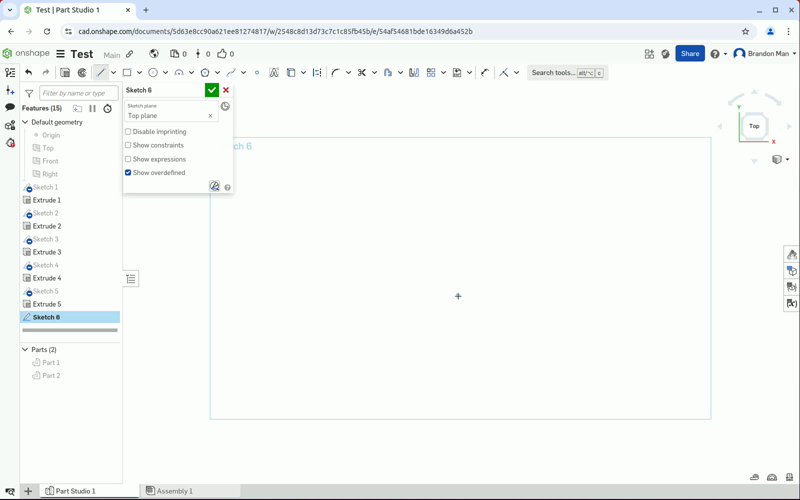
mouse_move(488, 295)
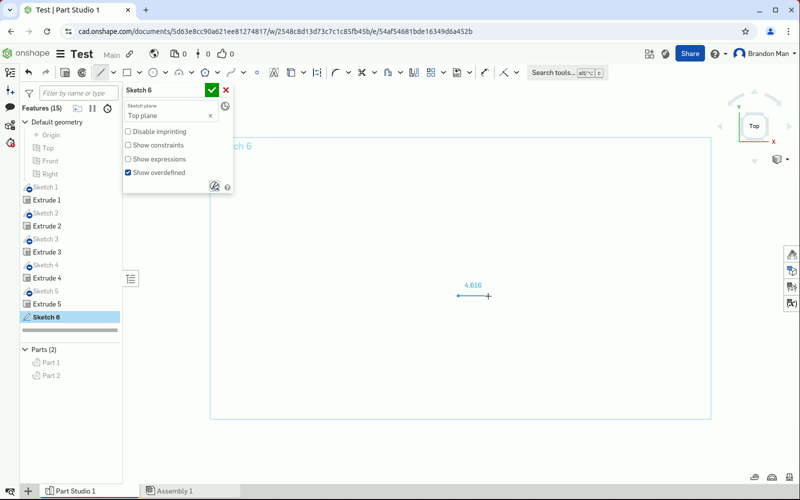
mouse_move(461, 295)
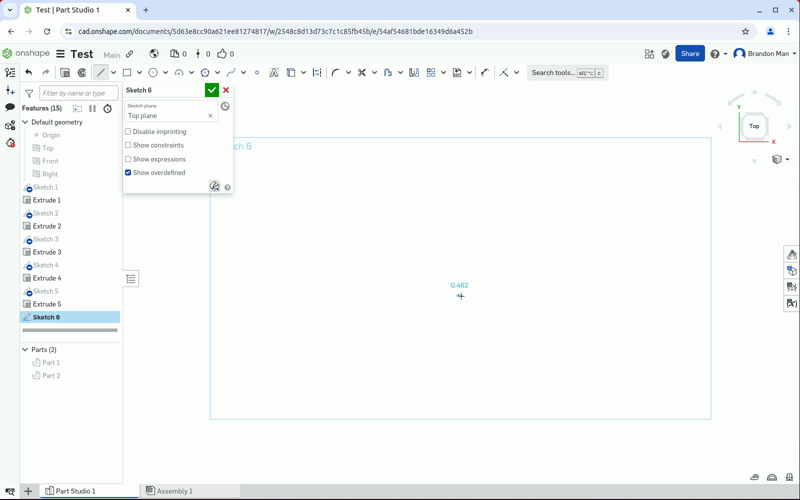
scroll(6)
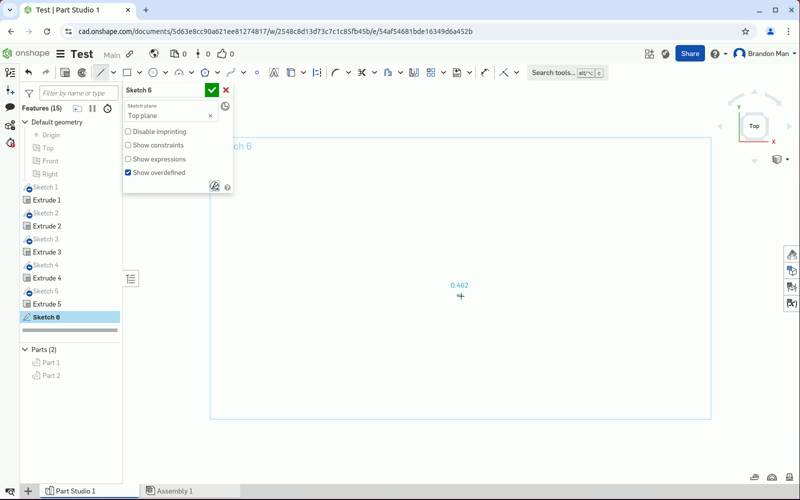
scroll(6)
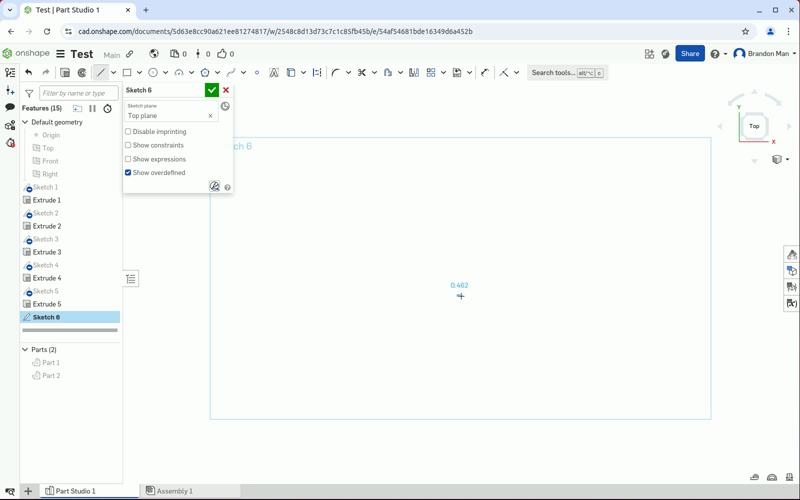
scroll(6)
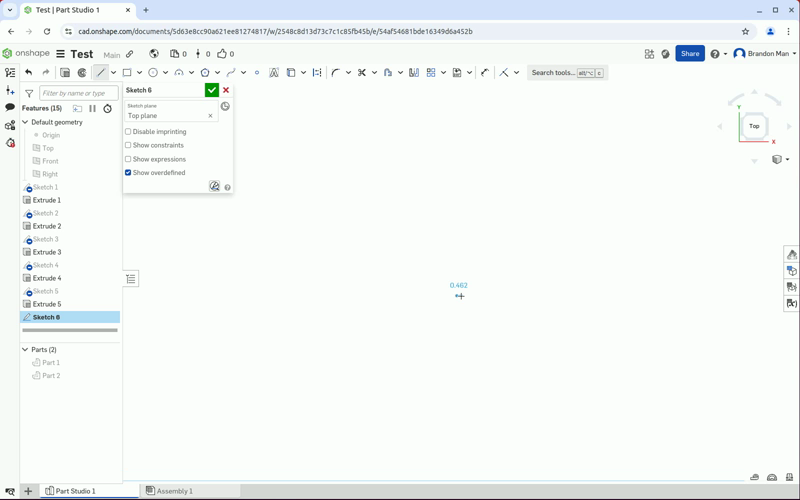
scroll(6)
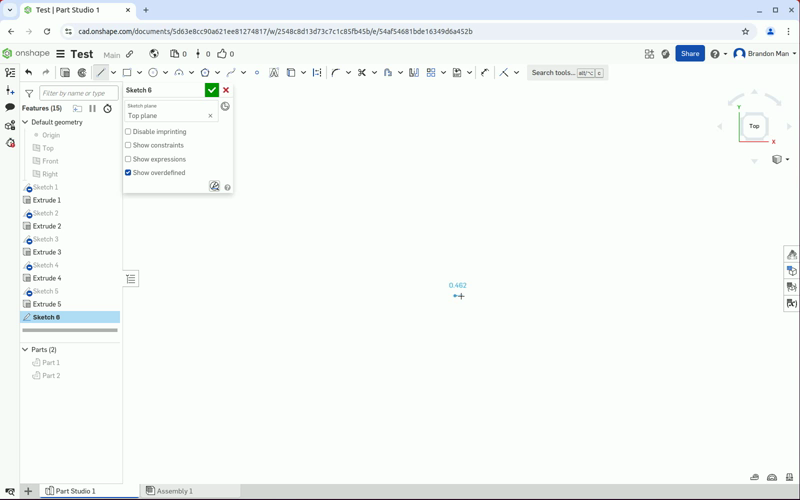
scroll(6)
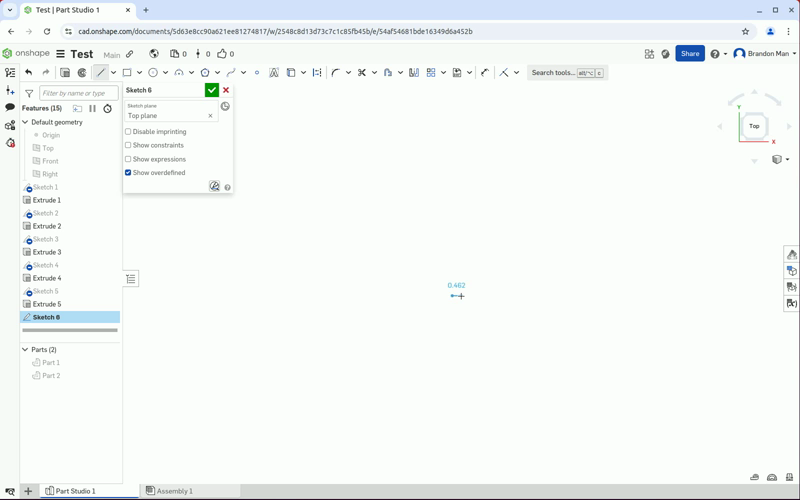
scroll(6)
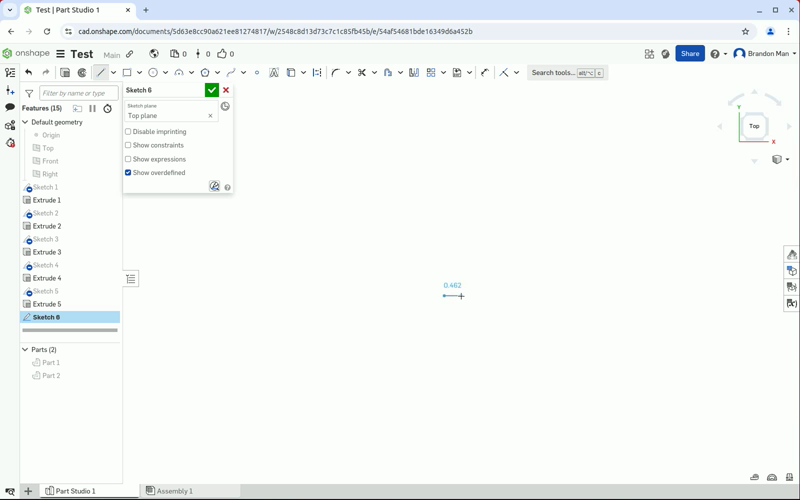
scroll(6)
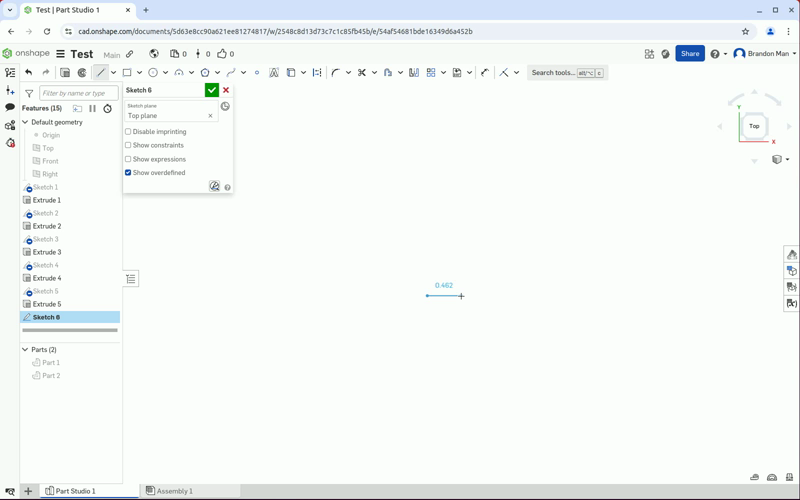
click(461, 295)
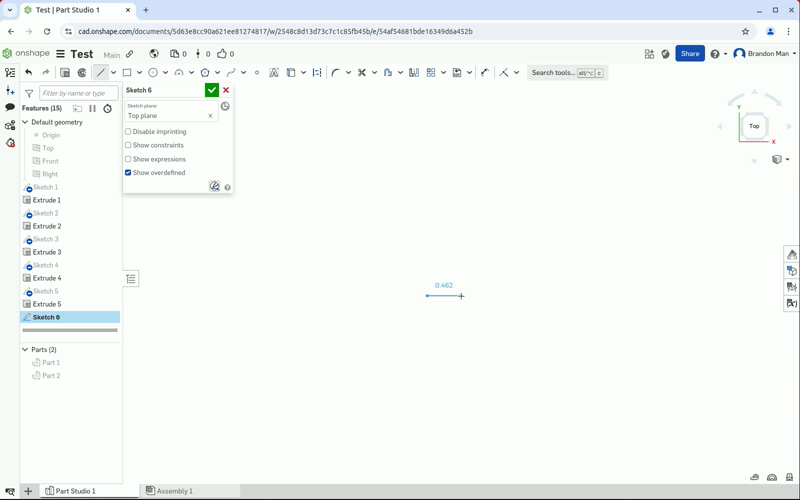
scroll(-6)
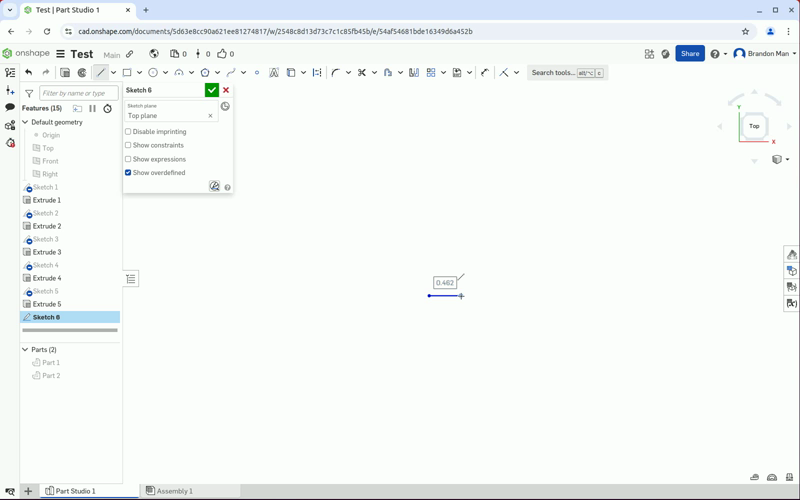
scroll(-6)
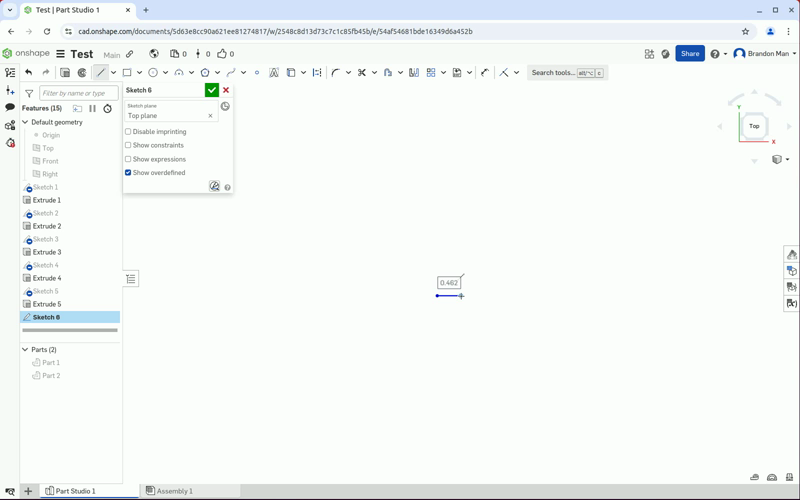
scroll(-6)
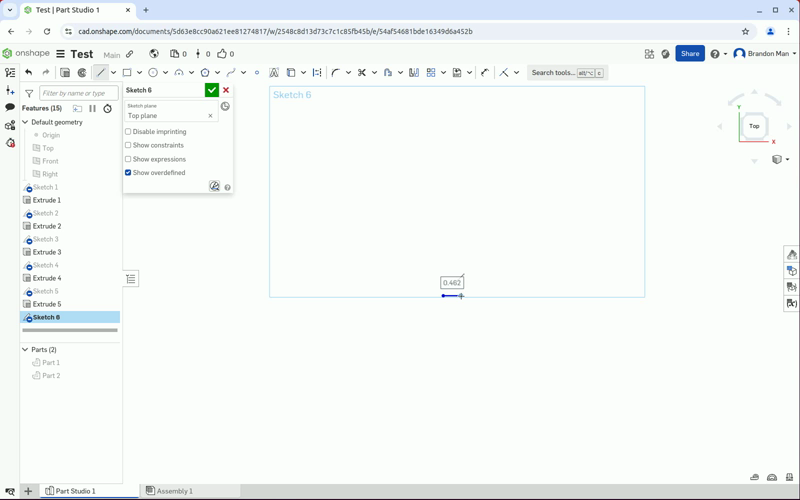
scroll(-6)
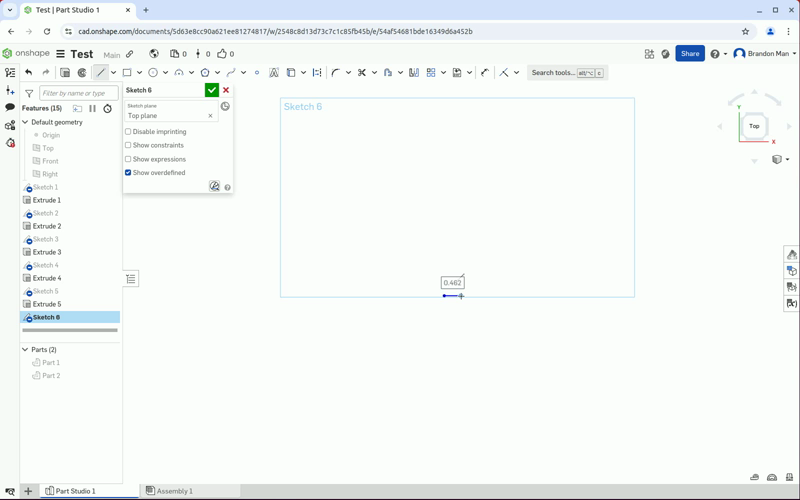
scroll(-6)
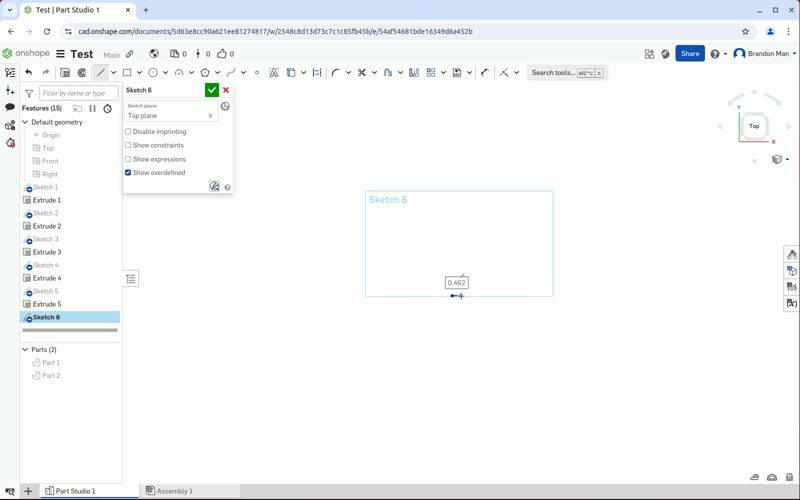
scroll(-6)
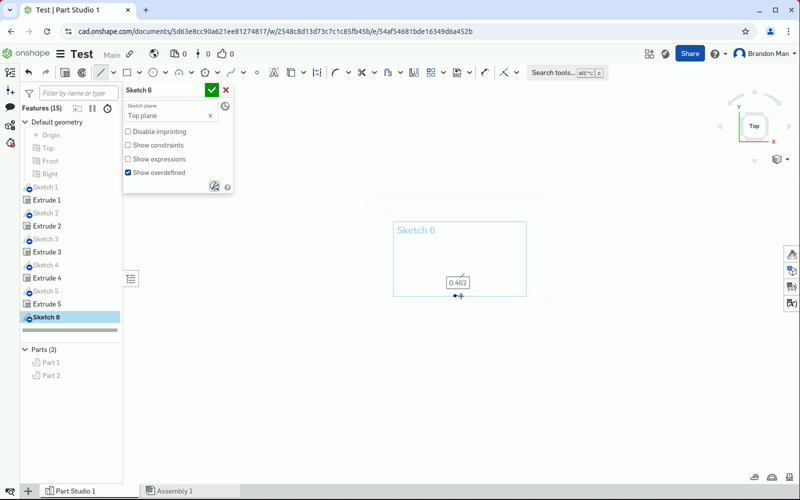
scroll(-6)
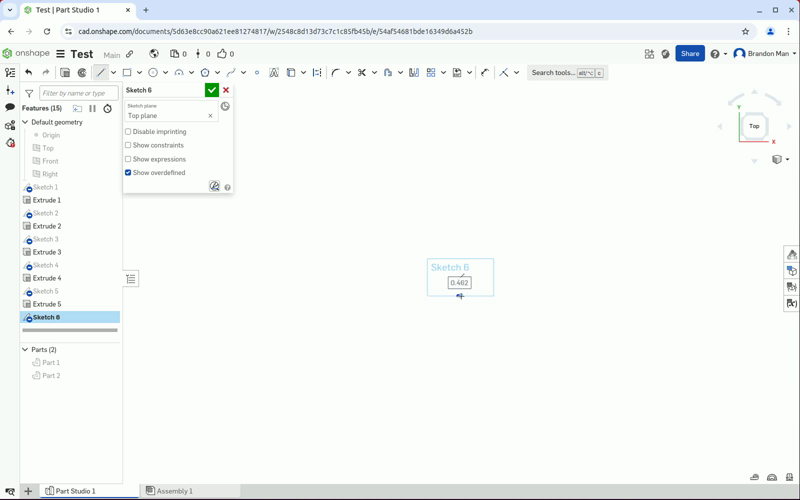
key_up(shift)
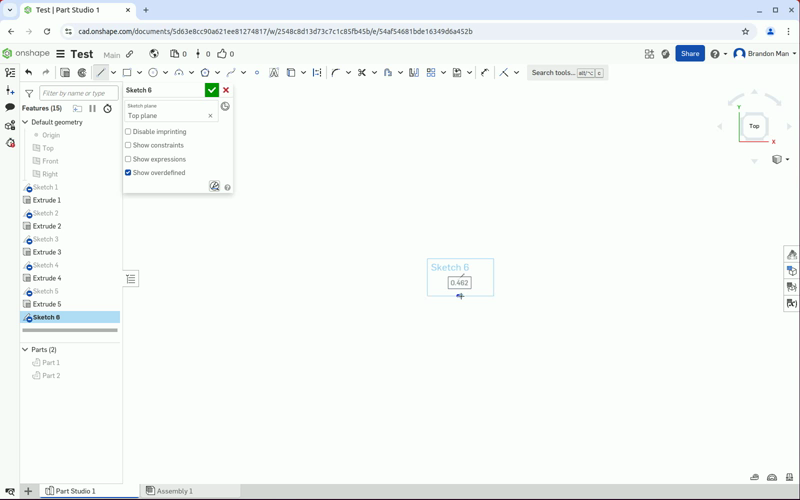
key_down(shift)
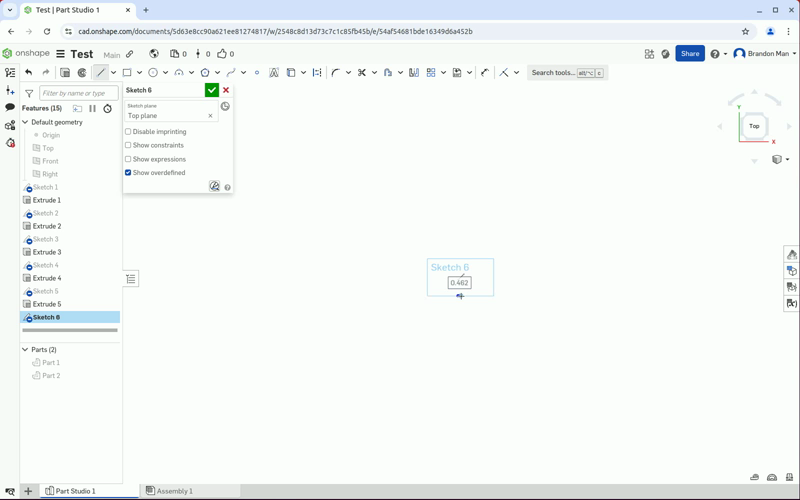
mouse_move(491, 295)
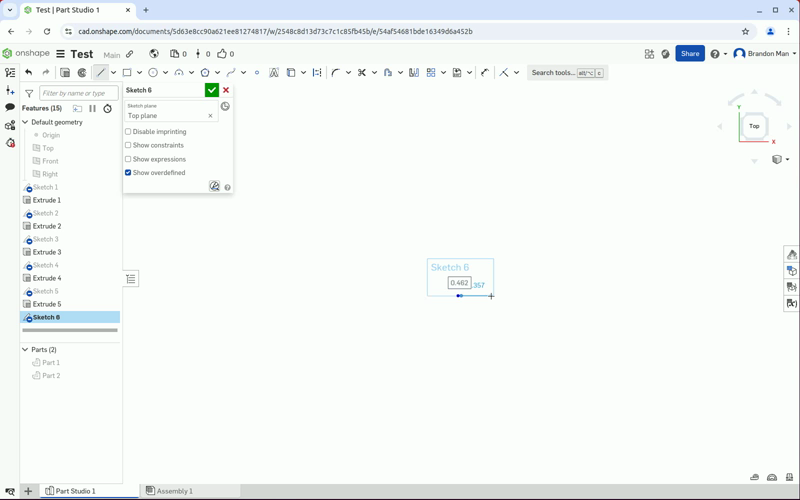
mouse_move(461, 269)
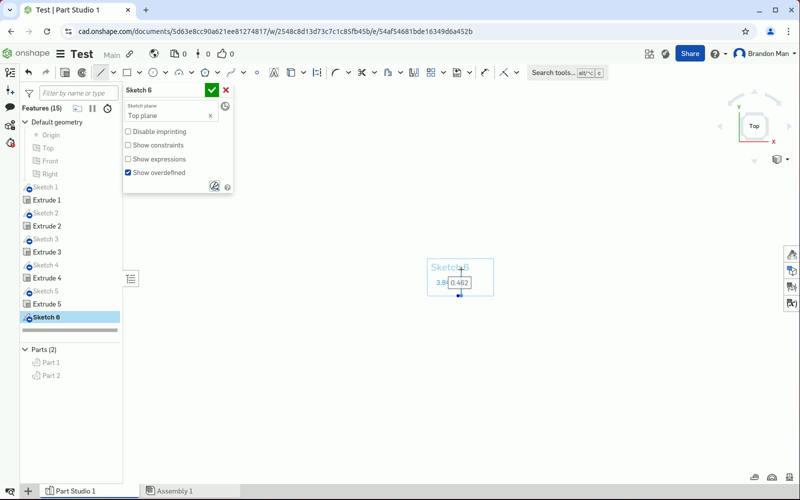
click(461, 269)
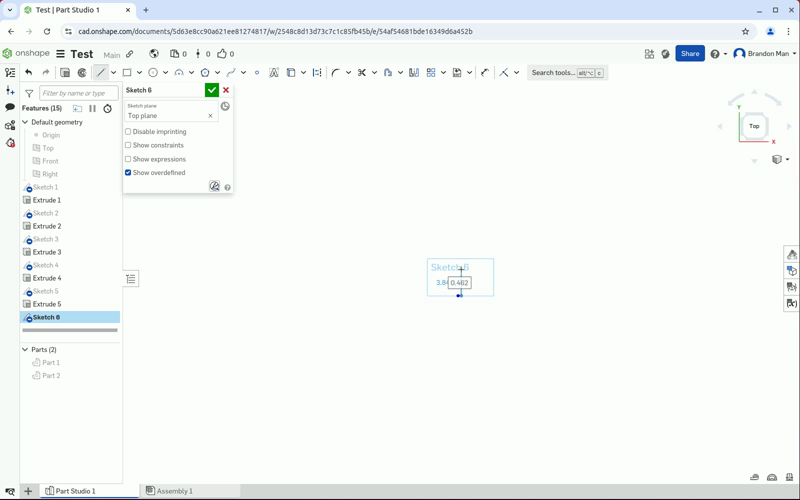
key_up(shift)
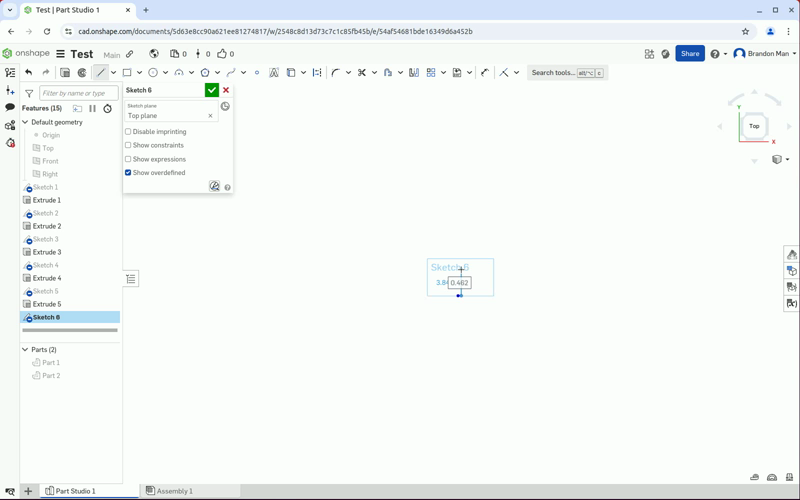
key_down(shift)
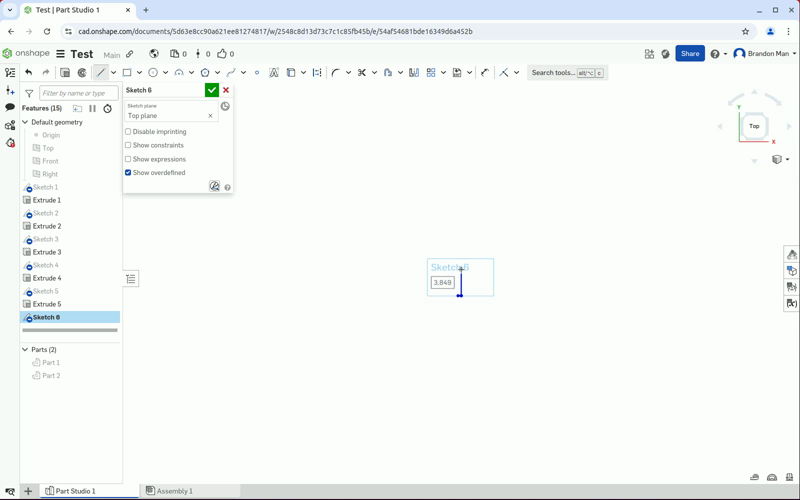
mouse_move(491, 269)
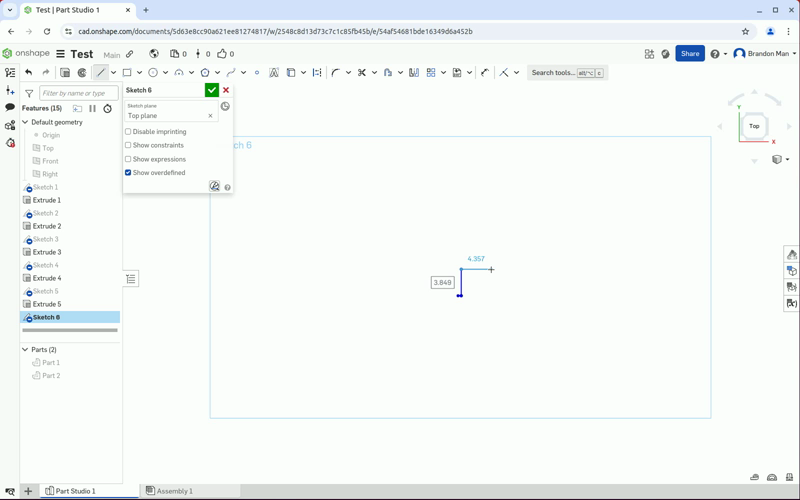
mouse_move(458, 269)
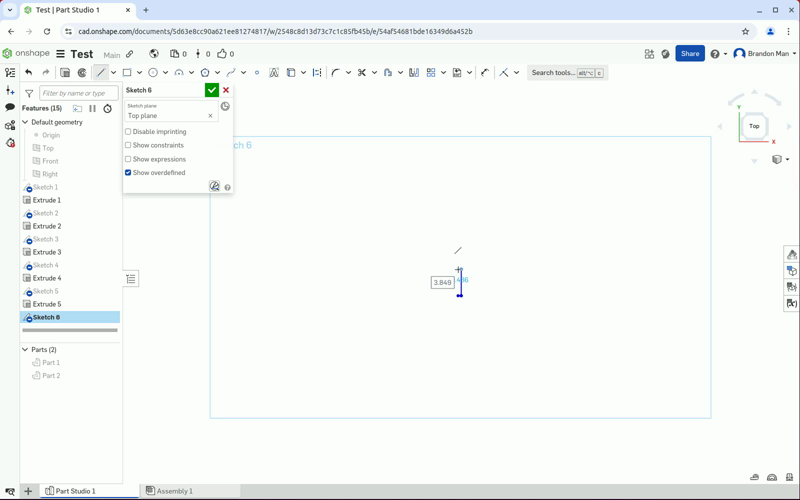
scroll(6)
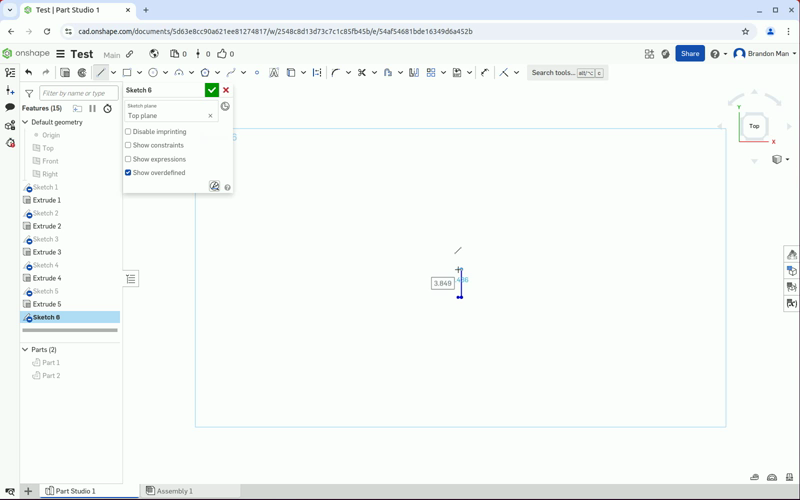
scroll(6)
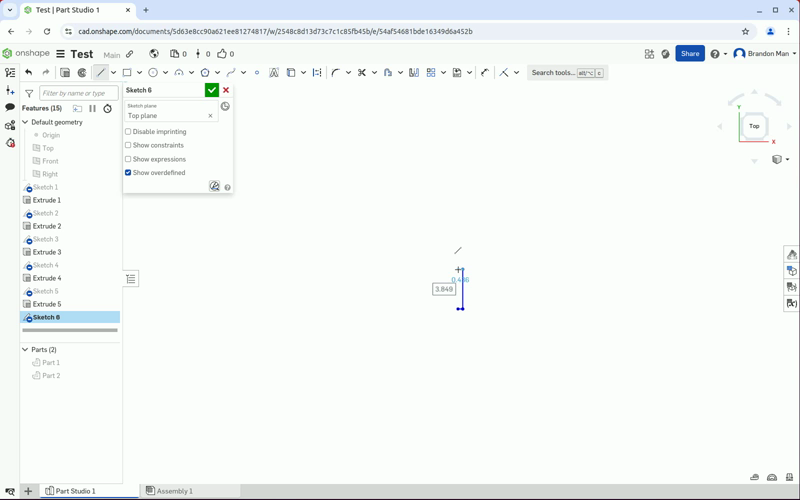
scroll(6)
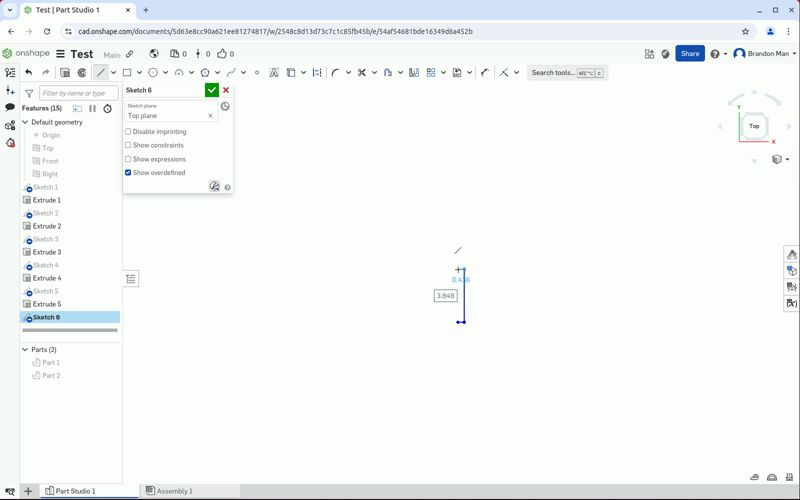
scroll(6)
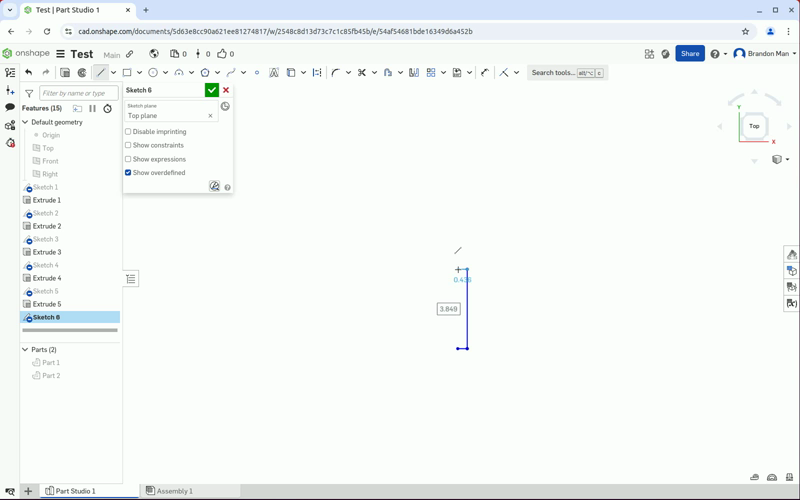
scroll(6)
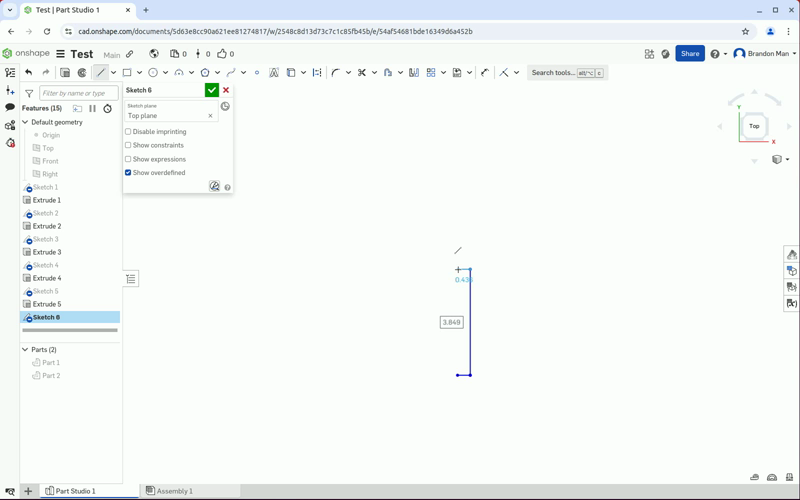
scroll(6)
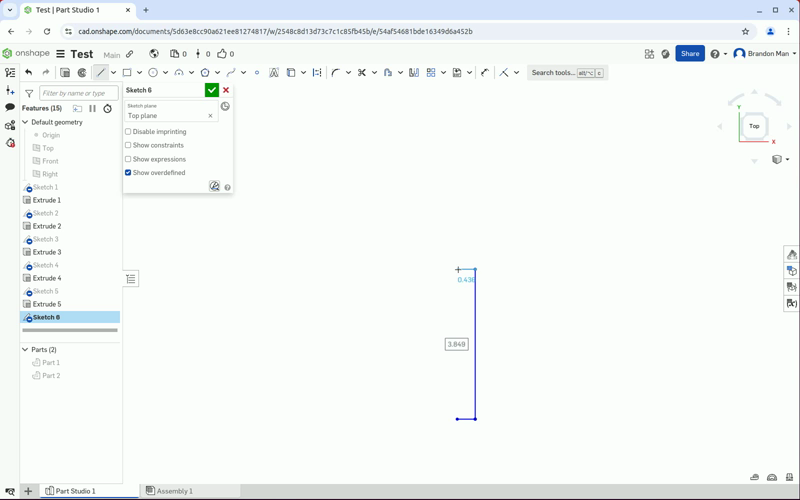
scroll(6)
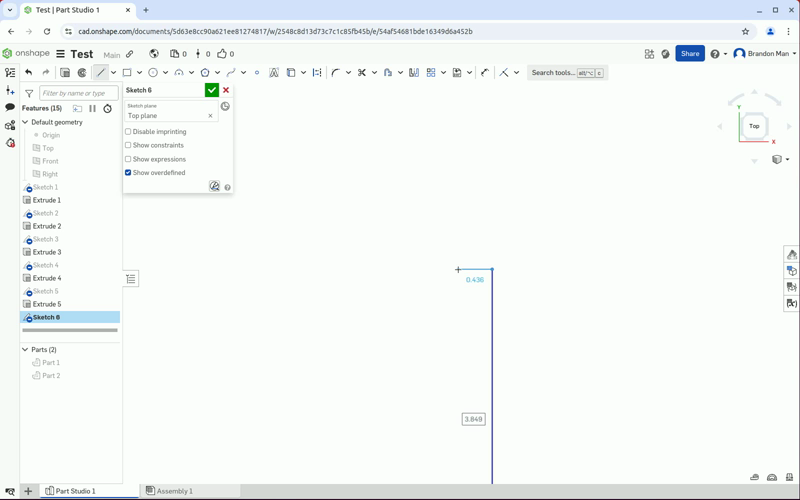
click(458, 269)
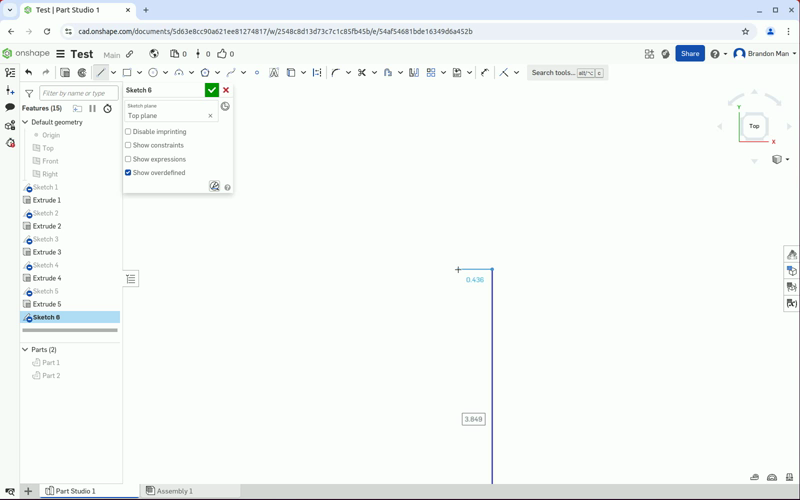
scroll(-6)
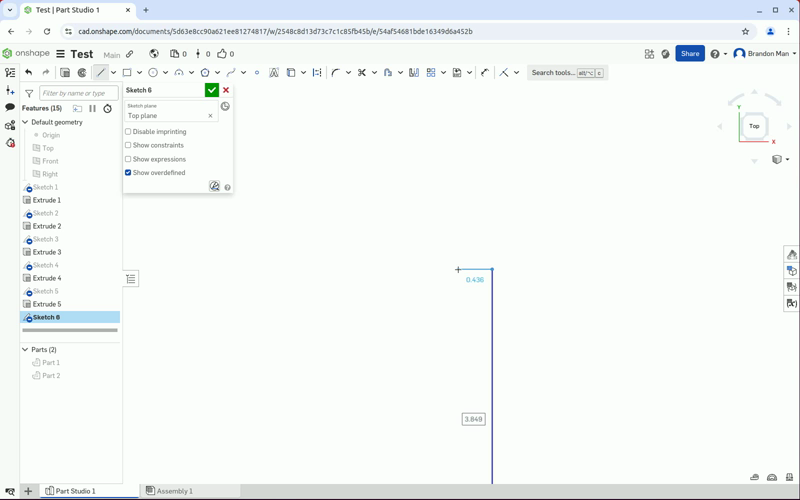
scroll(-6)
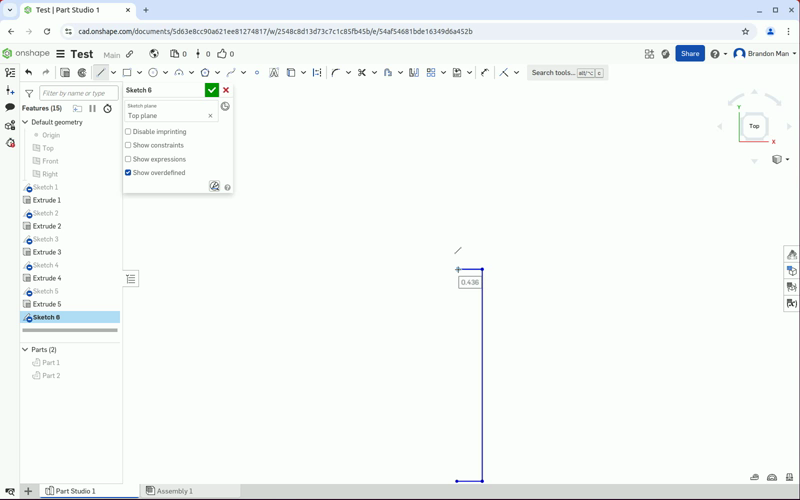
scroll(-6)
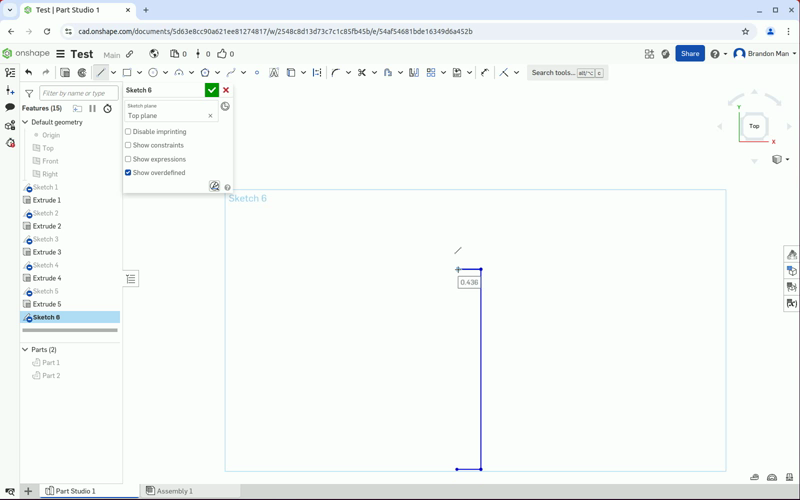
scroll(-6)
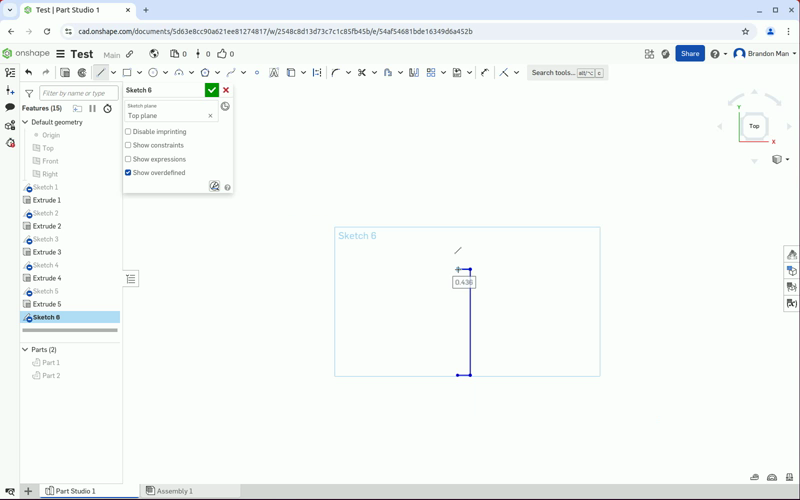
scroll(-6)
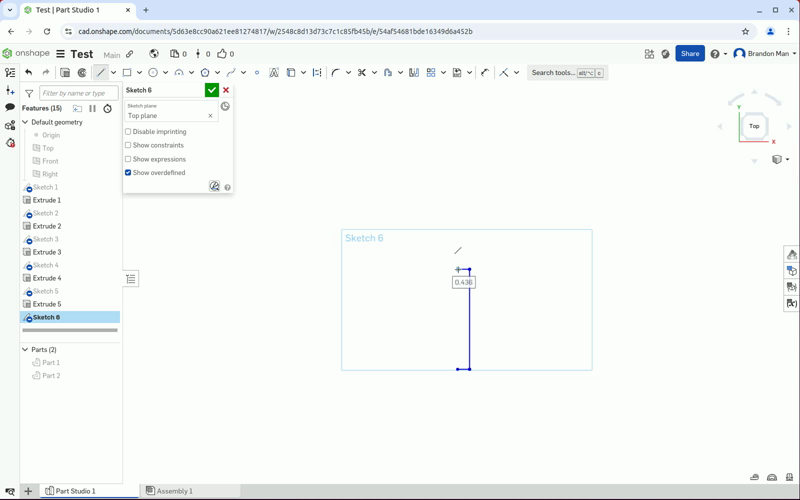
scroll(-6)
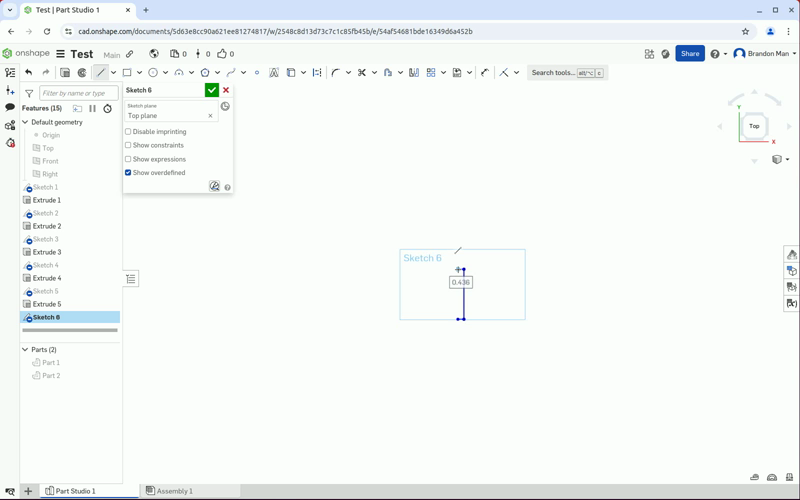
scroll(-6)
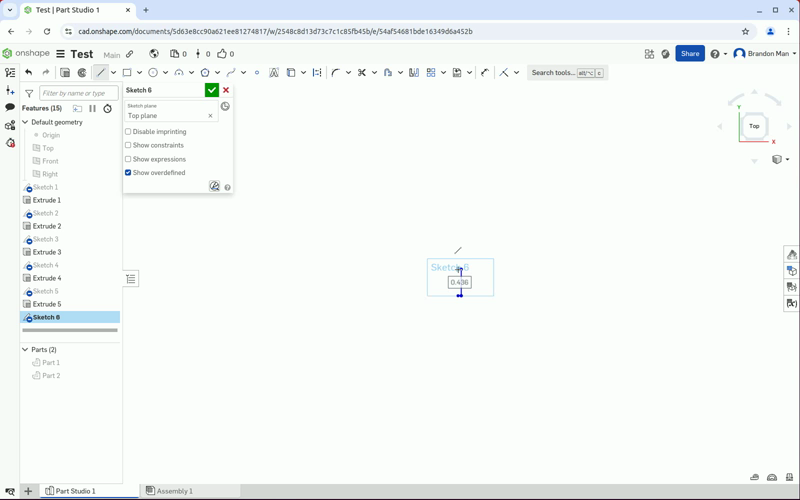
key_up(shift)
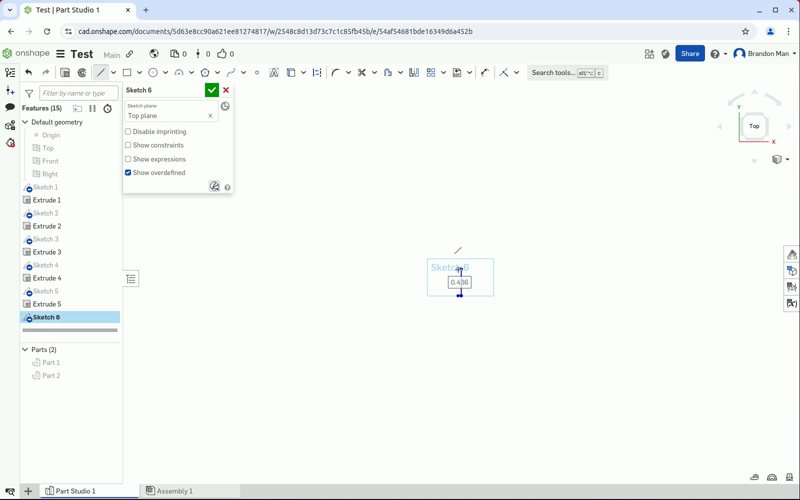
key_down(shift)
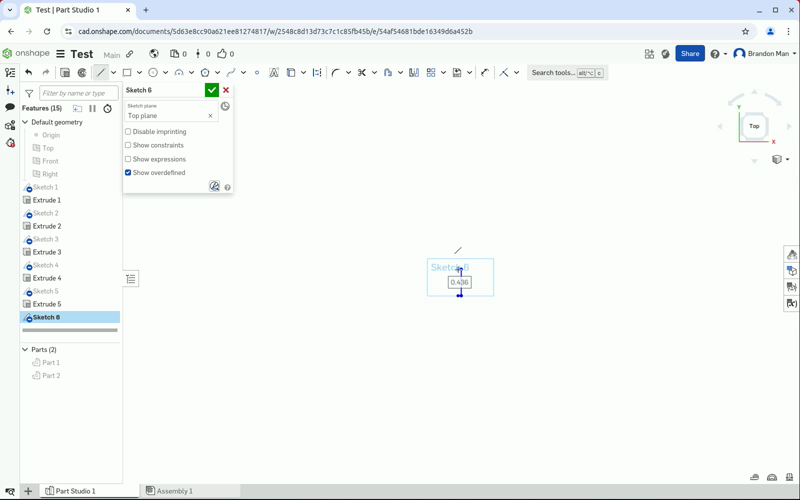
mouse_move(488, 269)
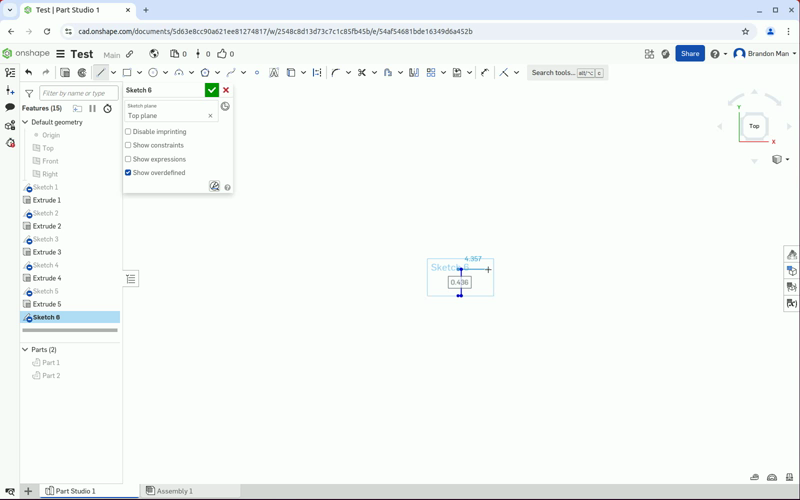
mouse_move(458, 281)
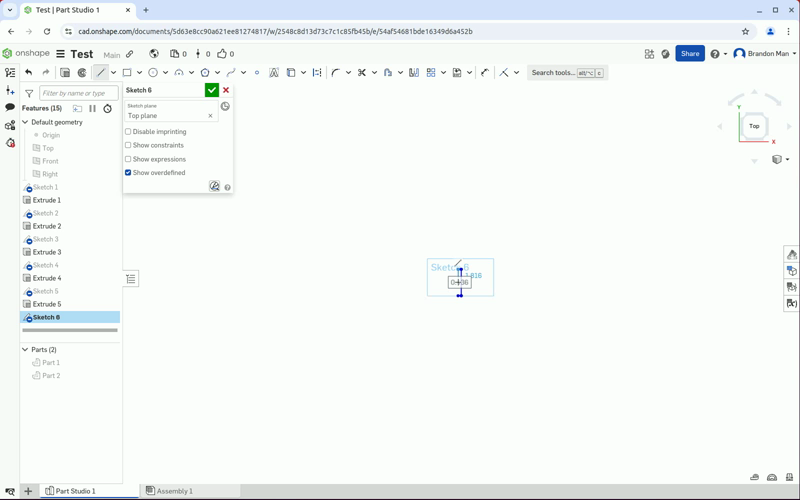
click(458, 281)
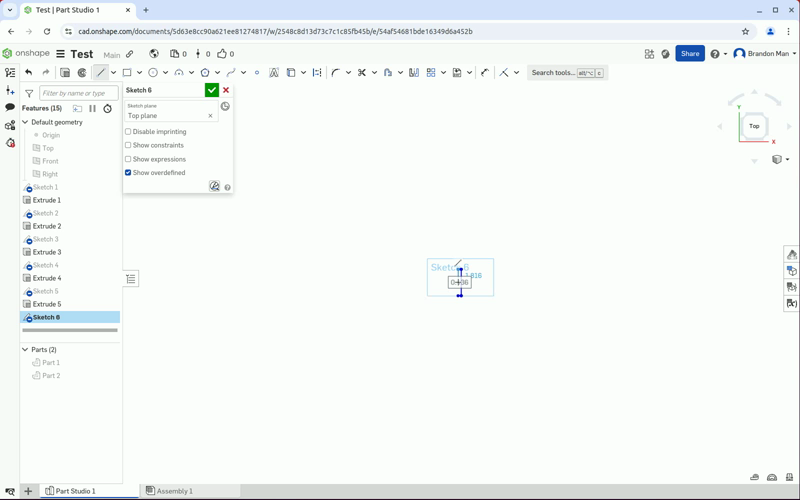
key_up(shift)
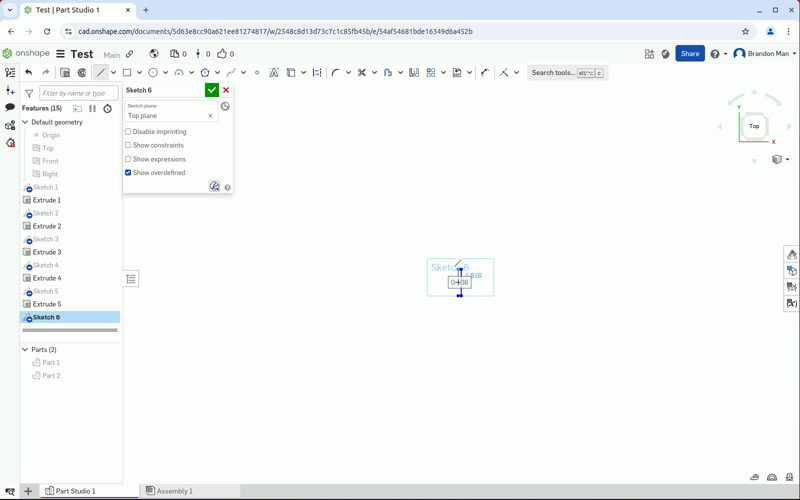
mouse_move(488, 281)
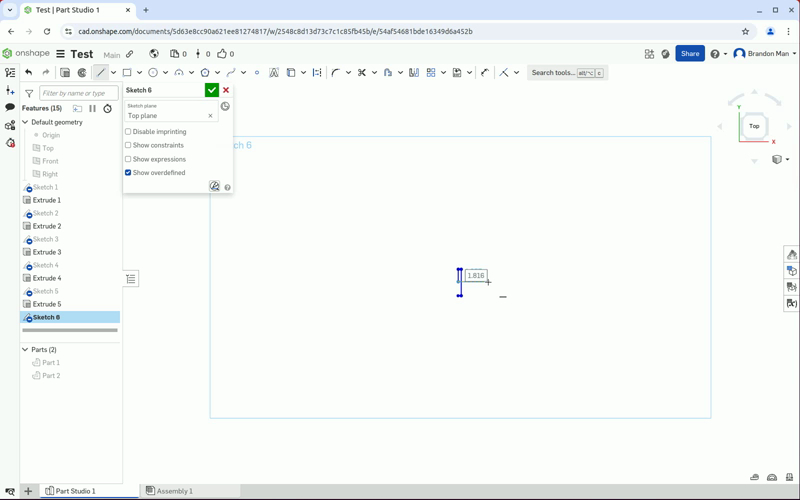
key_down(shift)
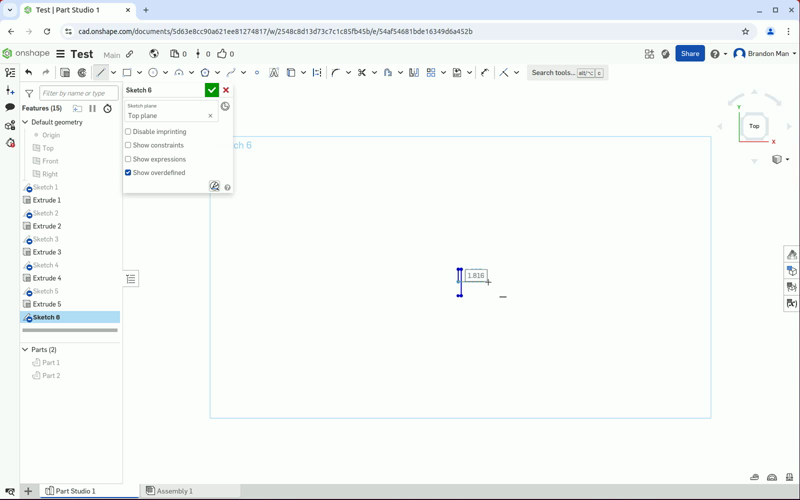
mouse_move(458, 295)
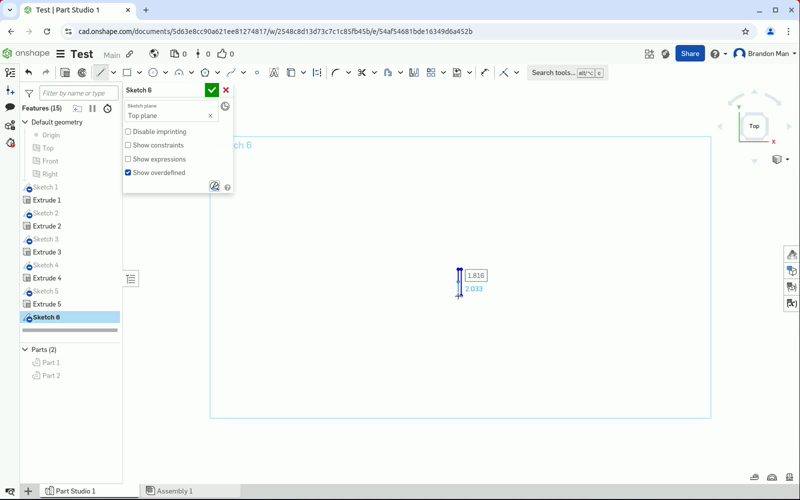
scroll(6)
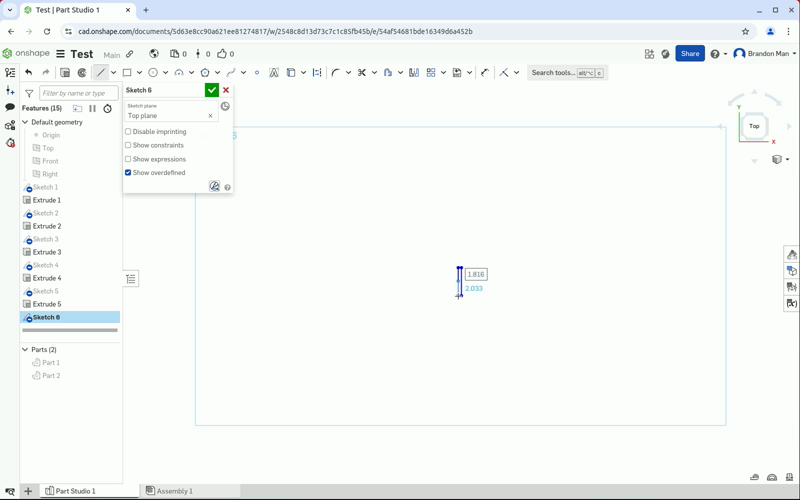
scroll(6)
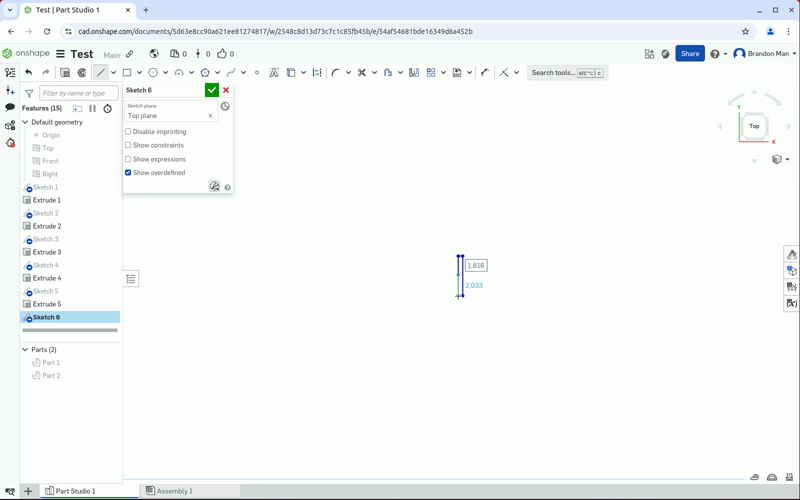
scroll(6)
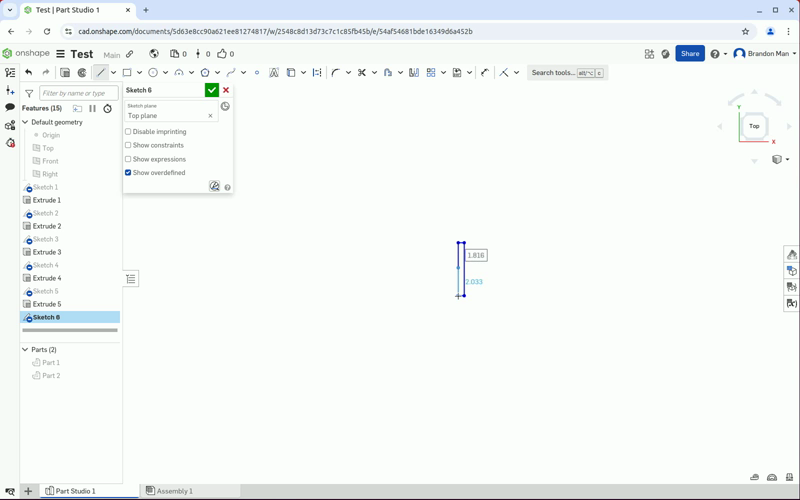
scroll(6)
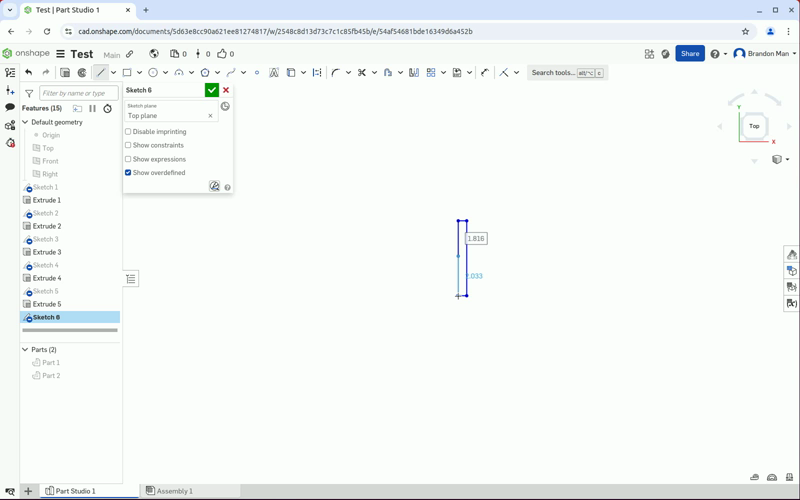
scroll(6)
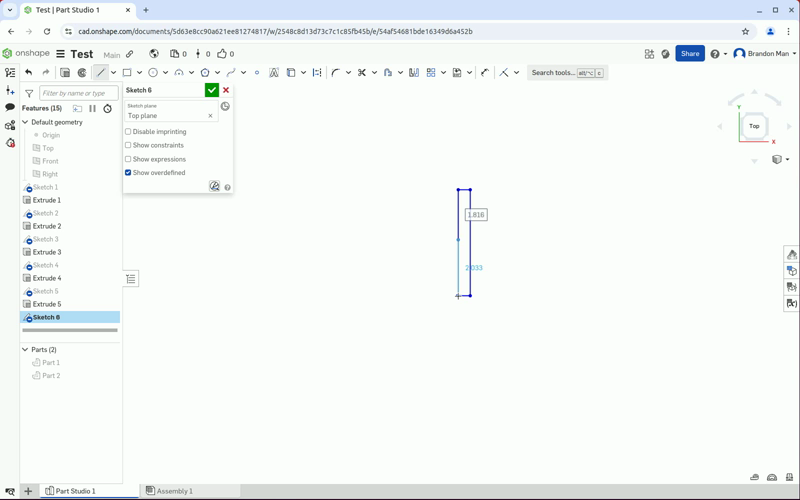
scroll(6)
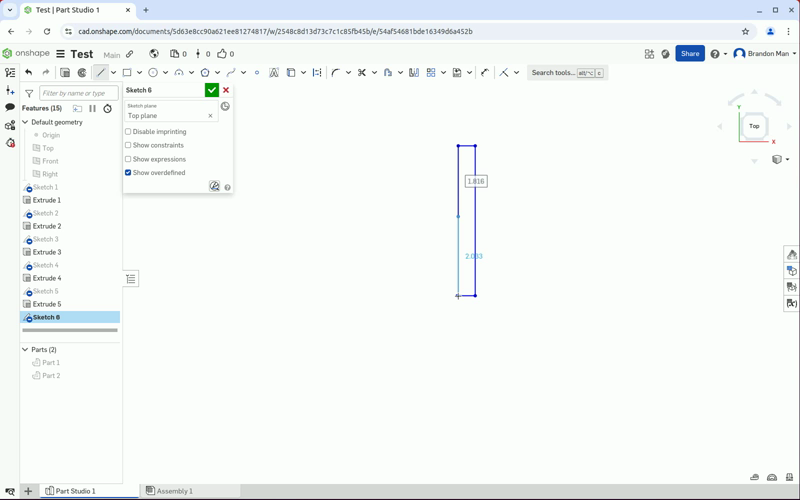
scroll(6)
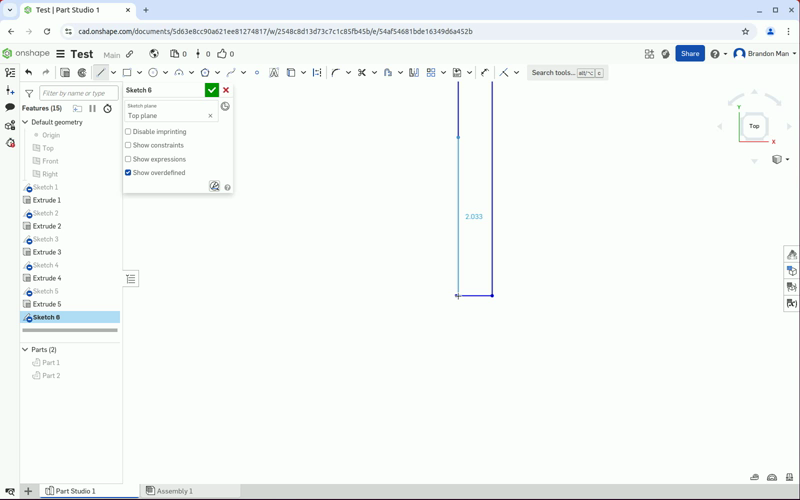
key_up(shift)
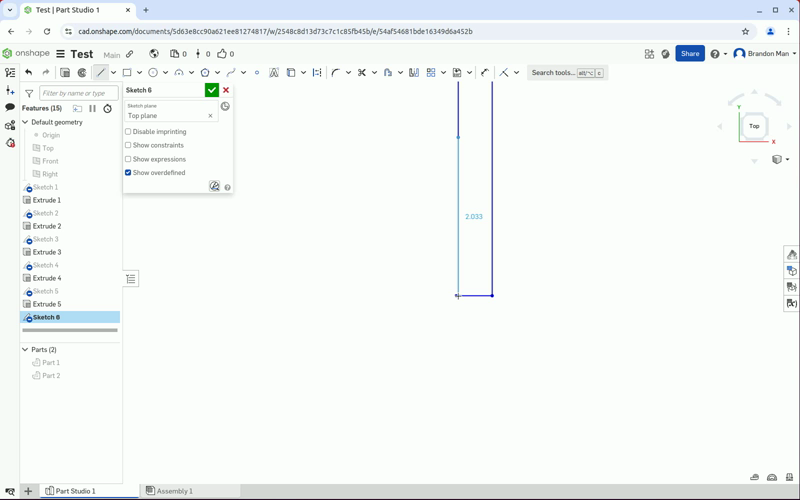
click(458, 295)
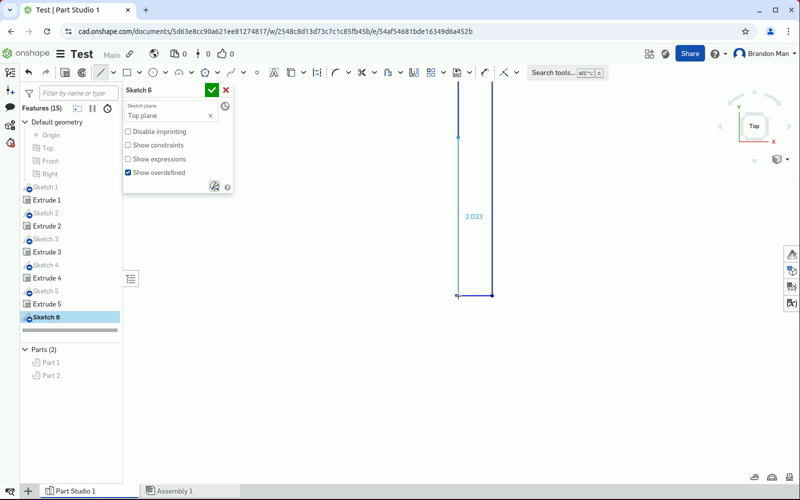
scroll(-6)
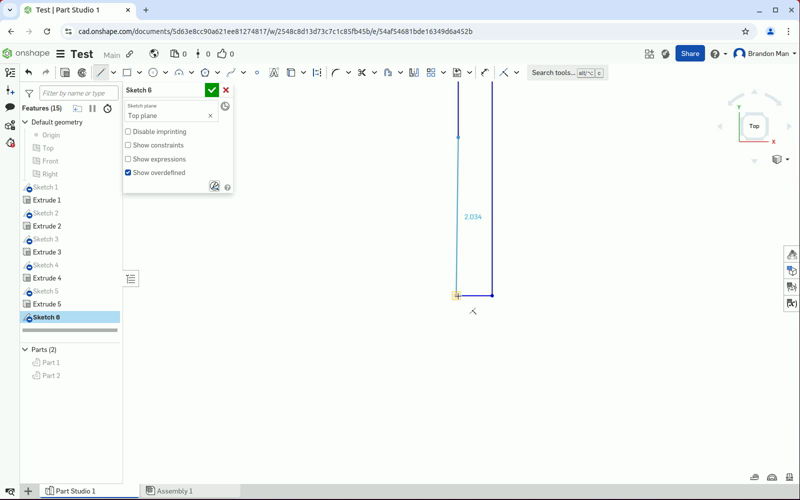
scroll(-6)
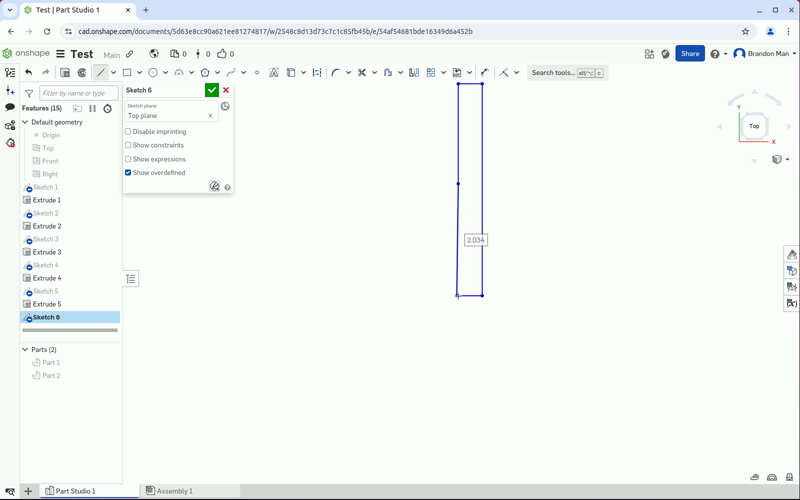
scroll(-6)
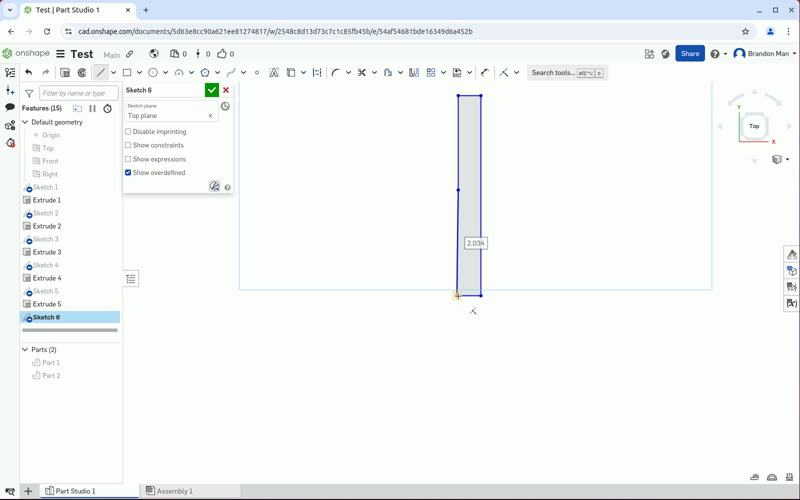
scroll(-6)
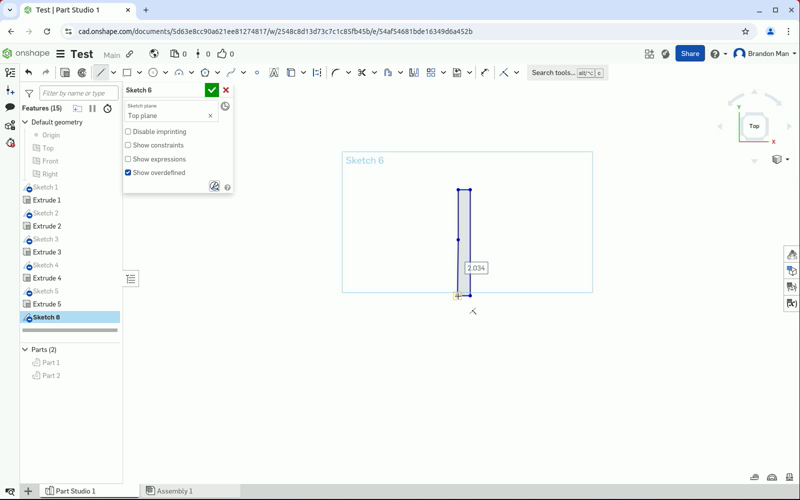
scroll(-6)
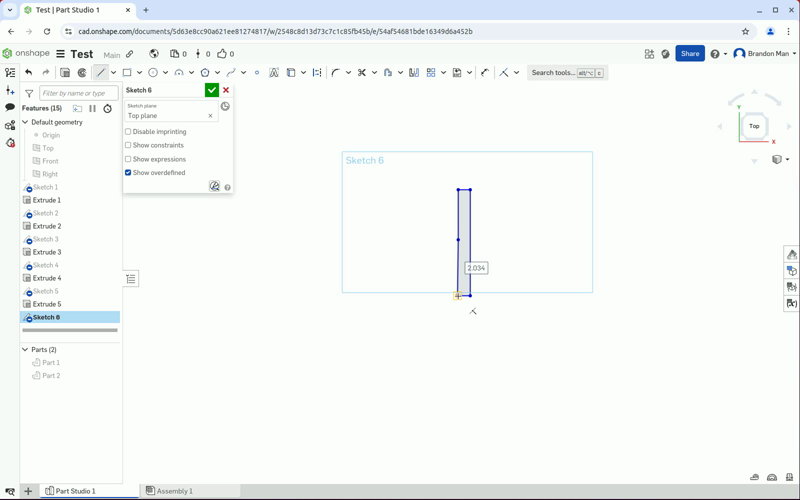
scroll(-6)
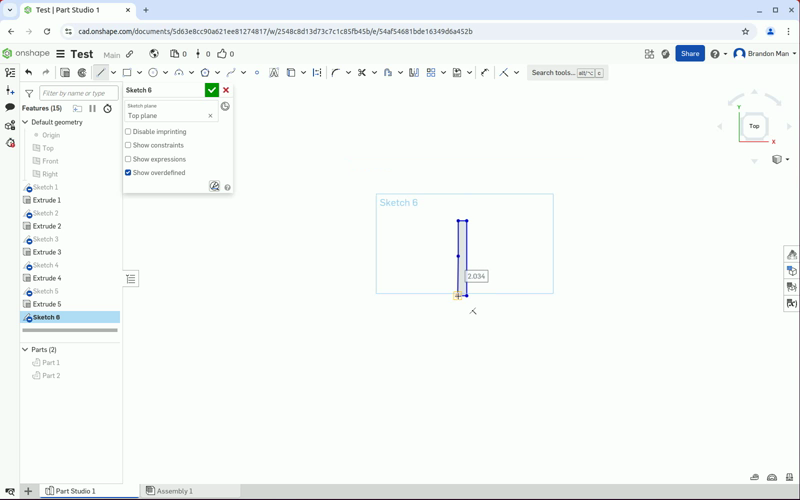
scroll(-6)
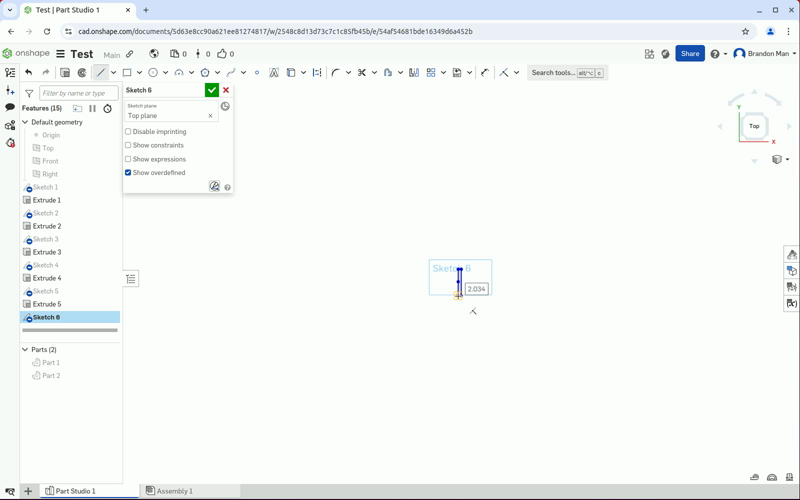
key(esc)
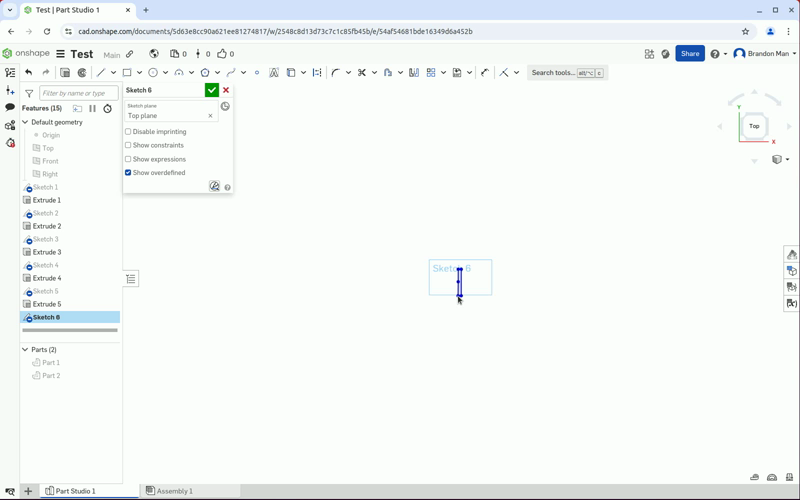
mouse_move(461, 284)
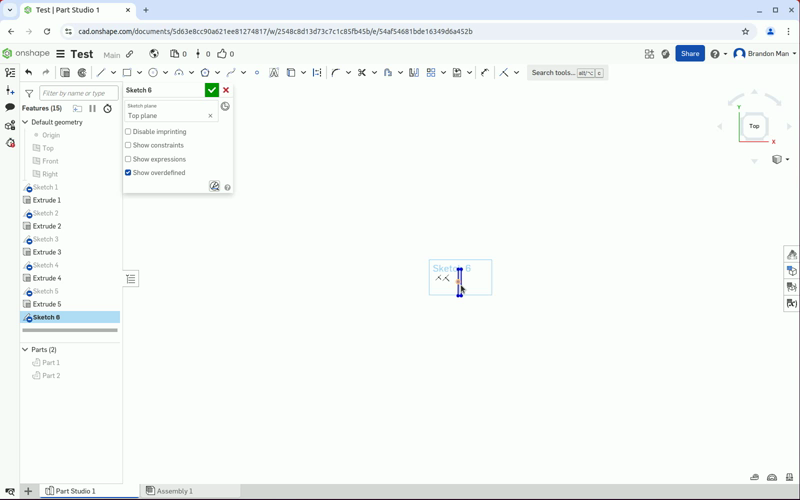
scroll(6)
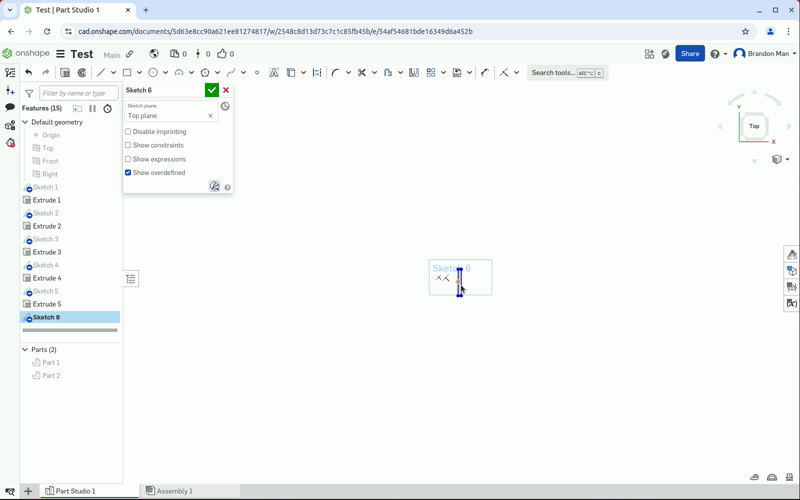
scroll(6)
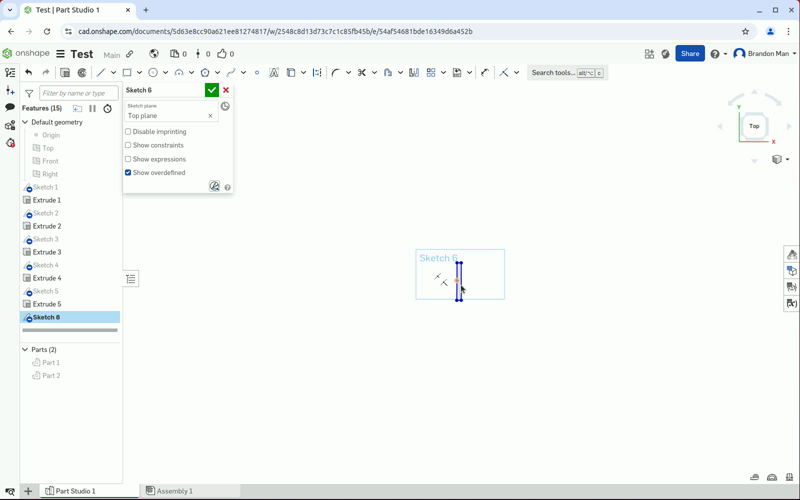
scroll(6)
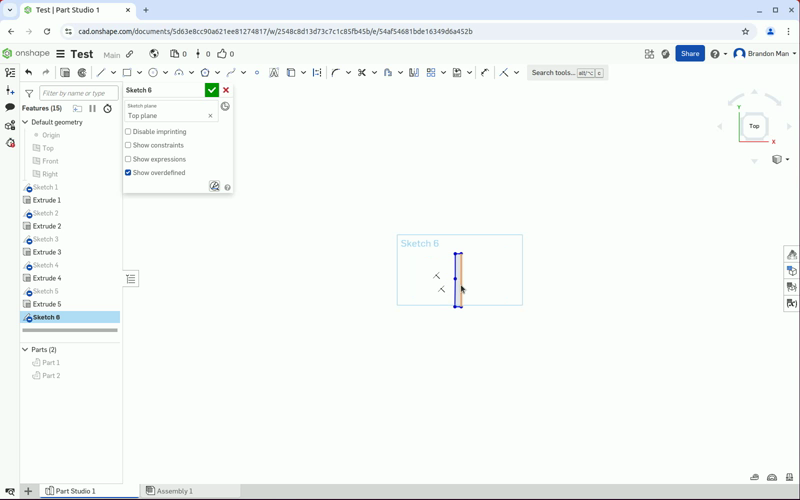
scroll(6)
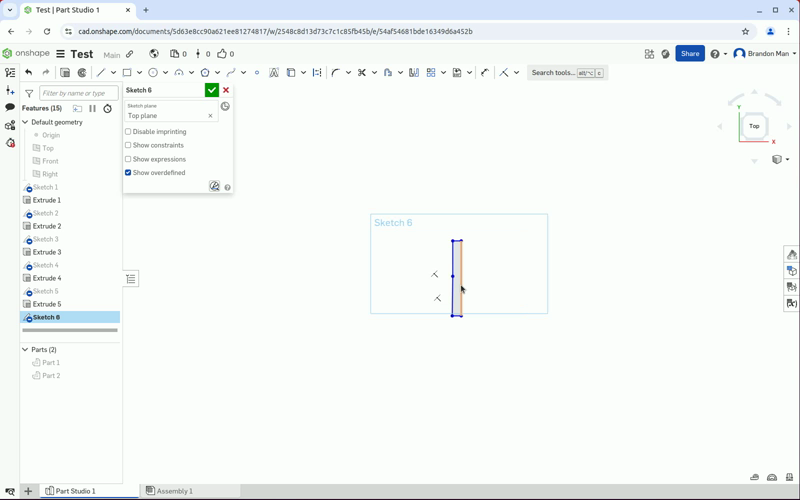
scroll(6)
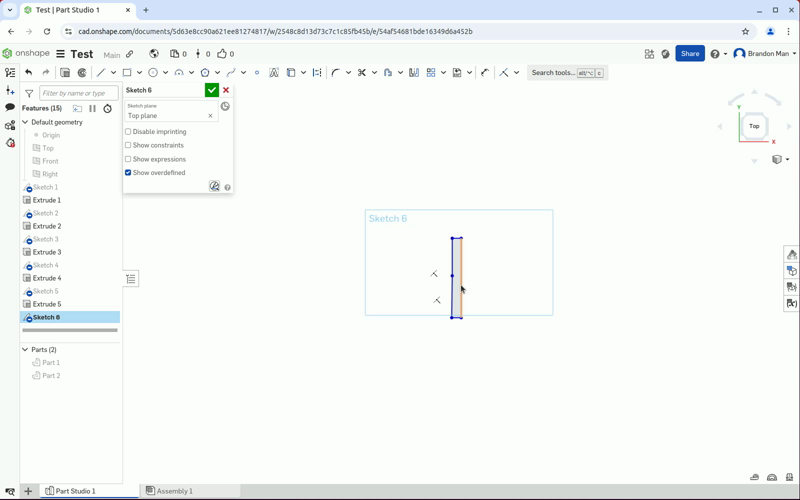
scroll(6)
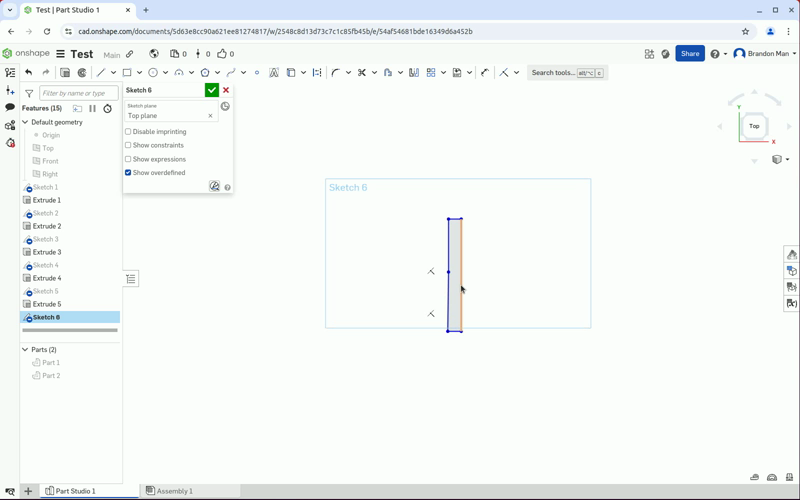
scroll(6)
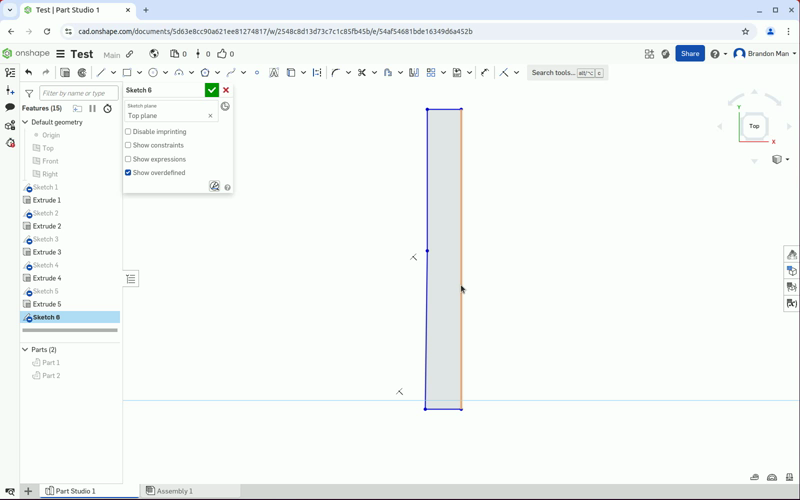
click(461, 284)
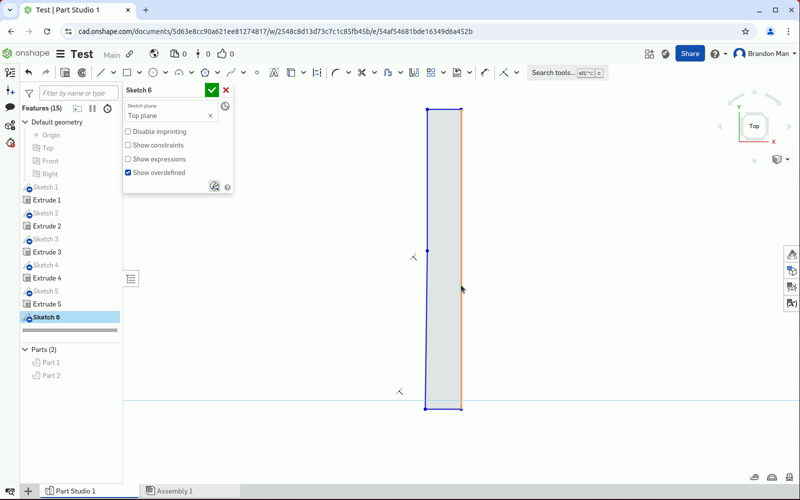
scroll(-6)
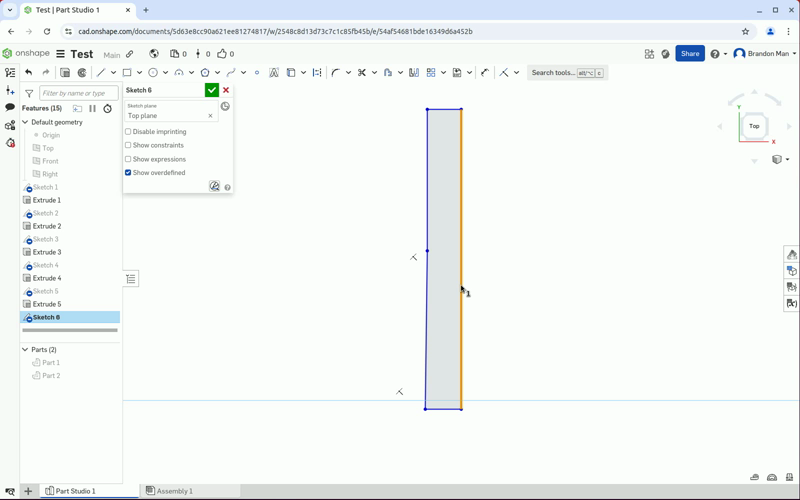
scroll(-6)
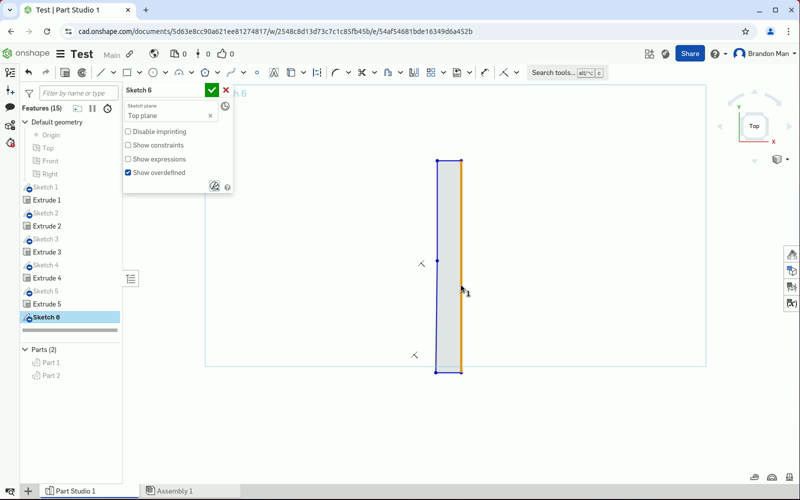
scroll(-6)
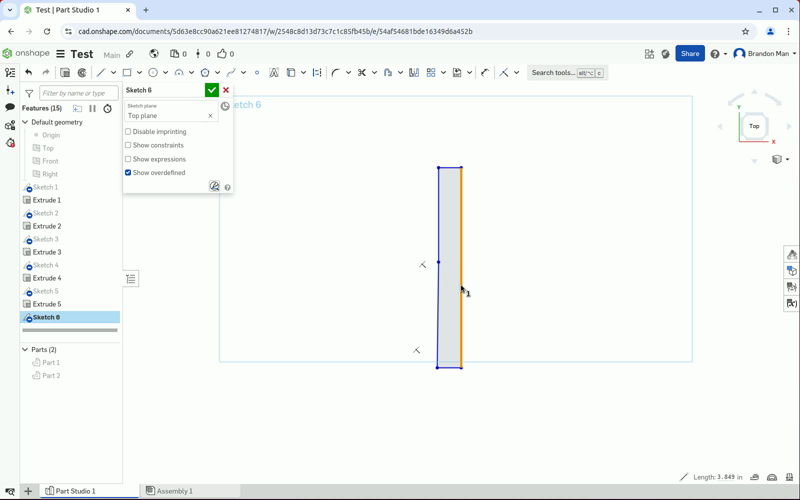
scroll(-6)
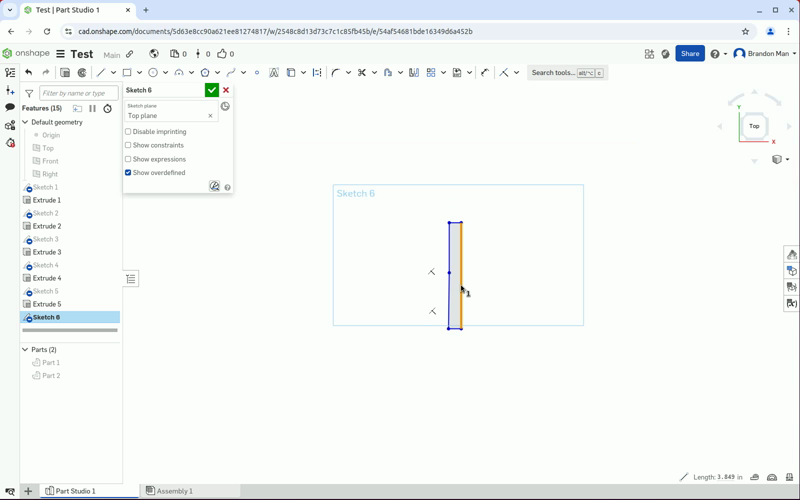
scroll(-6)
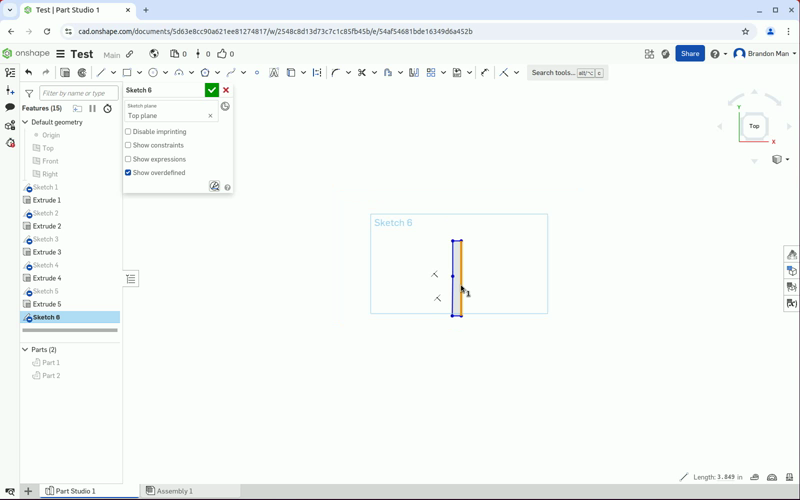
scroll(-6)
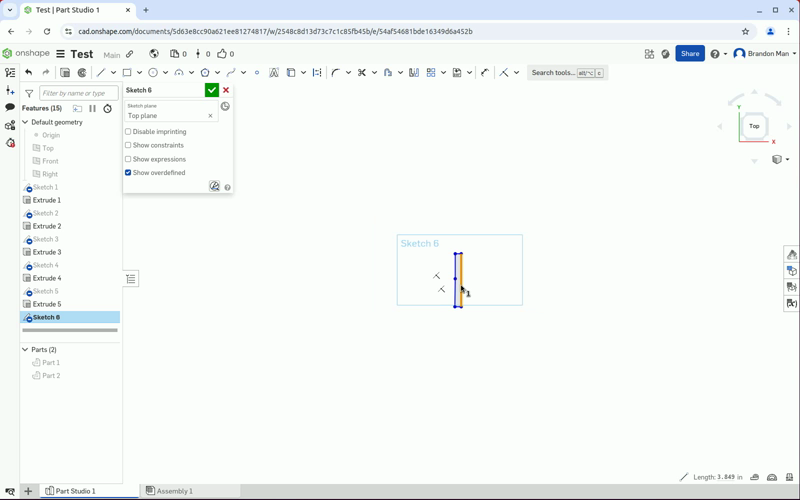
scroll(-6)
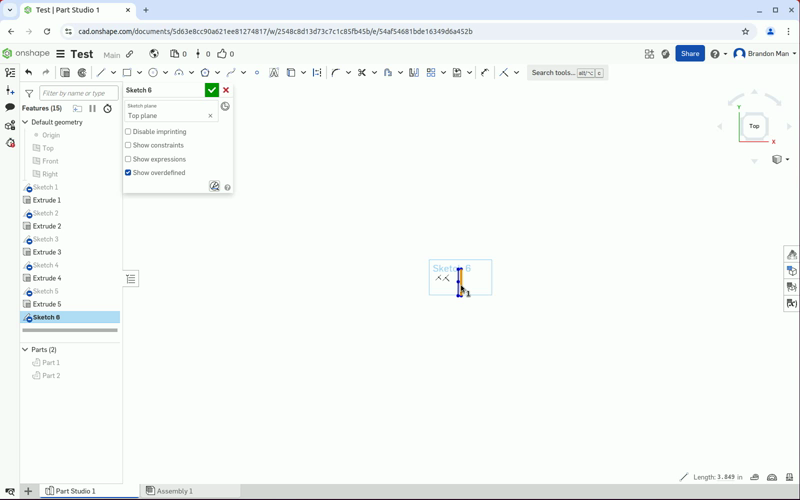
mouse_move(73, 352)
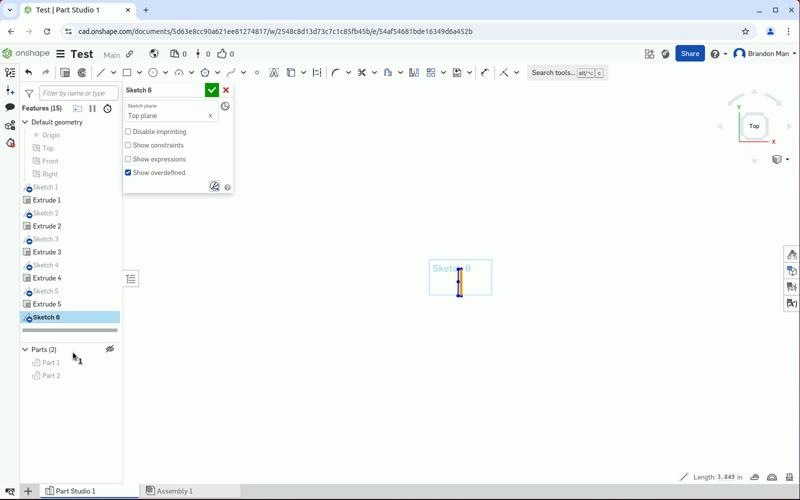
key(shift+y)
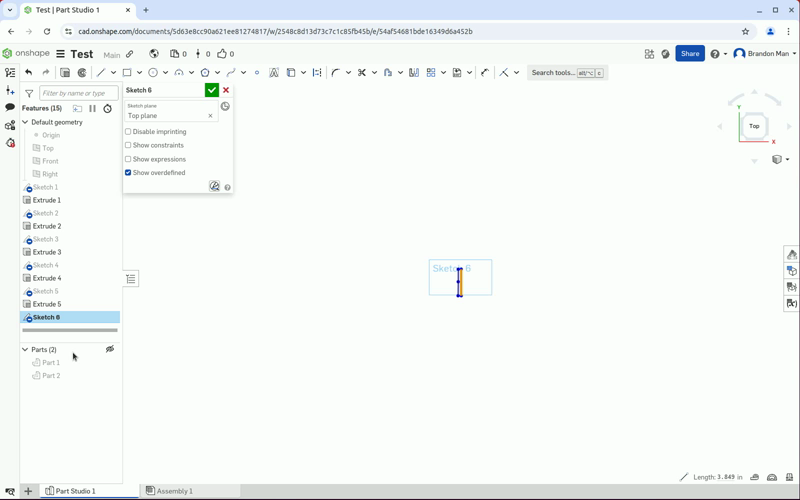
key(shift+e)
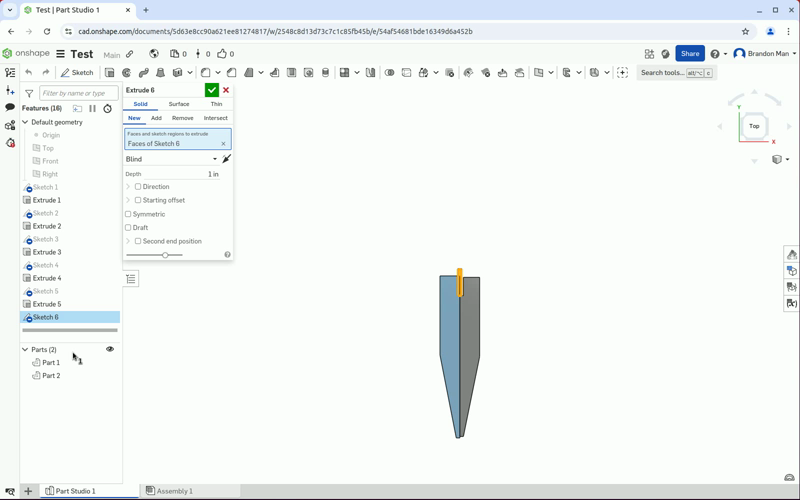
mouse_move(143, 106)
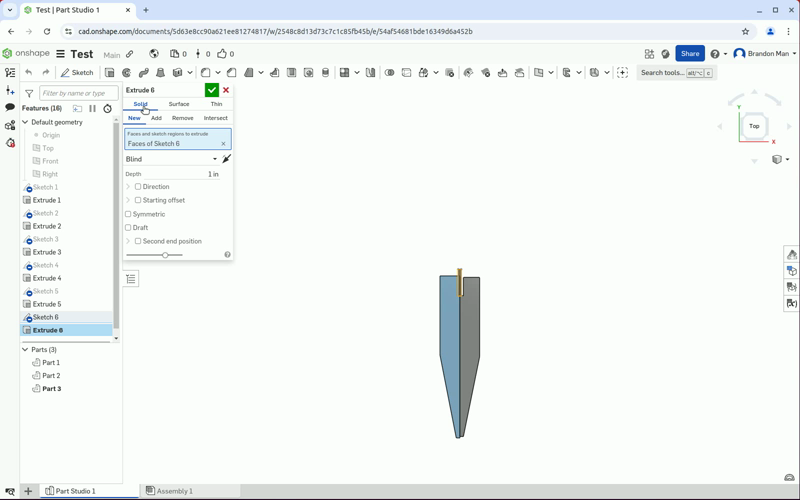
click(143, 106)
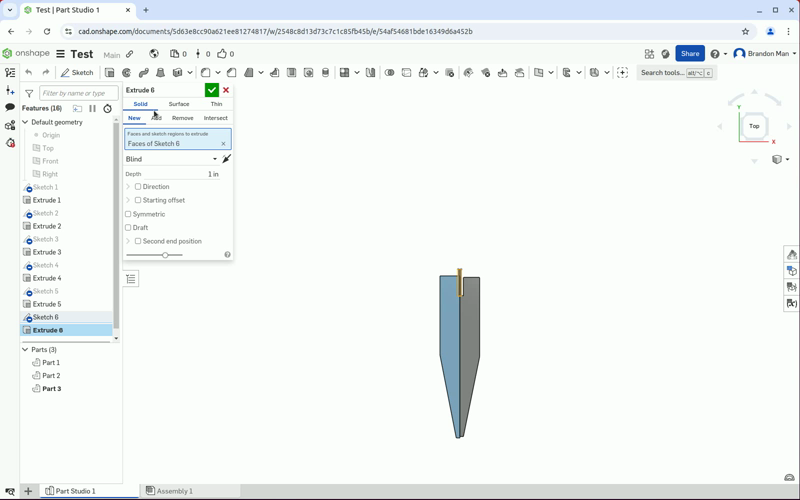
mouse_move(186, 120)
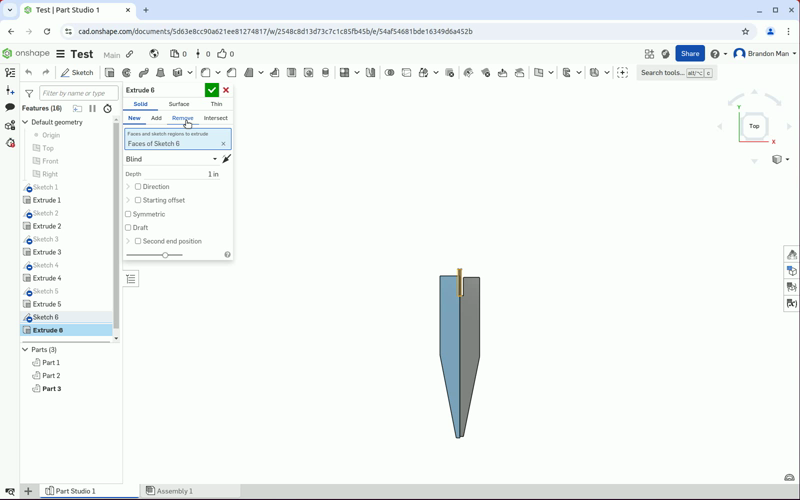
click(186, 120)
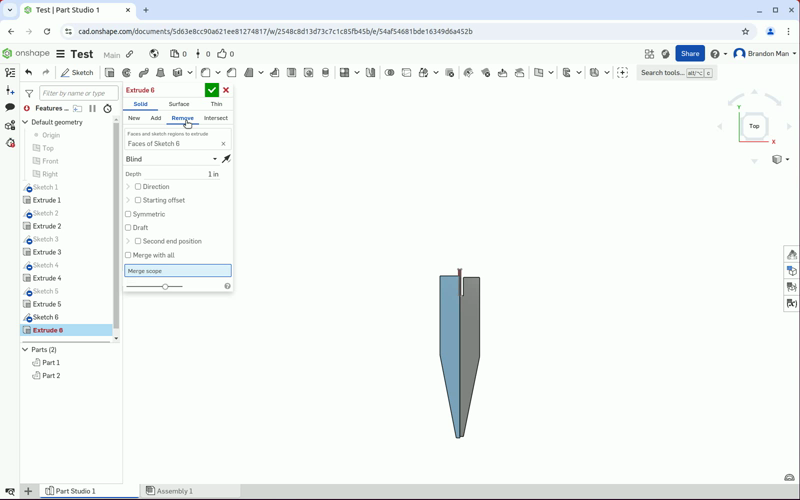
key(tab, 4)
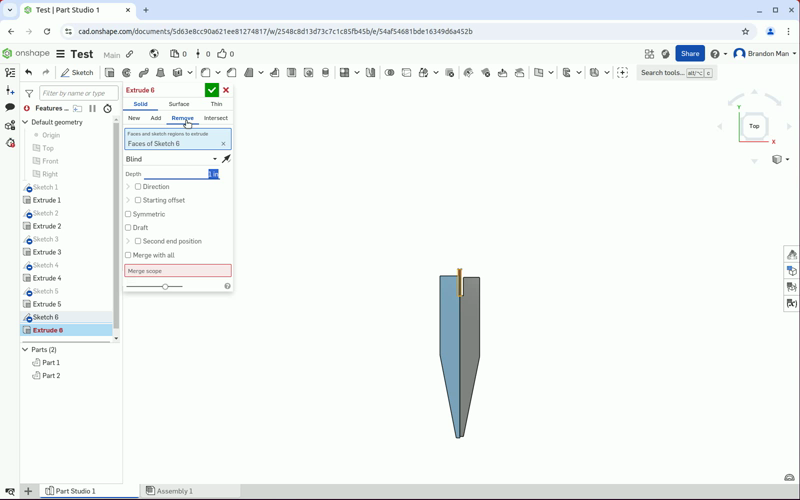
text(-30.57)
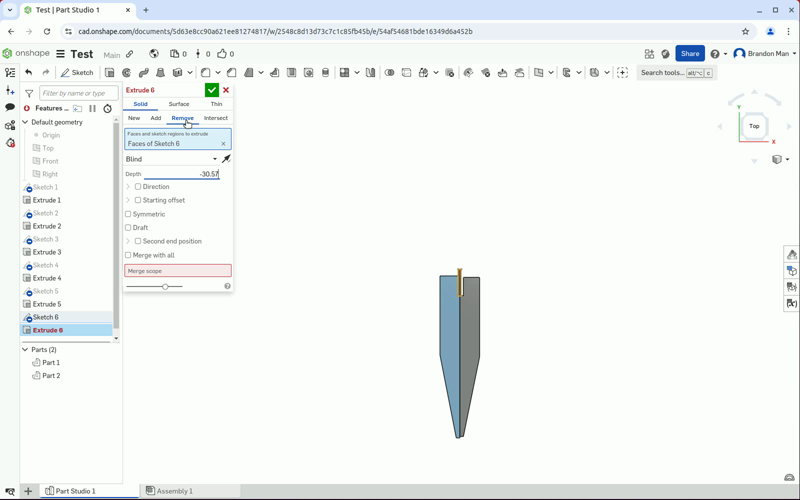
key(tab, 6)
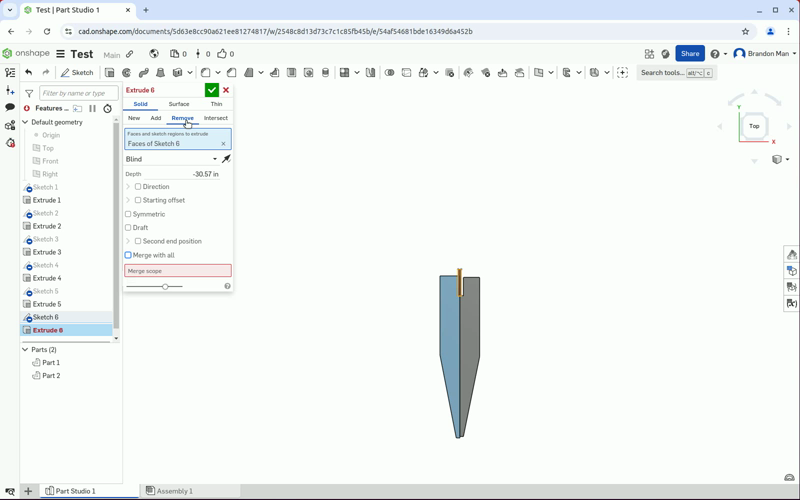
key(space)
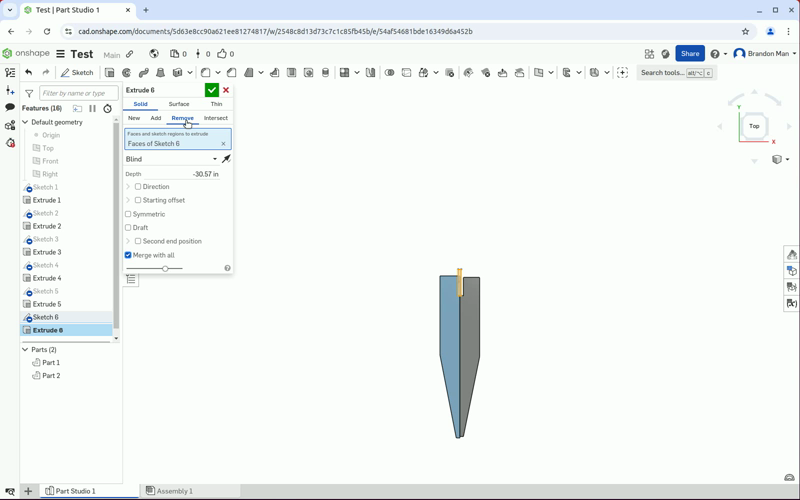
key(enter)
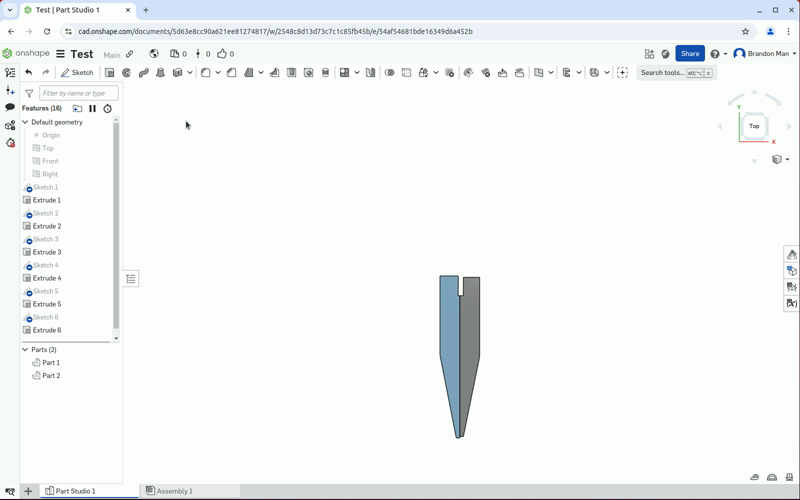
key(shift+h)
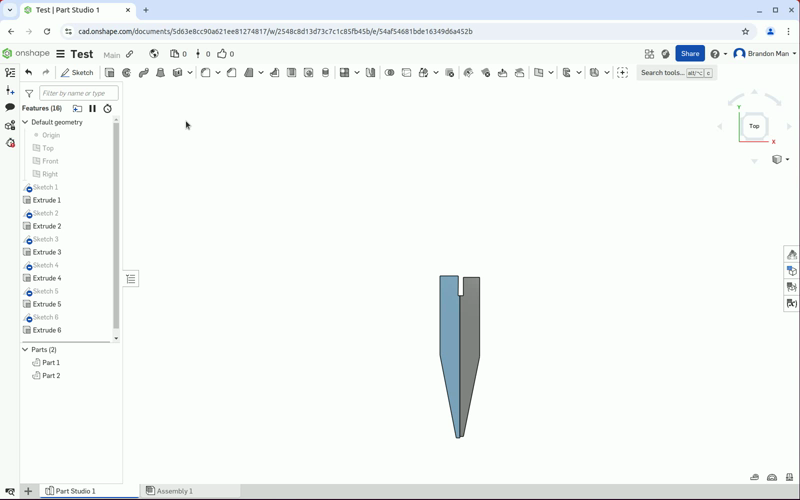
key(shift+h)
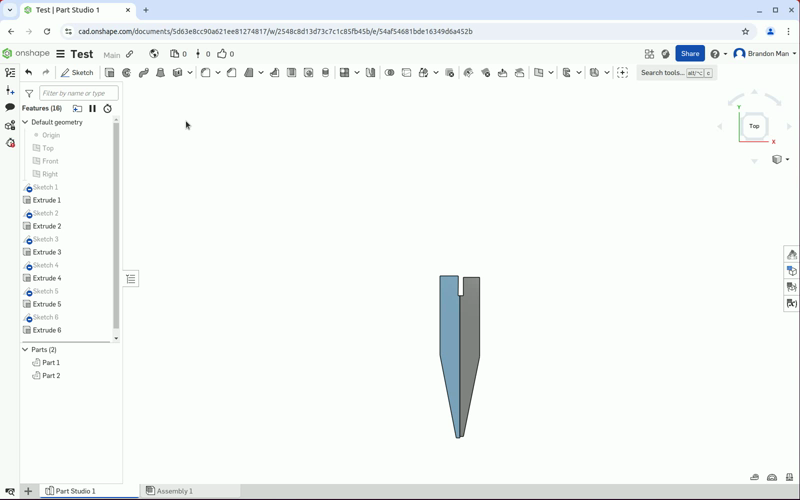
key(shift+7)
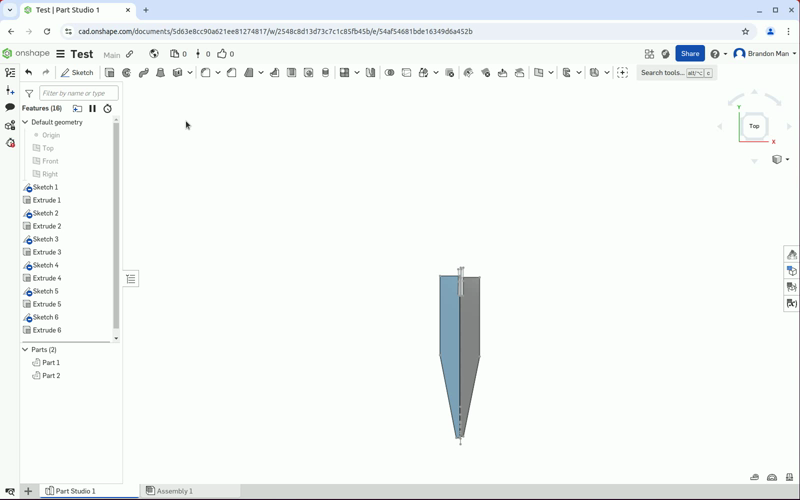
key(up, 3)
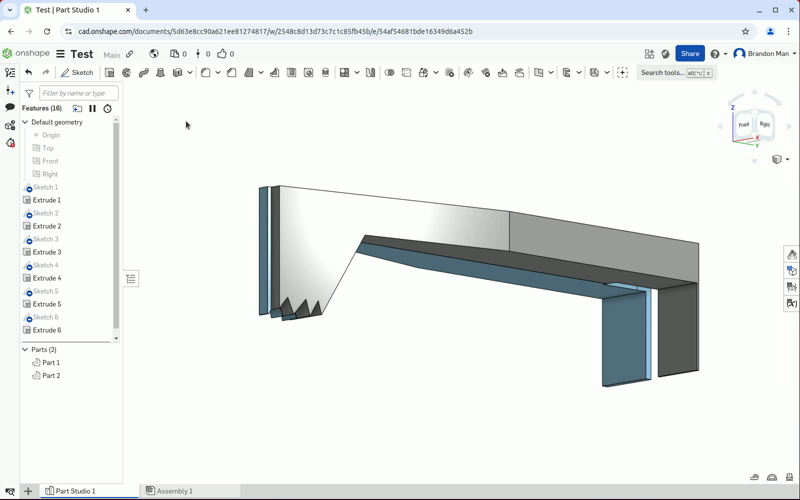
key(left, 3)
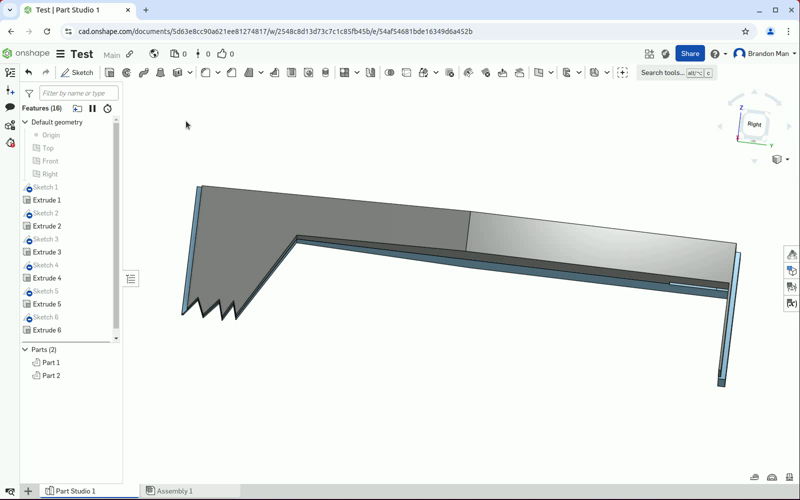
key(right, 3)
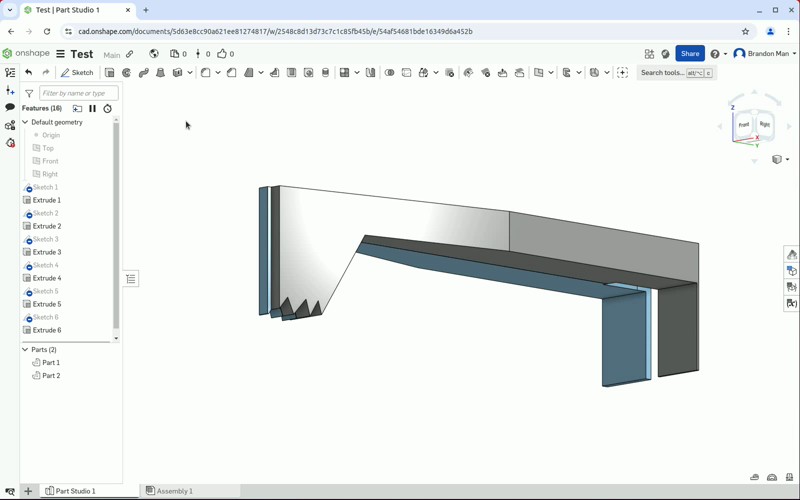
key(down, 3)
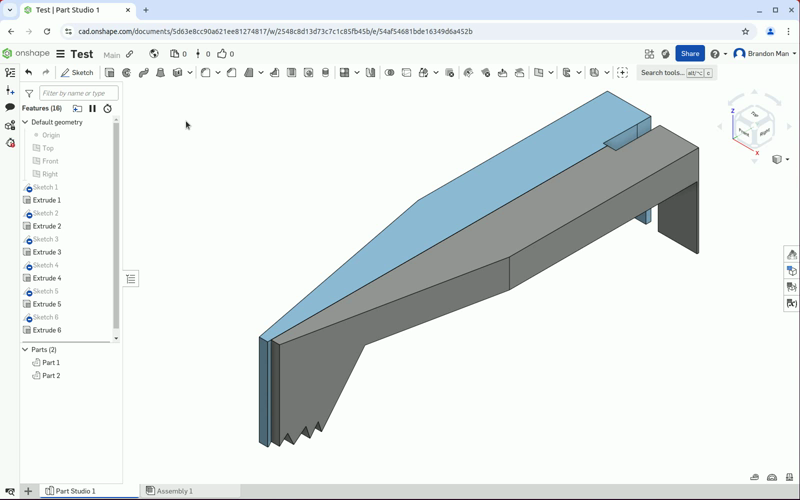
mouse_move(69, 189)
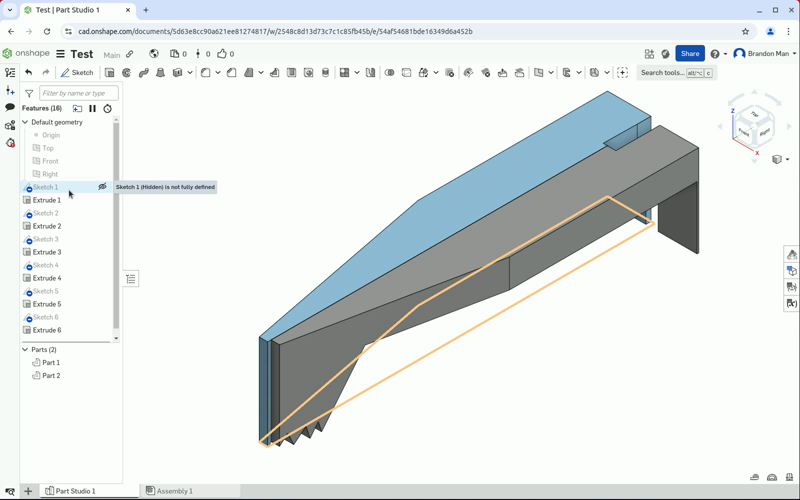
click(69, 189)